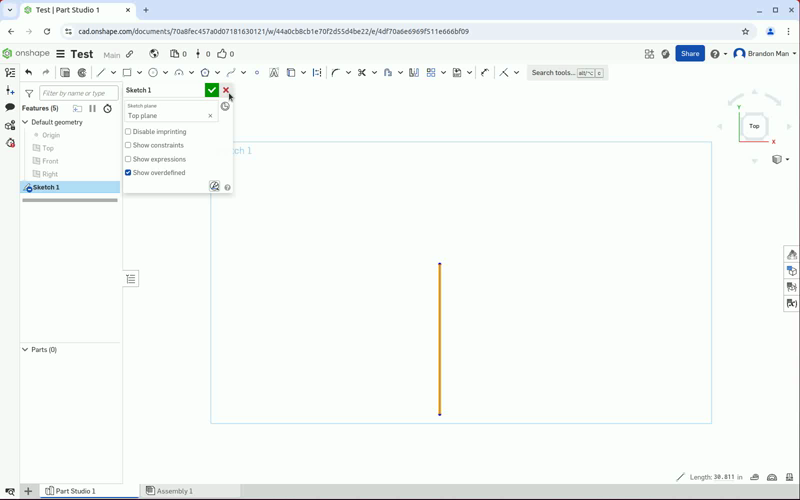
key(shift+h)
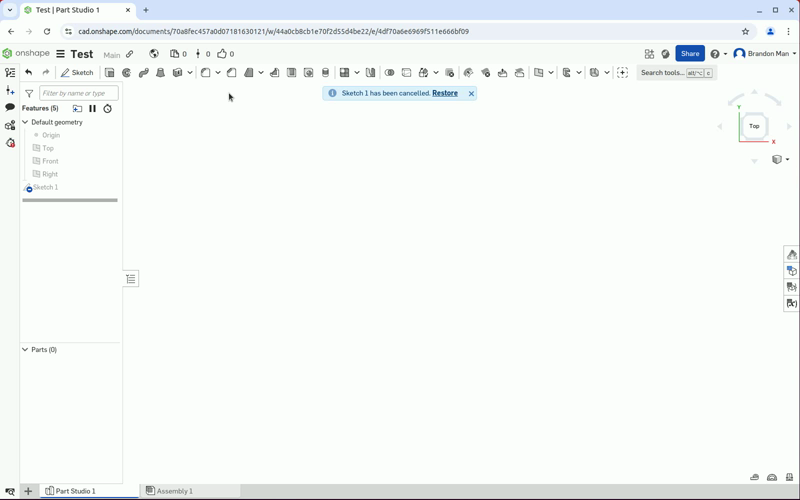
mouse_move(73, 352)
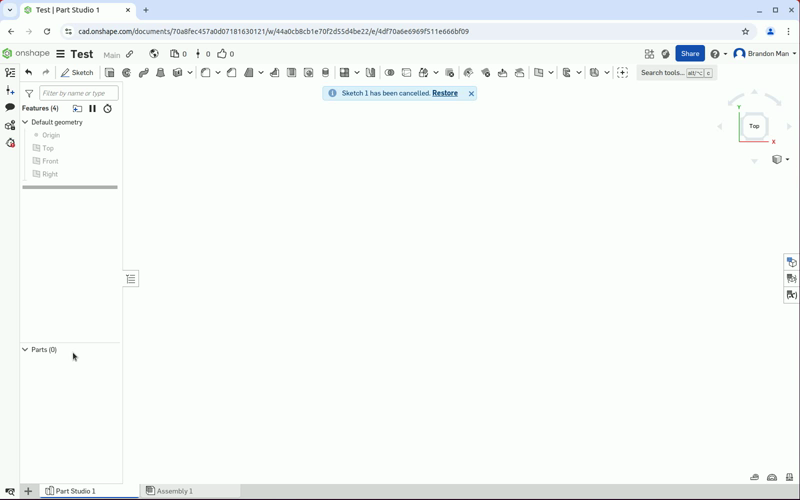
key(y)
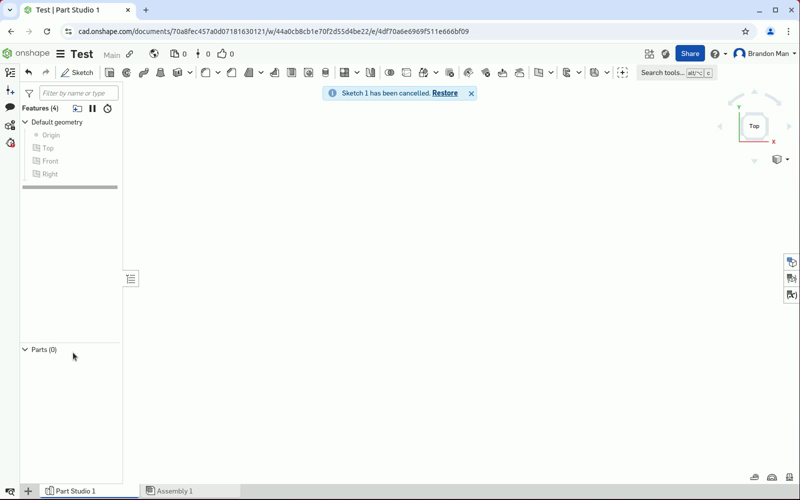
key(shift+p)
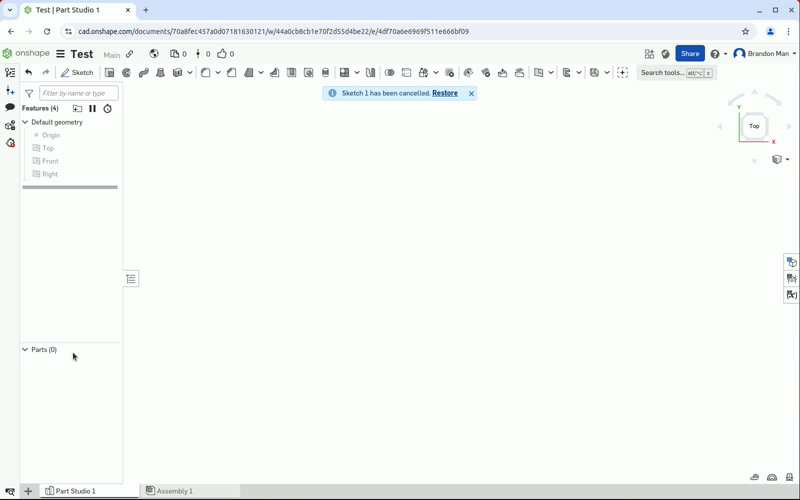
key(space)
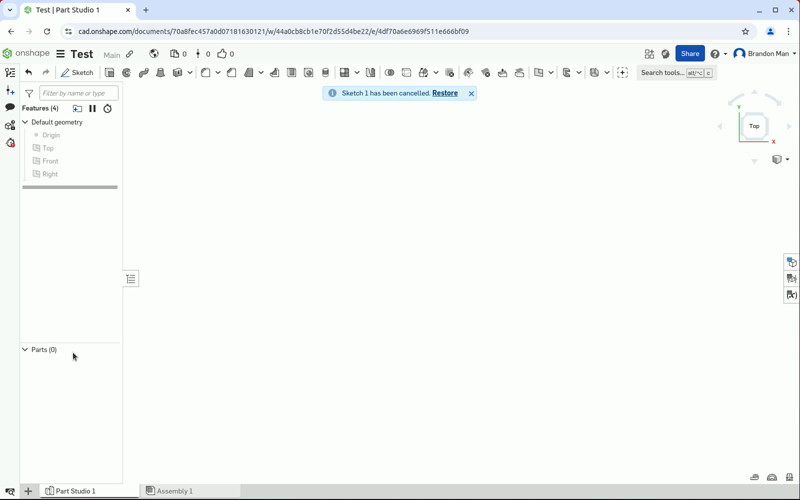
key_down(shift)
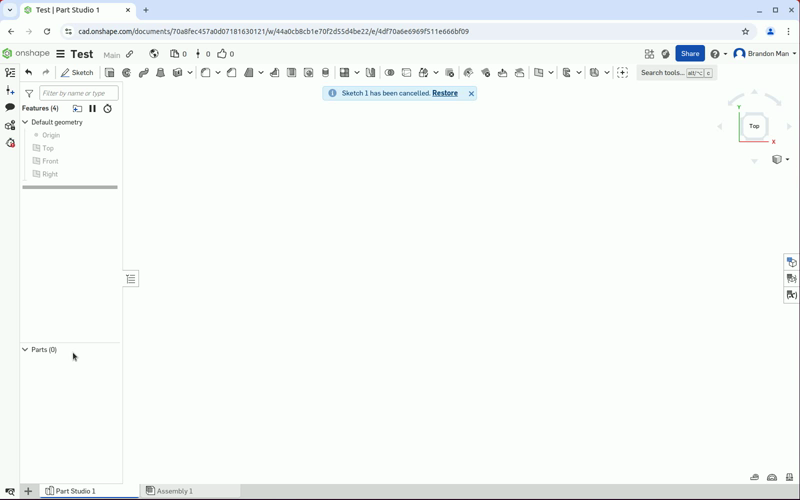
key(up)
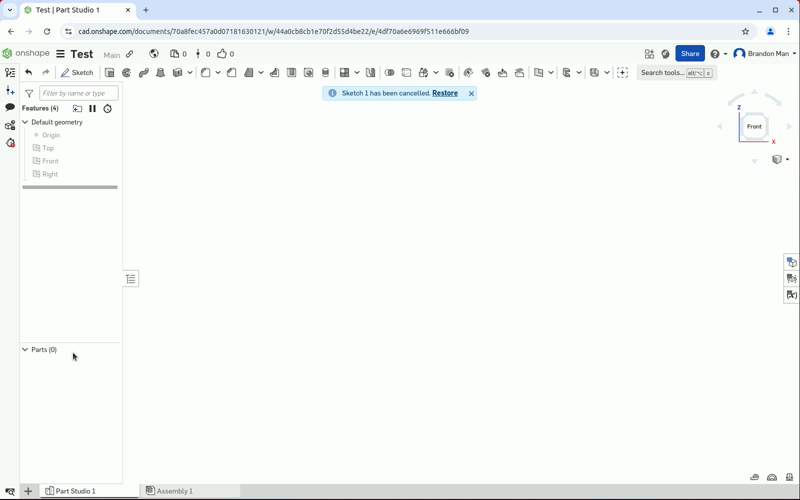
key_up(shift)
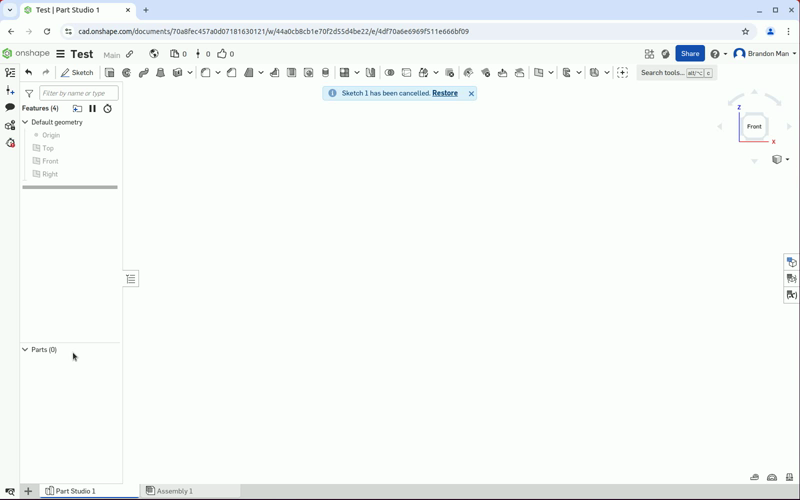
mouse_move(73, 352)
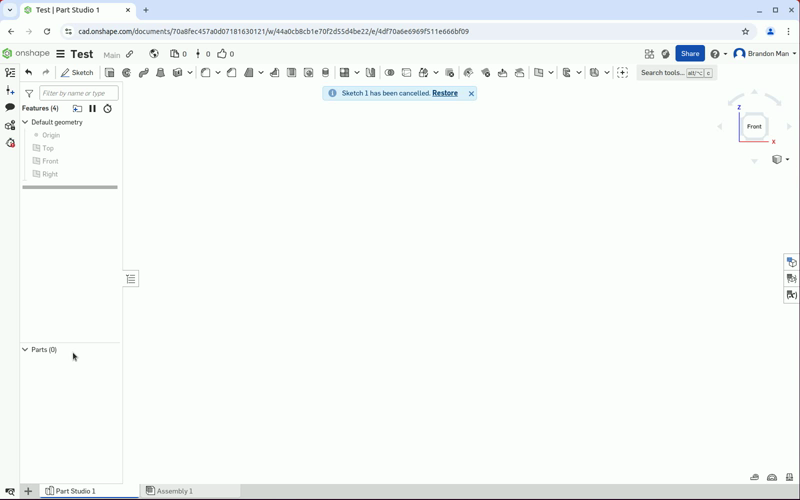
key(shift+y)
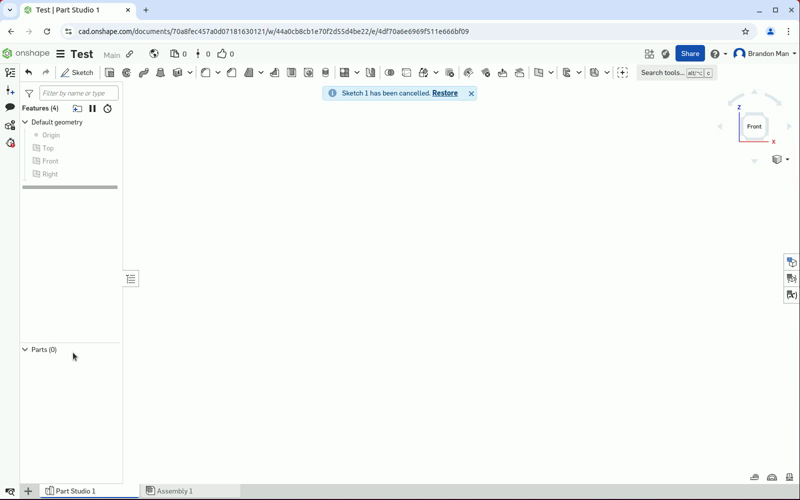
key(shift+s)
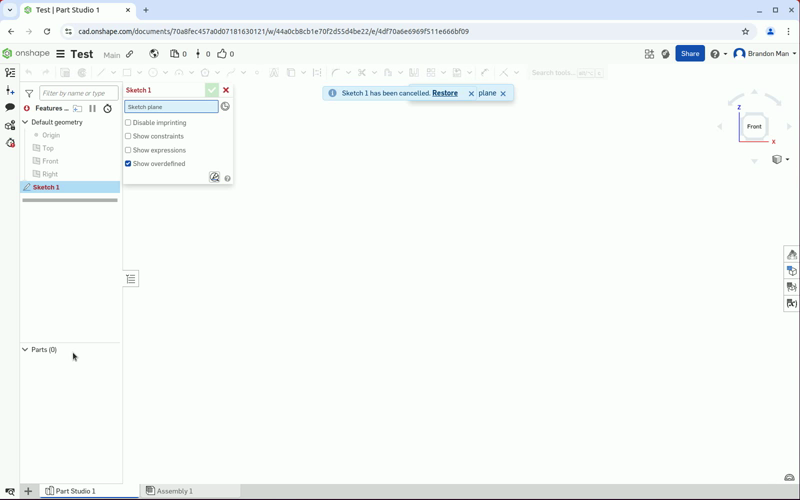
mouse_move(73, 163)
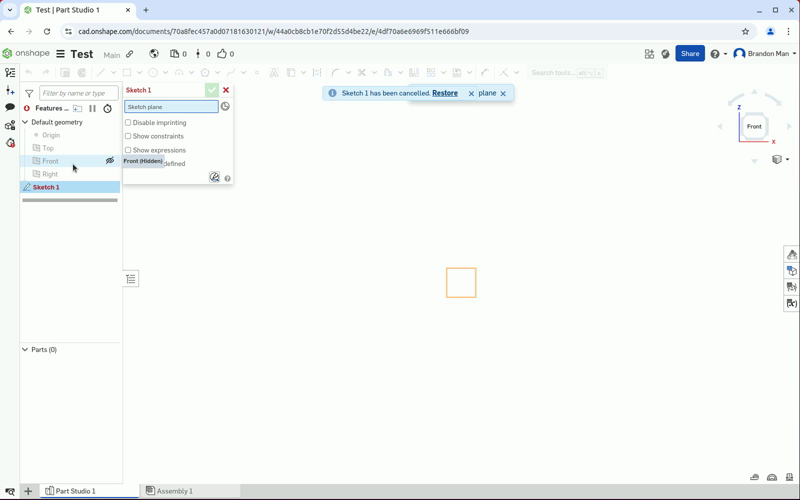
click(73, 163)
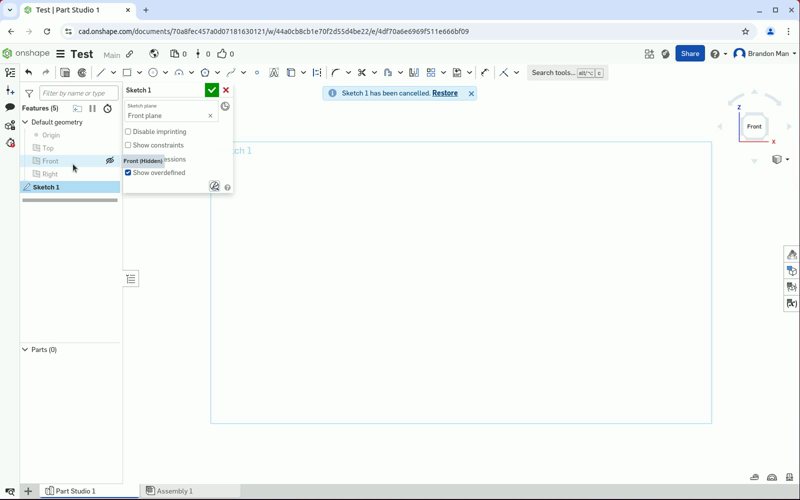
mouse_move(73, 352)
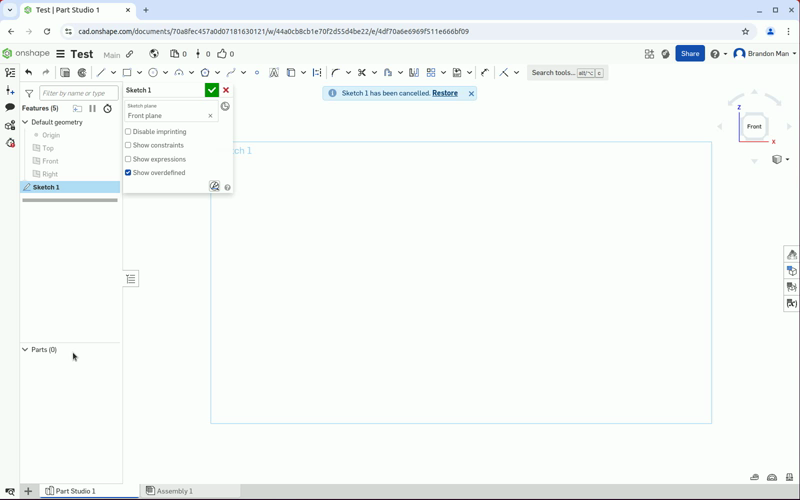
key(y)
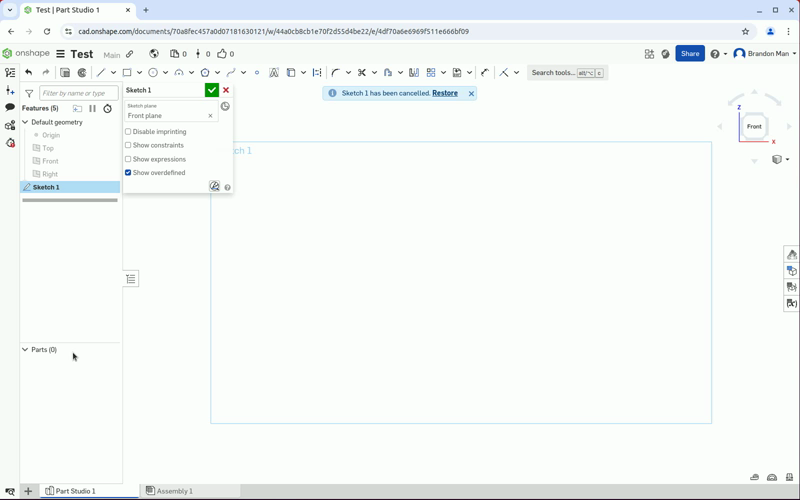
key(a)
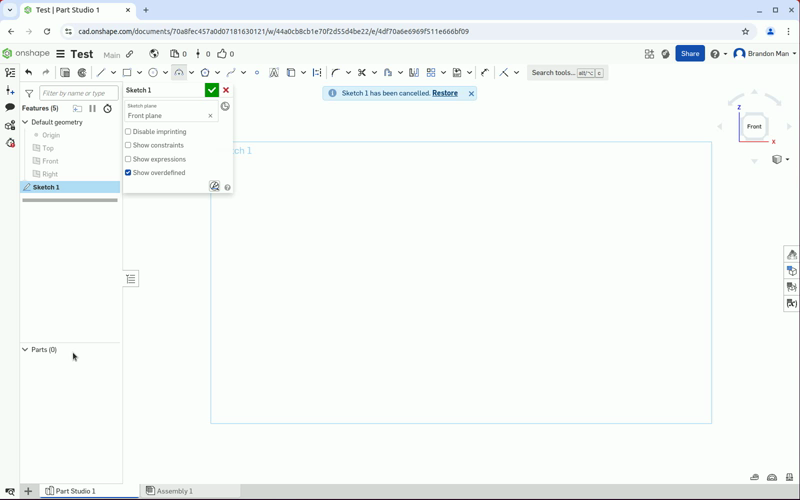
key_down(shift)
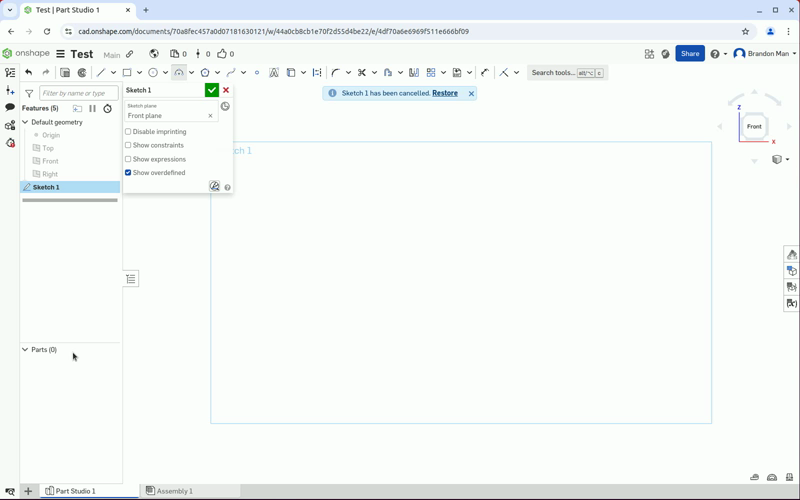
mouse_move(460, 250)
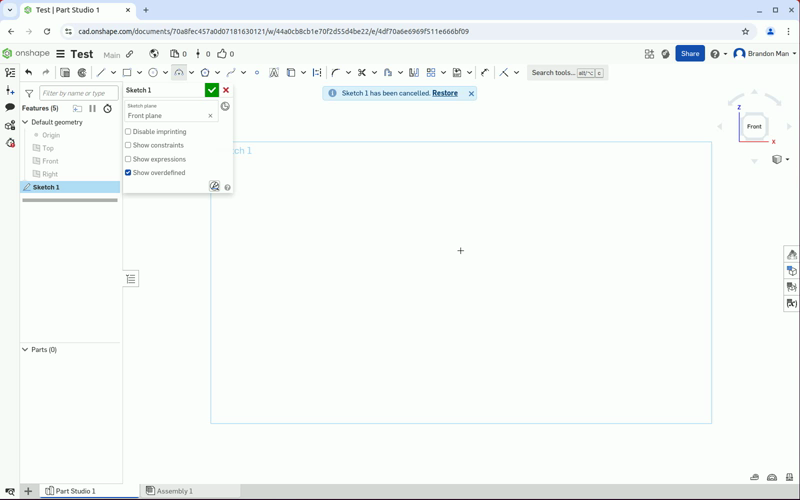
click(460, 250)
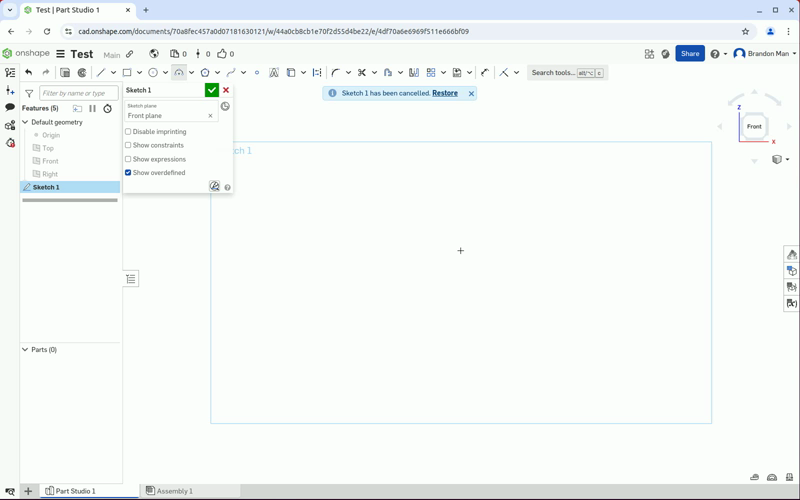
key_up(shift)
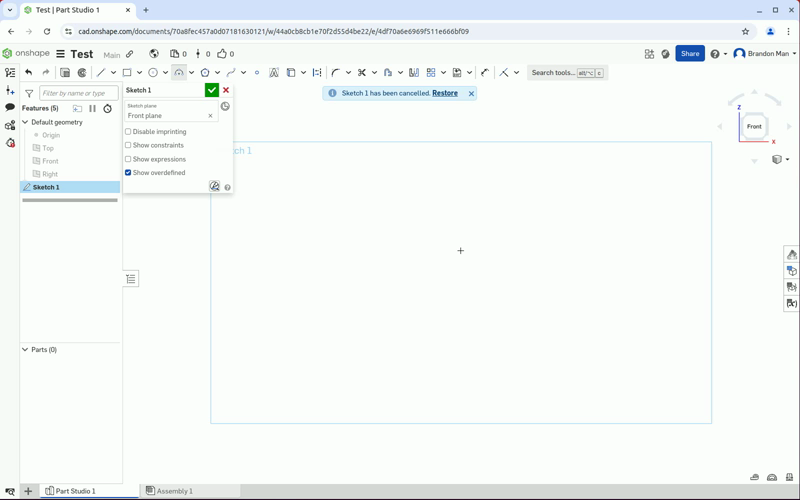
key_down(shift)
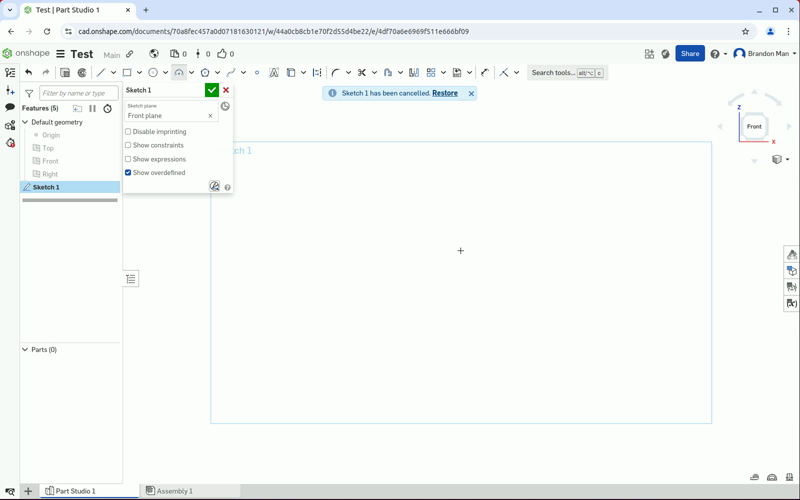
mouse_move(493, 291)
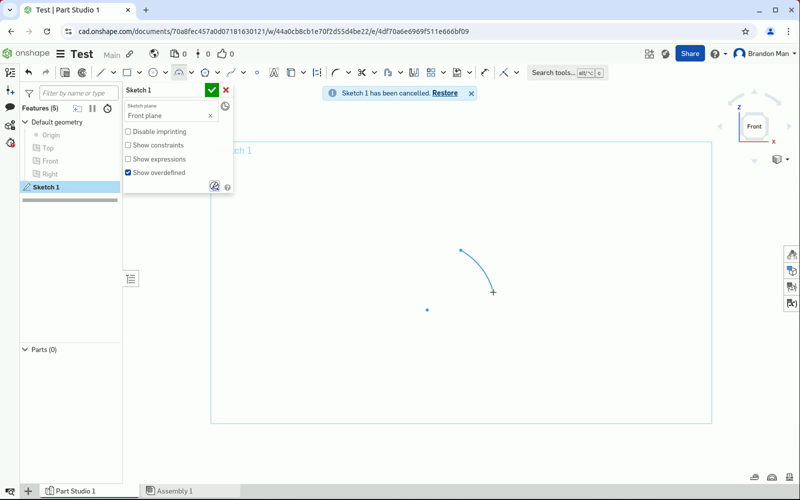
click(493, 291)
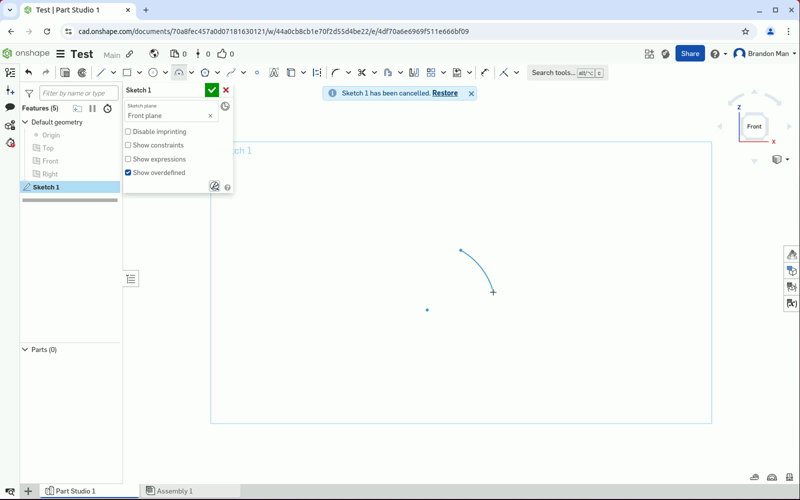
mouse_move(434, 304)
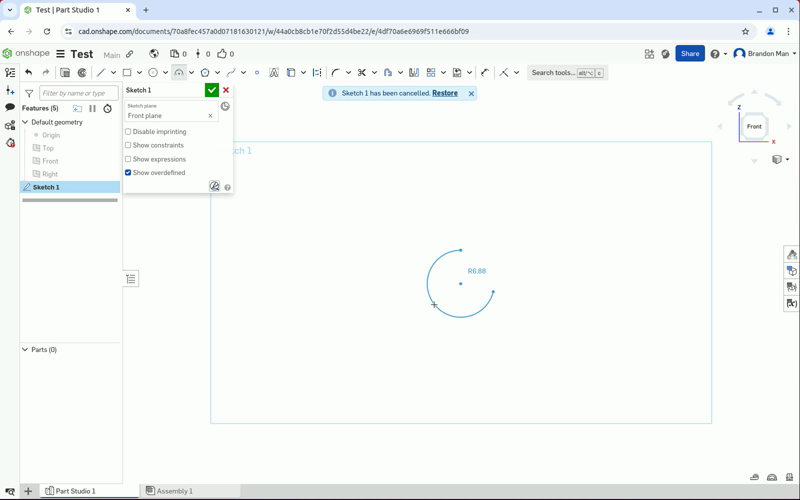
click(434, 304)
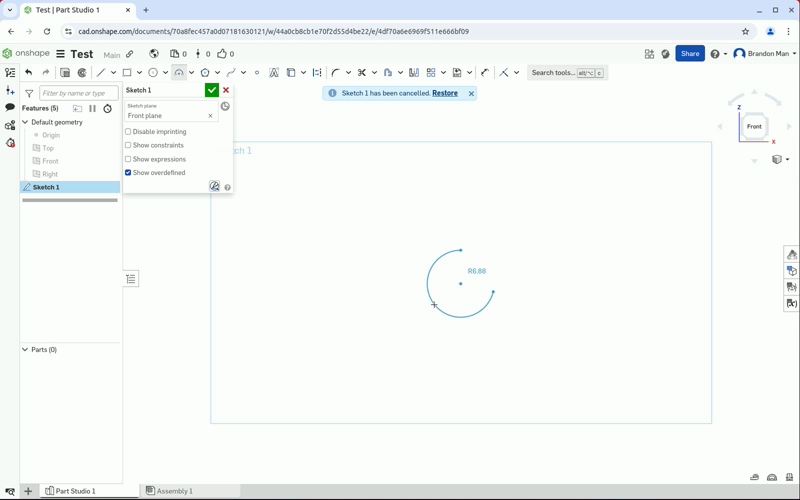
key_up(shift)
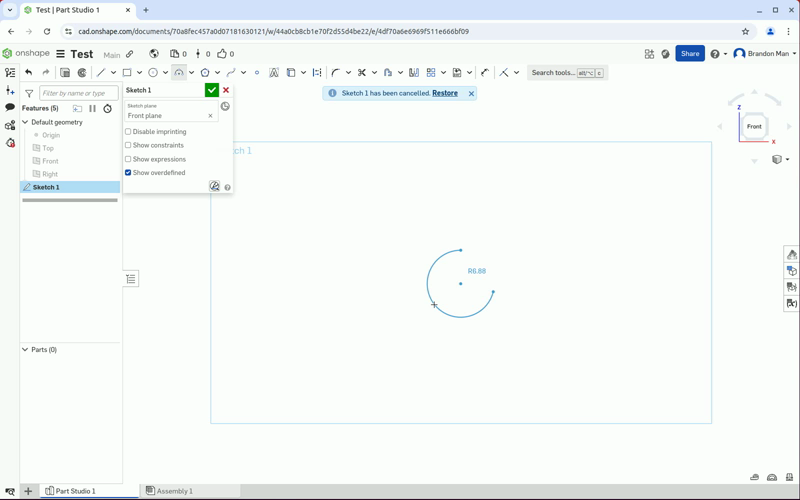
key(esc)
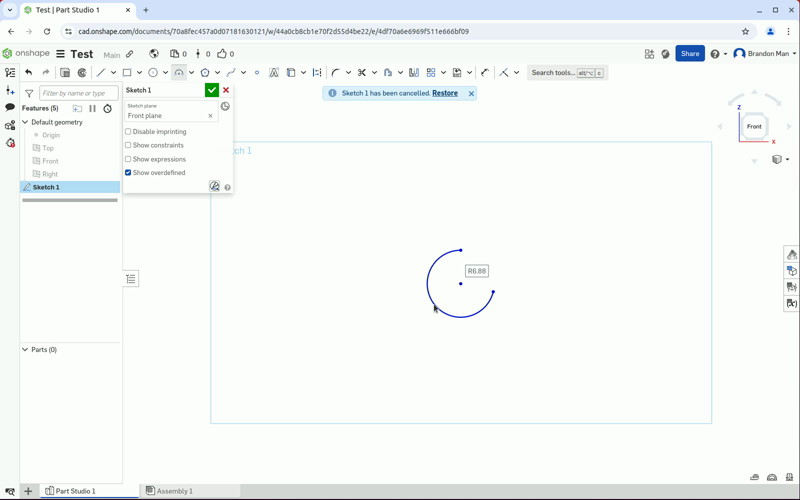
key(l)
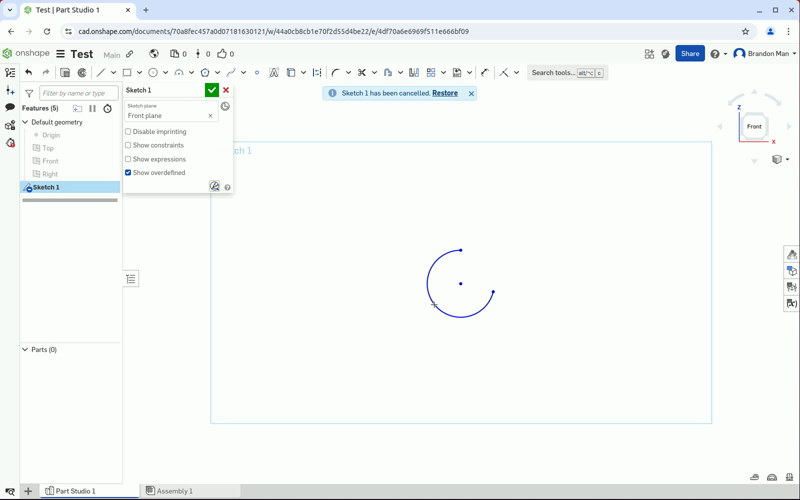
mouse_move(493, 291)
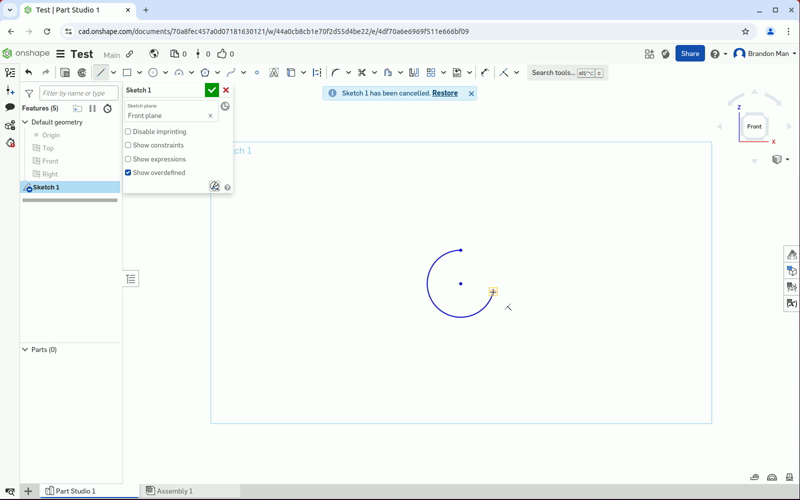
click(493, 291)
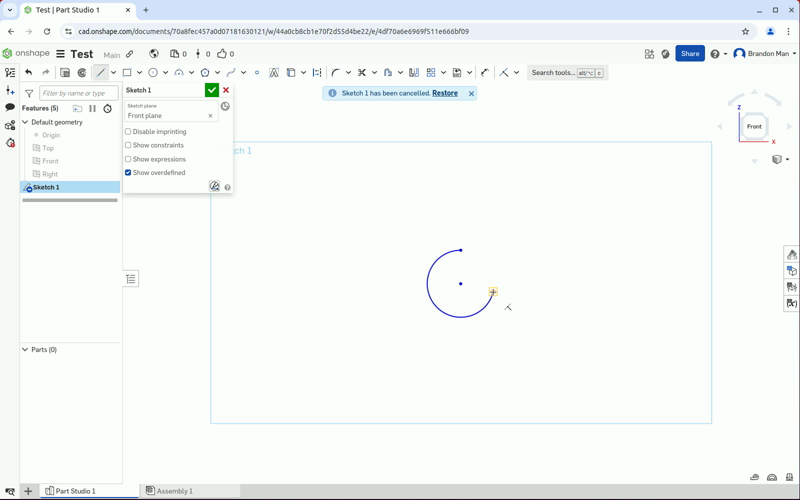
key_down(shift)
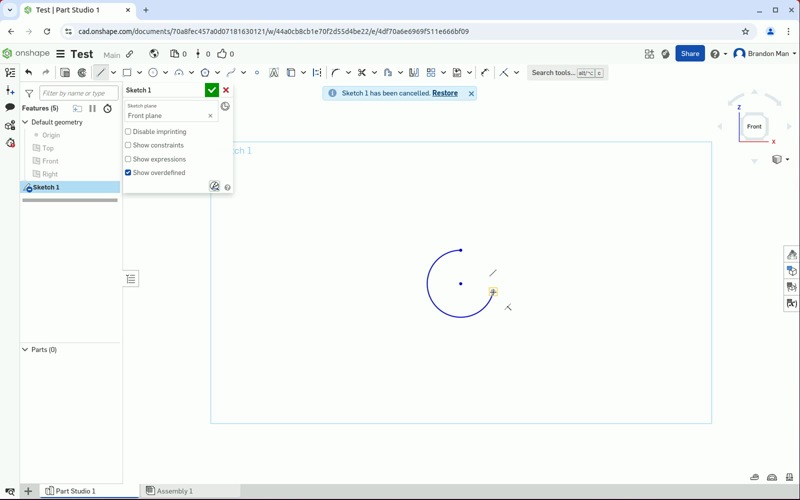
mouse_move(523, 291)
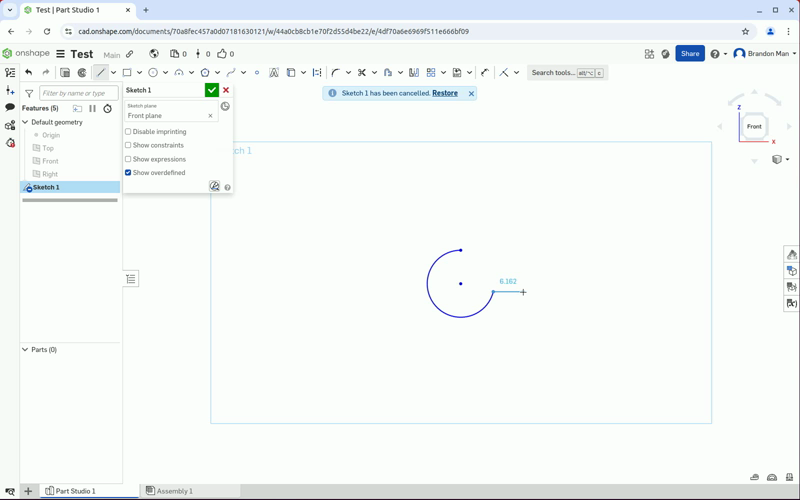
mouse_move(493, 279)
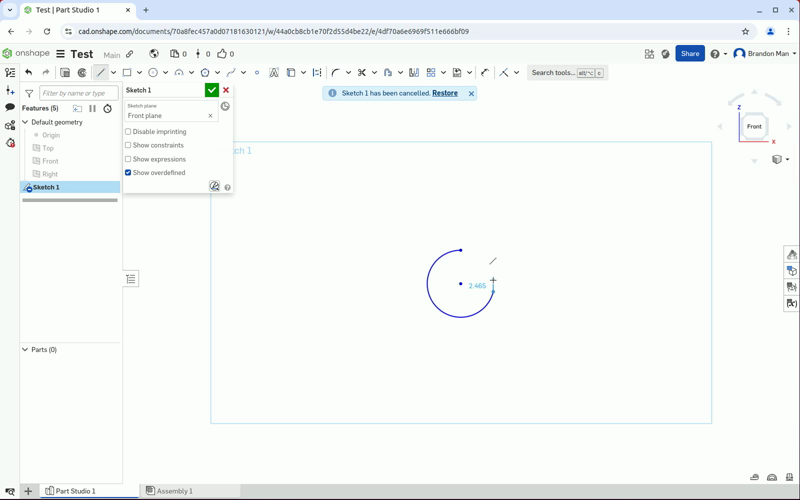
click(493, 279)
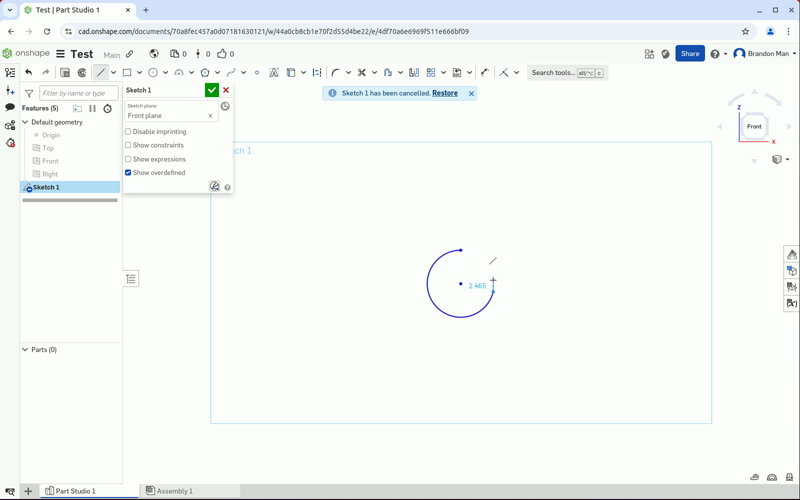
key_up(shift)
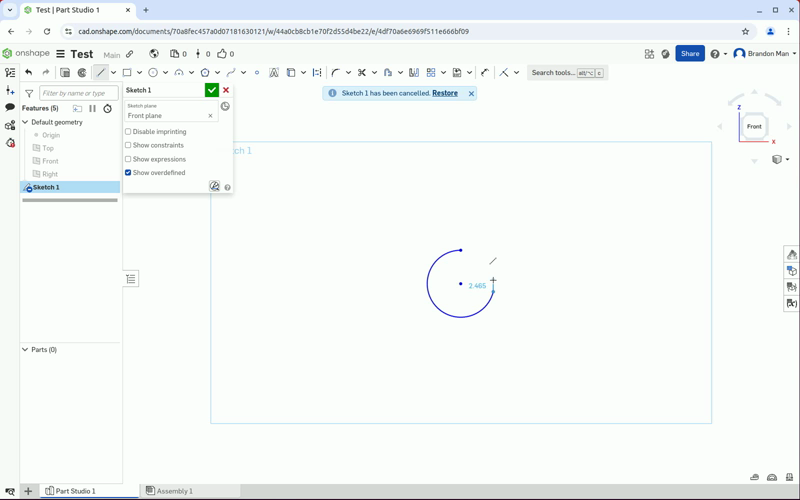
key(esc)
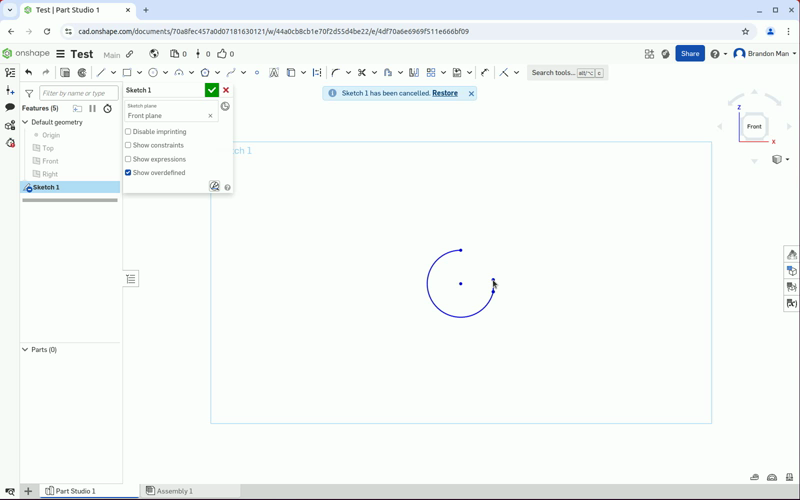
key(a)
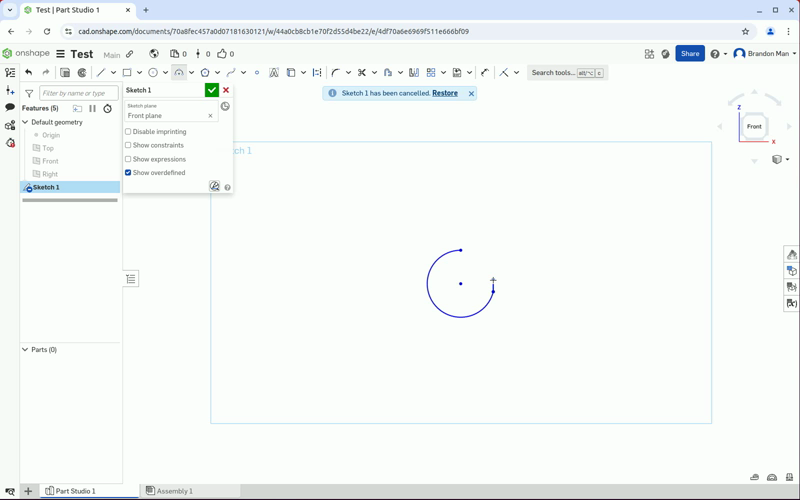
mouse_move(493, 279)
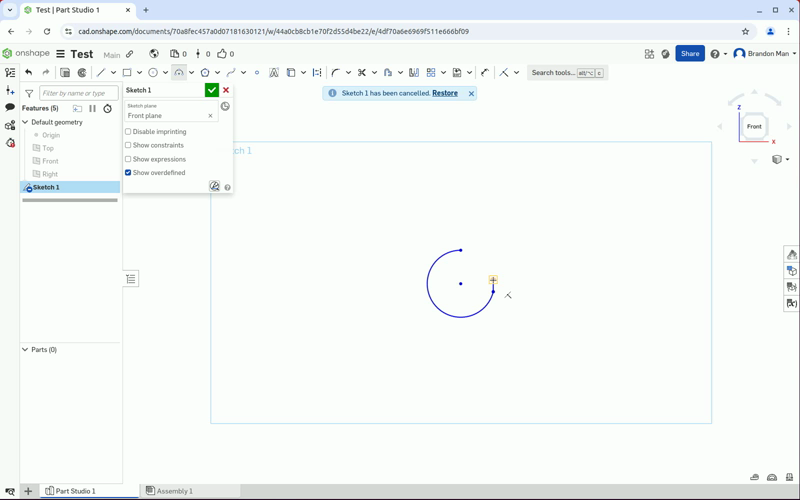
click(493, 279)
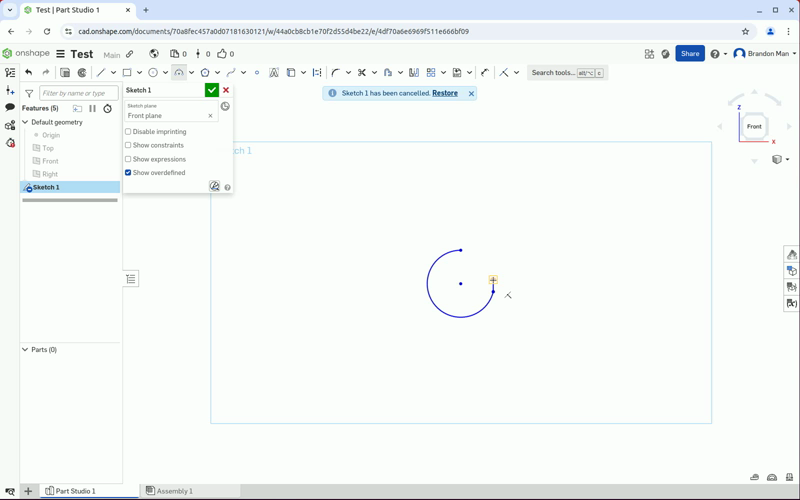
key_down(shift)
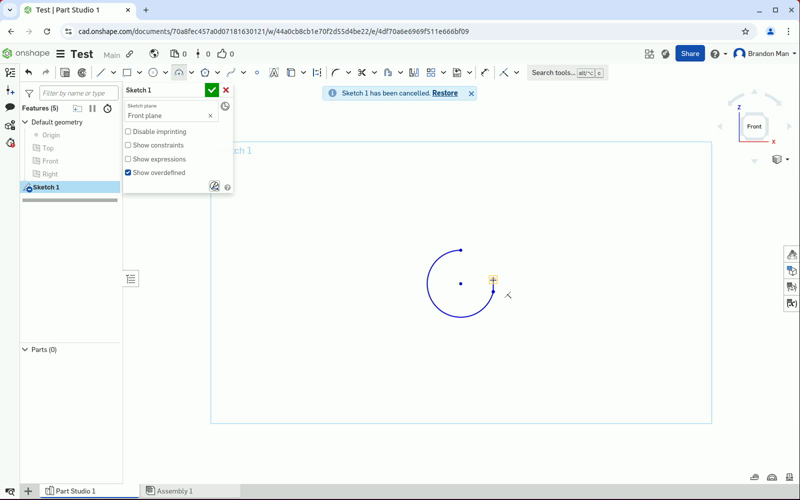
mouse_move(504, 268)
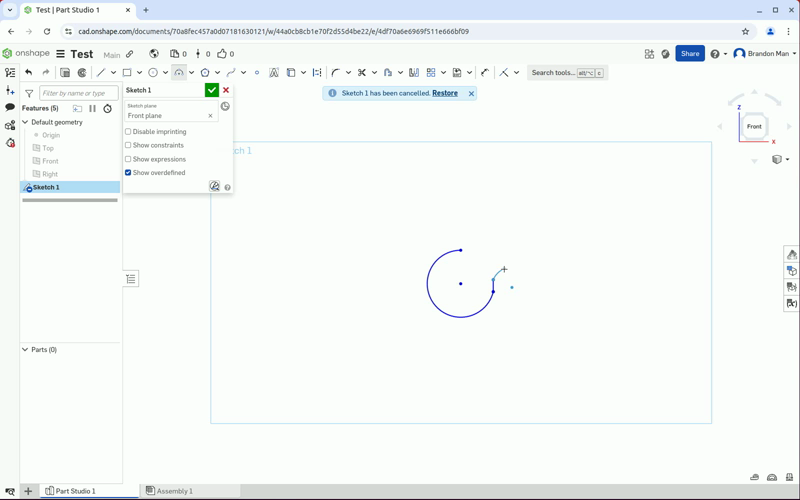
click(504, 268)
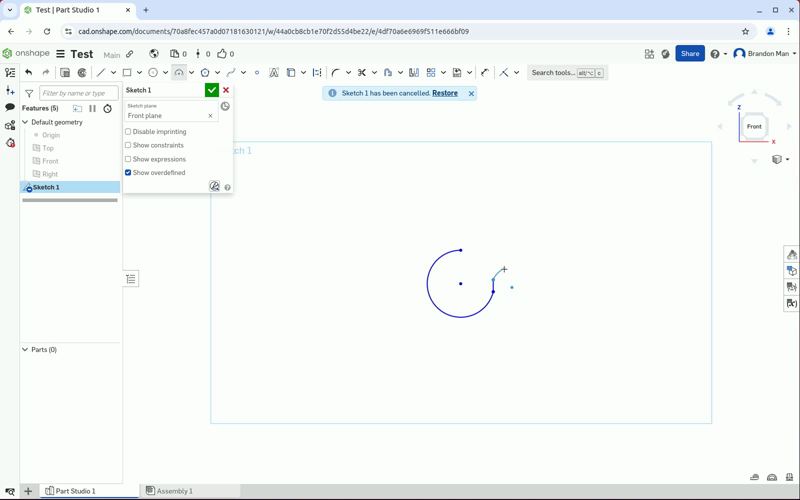
mouse_move(496, 272)
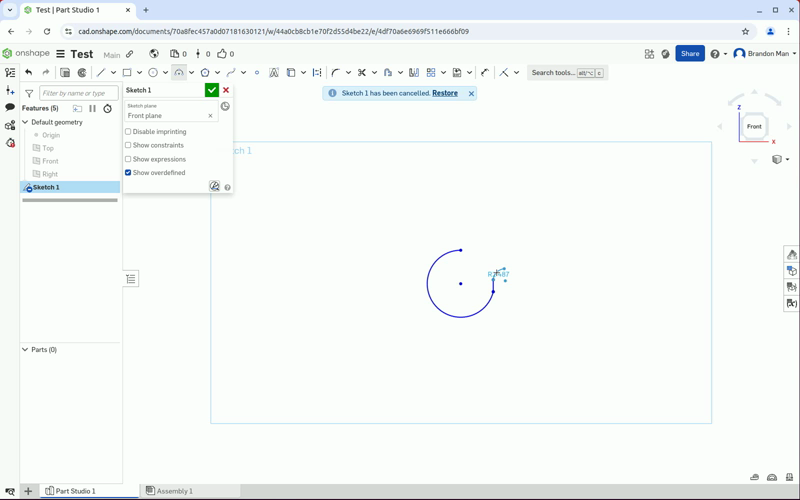
click(496, 272)
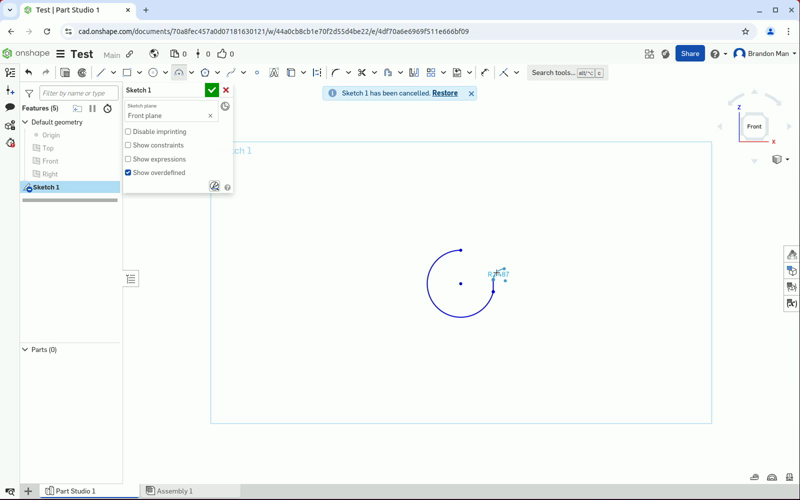
key_up(shift)
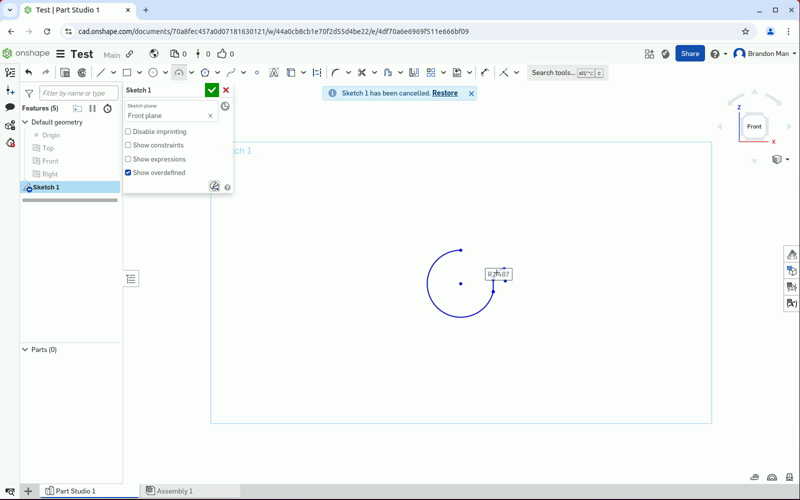
key(esc)
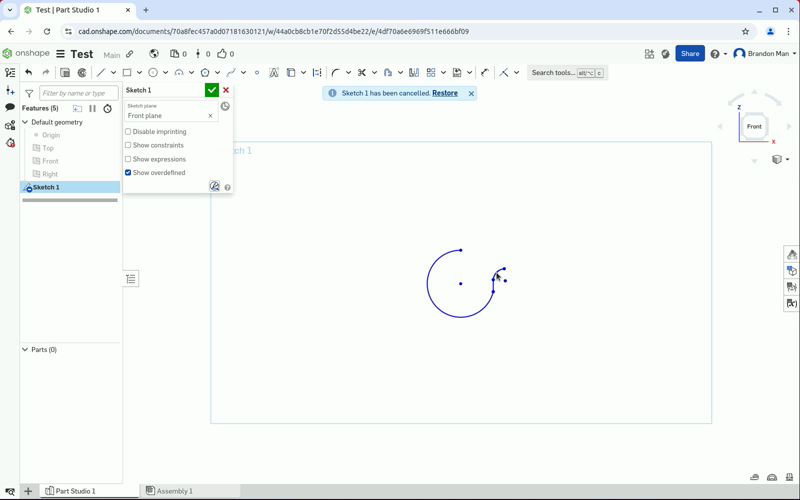
key(l)
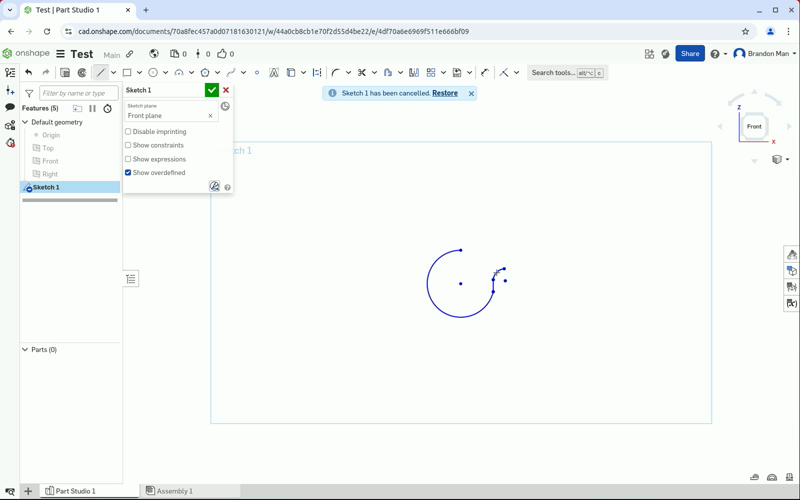
mouse_move(504, 268)
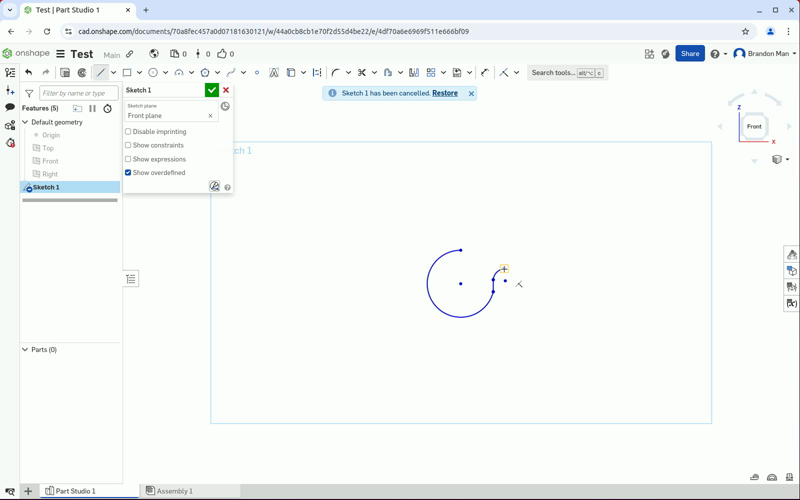
click(504, 268)
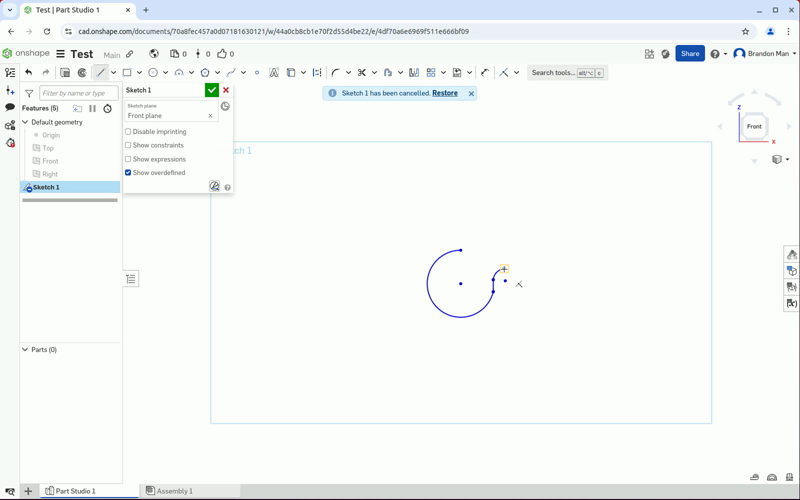
key_down(shift)
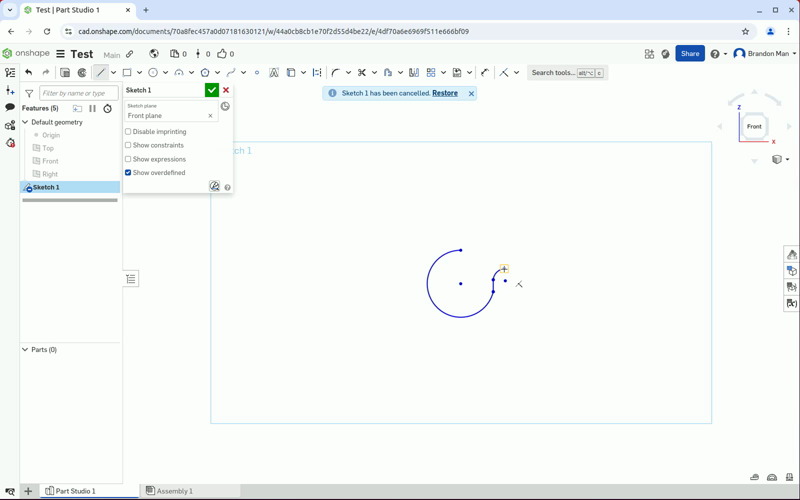
mouse_move(534, 268)
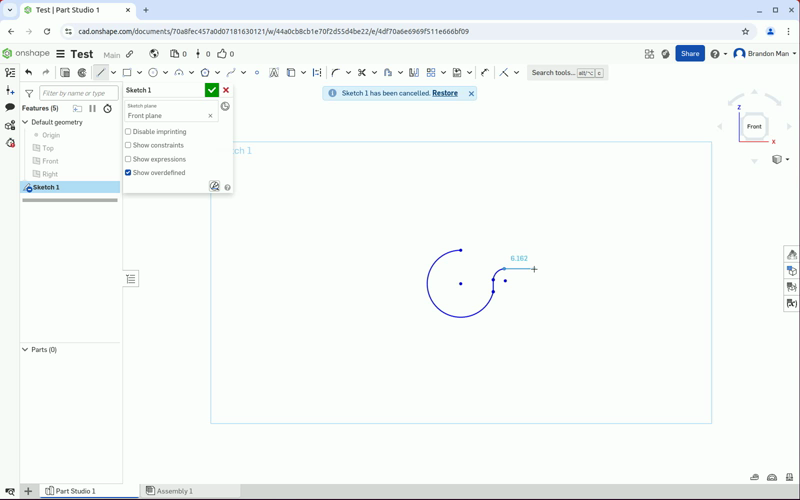
mouse_move(542, 268)
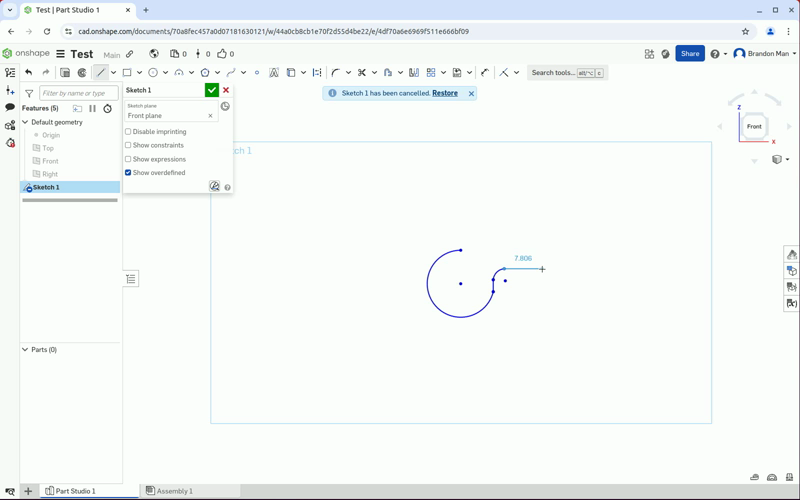
click(542, 268)
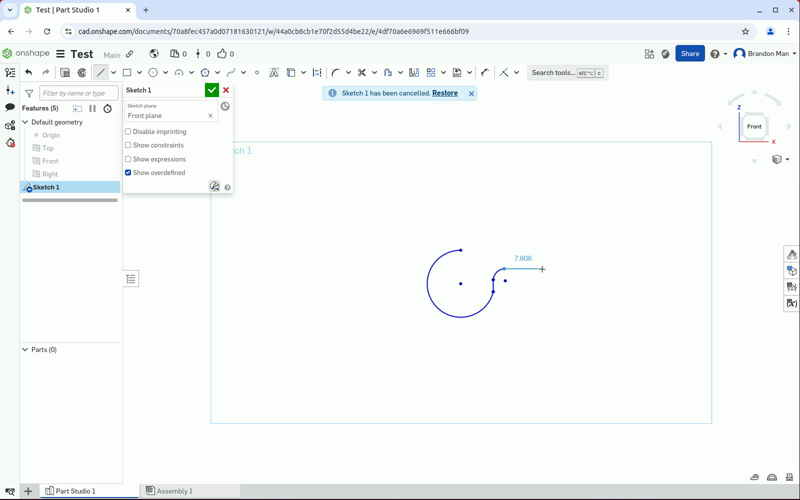
key_up(shift)
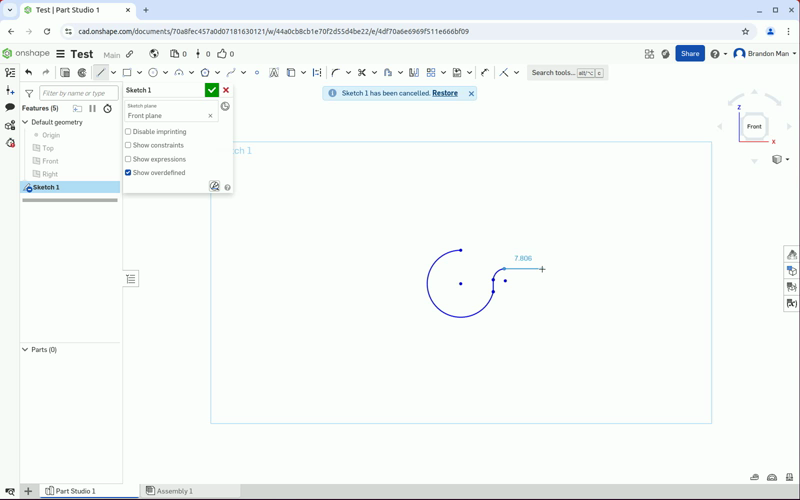
key_down(shift)
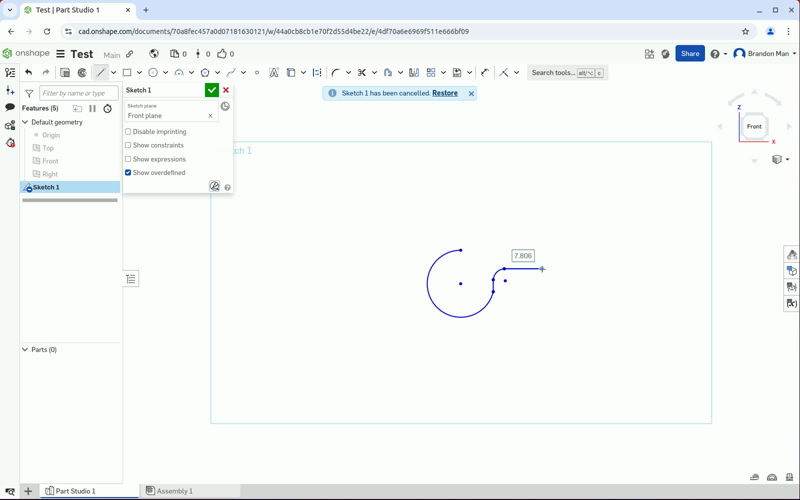
mouse_move(572, 268)
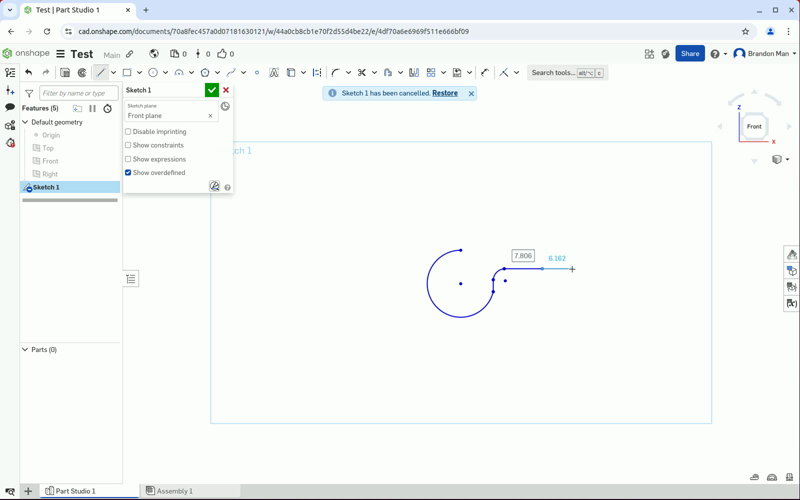
mouse_move(542, 250)
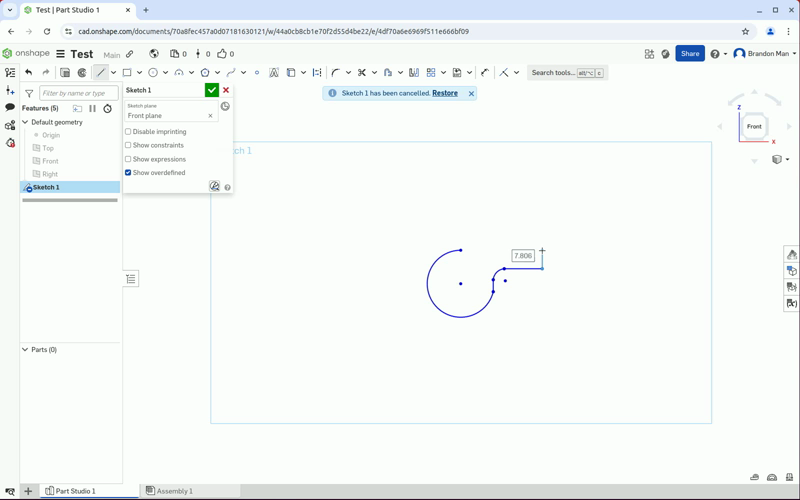
click(542, 250)
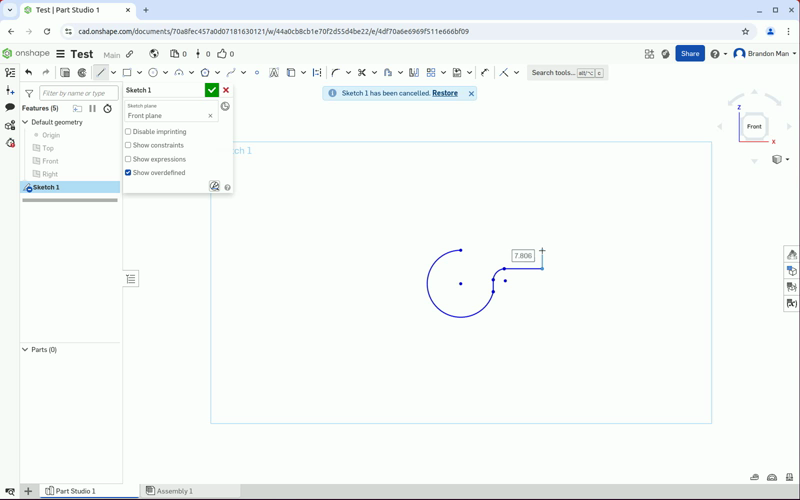
key_up(shift)
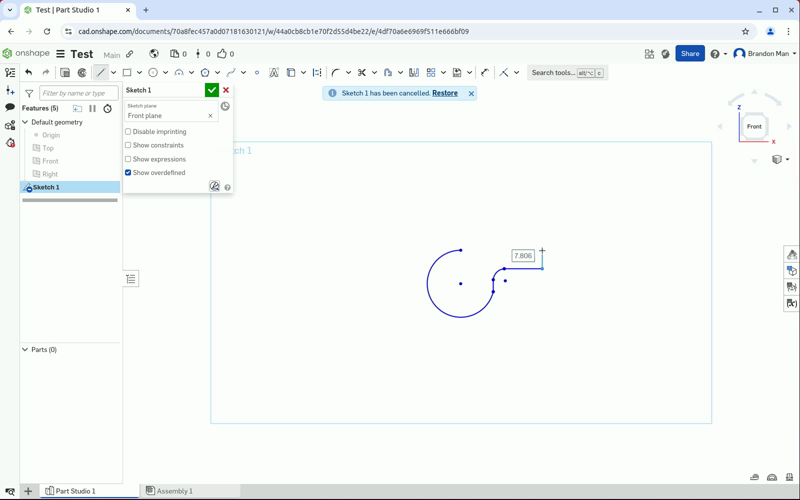
key_down(shift)
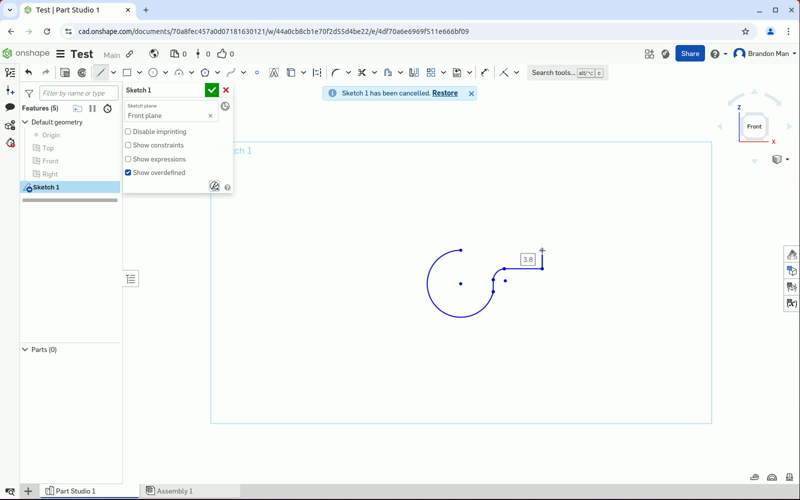
mouse_move(460, 250)
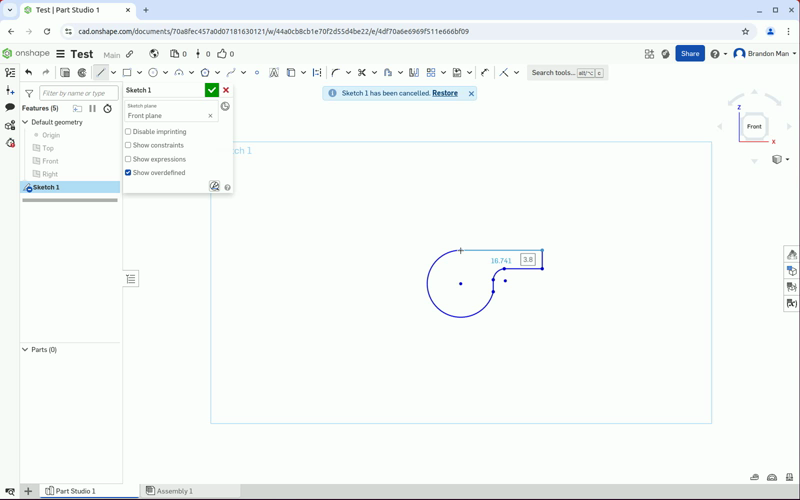
key_up(shift)
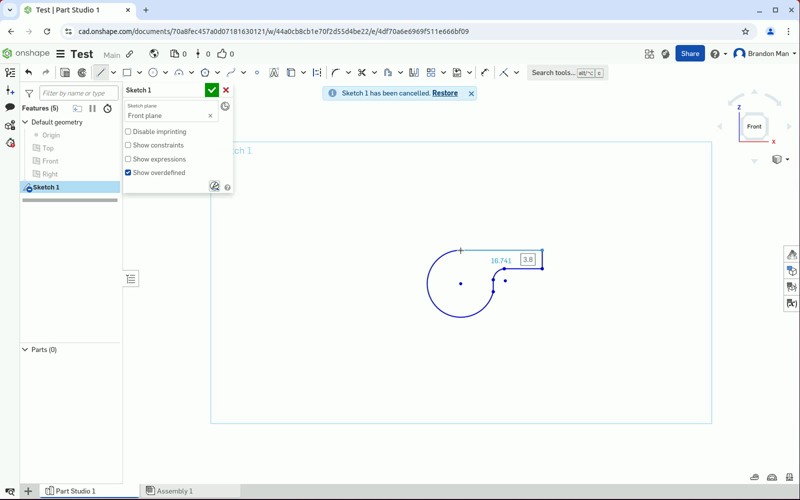
click(460, 250)
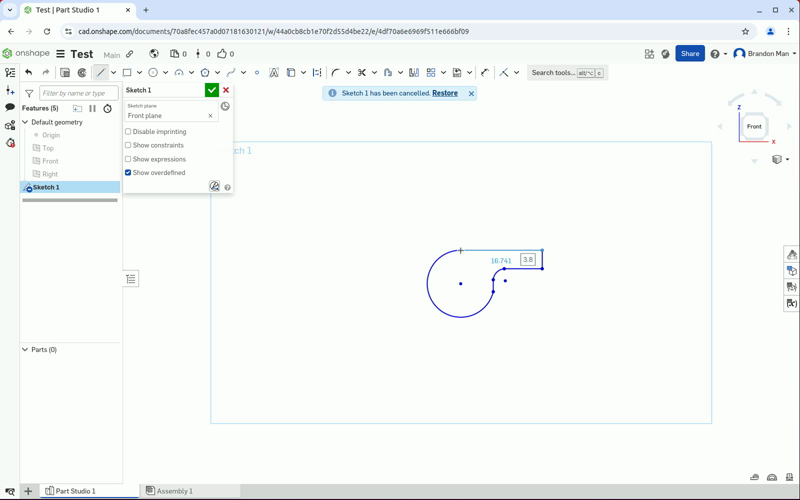
key(esc)
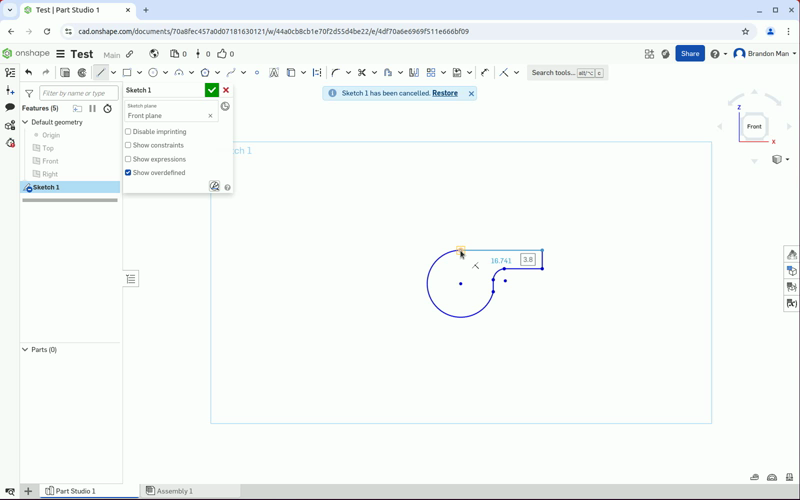
key(c)
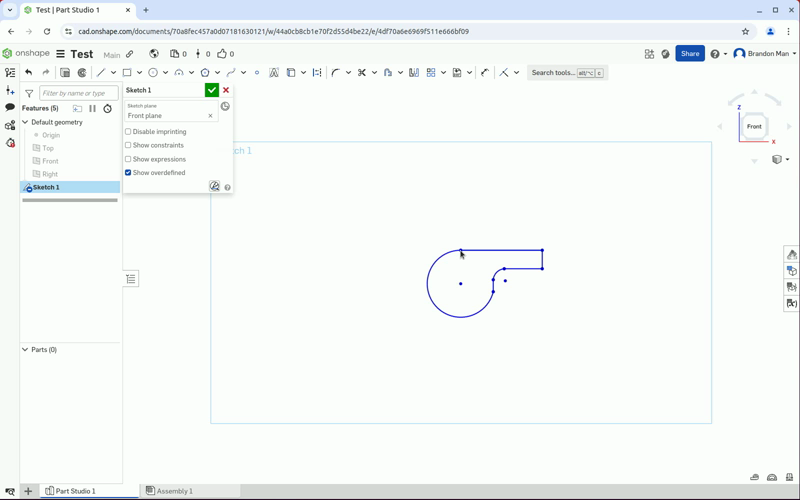
key_down(shift)
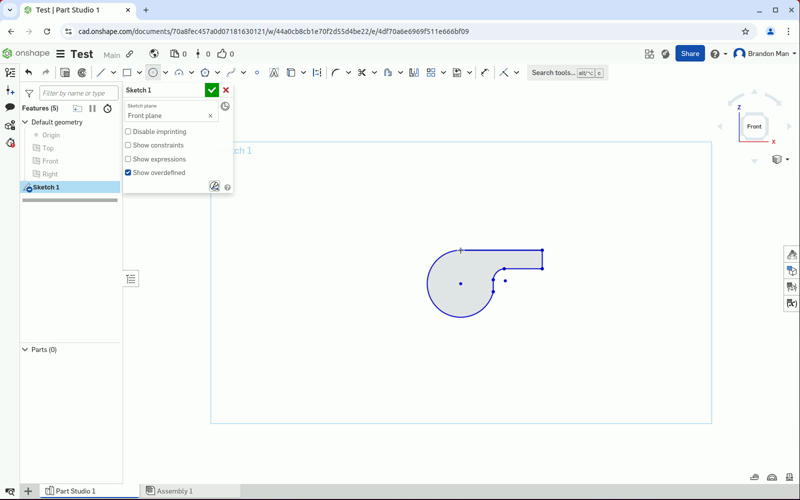
mouse_move(460, 283)
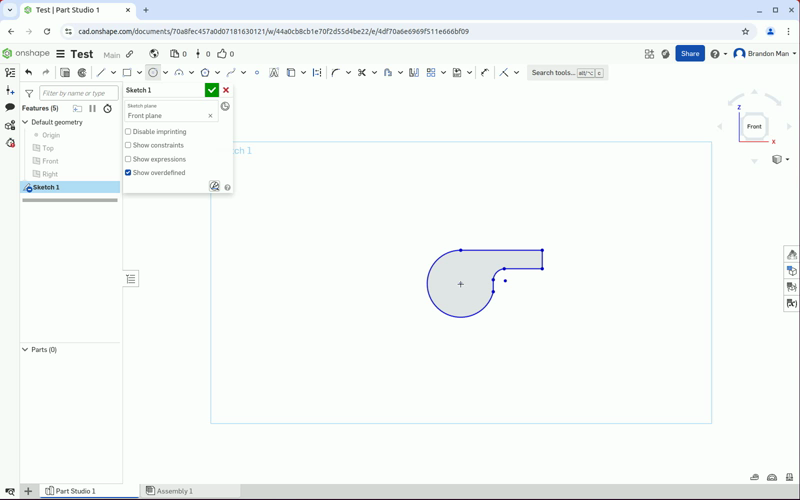
click(460, 283)
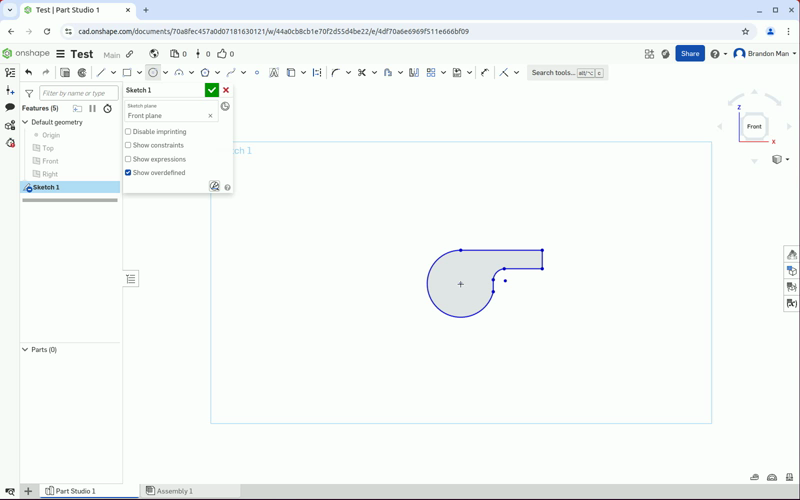
key_up(shift)
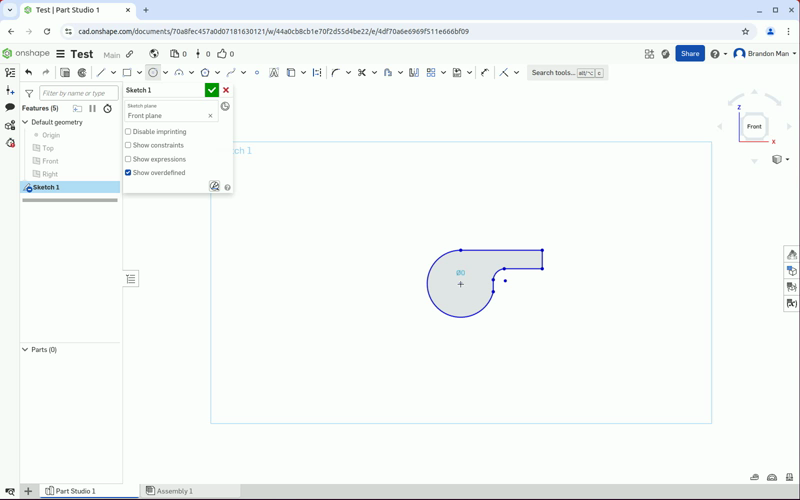
mouse_move(482, 283)
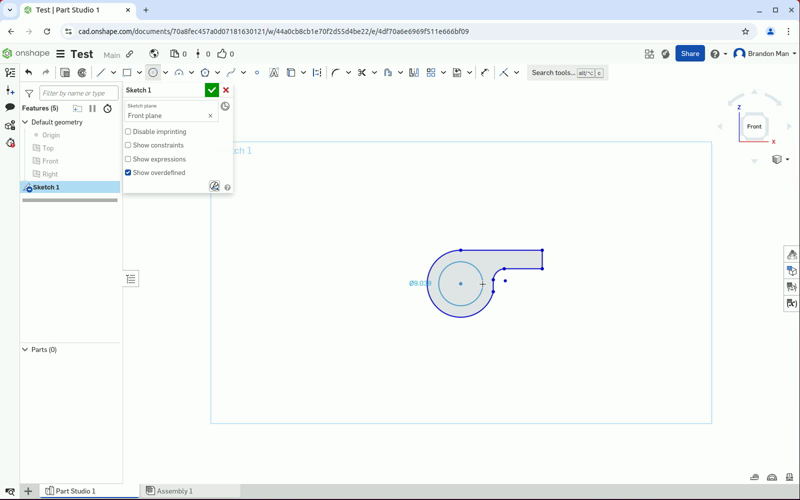
click(482, 283)
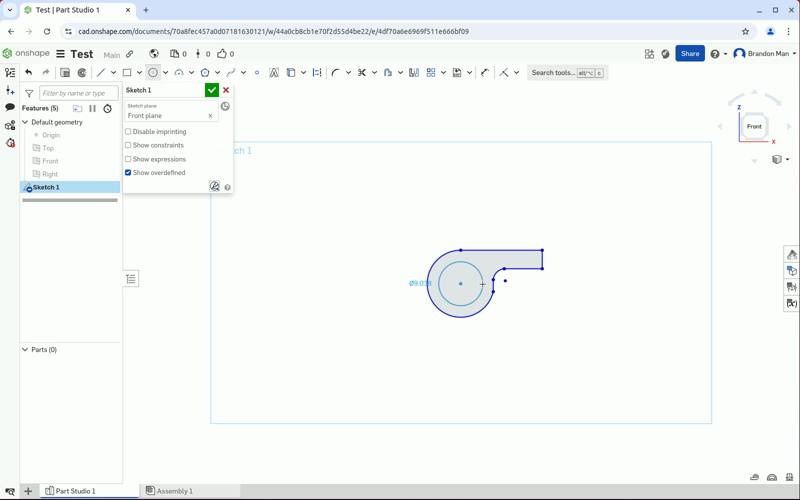
key(esc)
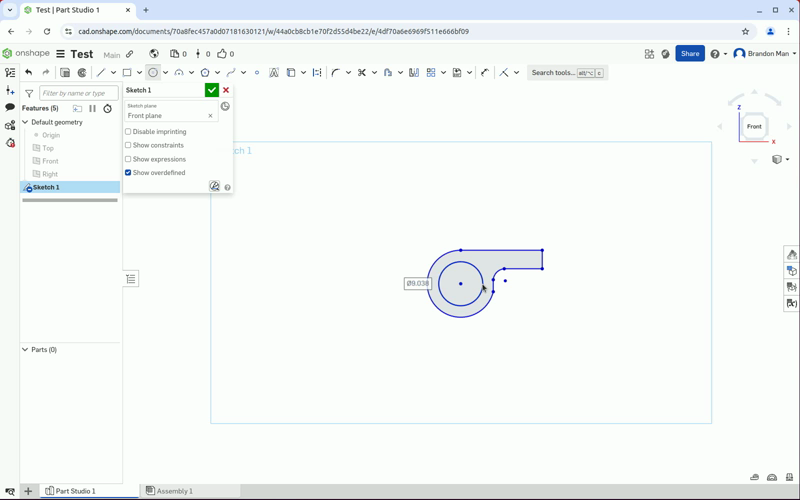
mouse_move(438, 295)
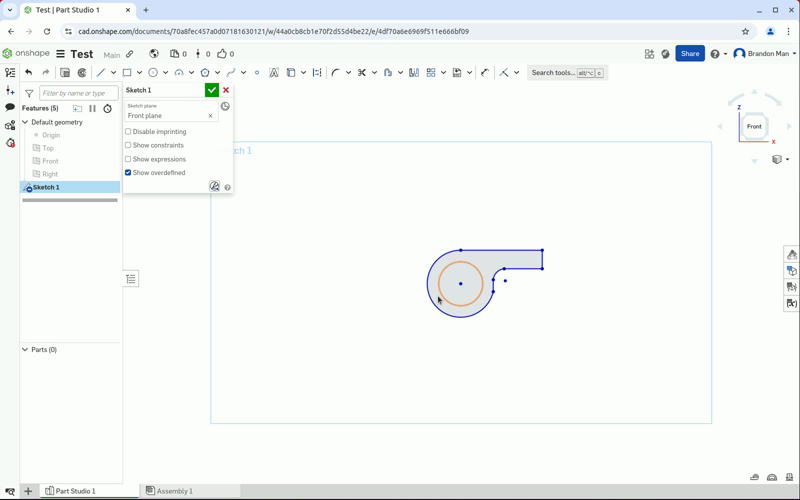
click(438, 295)
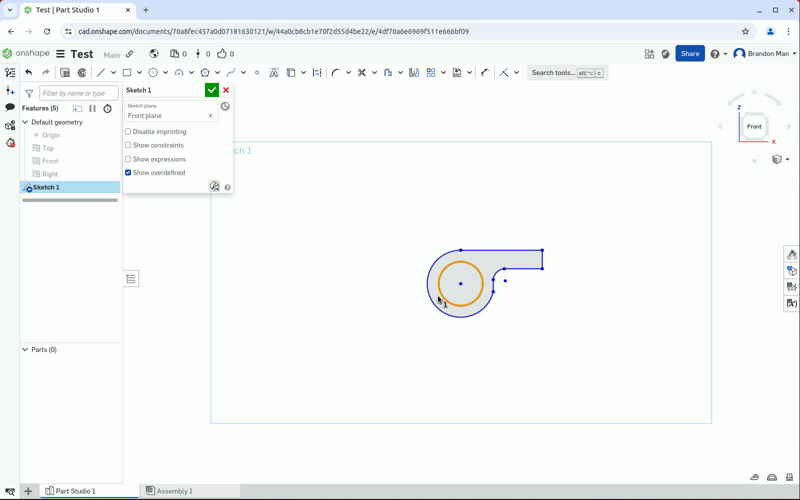
mouse_move(73, 352)
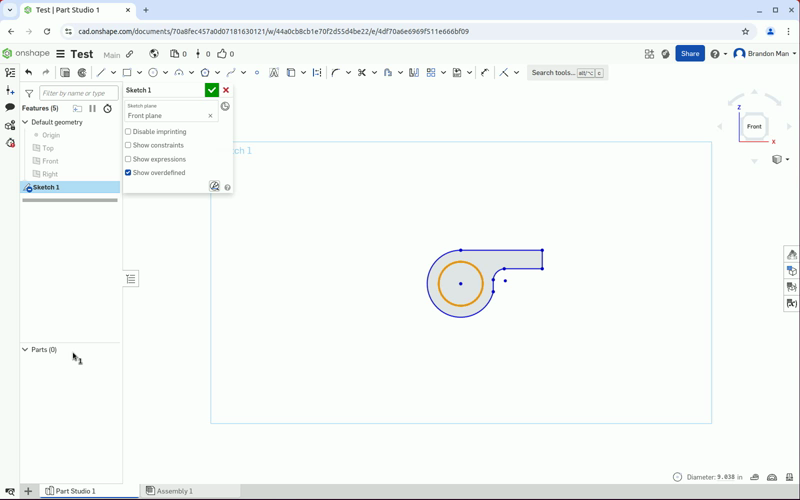
key(shift+y)
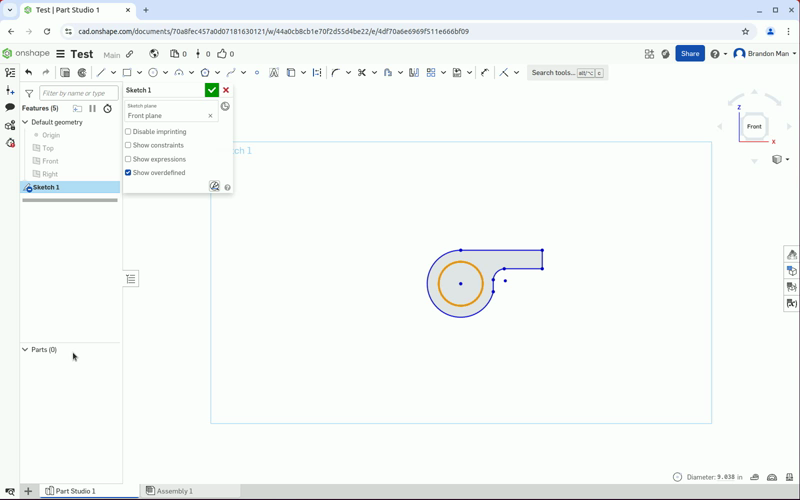
key(shift+e)
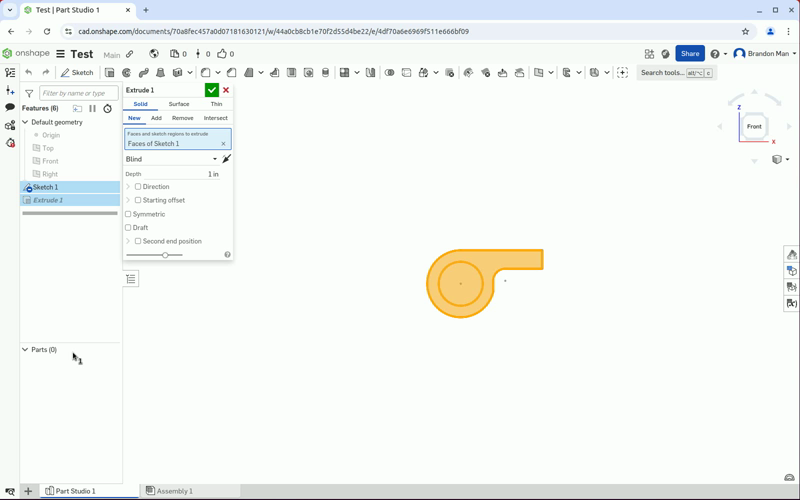
mouse_move(143, 106)
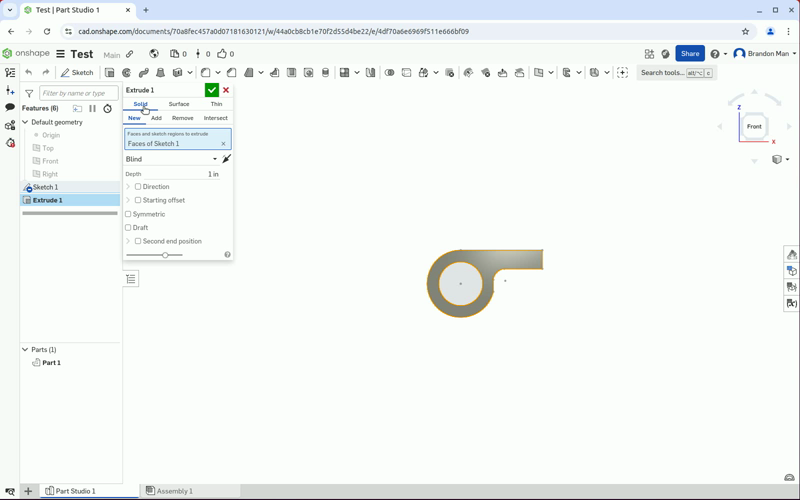
click(143, 106)
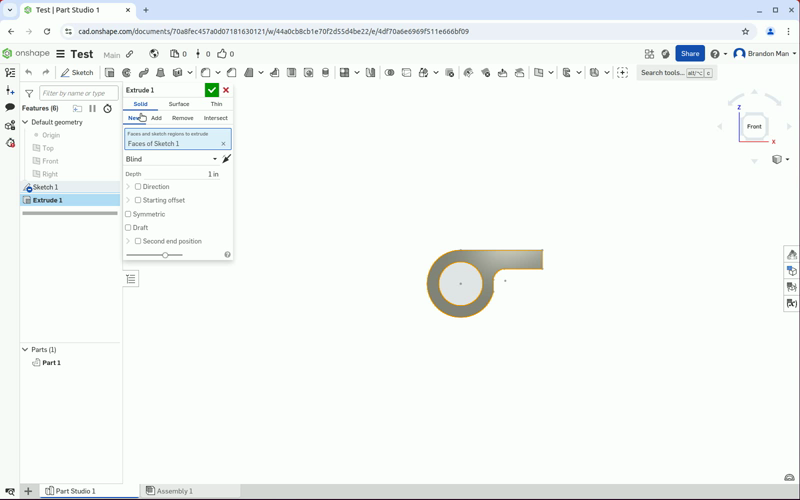
mouse_move(137, 120)
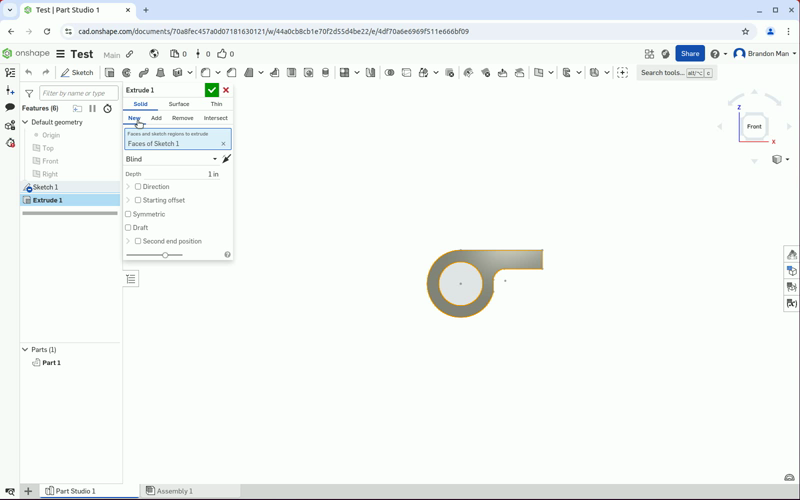
click(137, 120)
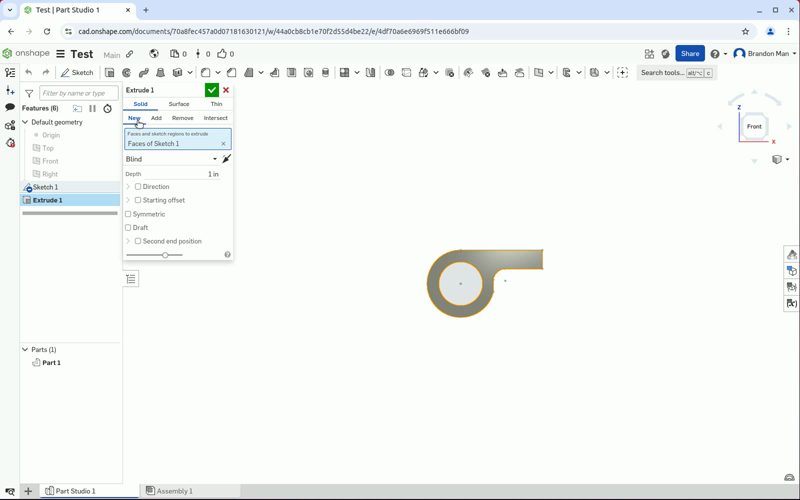
key(tab, 4)
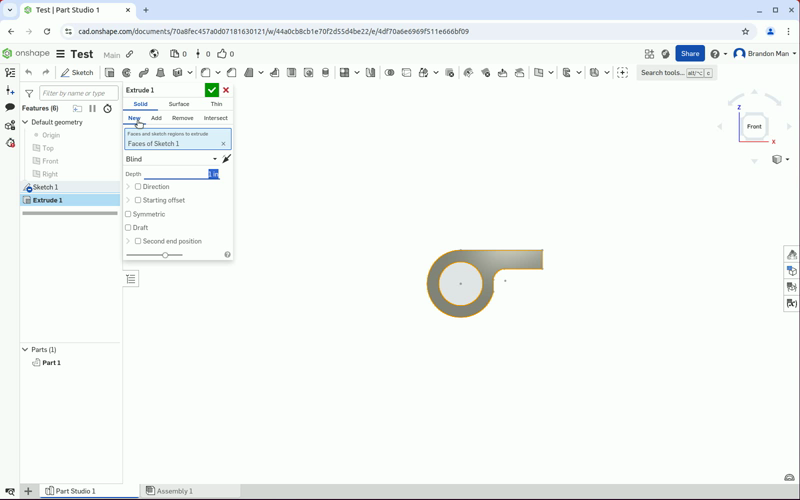
text(15.165)
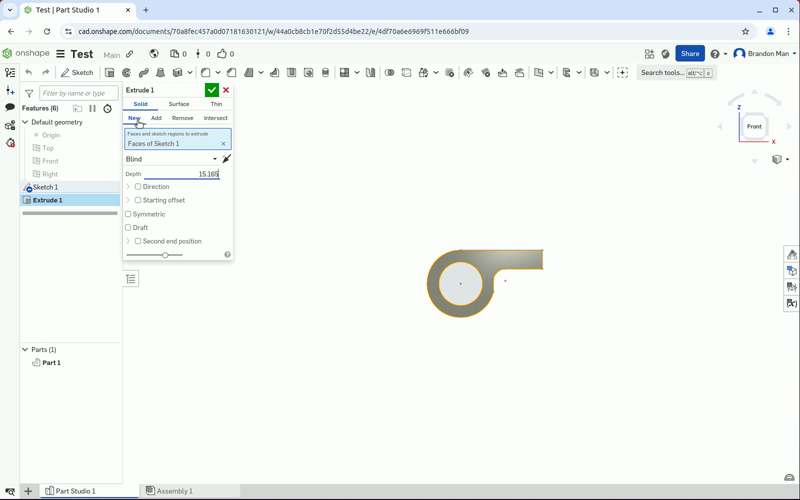
key(enter)
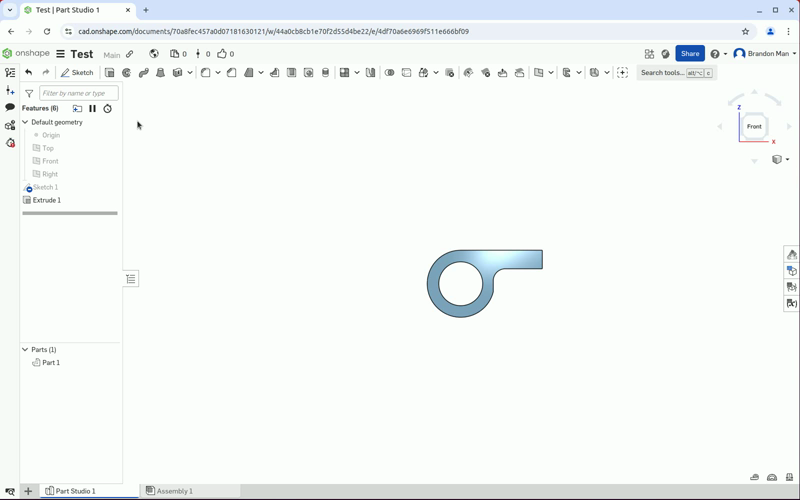
key(shift+h)
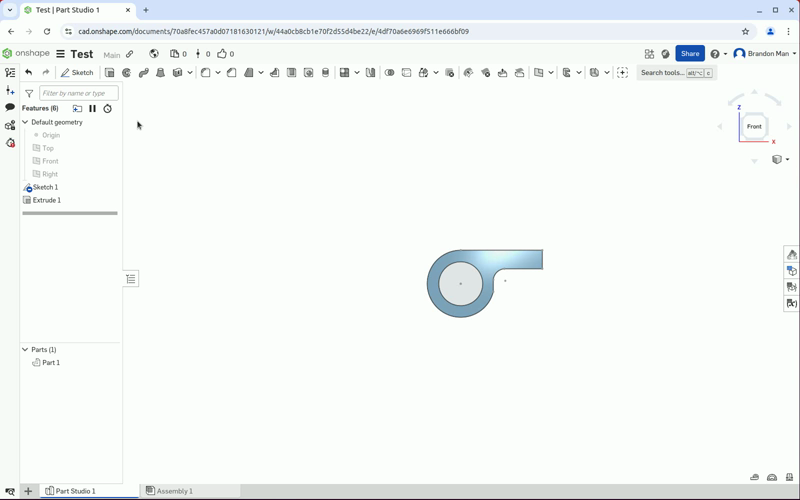
key(shift+h)
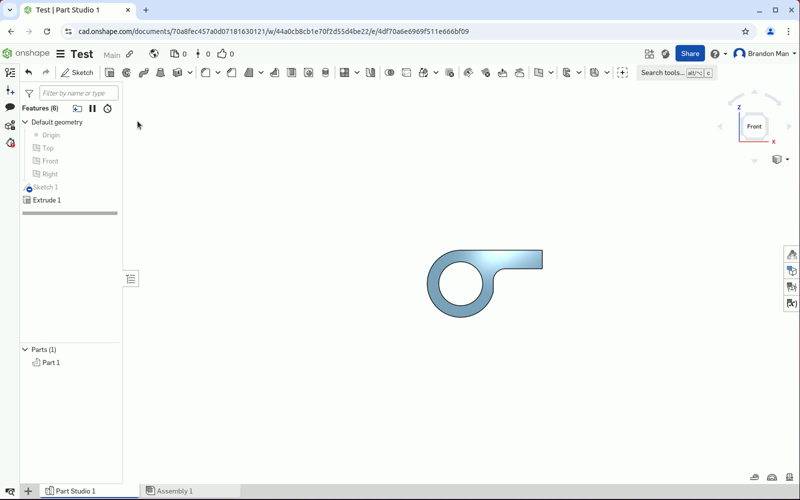
mouse_move(73, 189)
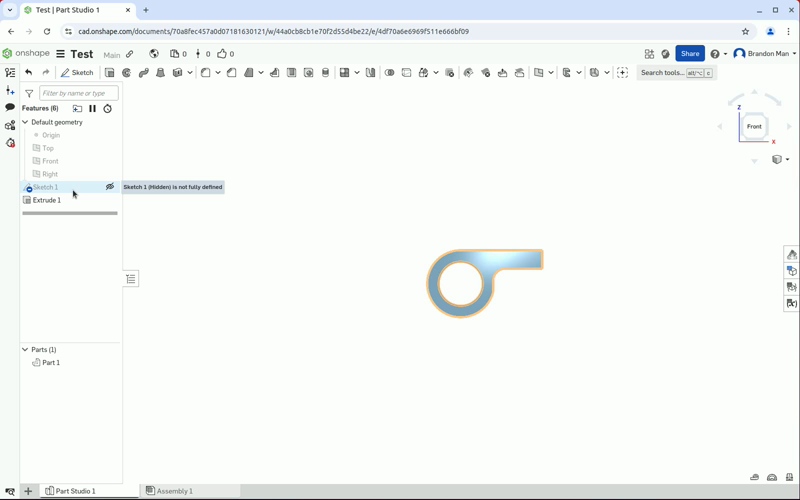
click(73, 189)
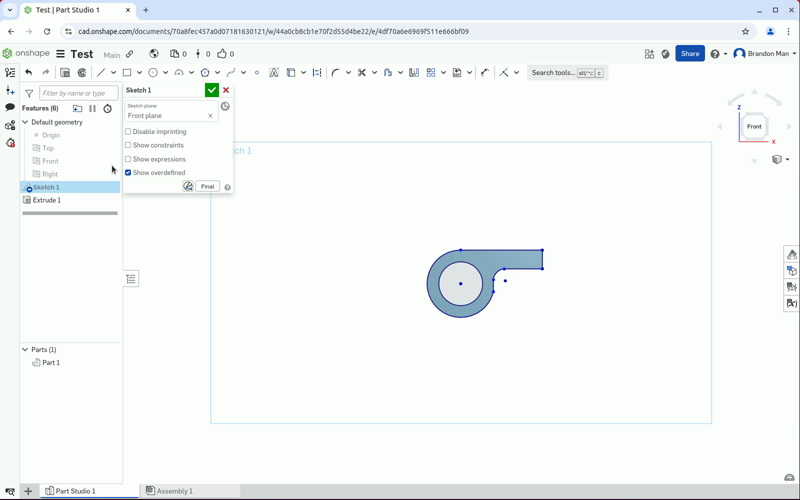
mouse_move(229, 92)
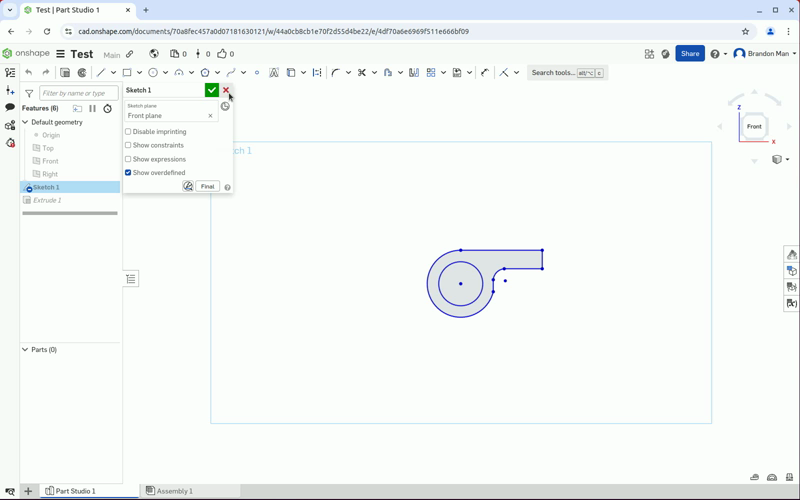
click(229, 92)
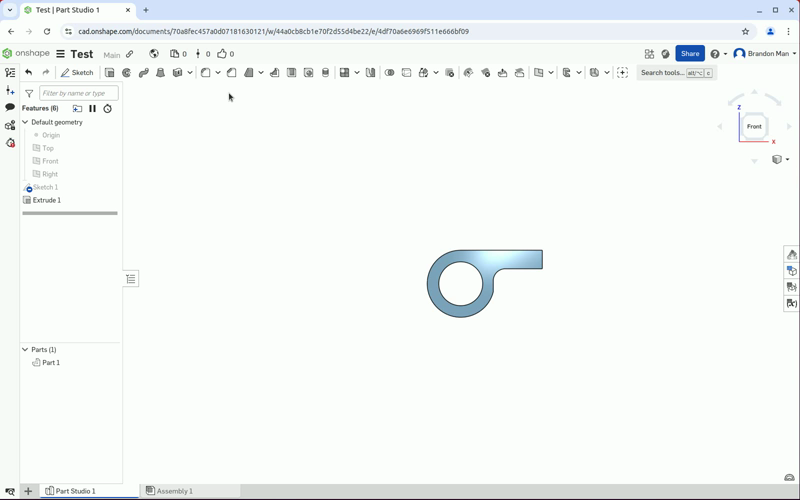
mouse_move(73, 352)
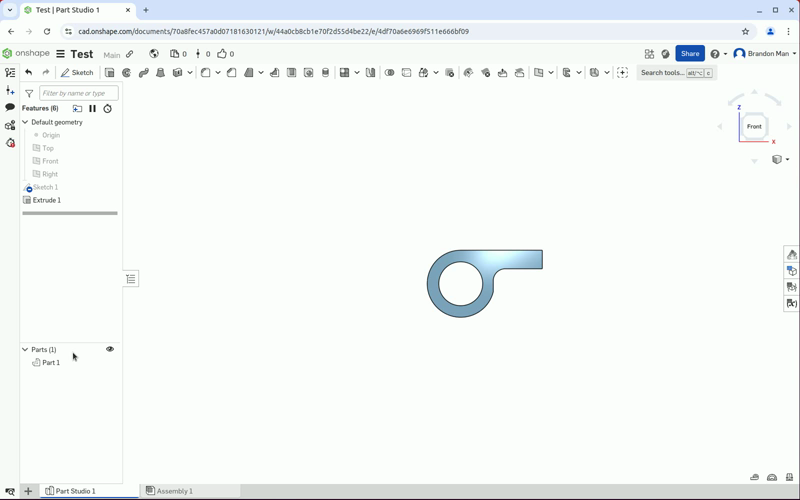
key(y)
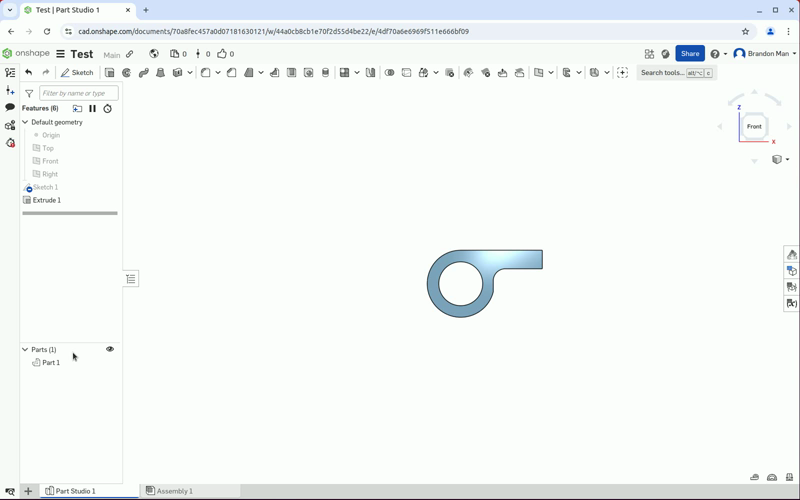
key(shift+p)
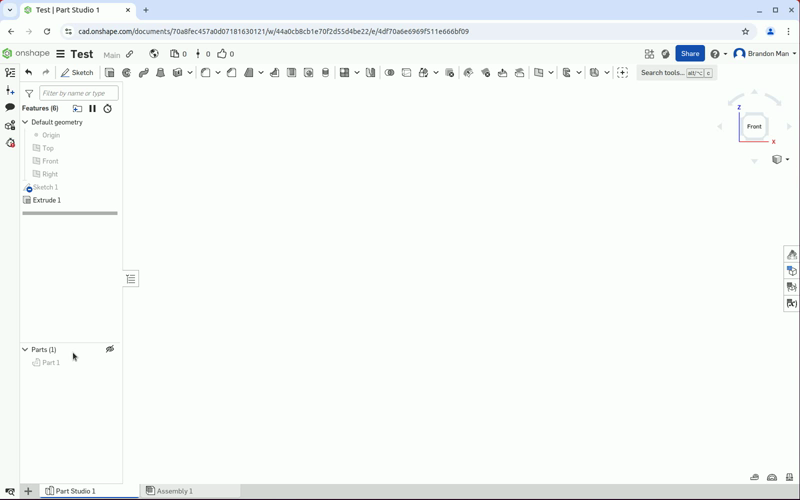
key(space)
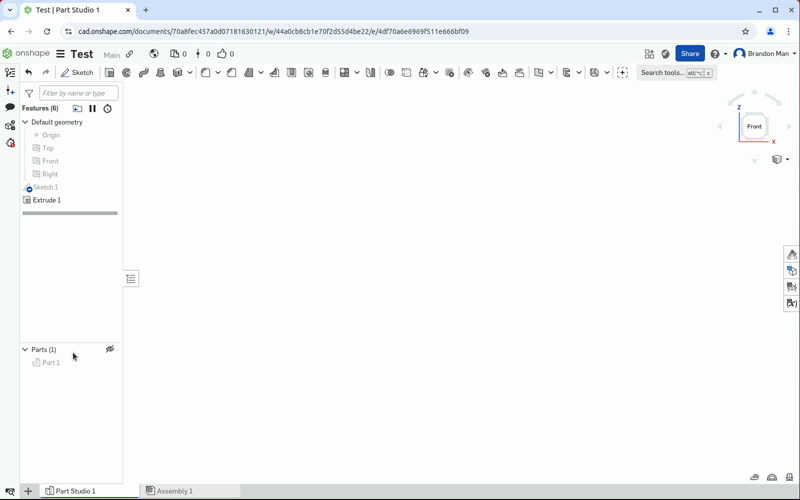
key_down(shift)
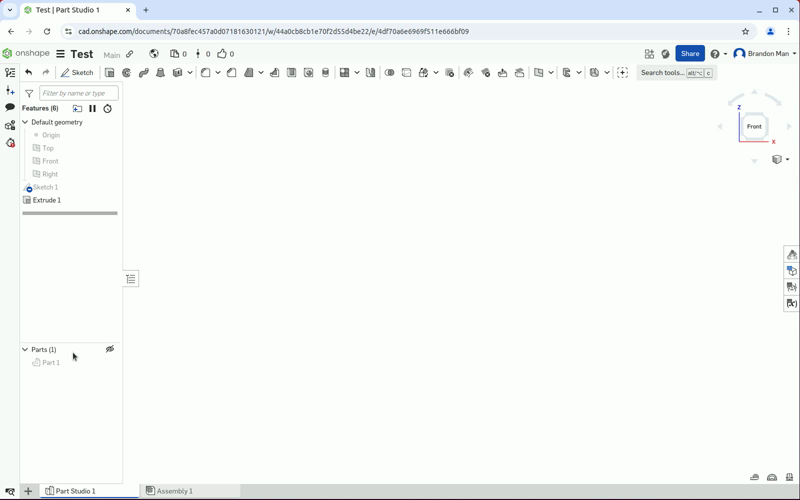
key(down)
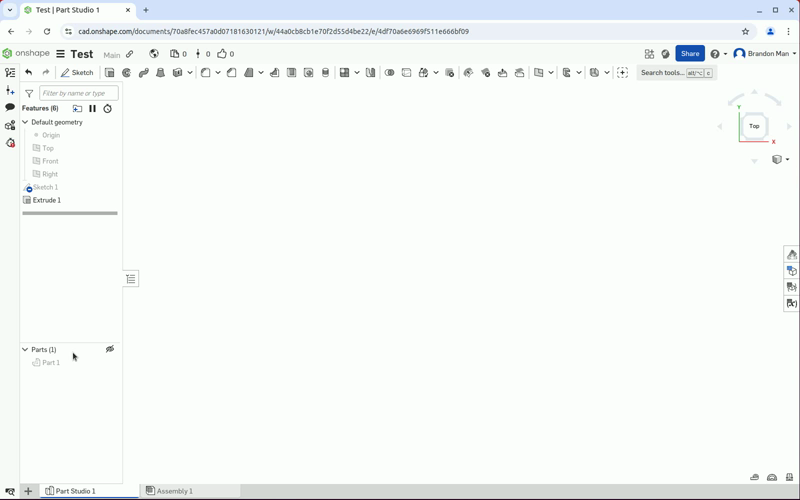
key_up(shift)
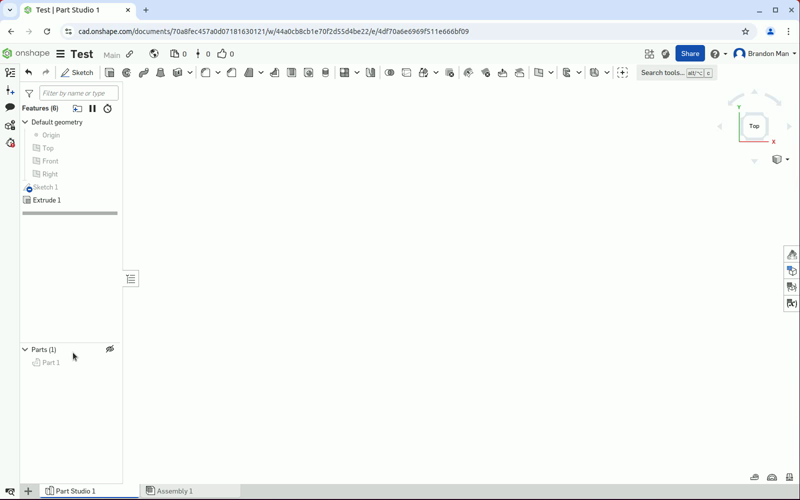
mouse_move(73, 352)
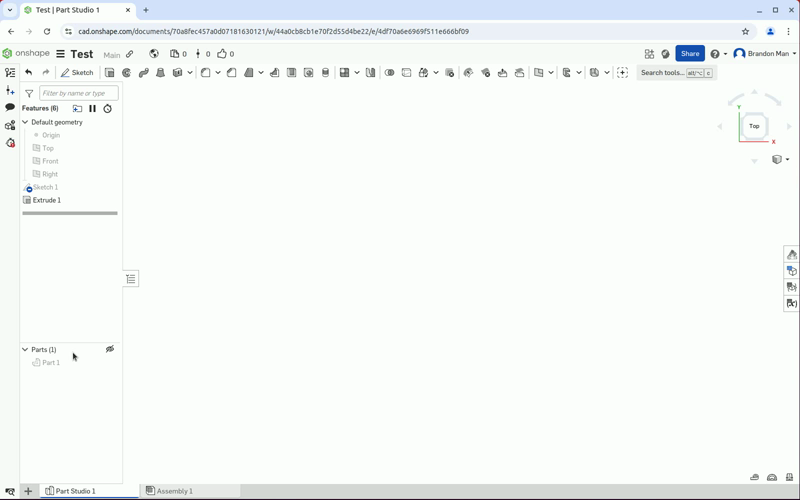
key(shift+y)
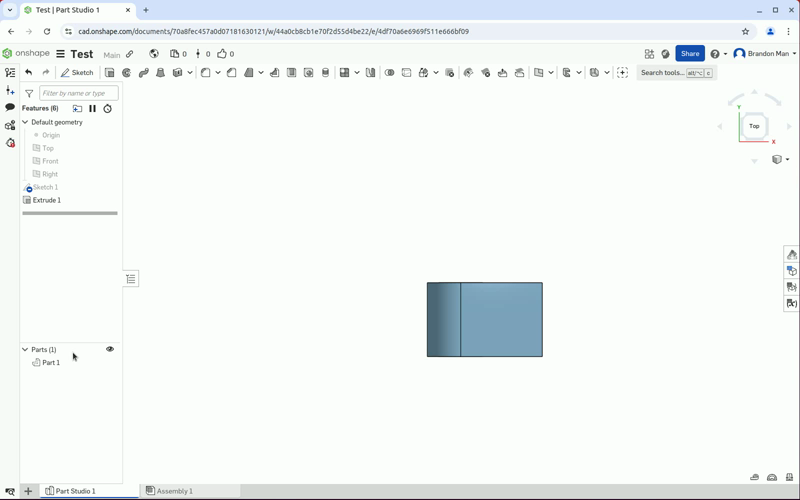
mouse_move(541, 75)
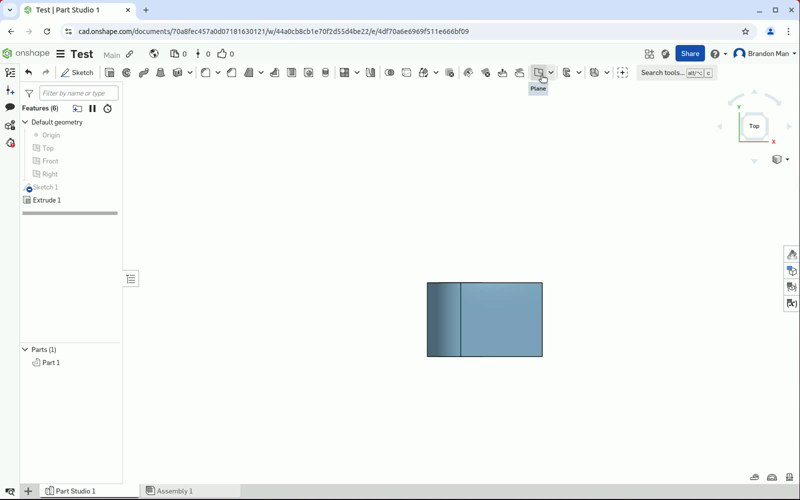
click(541, 75)
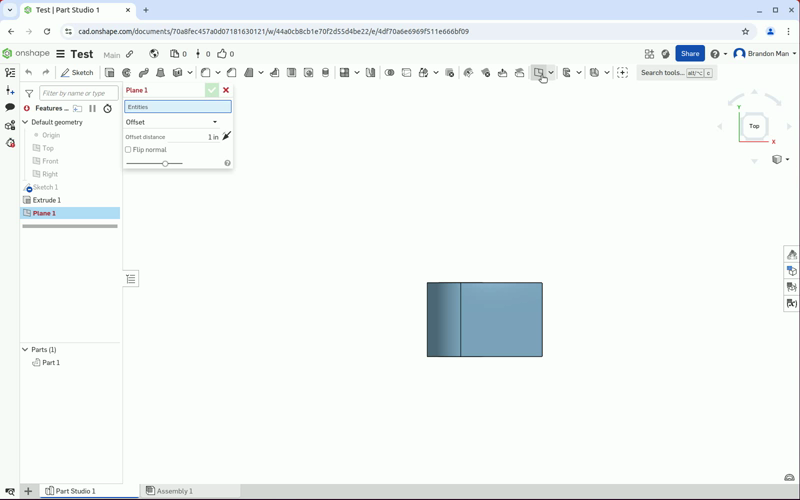
mouse_move(73, 150)
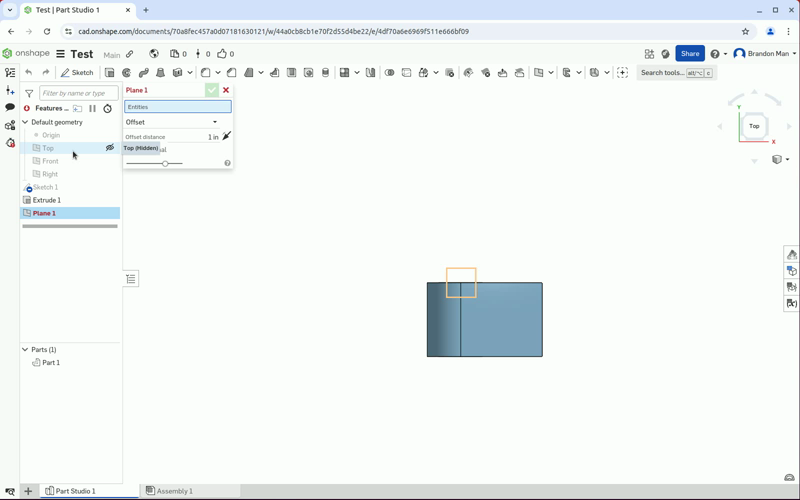
click(73, 150)
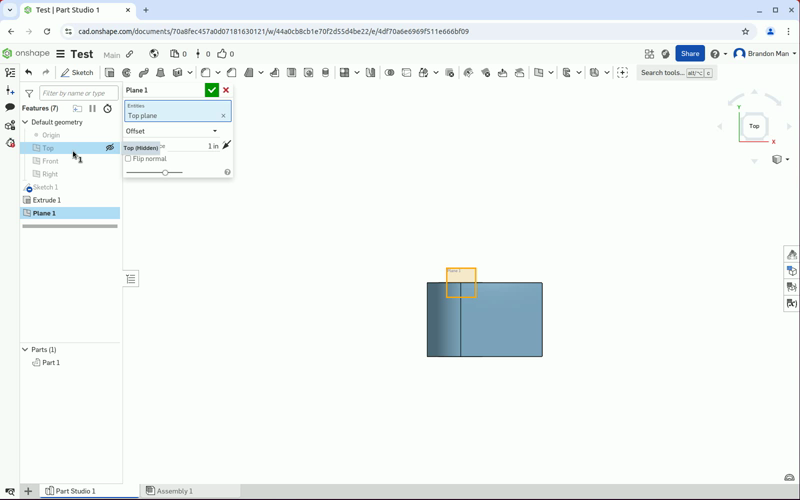
key(tab, 2)
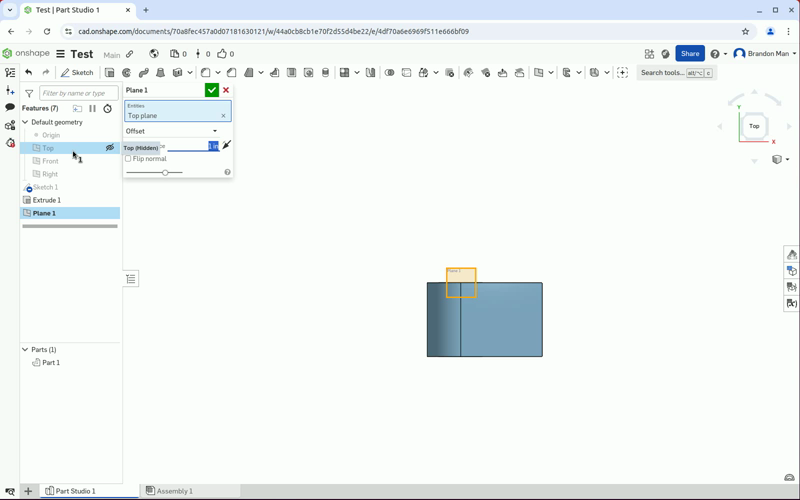
text(6.748)
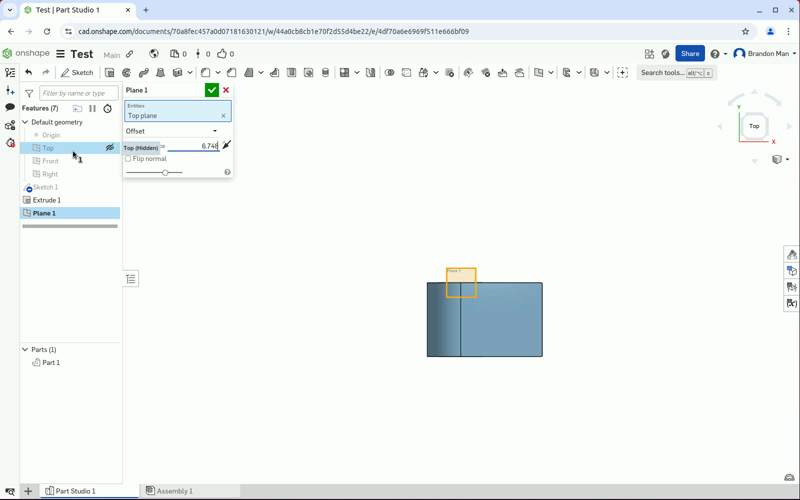
key(enter, 2)
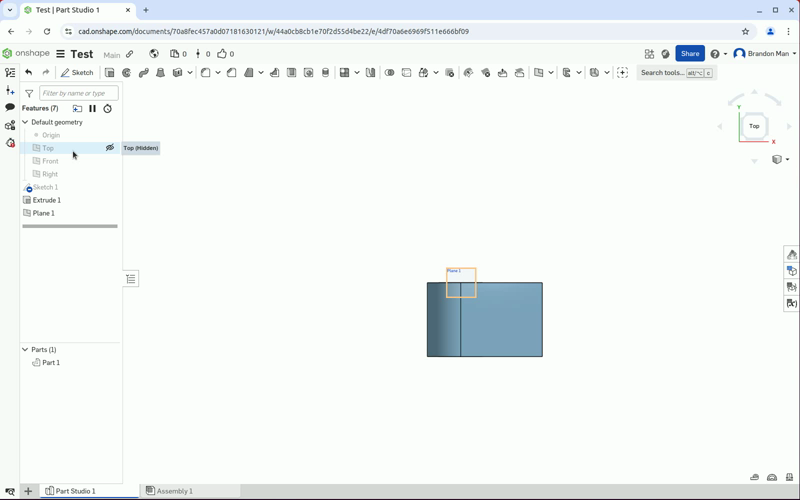
key(shift+s)
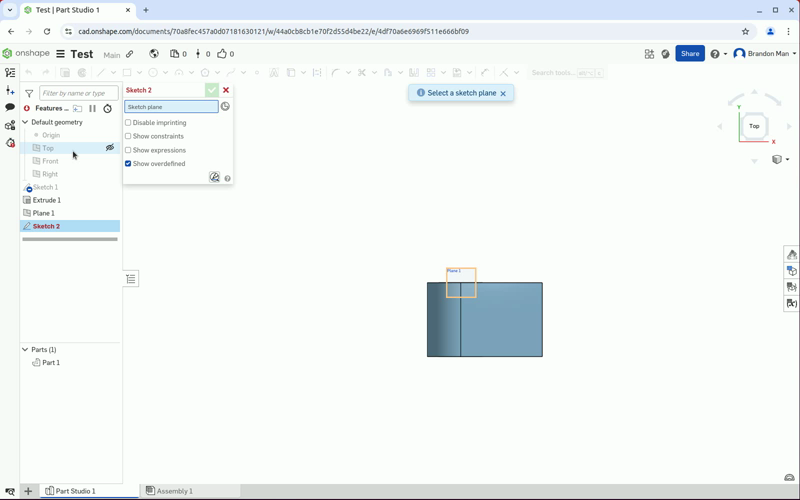
mouse_move(73, 215)
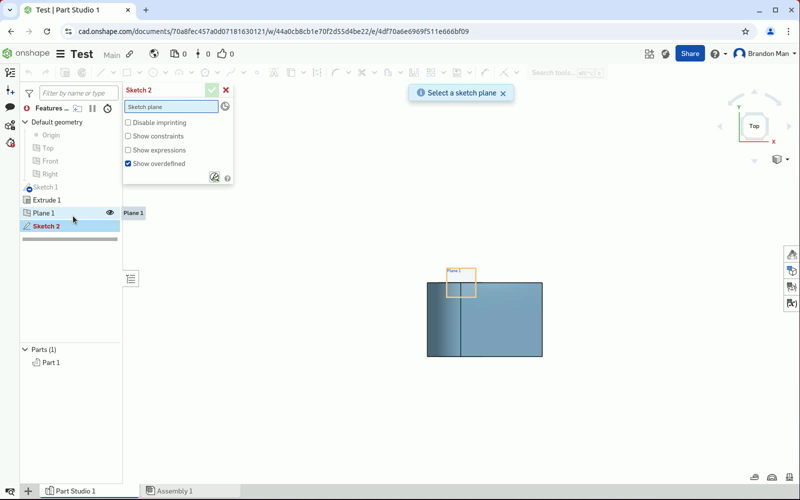
click(73, 215)
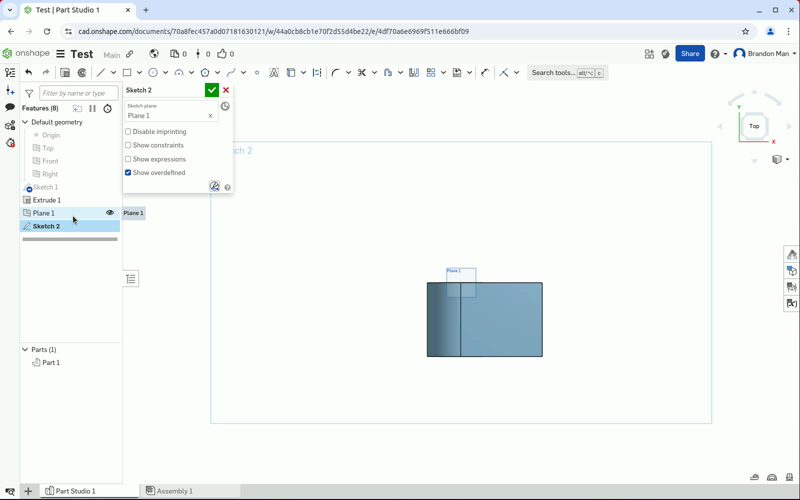
mouse_move(73, 352)
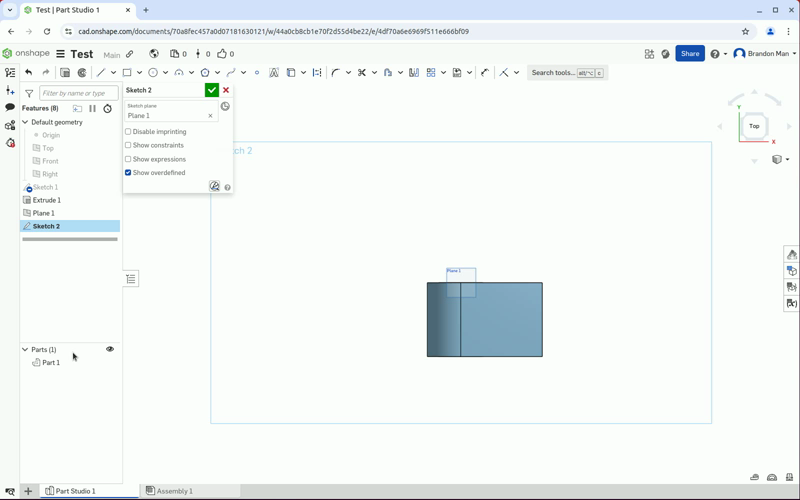
key(y)
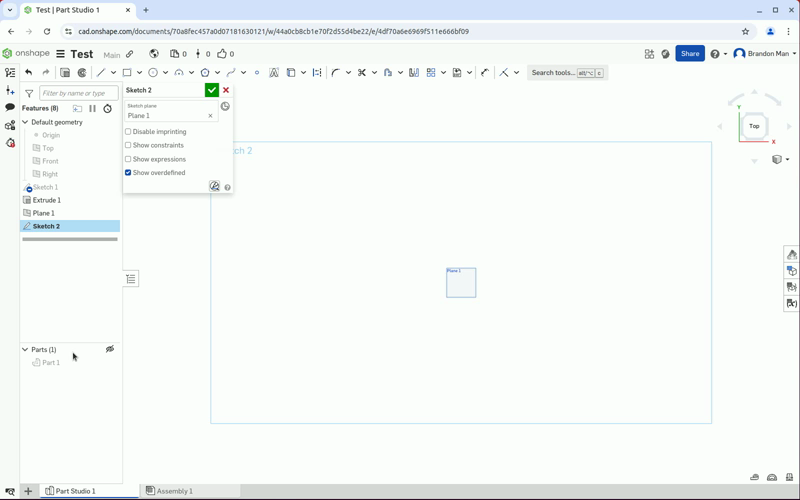
key(l)
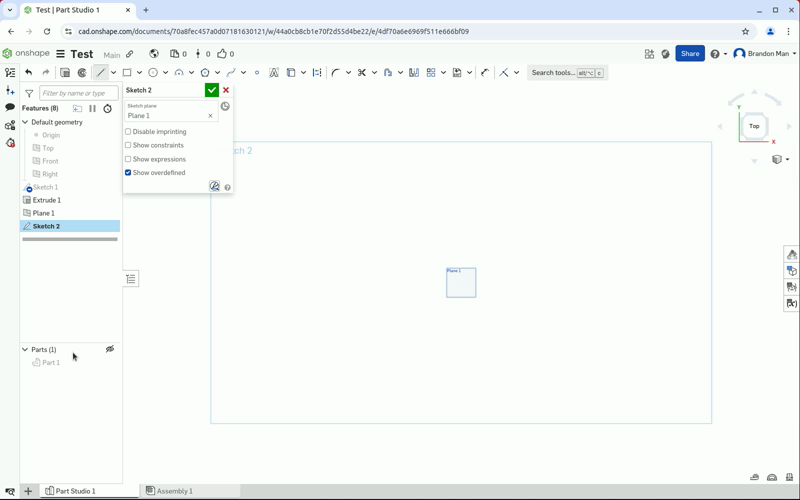
key_down(shift)
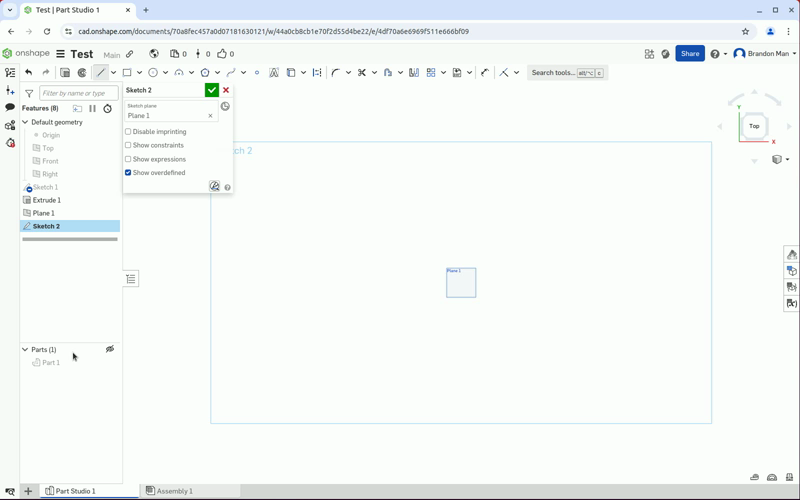
mouse_move(541, 346)
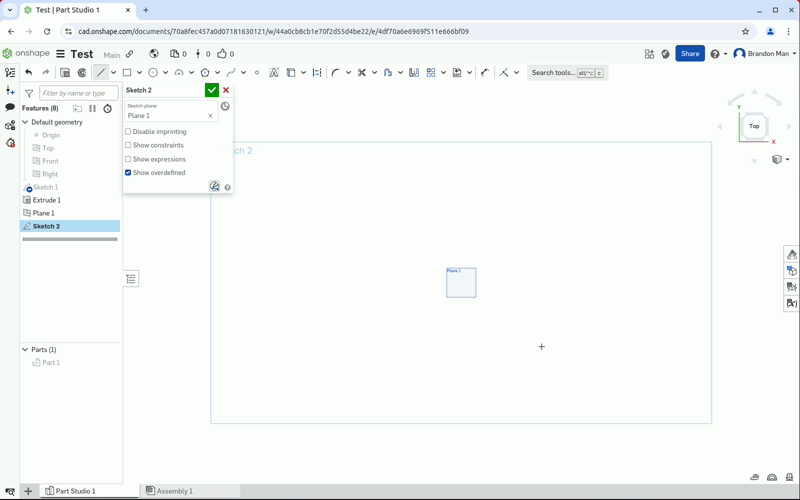
click(541, 346)
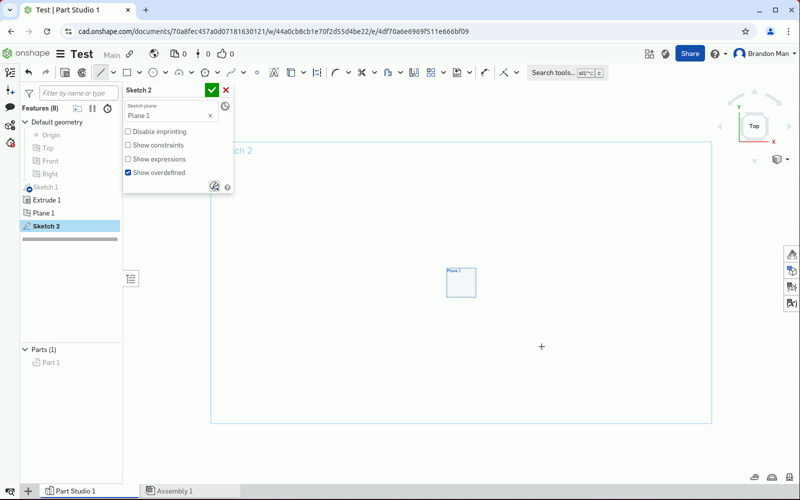
key_up(shift)
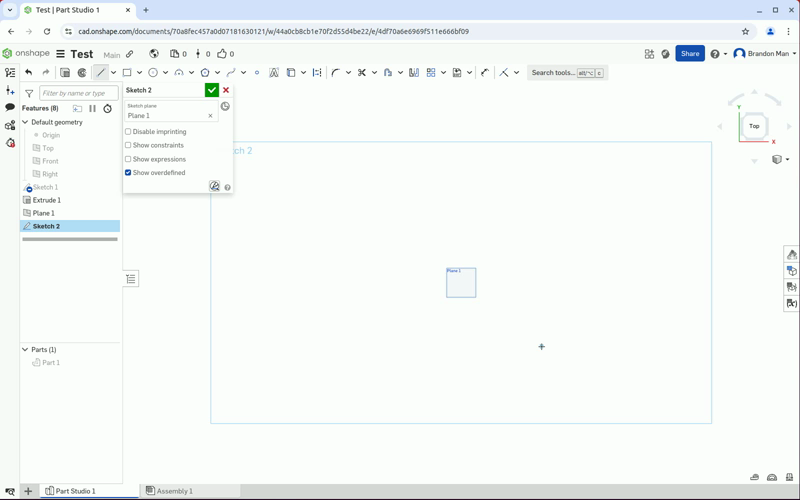
key_down(shift)
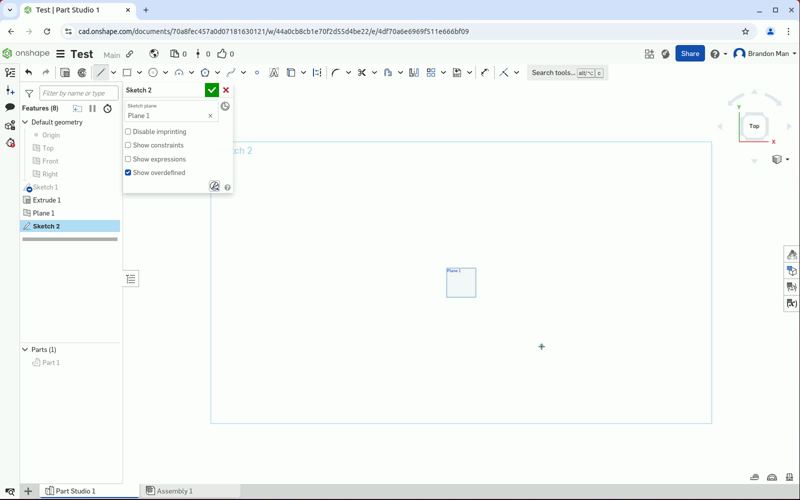
mouse_move(571, 346)
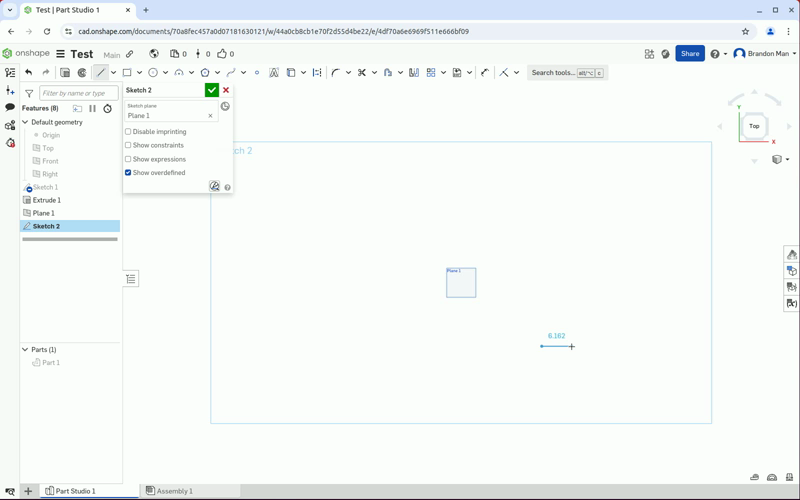
mouse_move(565, 332)
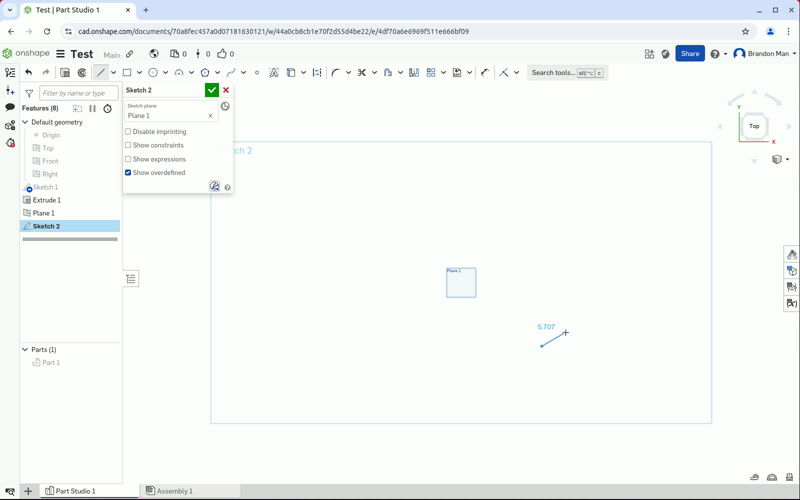
click(565, 332)
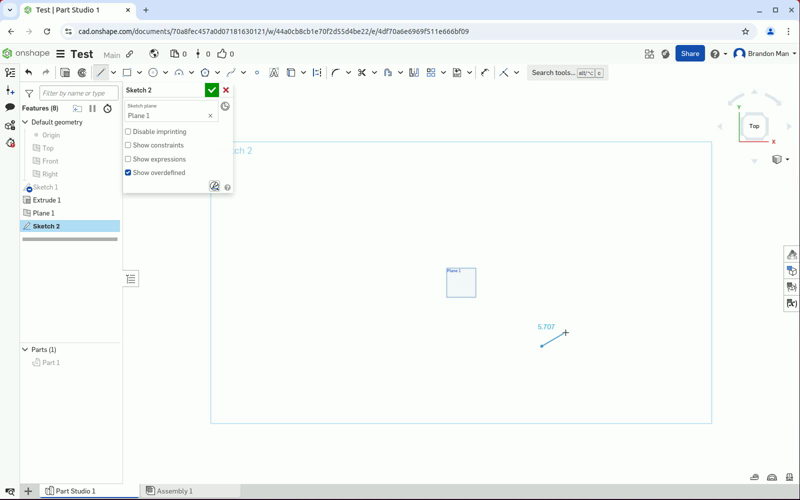
key_up(shift)
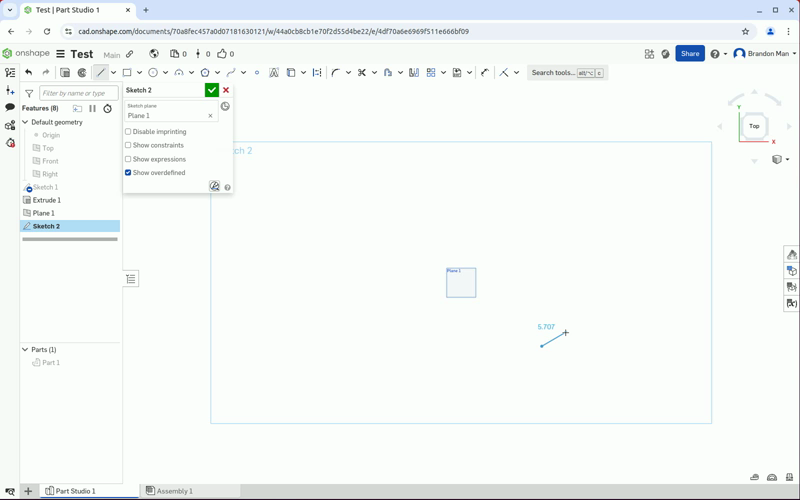
key(esc)
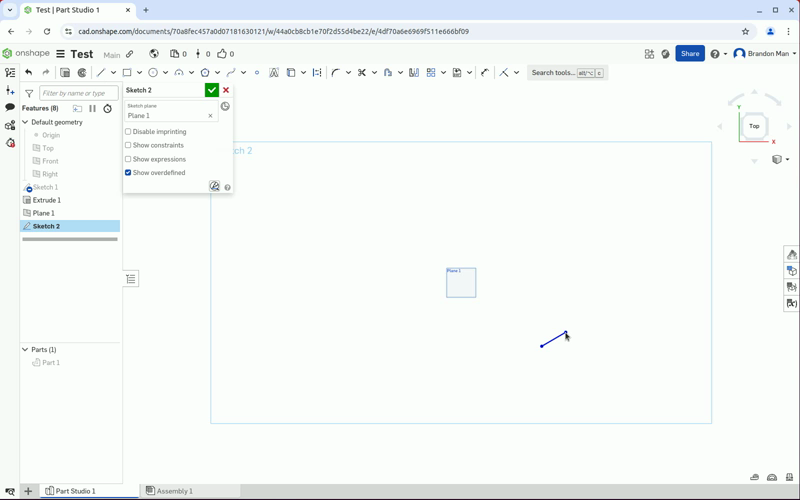
key(a)
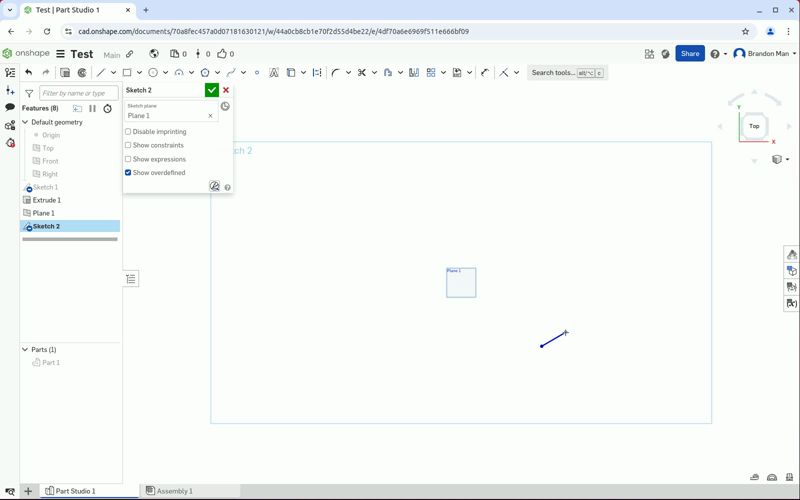
mouse_move(565, 332)
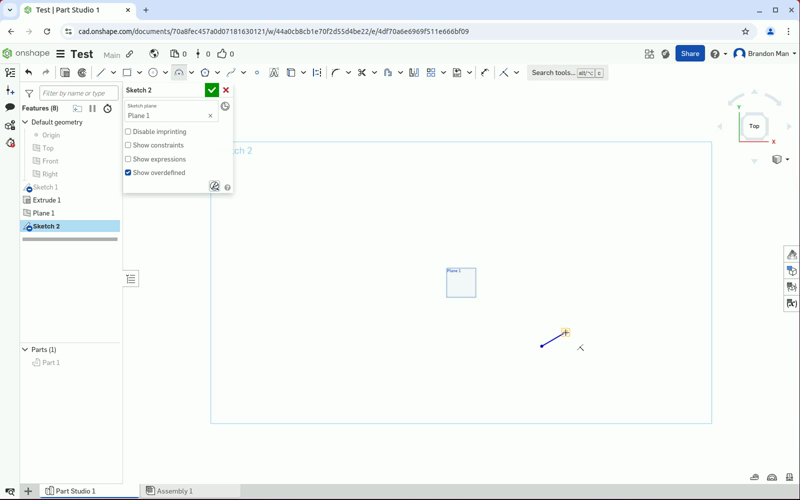
click(565, 332)
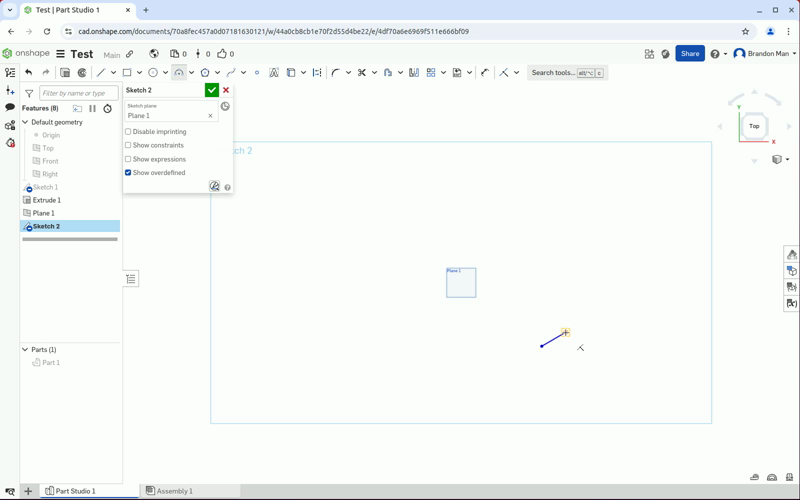
key_down(shift)
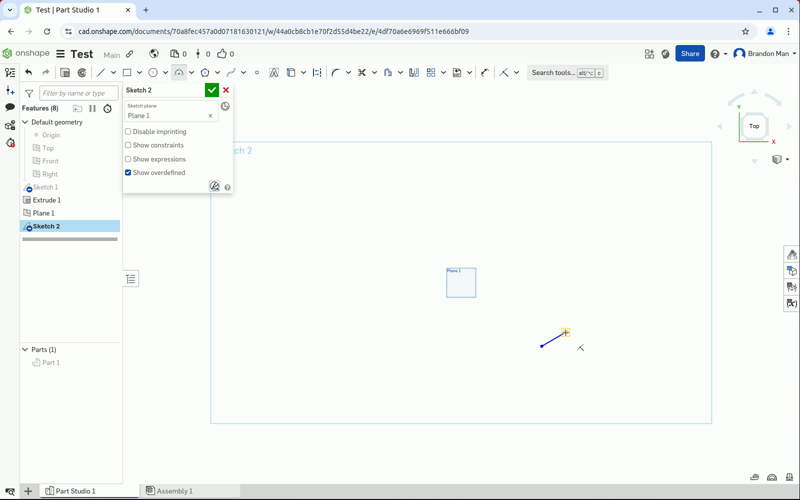
mouse_move(565, 306)
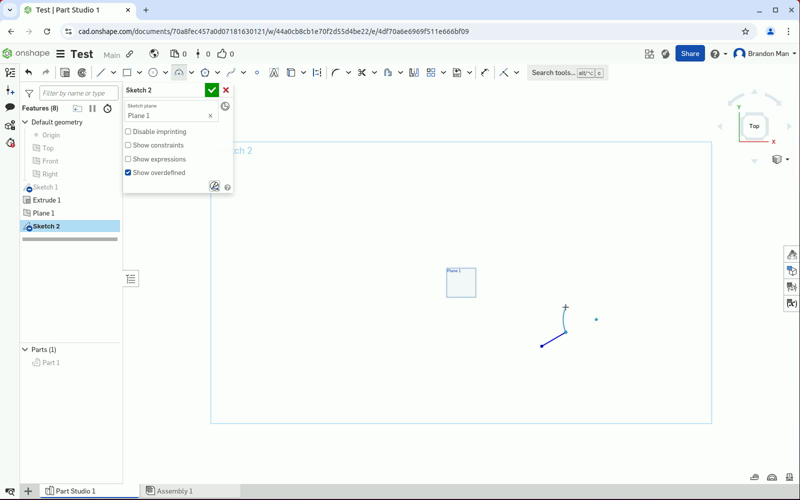
click(565, 306)
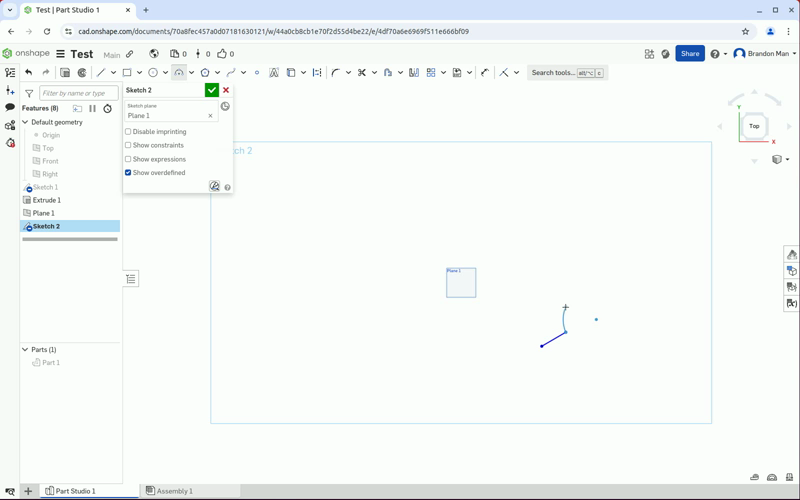
mouse_move(573, 319)
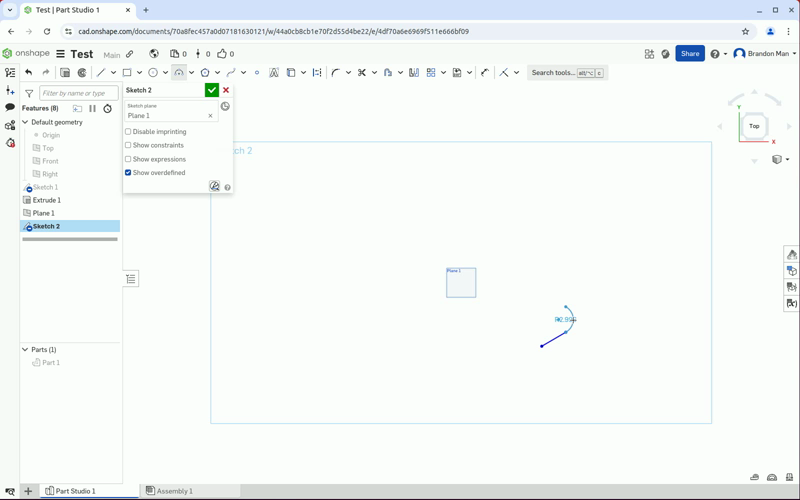
click(573, 319)
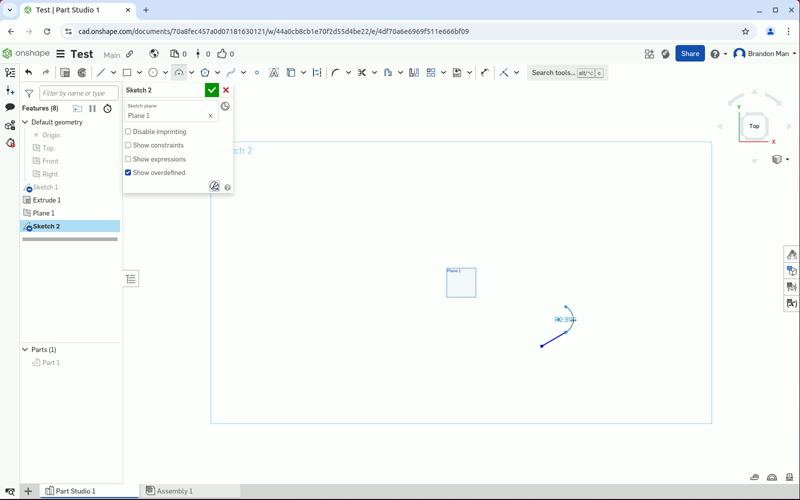
key_up(shift)
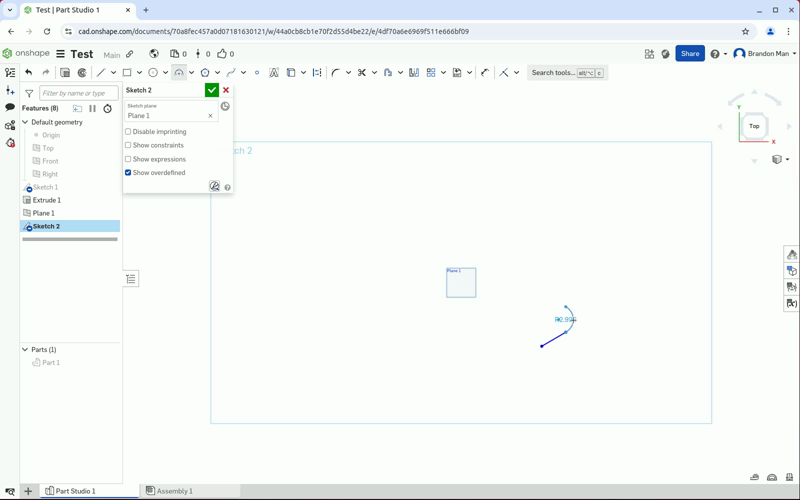
key(esc)
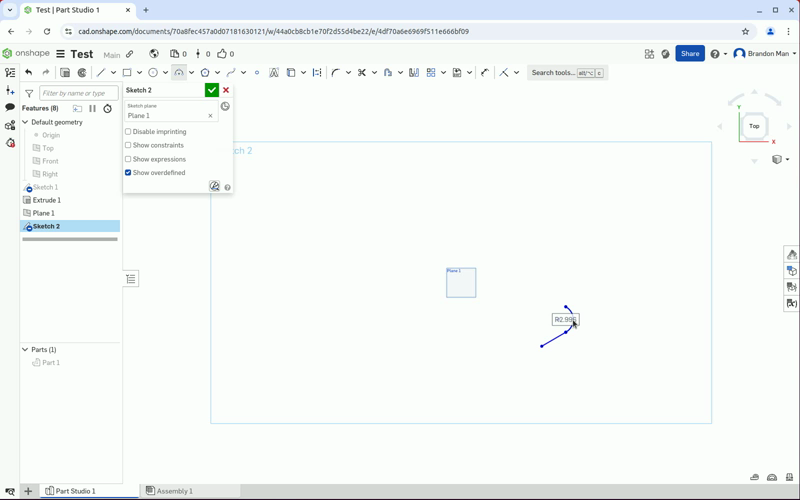
key(l)
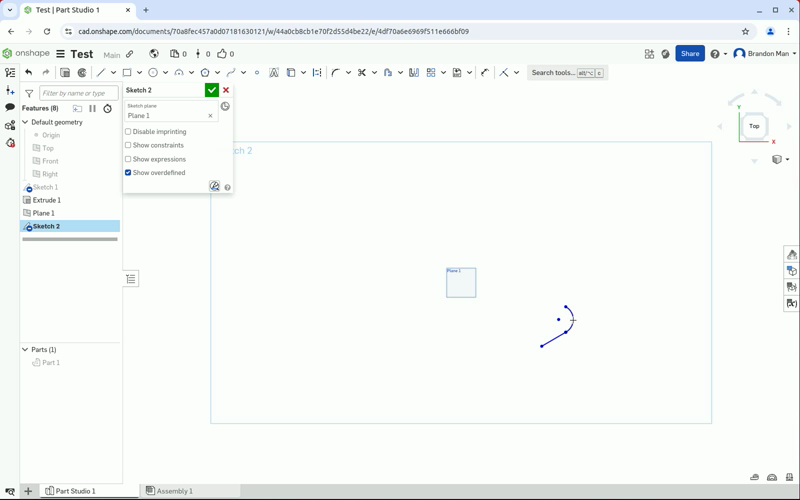
mouse_move(565, 306)
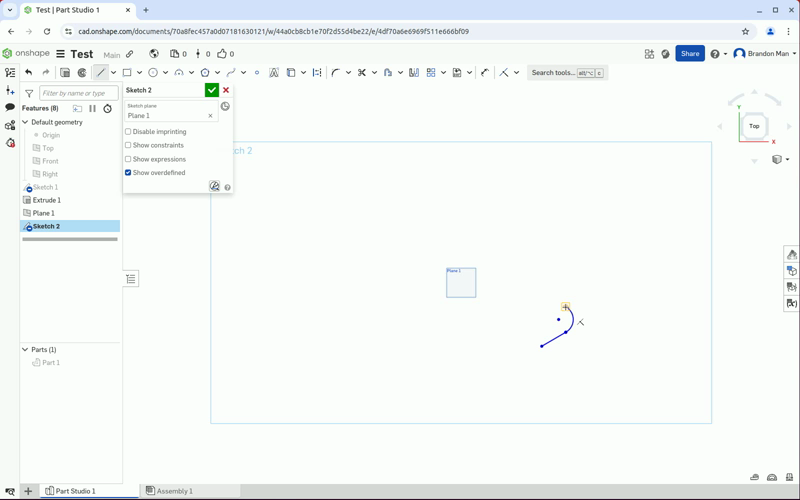
click(565, 306)
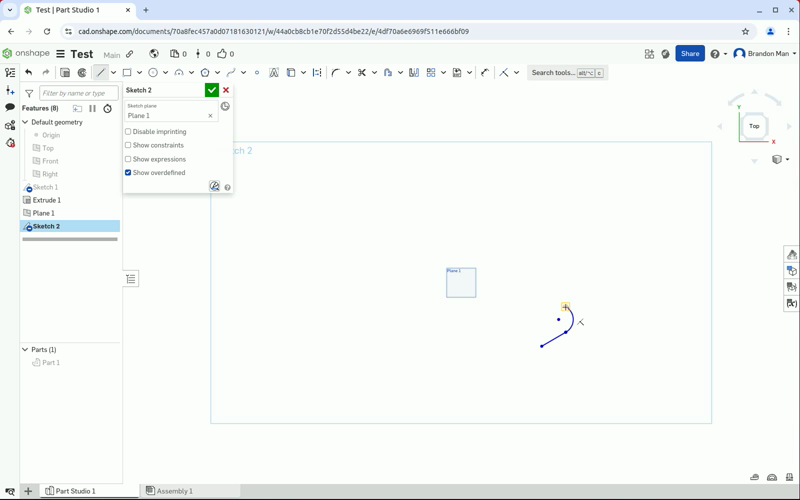
key_down(shift)
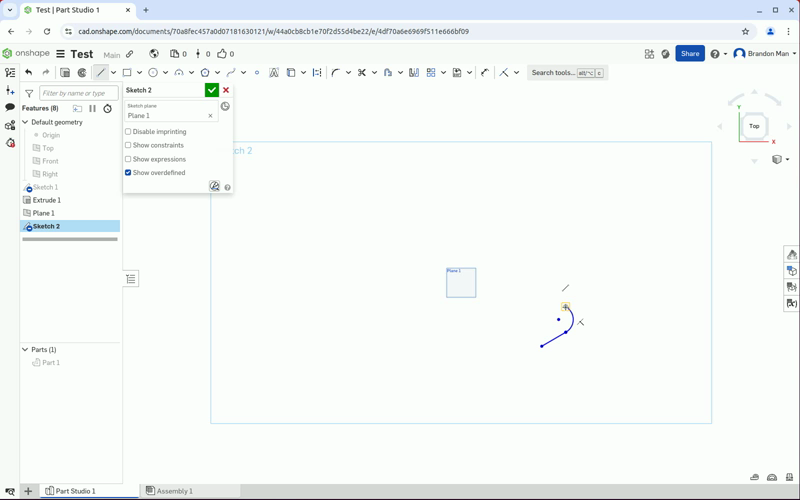
mouse_move(589, 306)
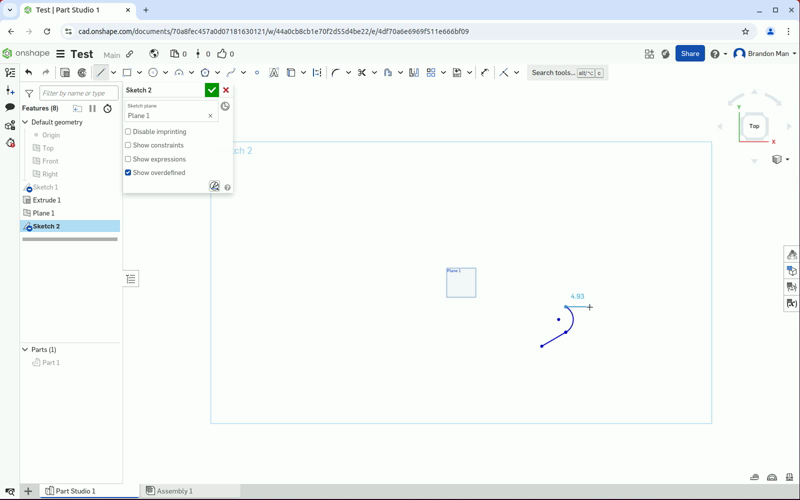
mouse_move(541, 292)
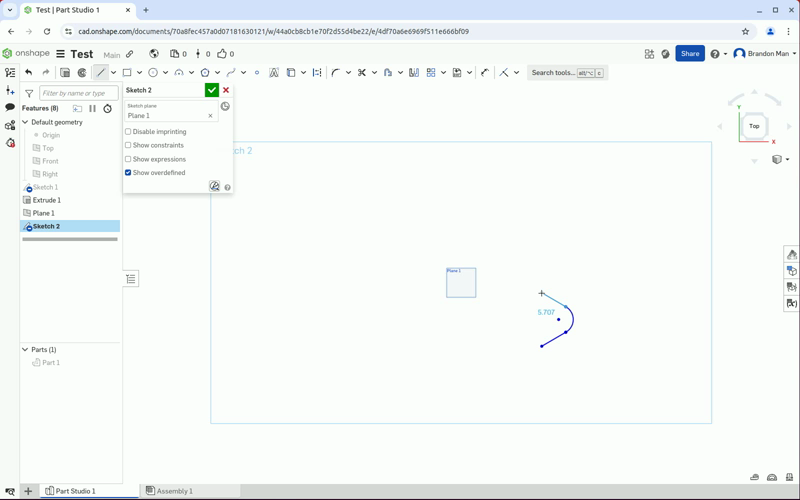
click(541, 292)
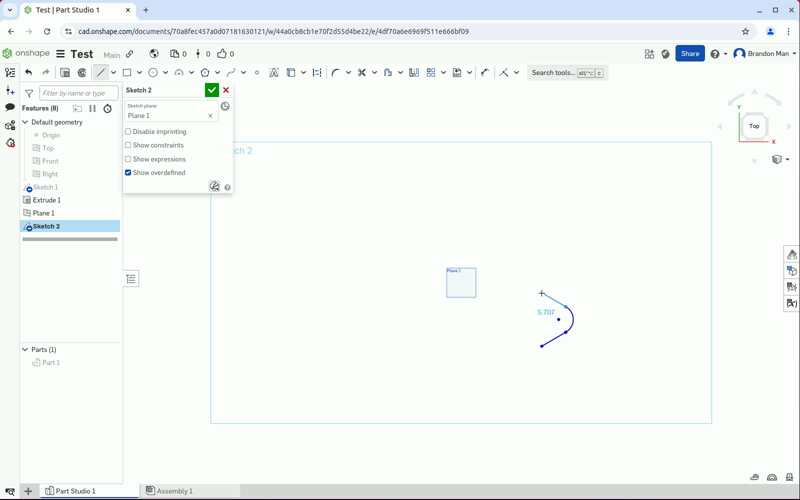
key_up(shift)
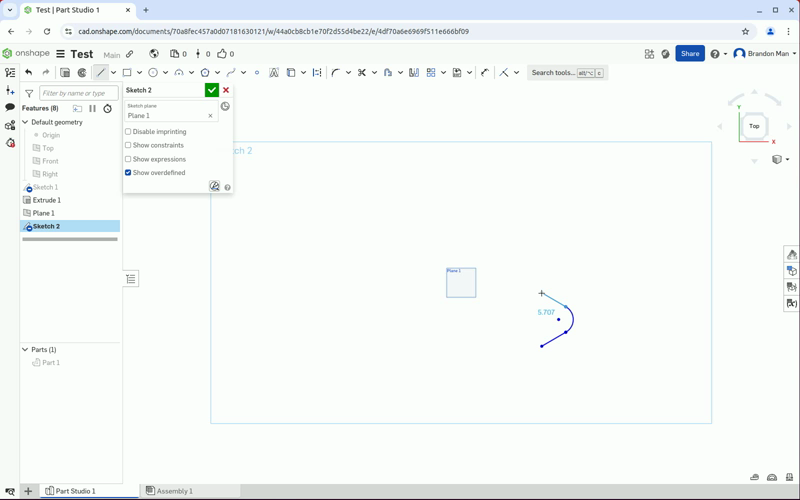
mouse_move(571, 292)
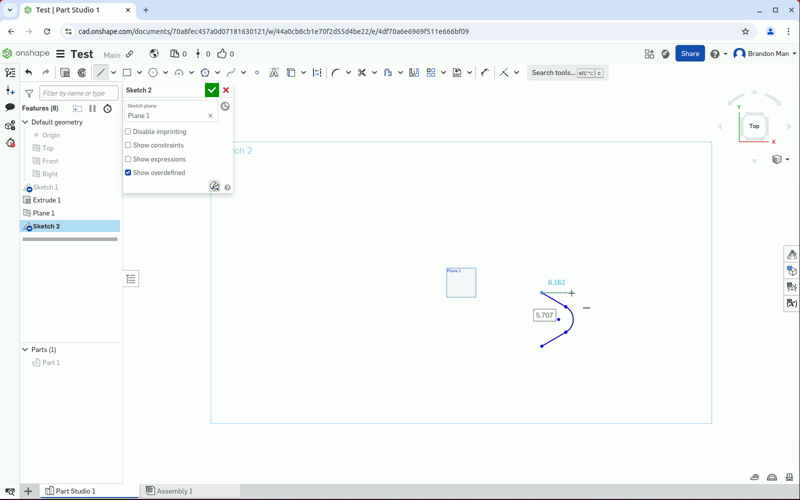
key_down(shift)
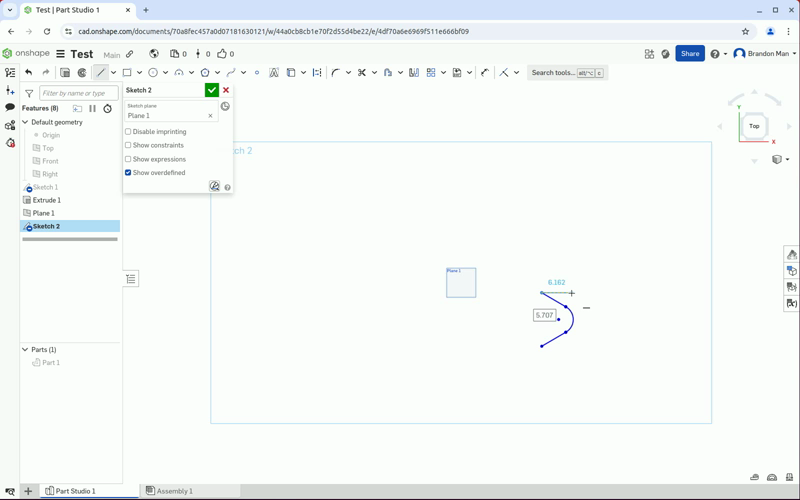
mouse_move(541, 346)
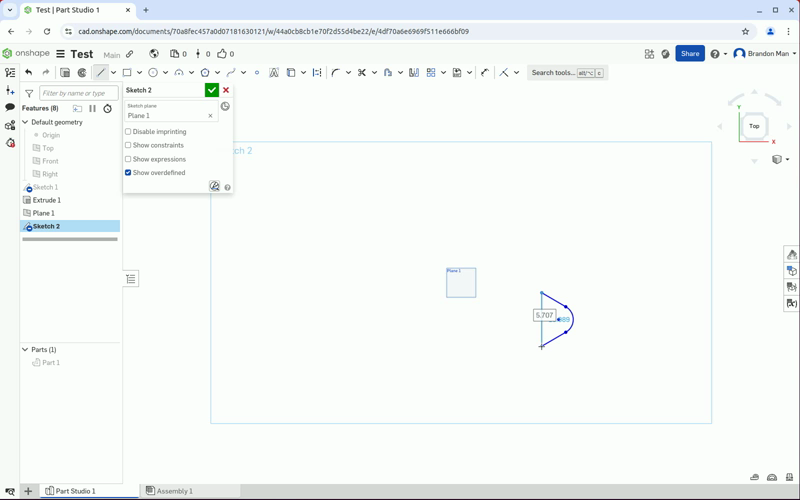
key_up(shift)
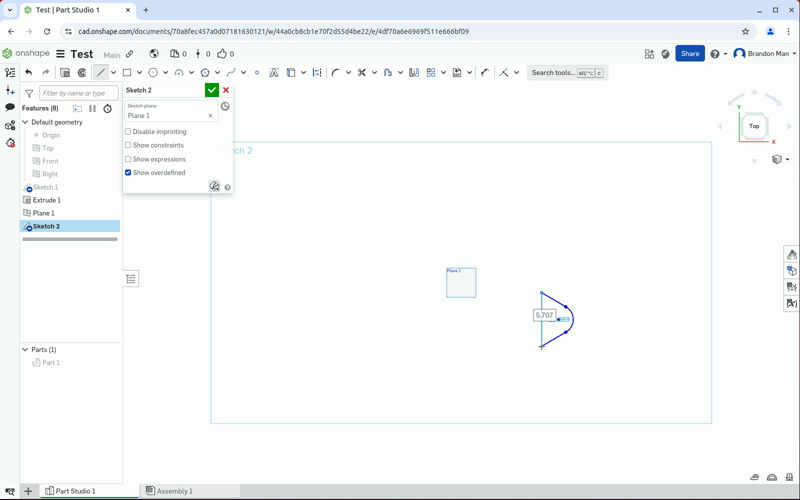
click(541, 346)
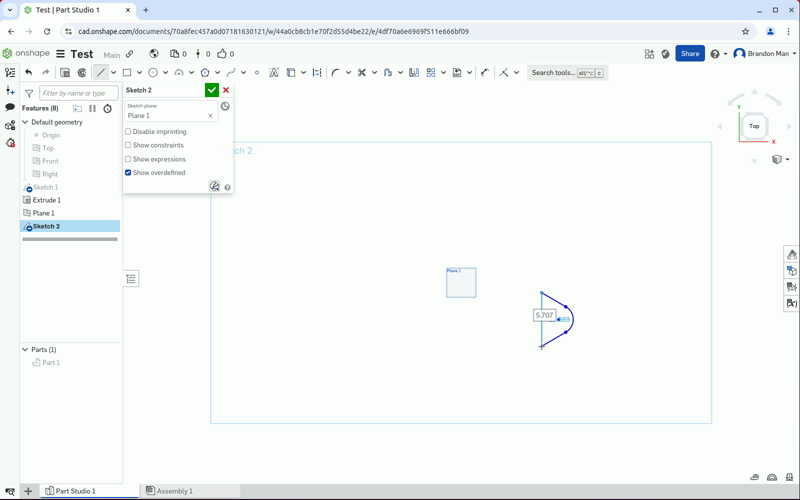
key(esc)
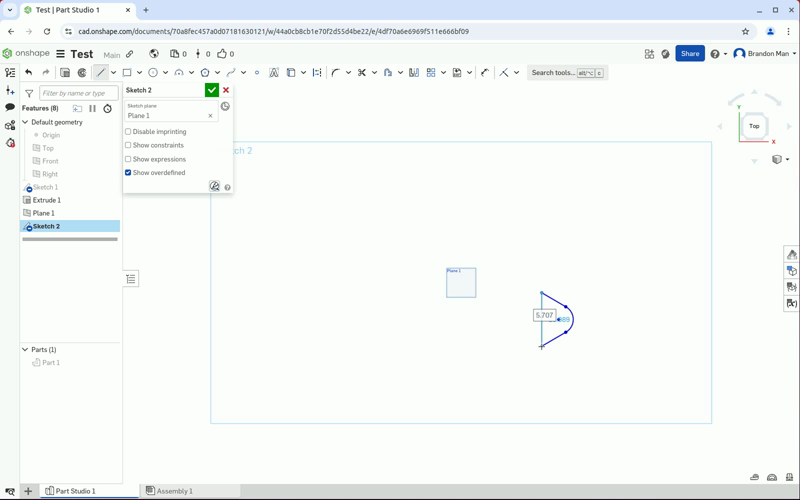
key(c)
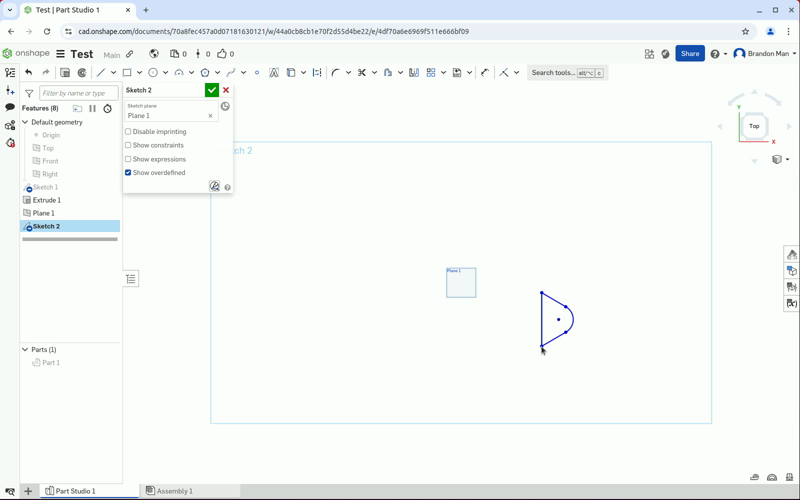
key_down(shift)
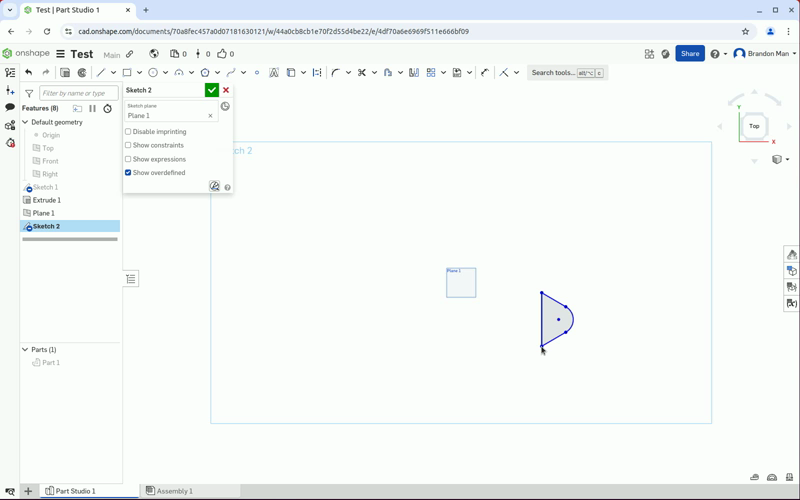
mouse_move(558, 319)
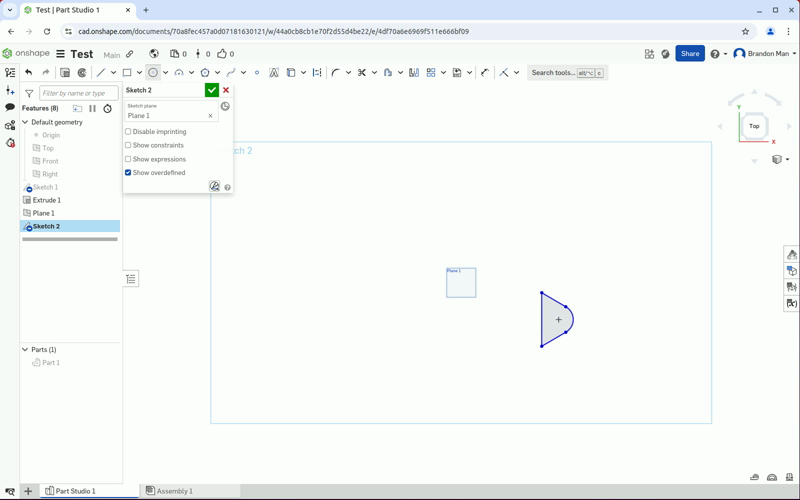
click(558, 319)
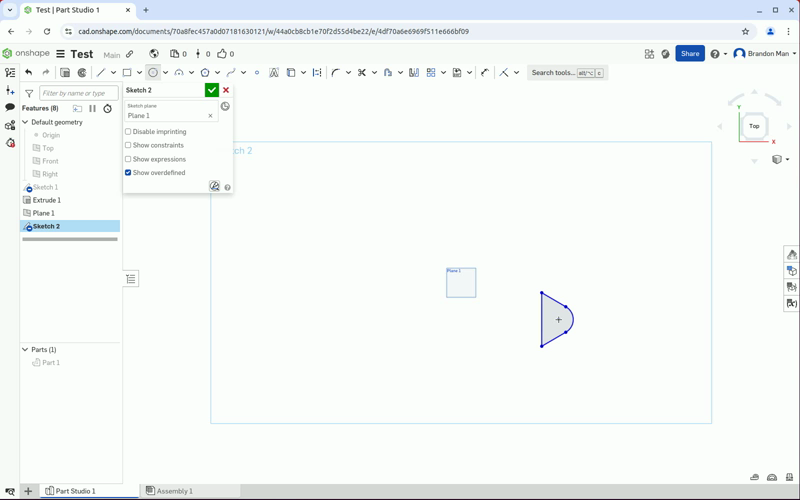
key_up(shift)
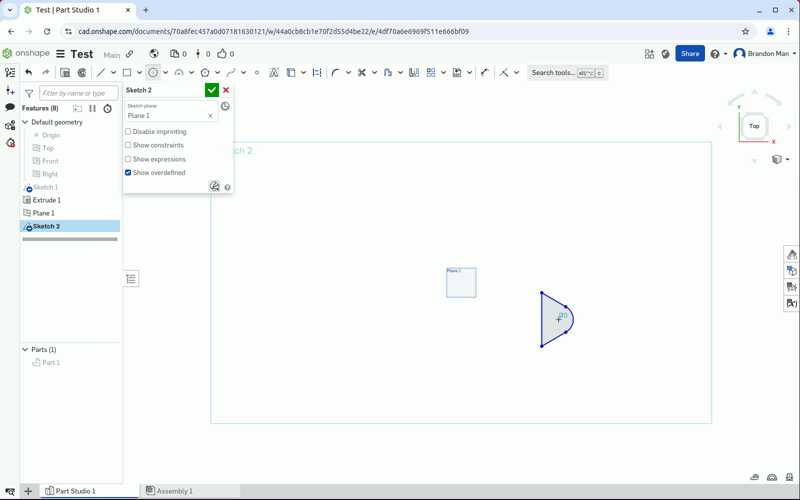
mouse_move(565, 319)
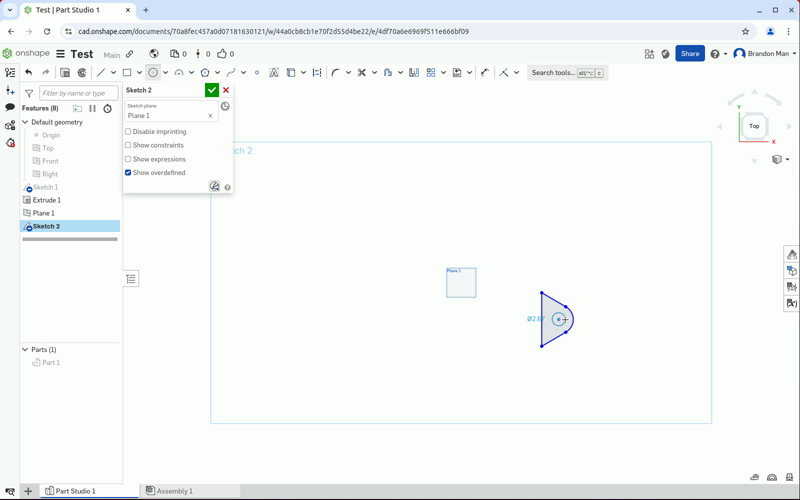
click(565, 319)
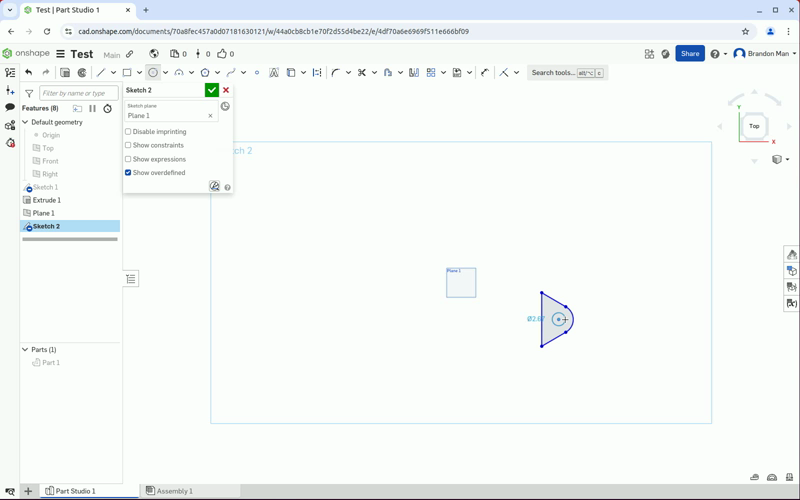
key(esc)
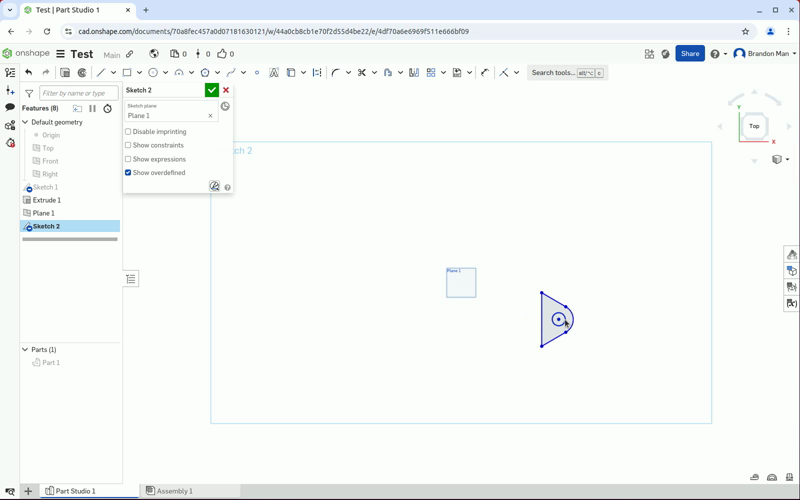
mouse_move(548, 323)
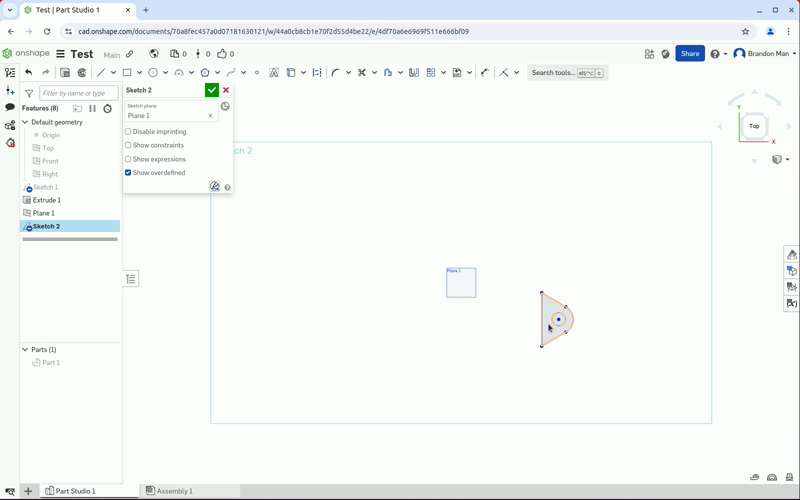
scroll(6)
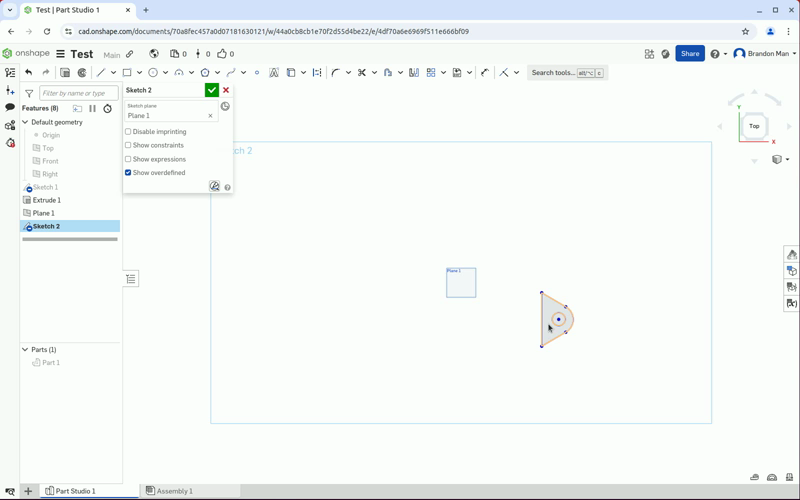
scroll(6)
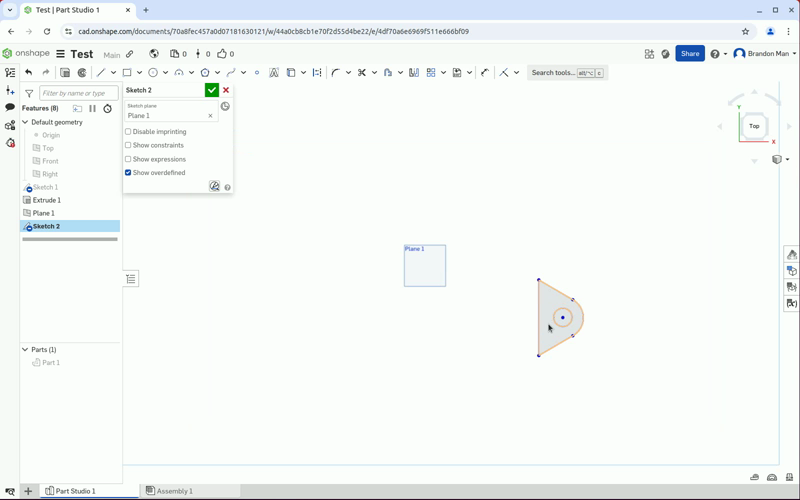
scroll(6)
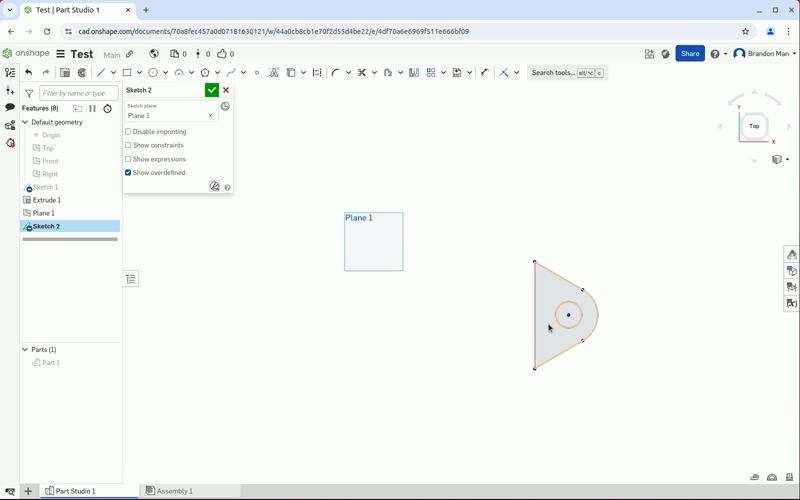
scroll(6)
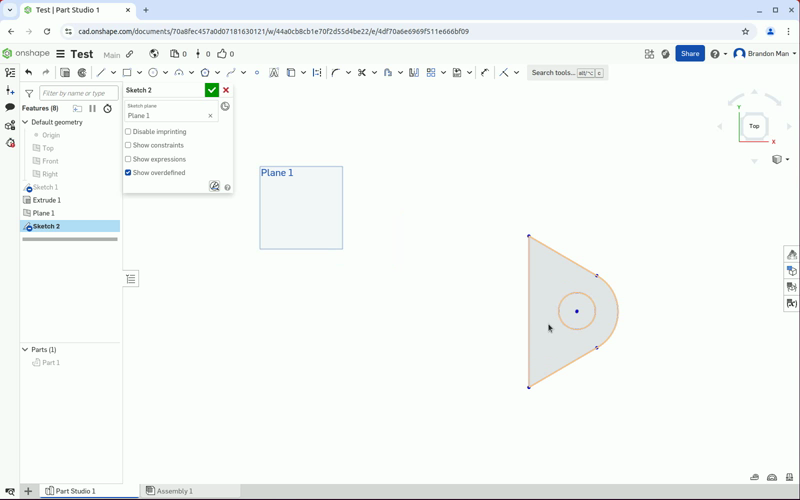
scroll(6)
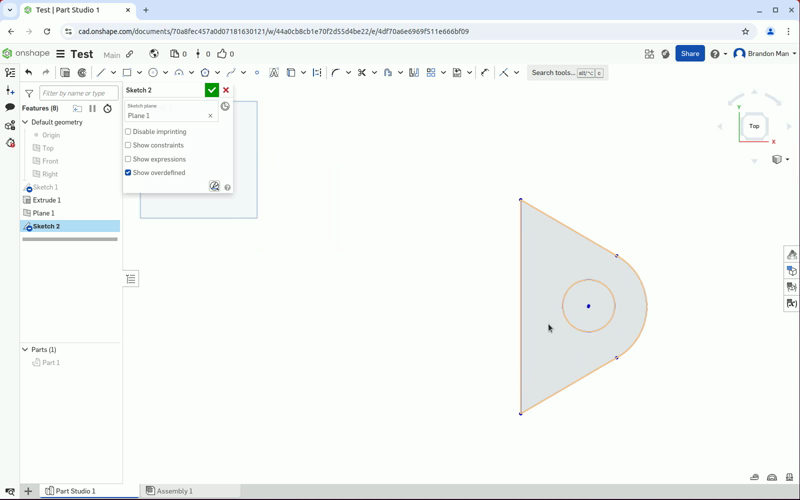
scroll(6)
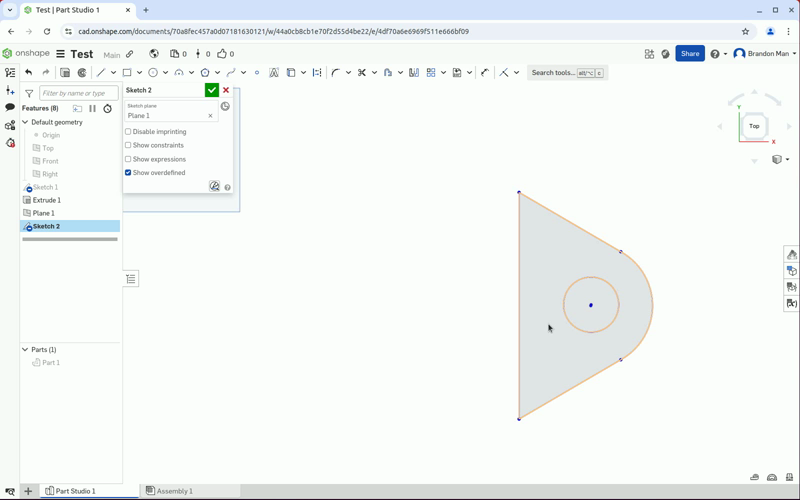
scroll(6)
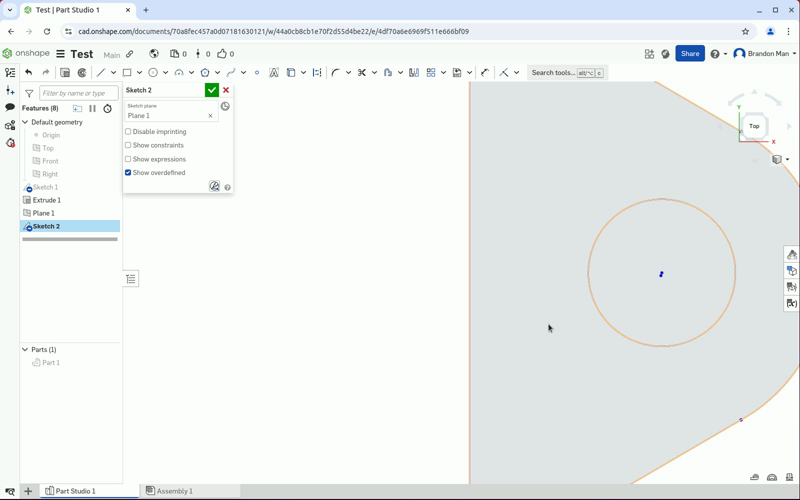
click(548, 323)
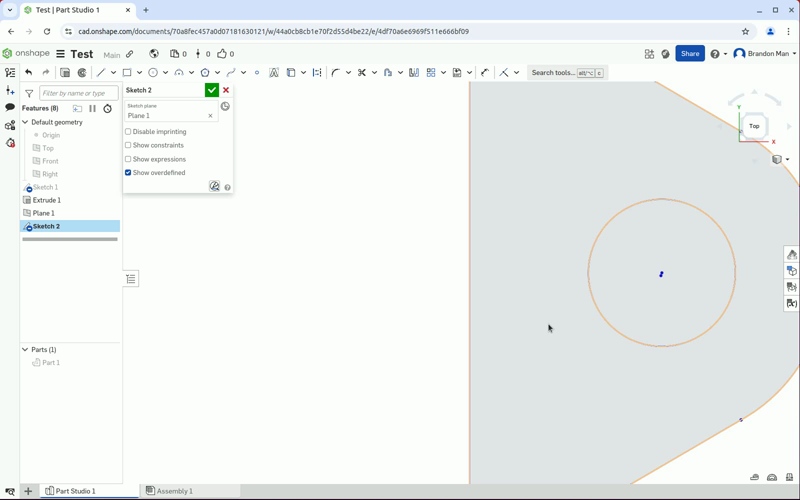
scroll(-6)
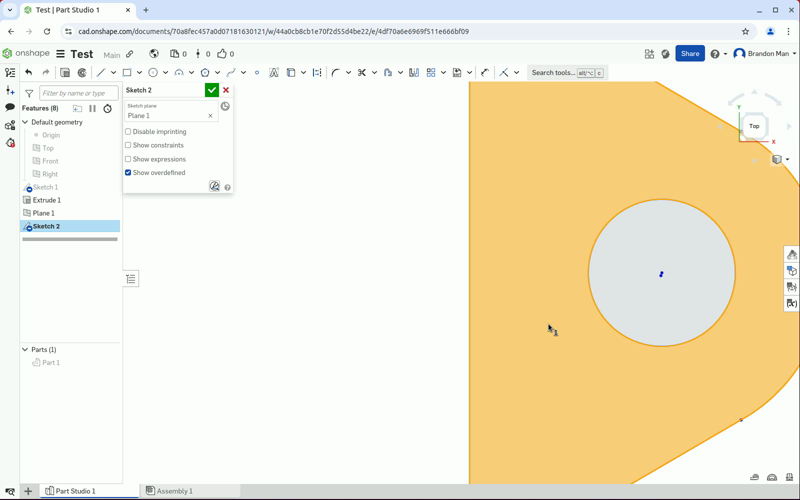
scroll(-6)
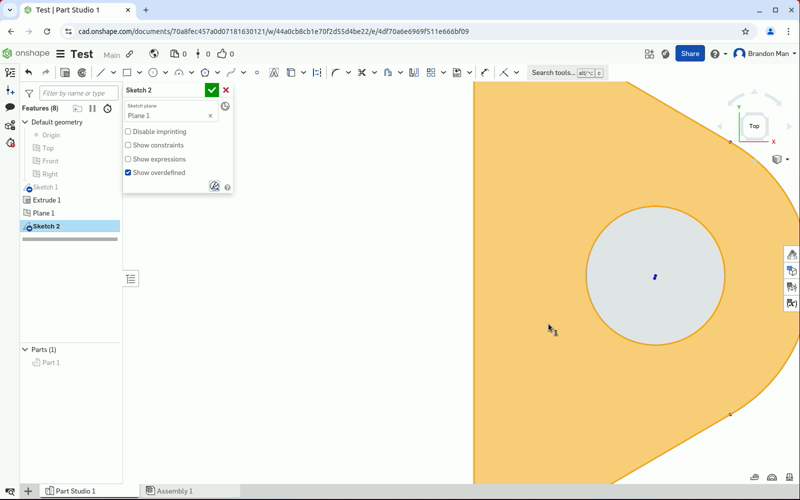
scroll(-6)
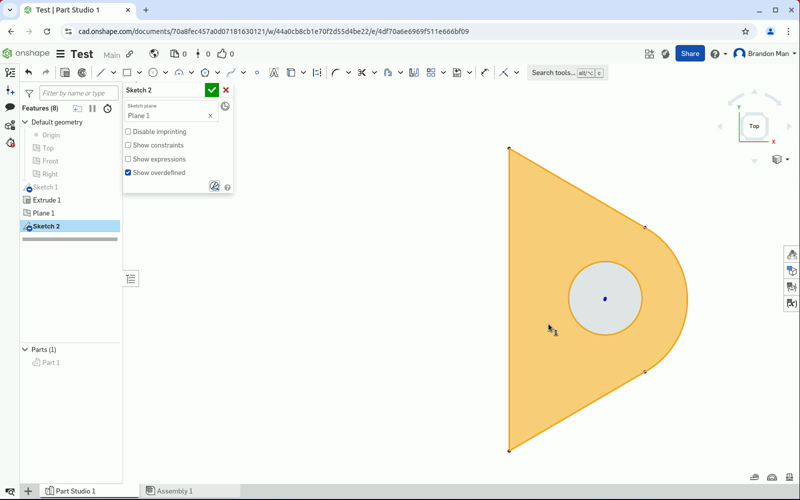
scroll(-6)
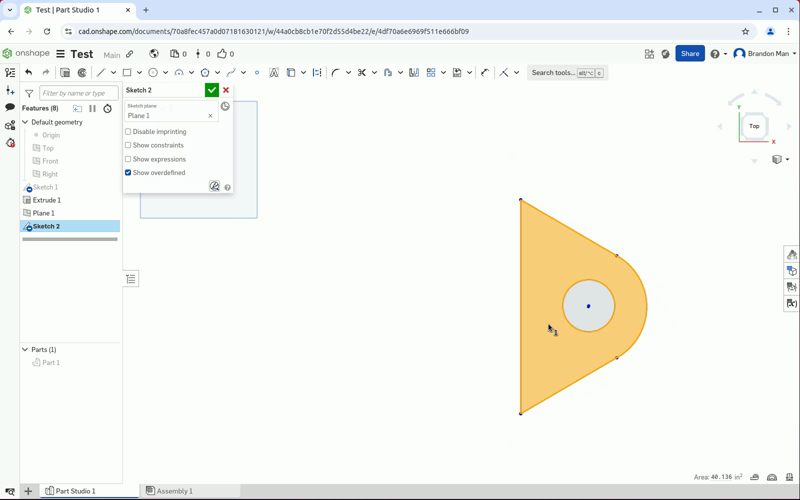
scroll(-6)
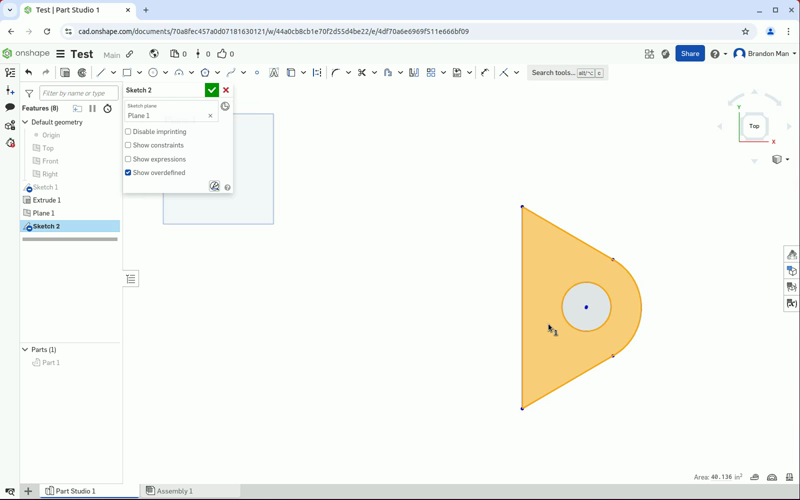
scroll(-6)
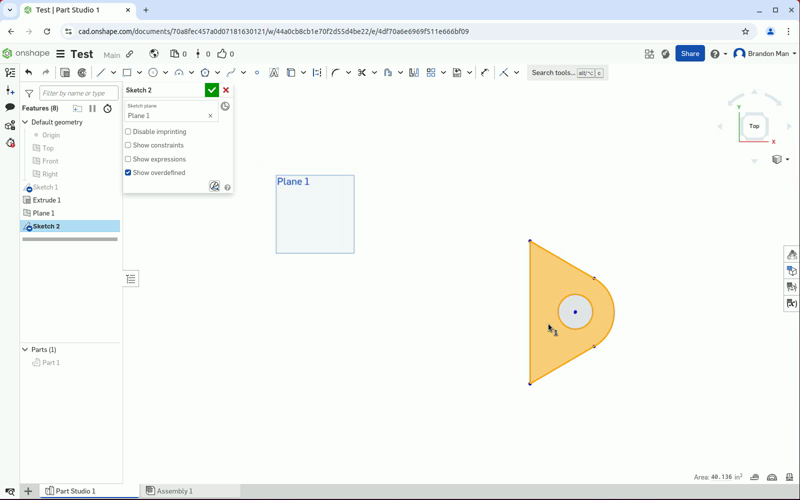
scroll(-6)
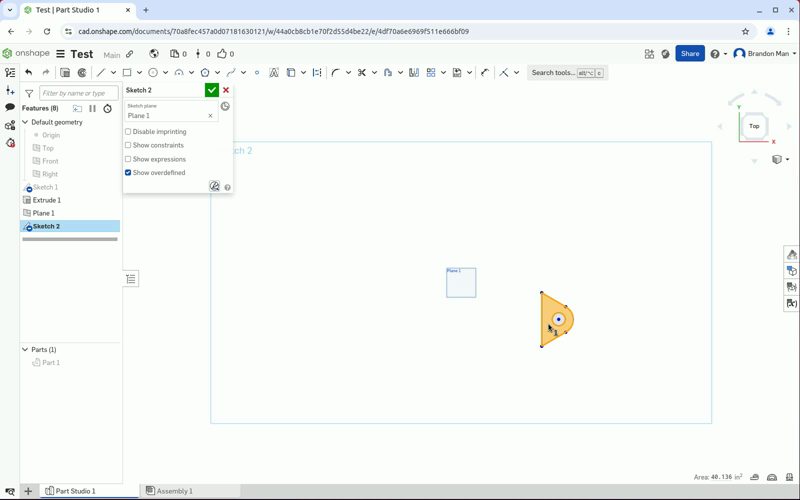
mouse_move(73, 352)
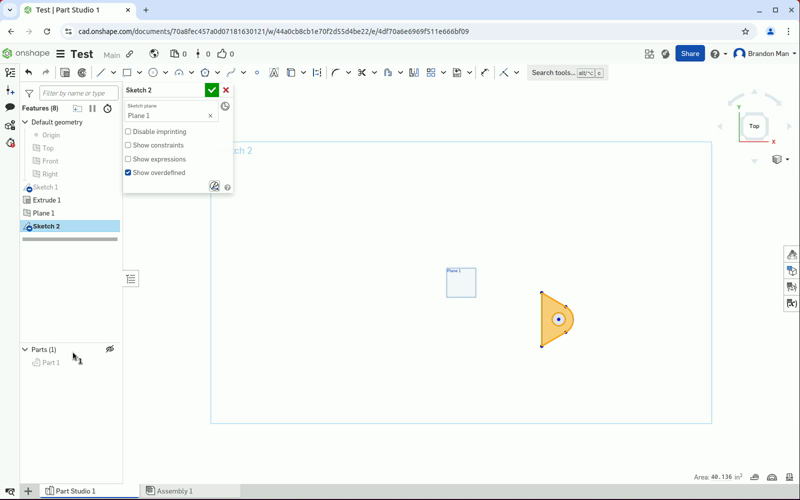
key(shift+y)
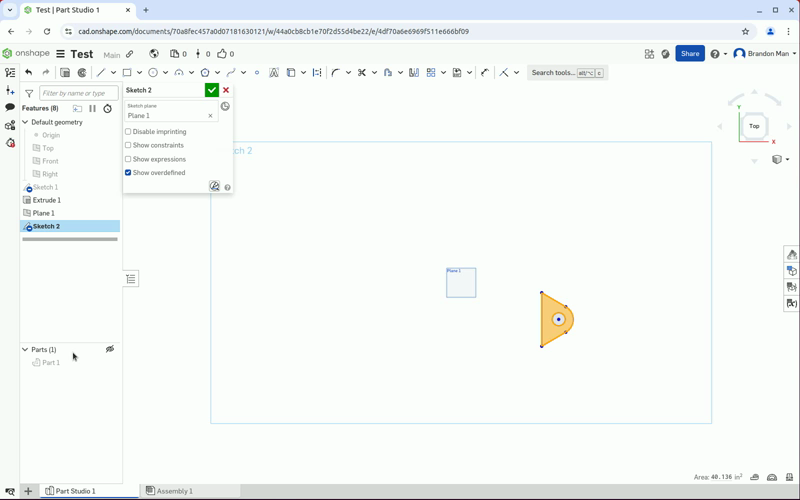
key(shift+e)
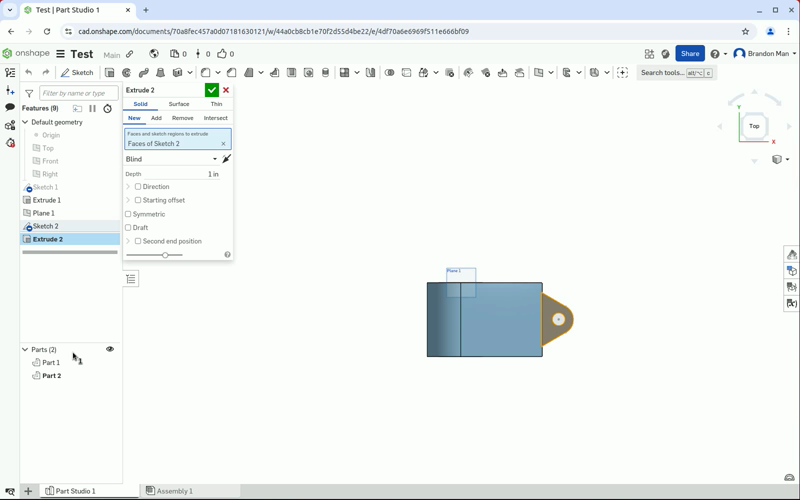
mouse_move(143, 106)
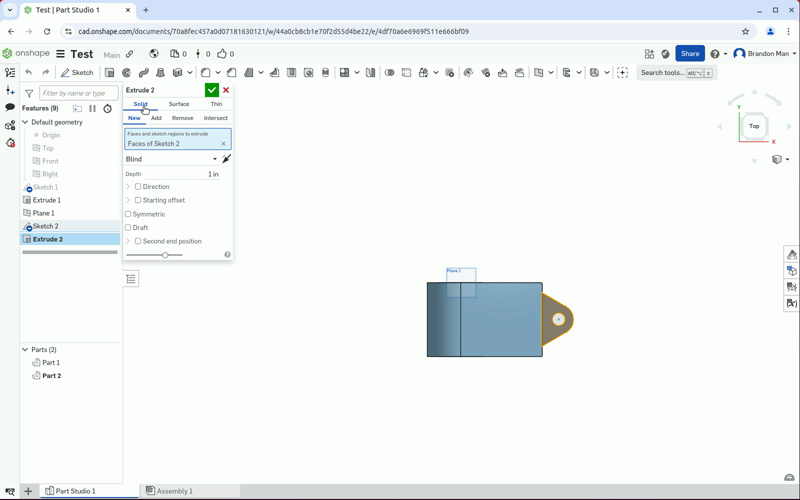
click(143, 106)
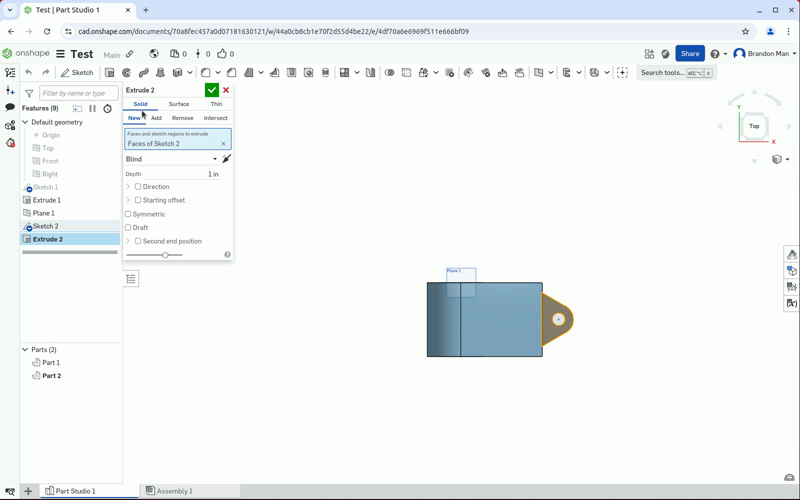
mouse_move(137, 120)
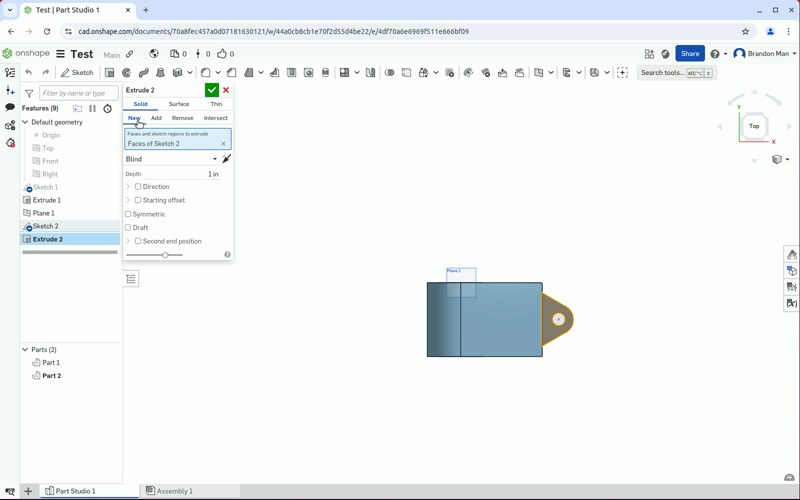
click(137, 120)
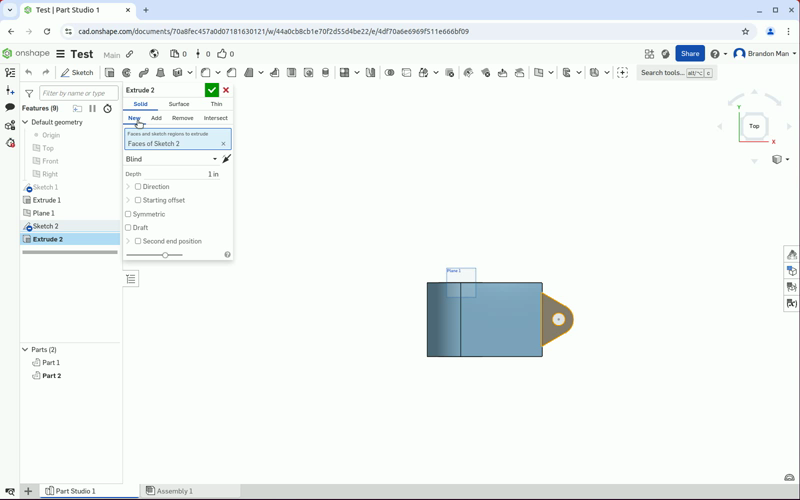
key(tab, 4)
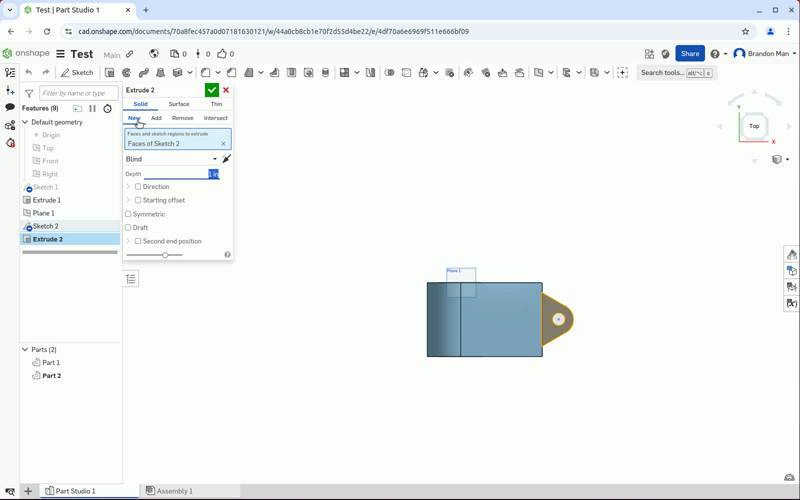
text(1.204)
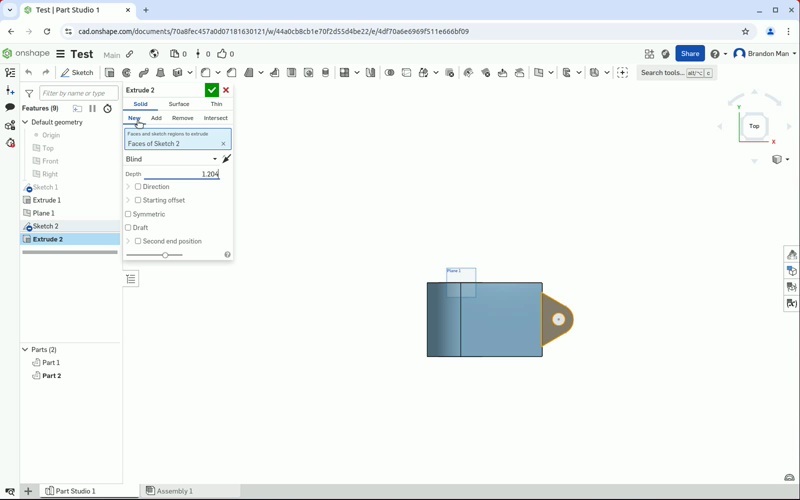
key(enter)
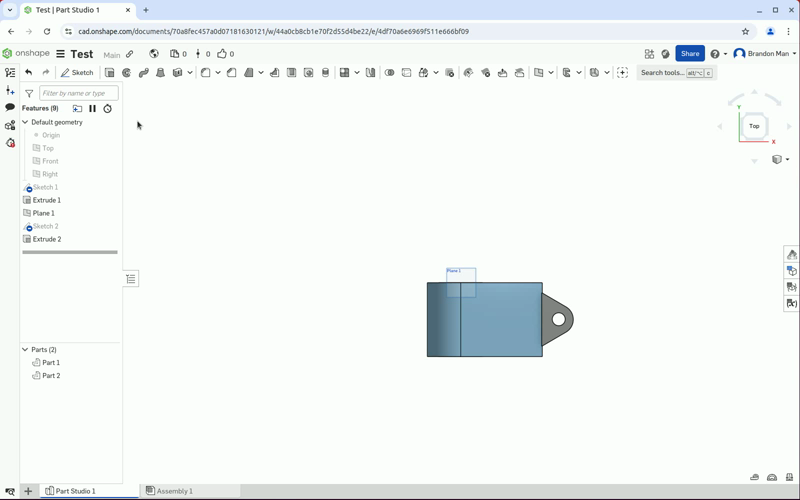
key(shift+h)
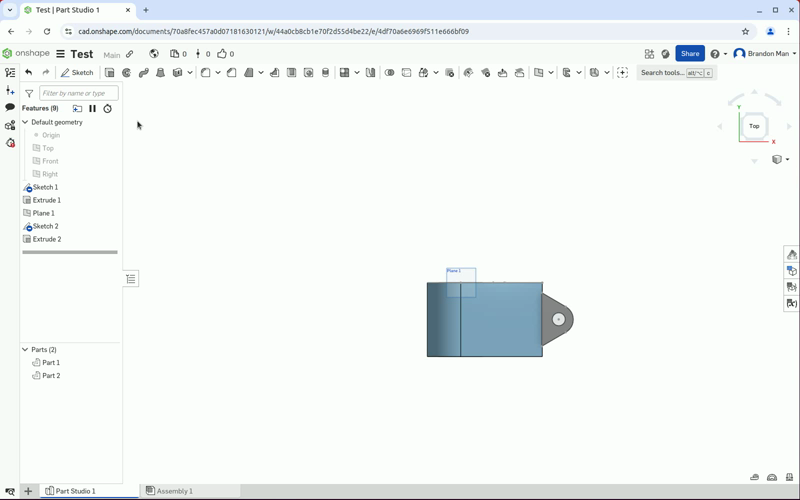
key(shift+h)
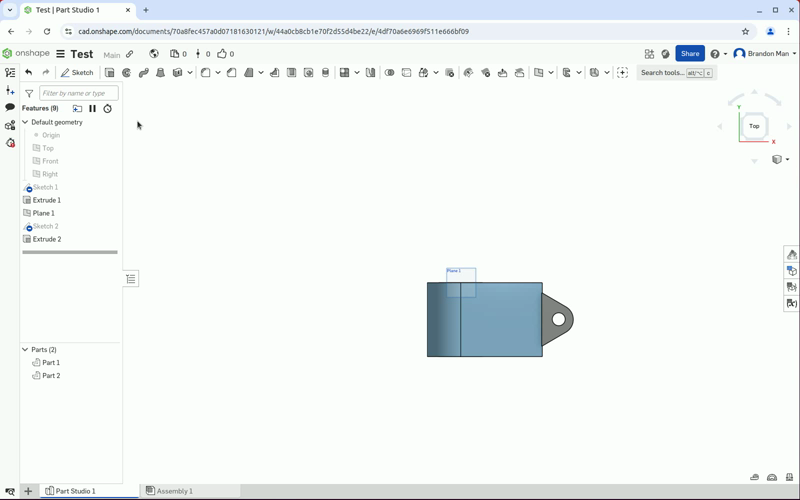
mouse_move(73, 189)
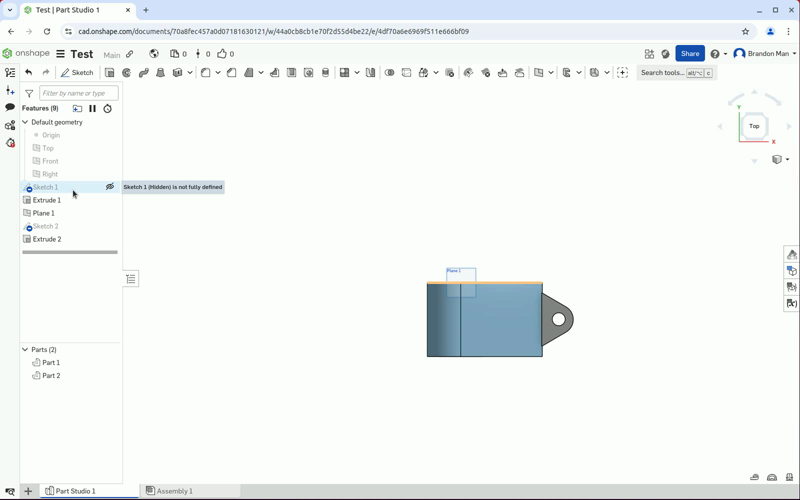
click(73, 189)
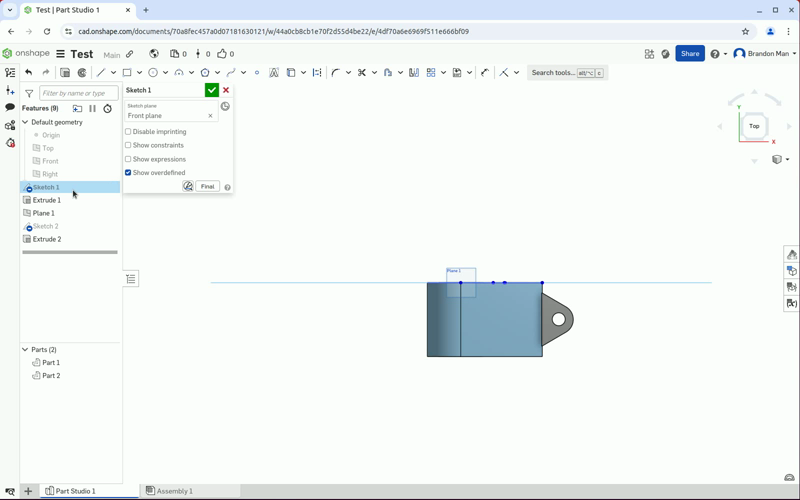
mouse_move(229, 92)
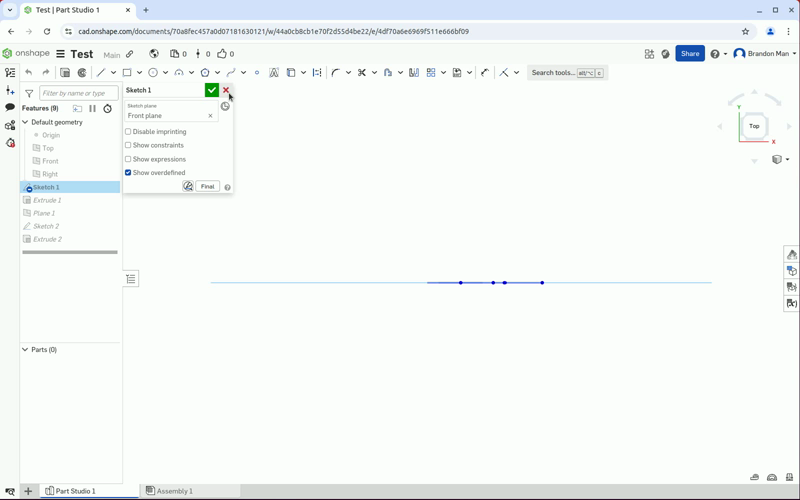
click(229, 92)
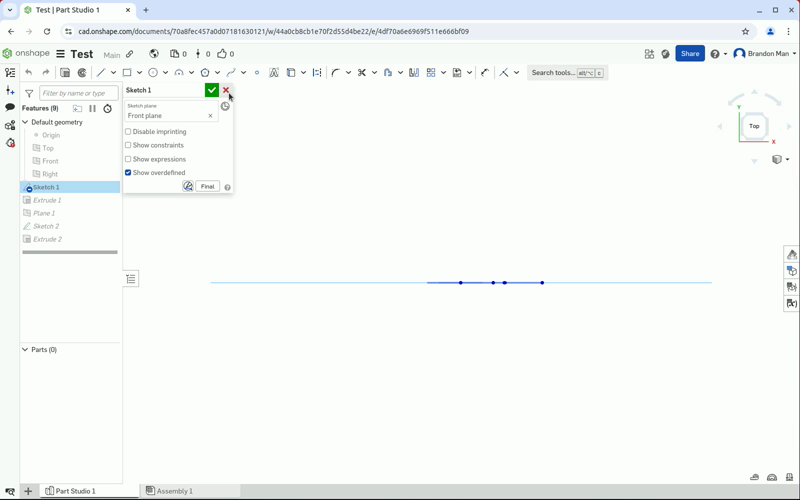
key(shift+s)
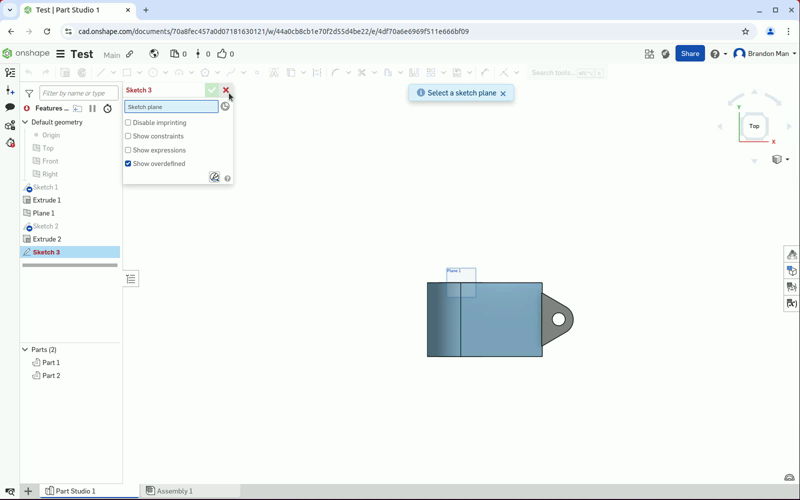
mouse_move(73, 215)
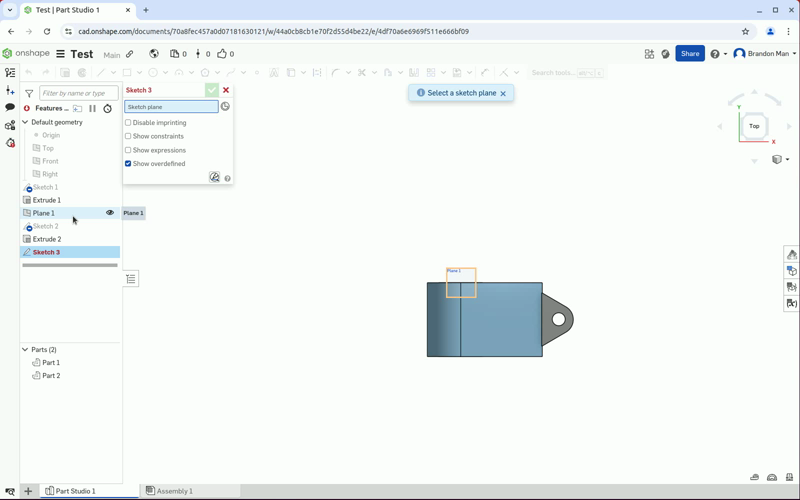
click(73, 215)
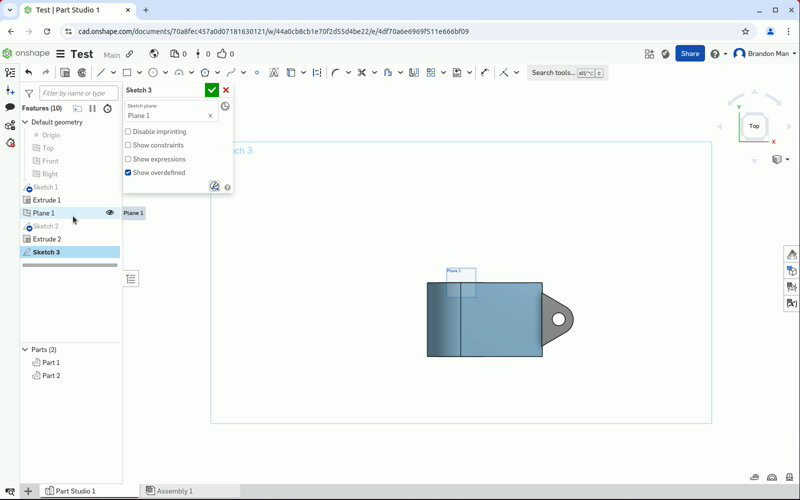
mouse_move(73, 352)
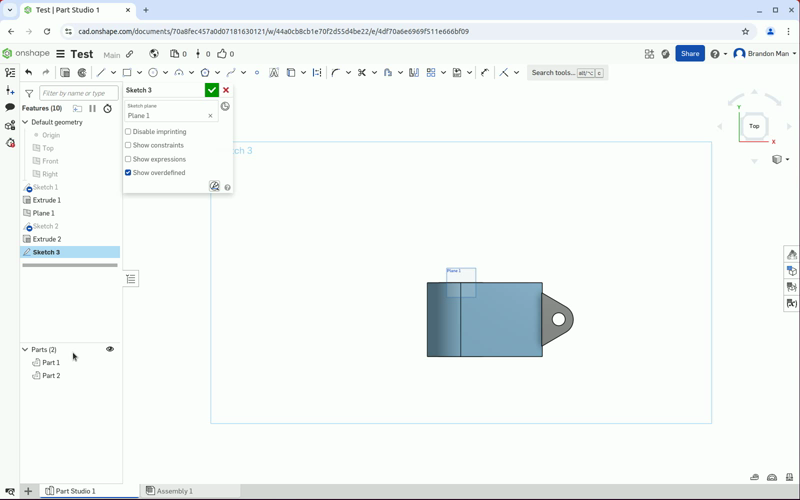
key(y)
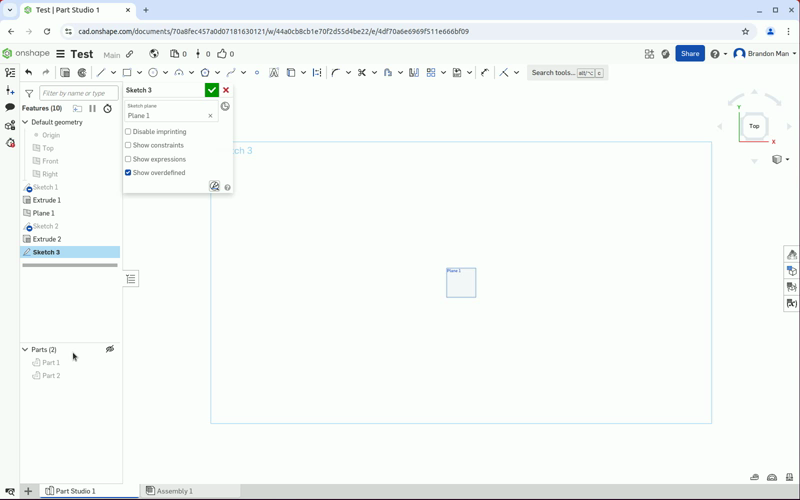
key(a)
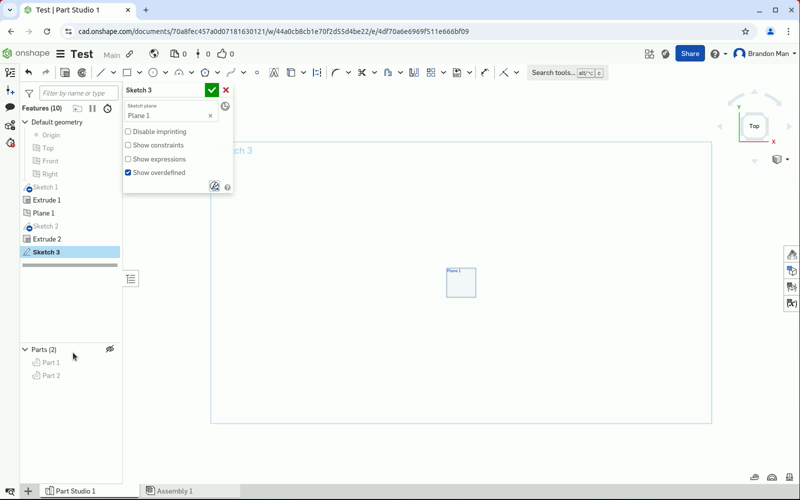
key_down(shift)
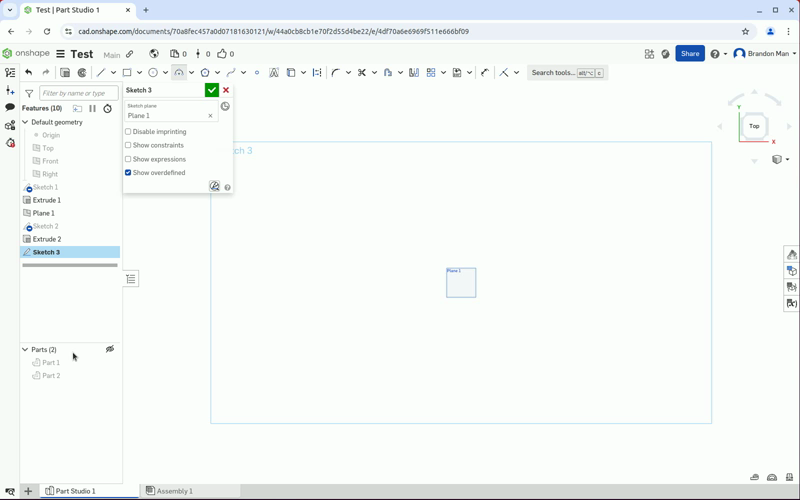
mouse_move(505, 341)
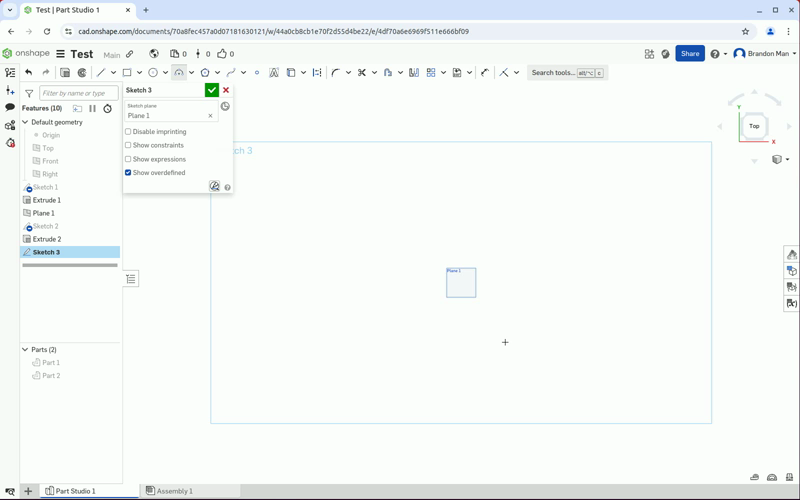
click(505, 341)
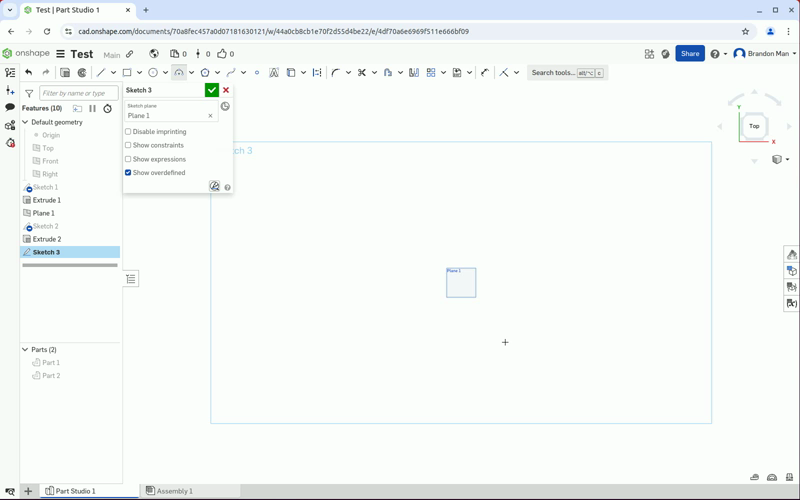
key_up(shift)
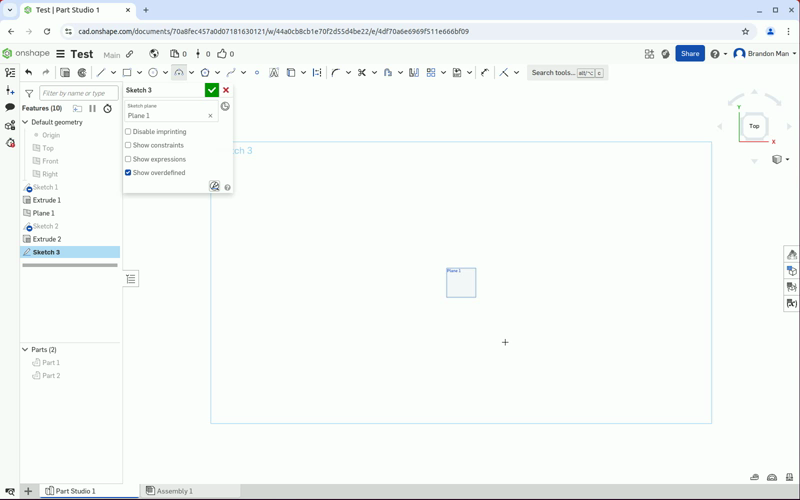
key_down(shift)
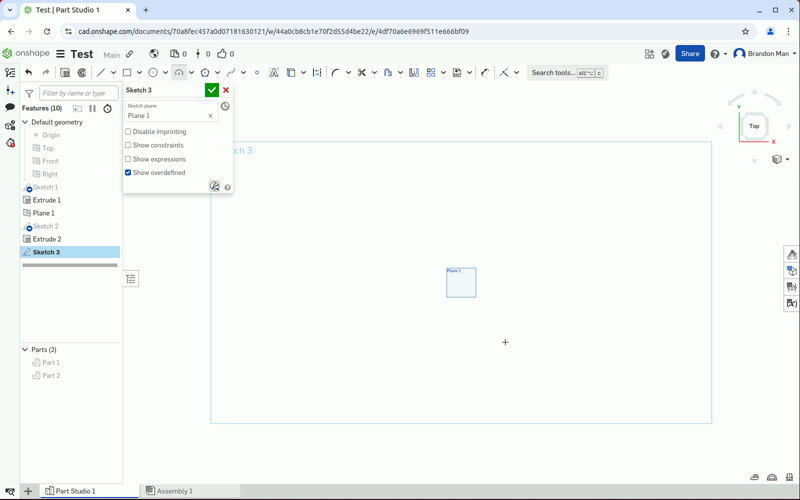
mouse_move(527, 354)
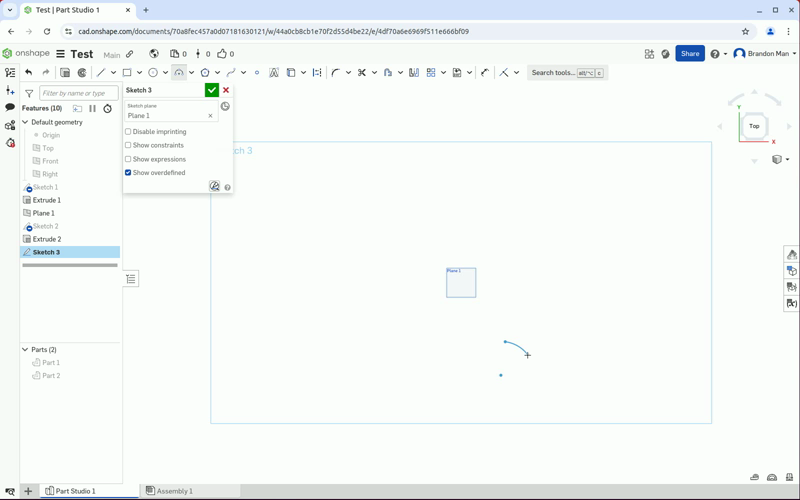
click(527, 354)
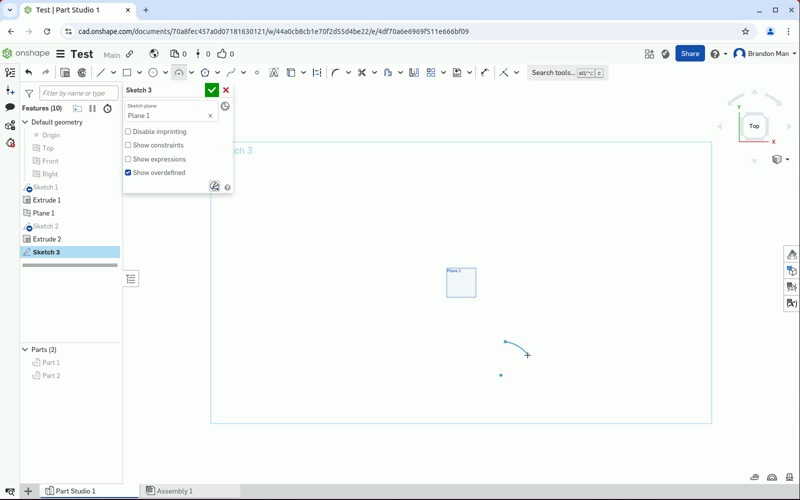
mouse_move(512, 355)
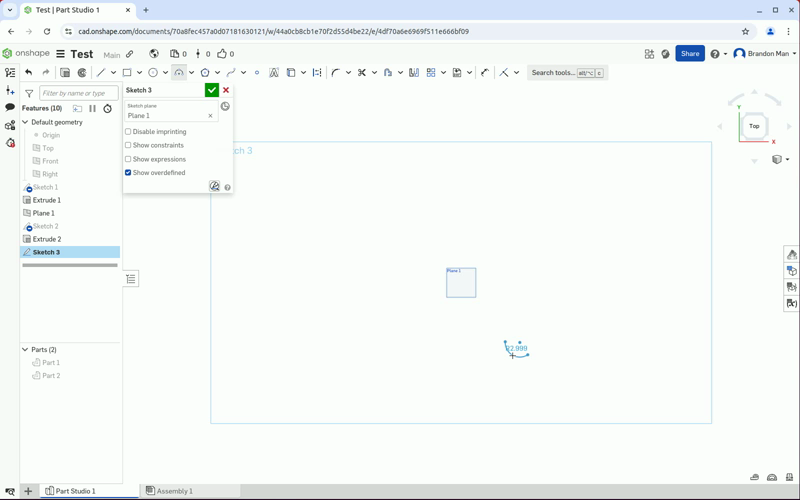
click(512, 355)
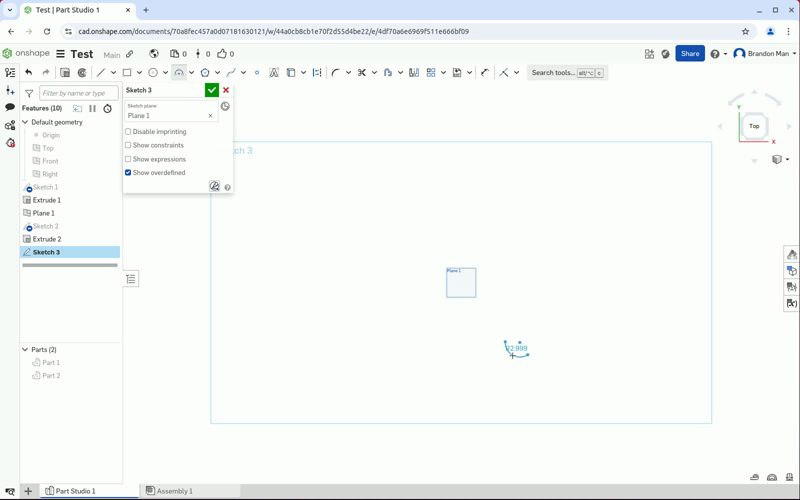
key_up(shift)
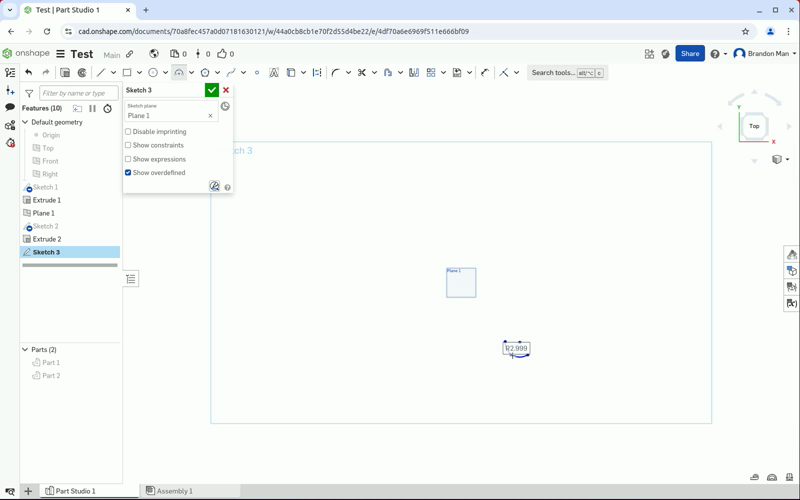
key(esc)
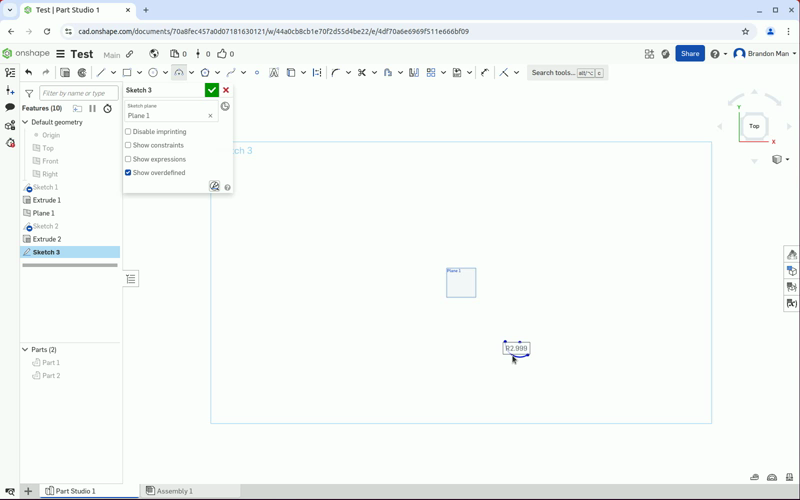
key(l)
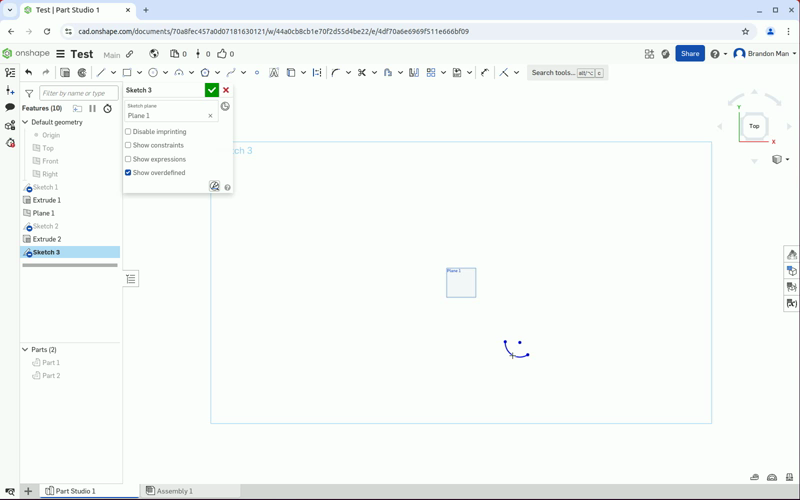
mouse_move(527, 354)
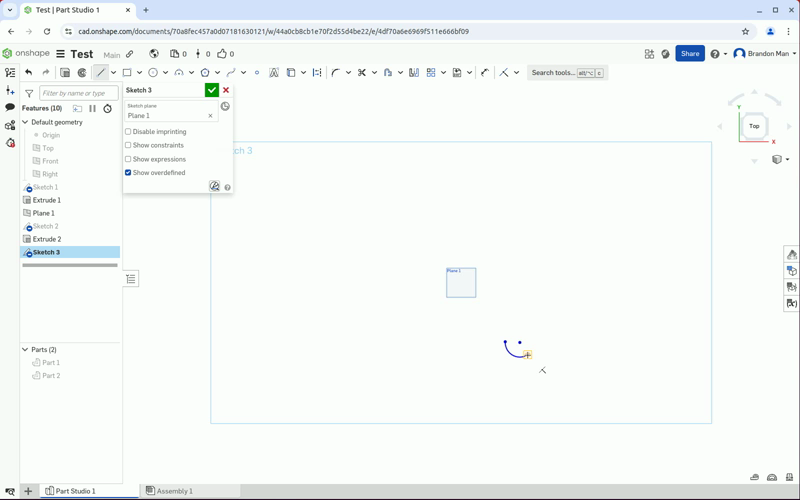
click(527, 354)
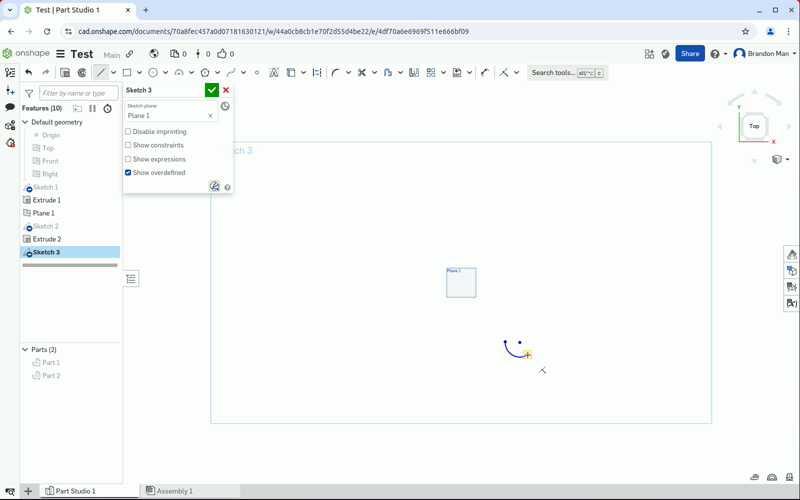
key_down(shift)
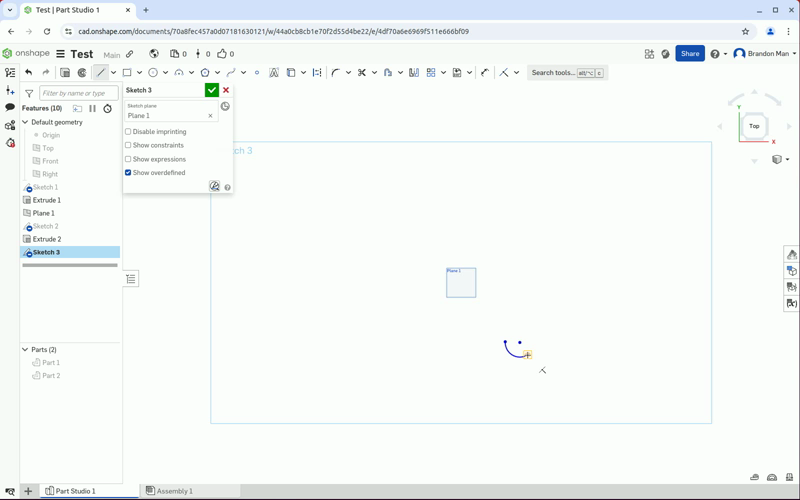
mouse_move(557, 354)
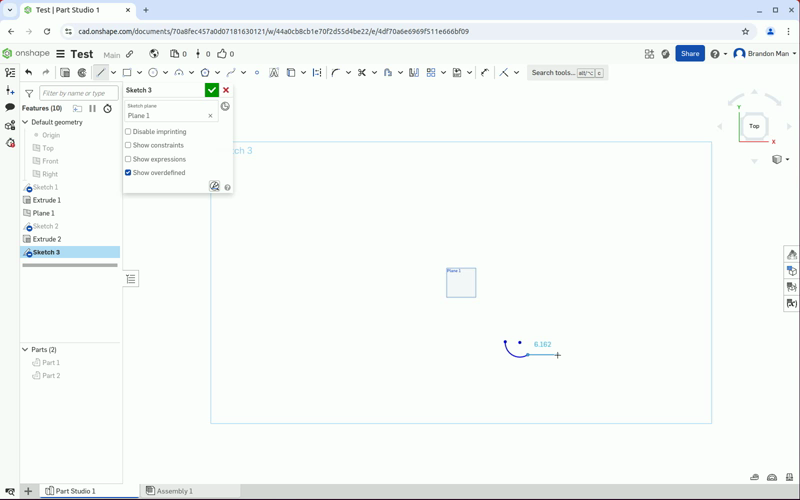
mouse_move(542, 345)
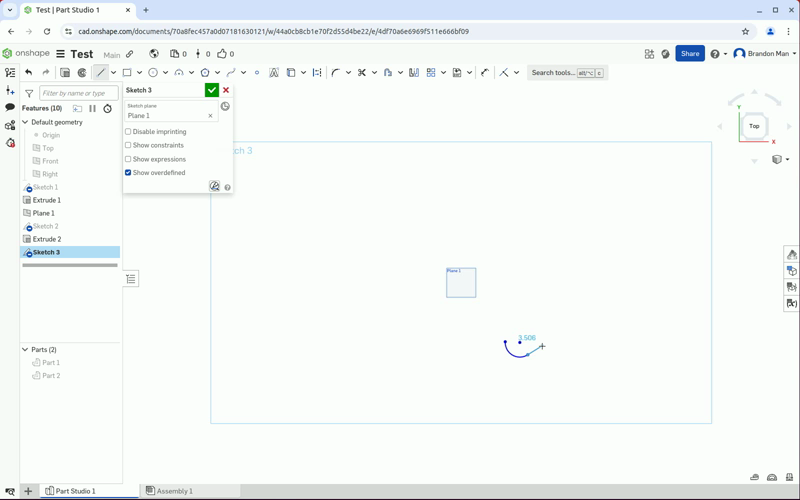
click(542, 345)
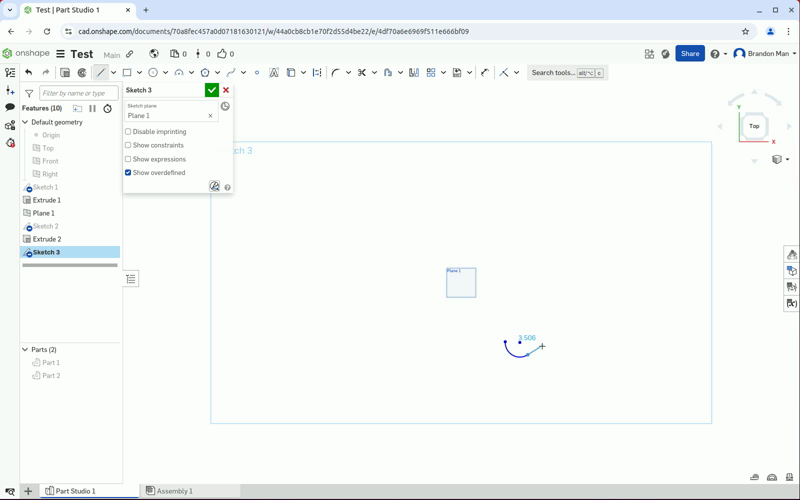
key_up(shift)
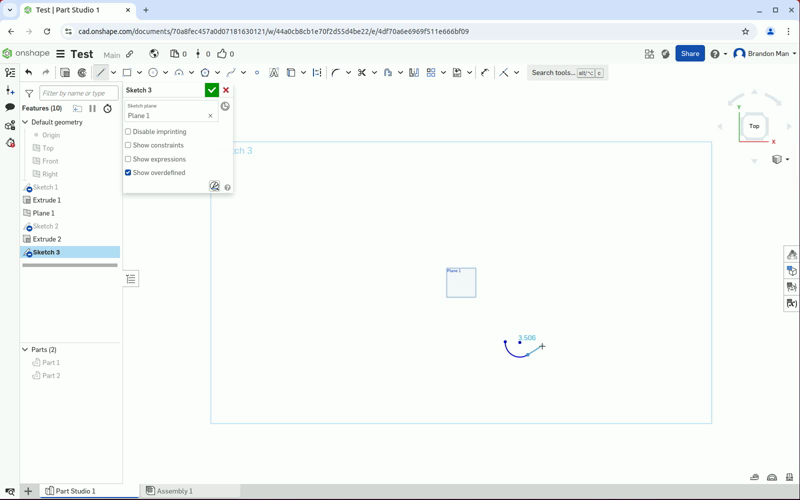
key_down(shift)
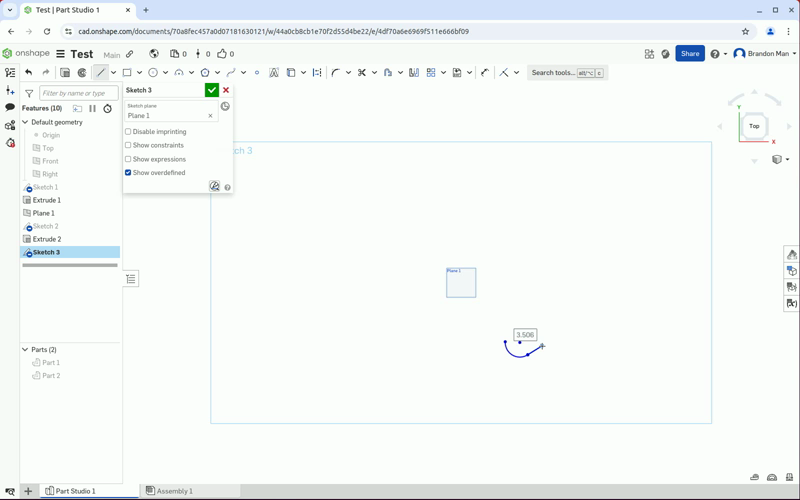
mouse_move(572, 345)
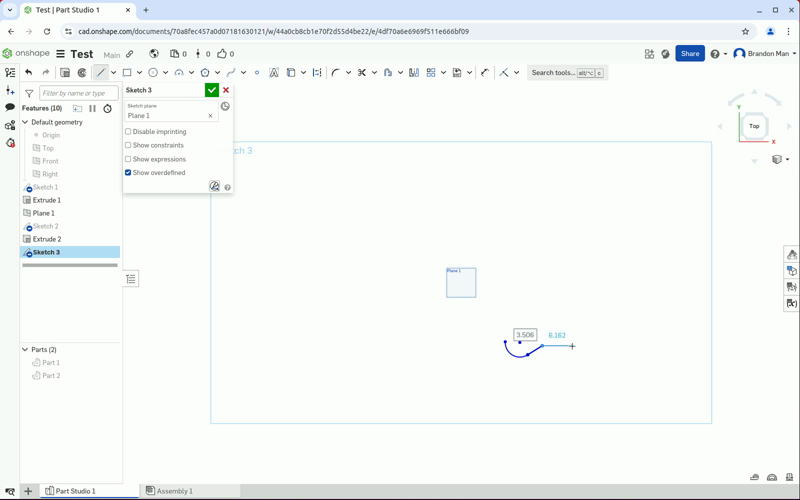
mouse_move(542, 293)
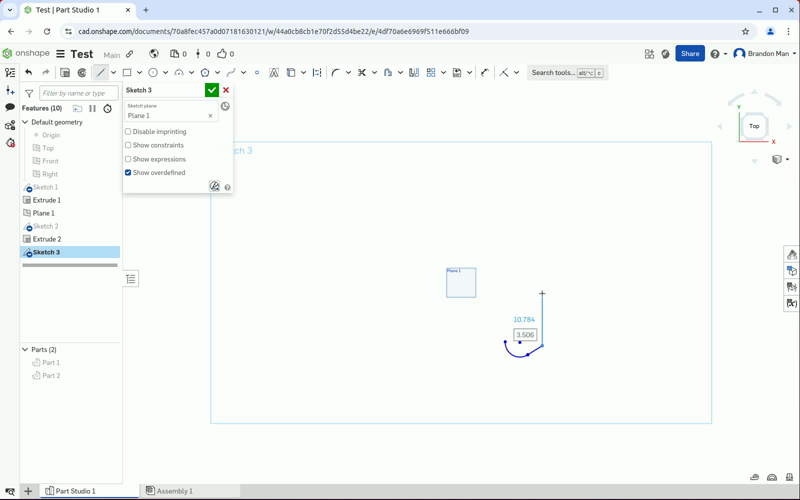
click(542, 293)
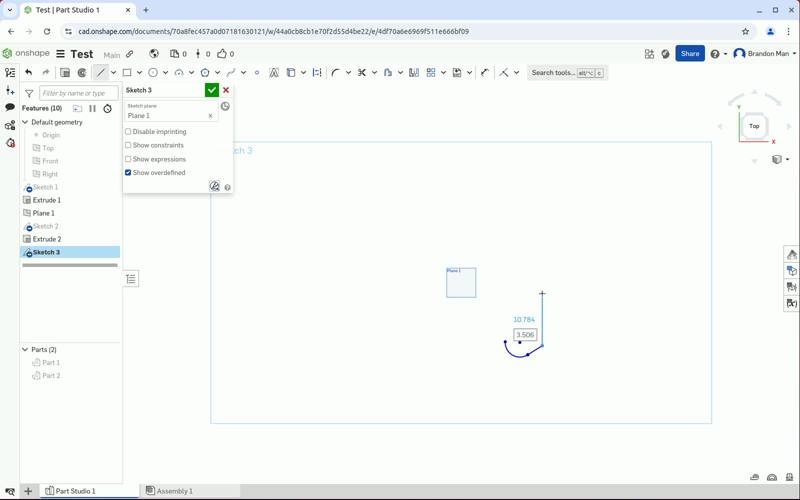
key_up(shift)
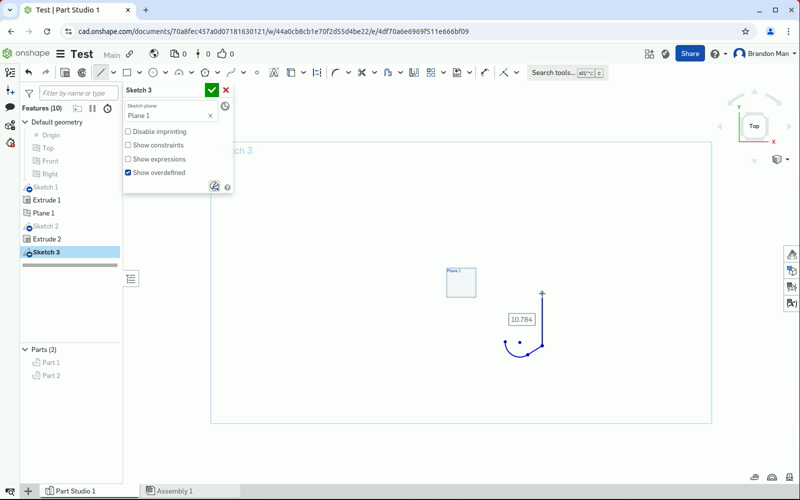
key_down(shift)
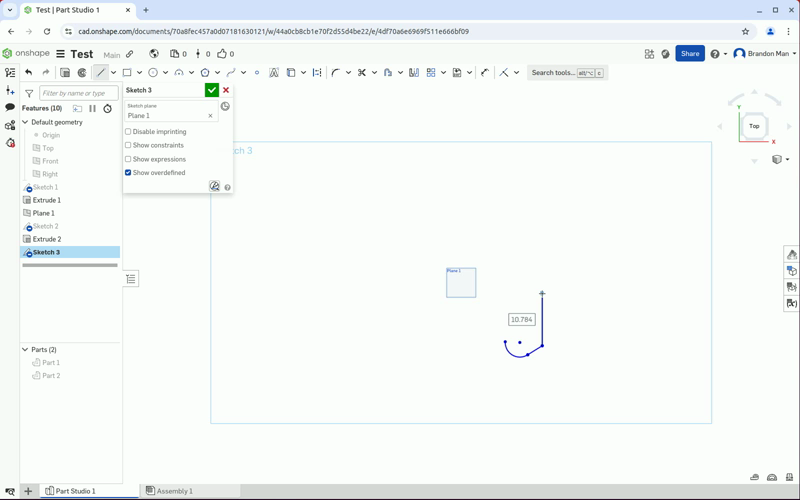
mouse_move(572, 293)
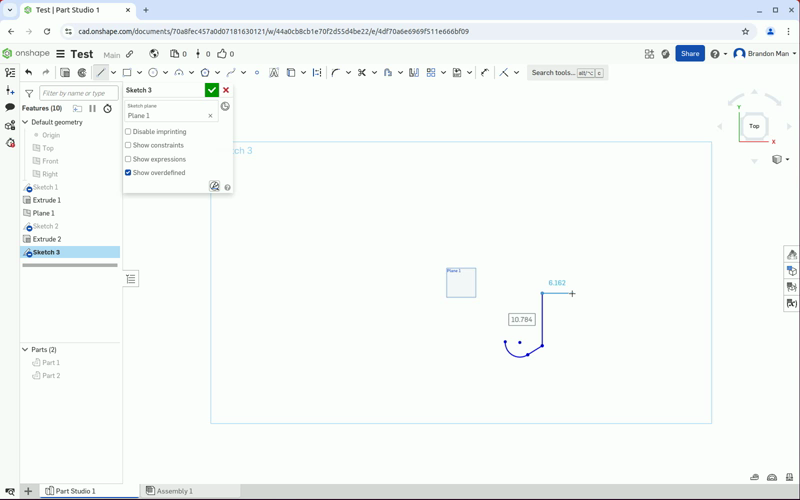
mouse_move(527, 284)
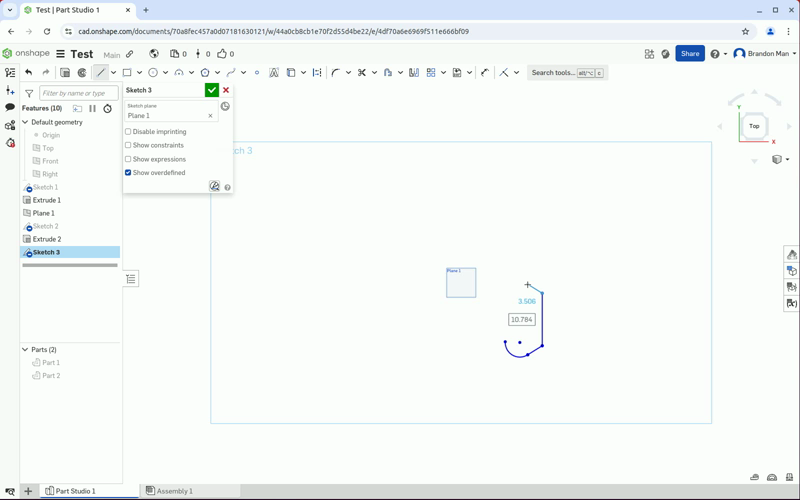
click(527, 284)
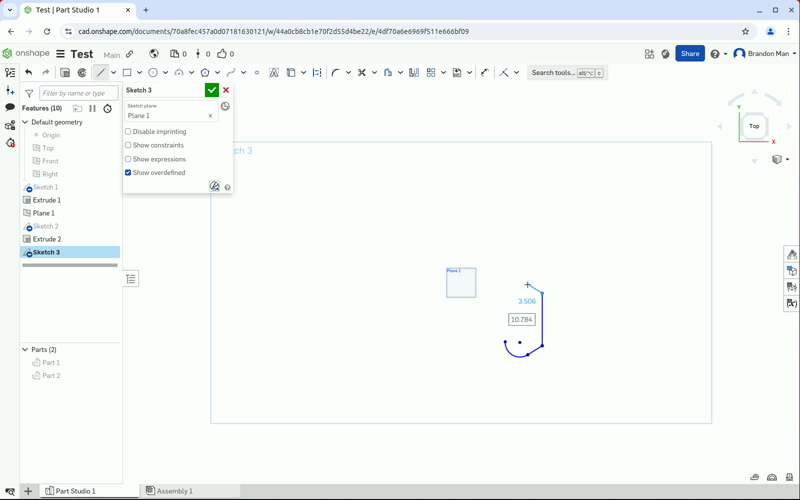
key_up(shift)
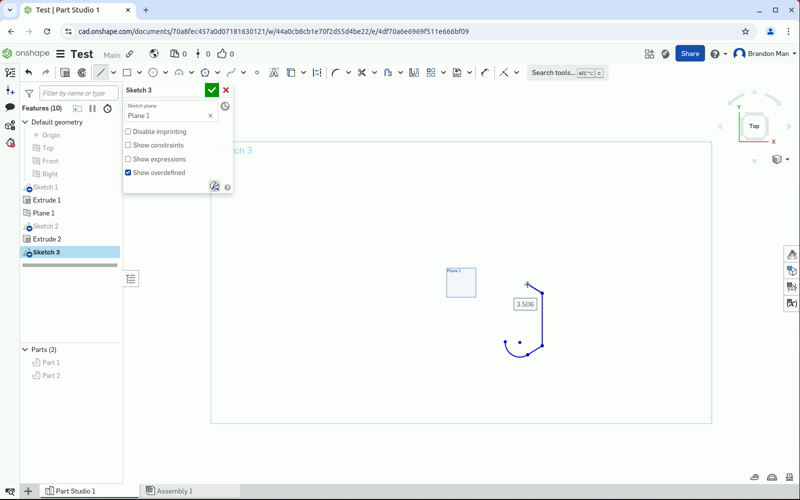
key(esc)
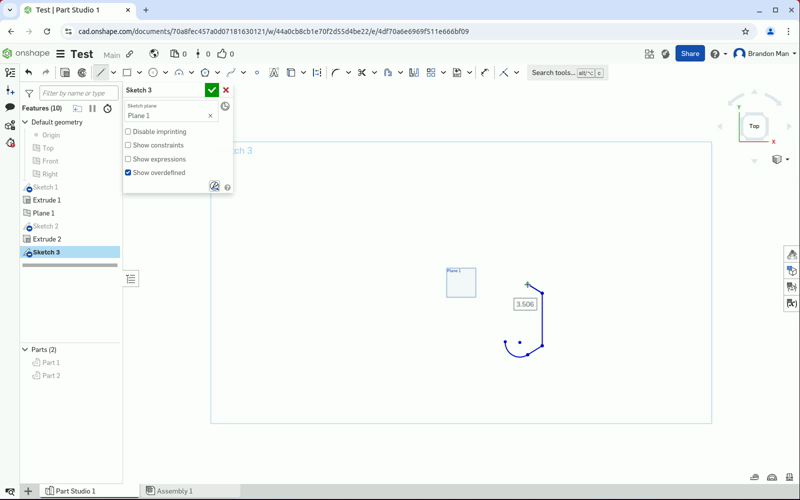
key(a)
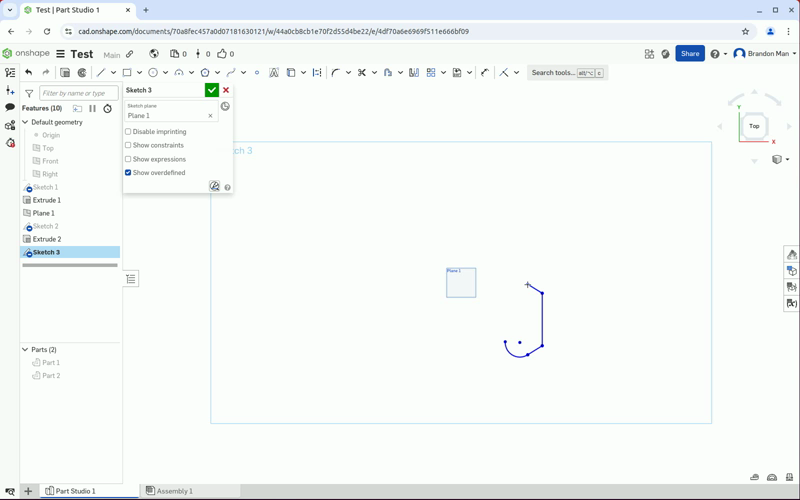
mouse_move(527, 284)
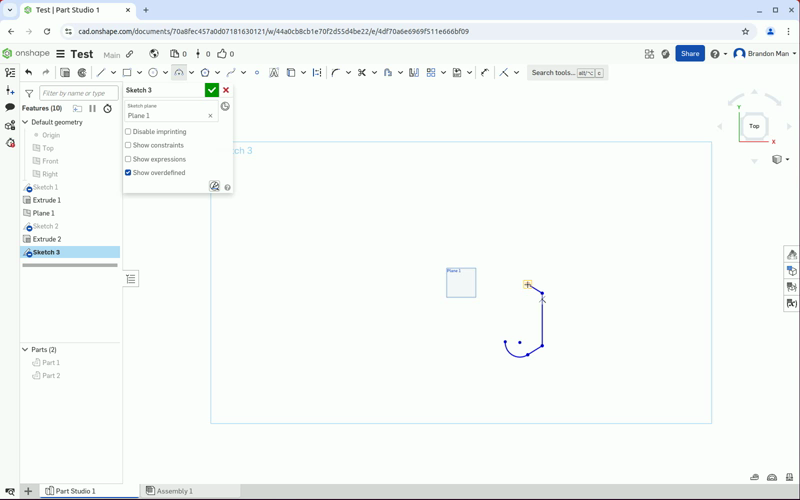
click(527, 284)
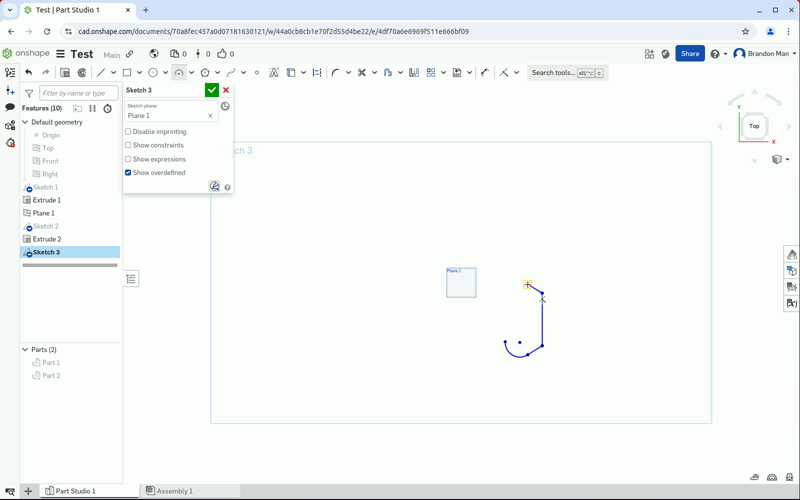
key_down(shift)
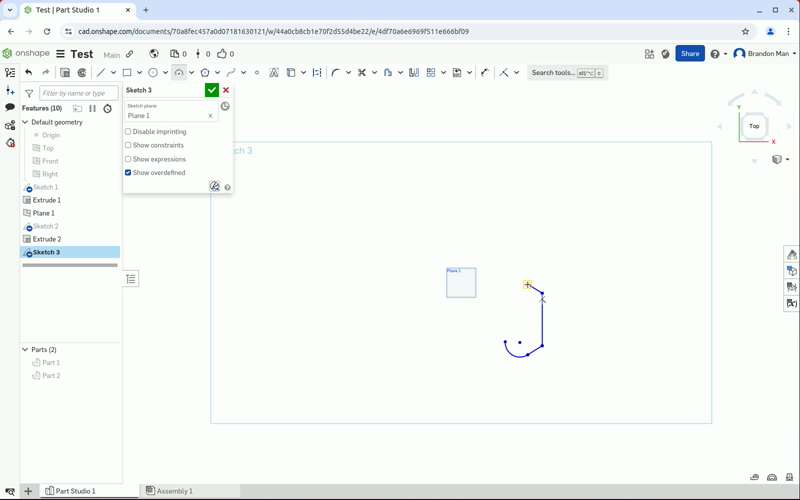
mouse_move(505, 297)
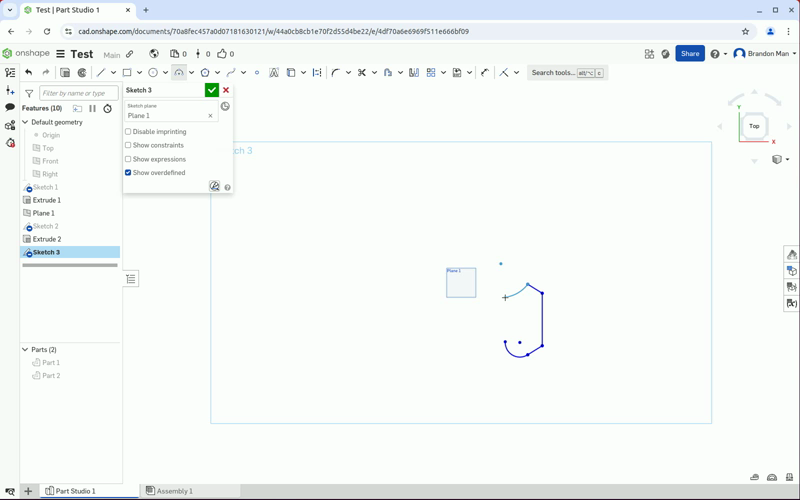
click(505, 297)
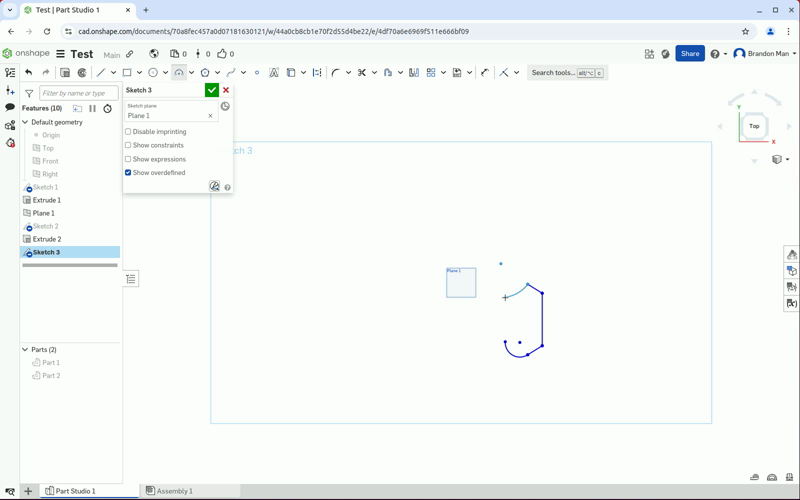
mouse_move(512, 283)
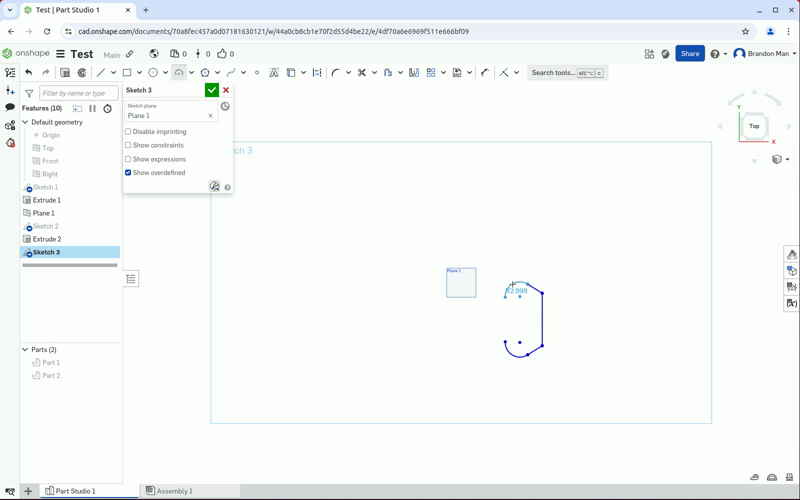
click(512, 283)
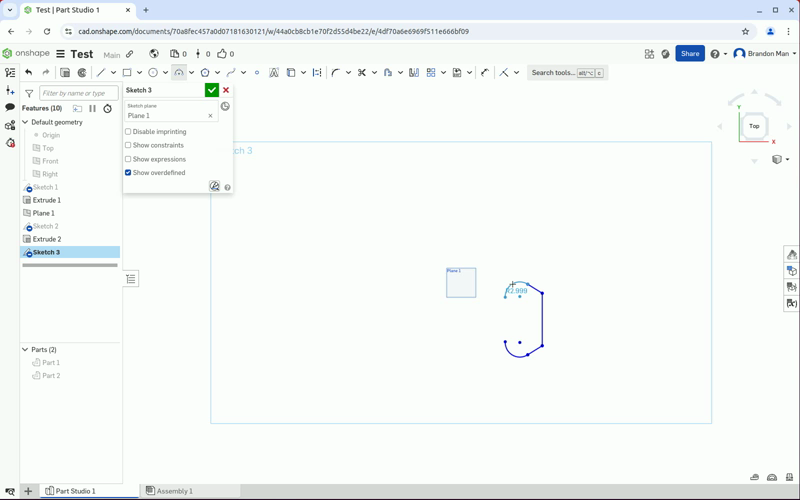
key_up(shift)
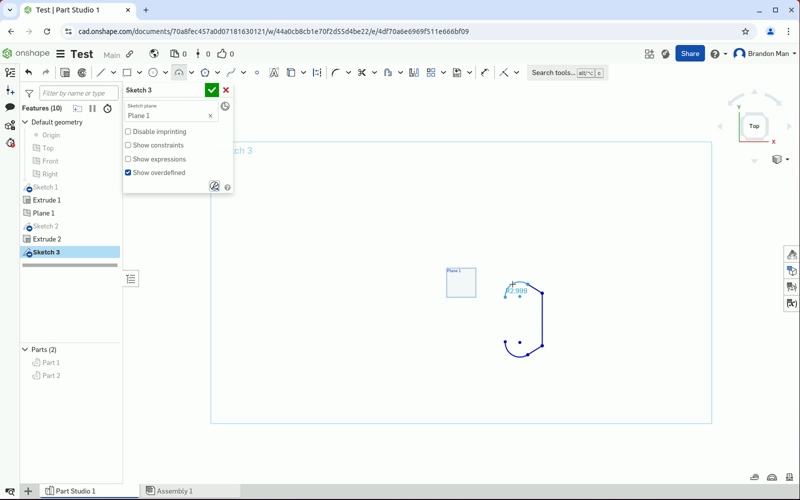
key(esc)
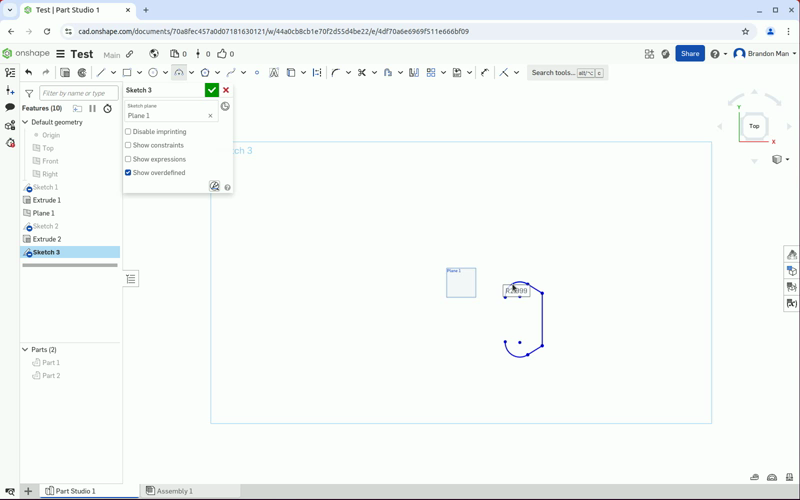
key(l)
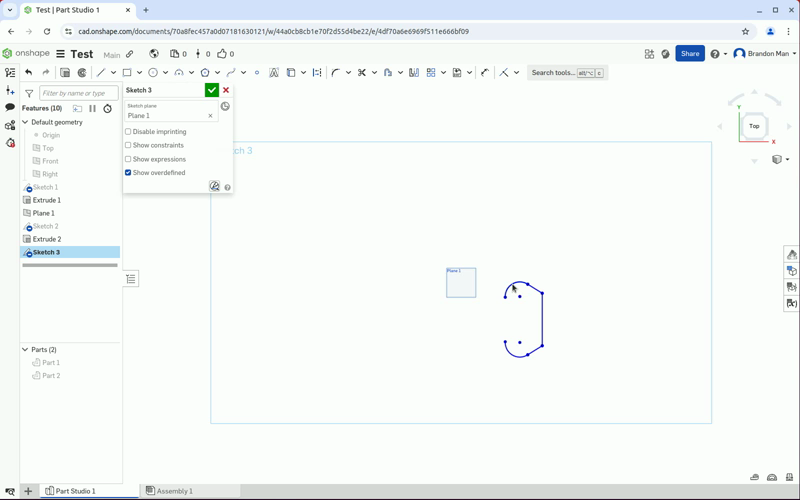
mouse_move(505, 297)
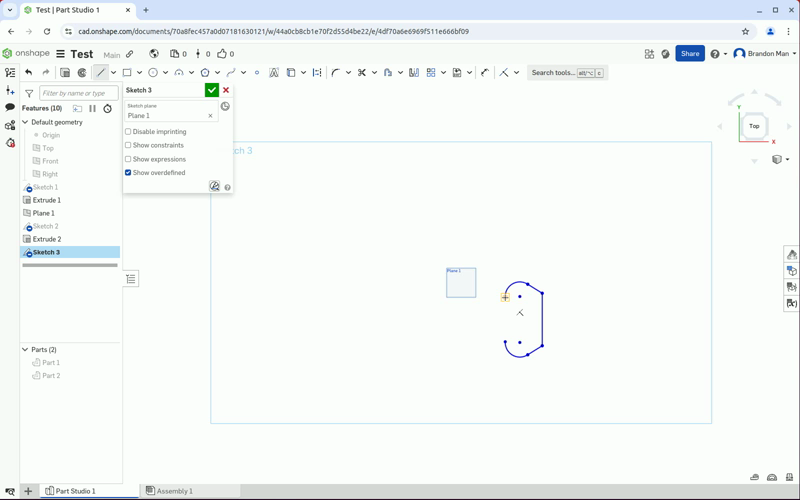
click(505, 297)
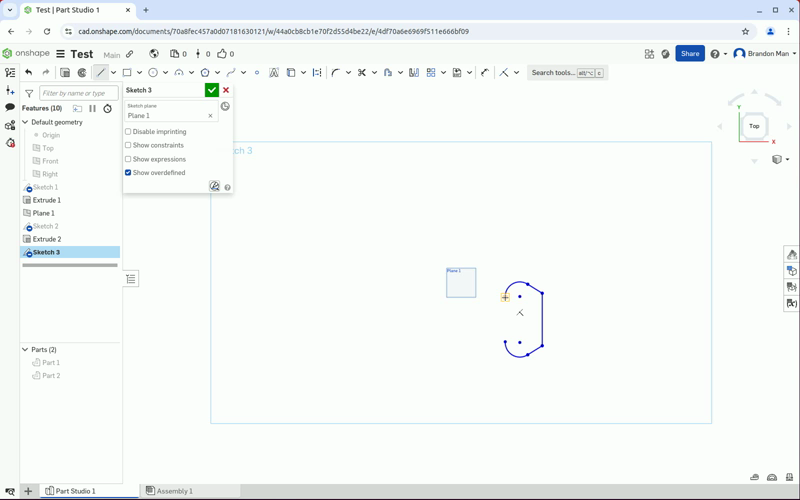
mouse_move(535, 297)
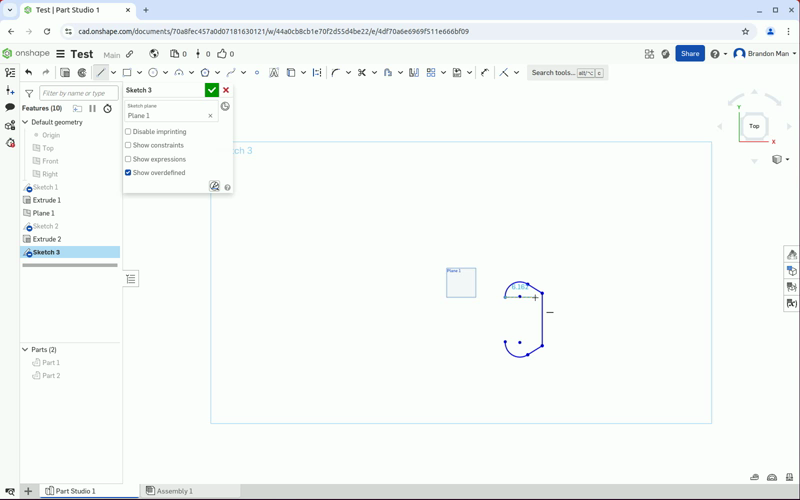
key_down(shift)
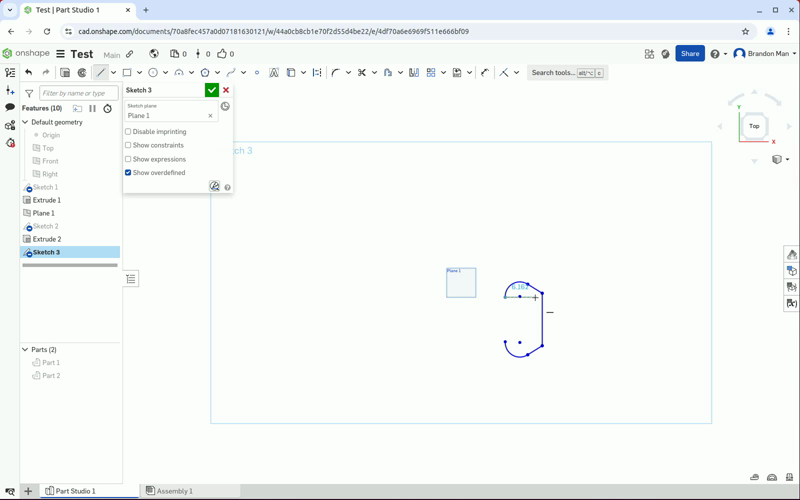
mouse_move(505, 341)
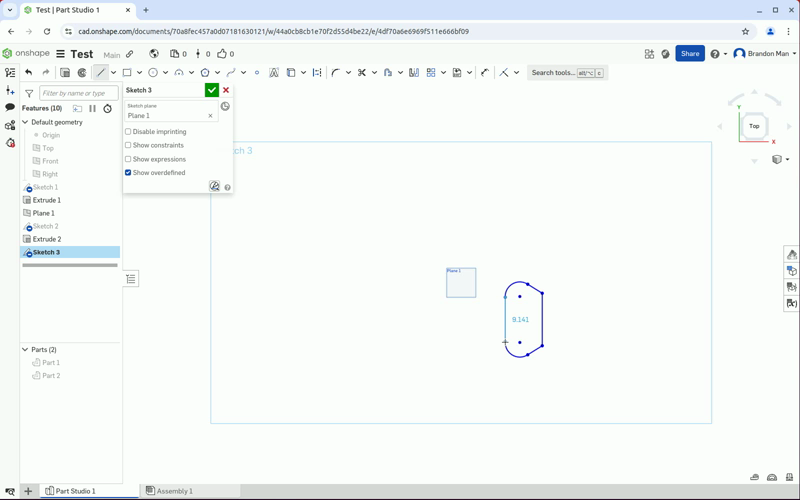
key_up(shift)
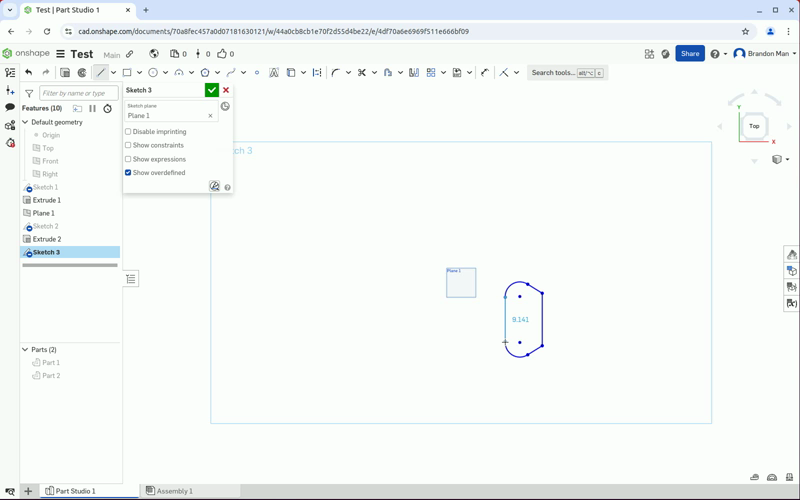
click(505, 341)
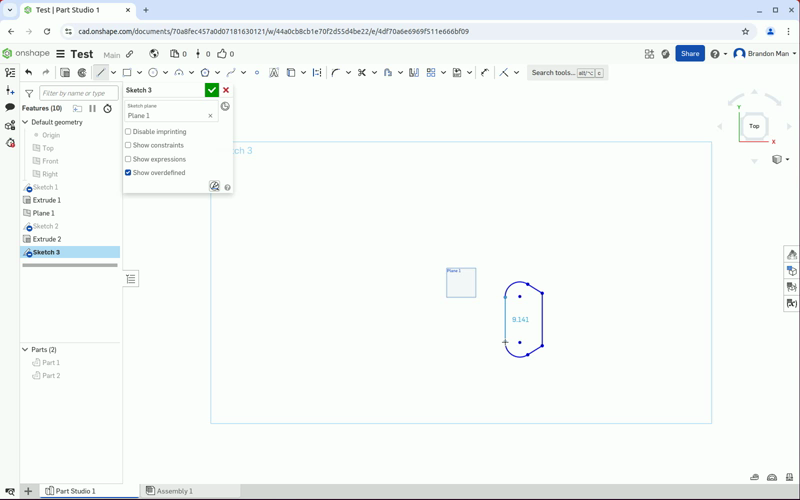
key(esc)
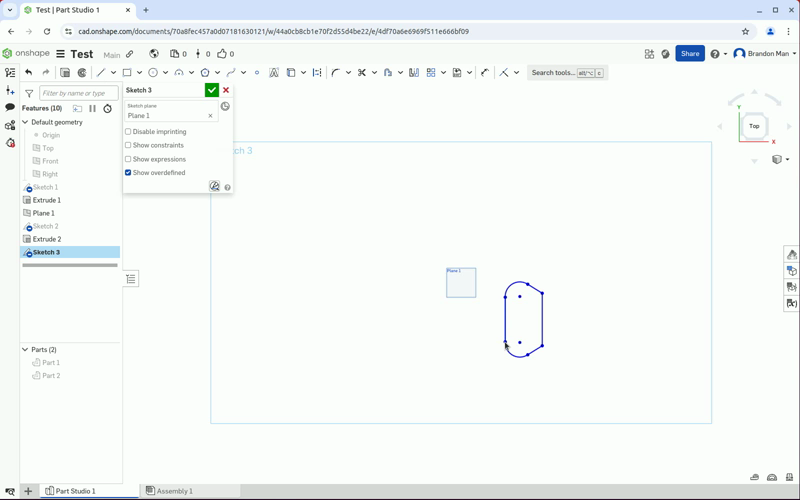
key(c)
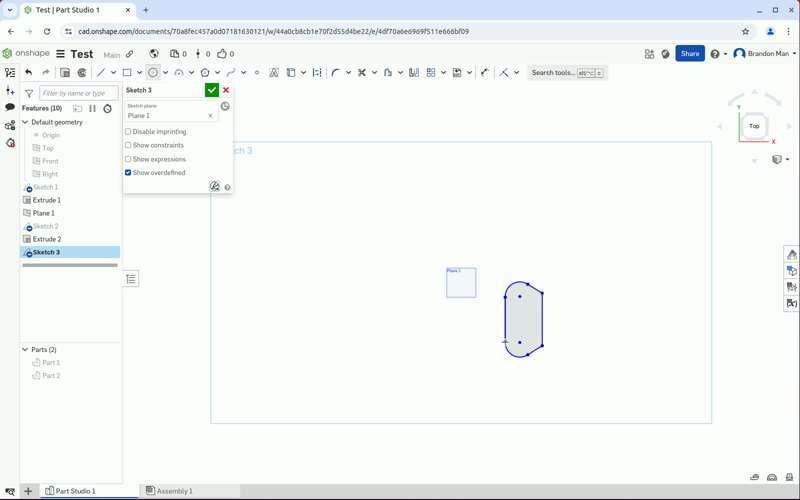
key_down(shift)
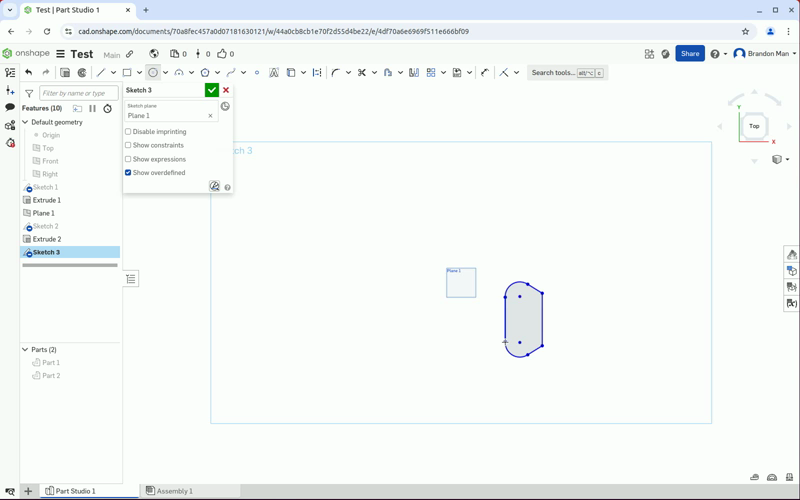
mouse_move(520, 341)
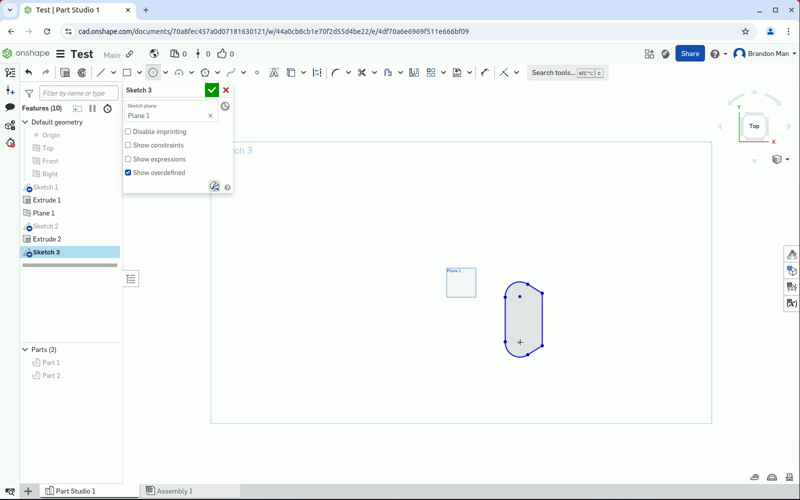
click(520, 341)
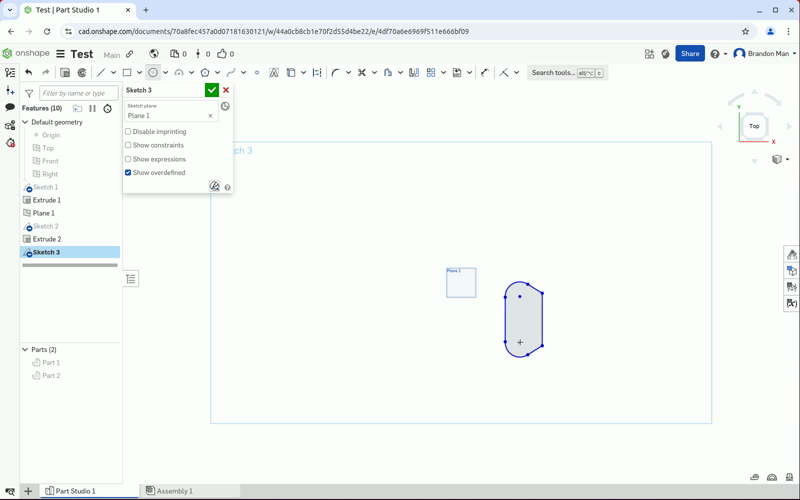
key_up(shift)
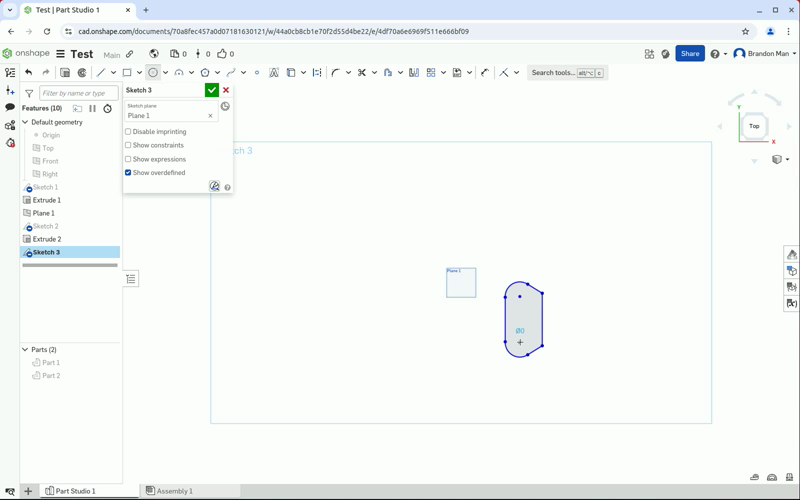
mouse_move(526, 341)
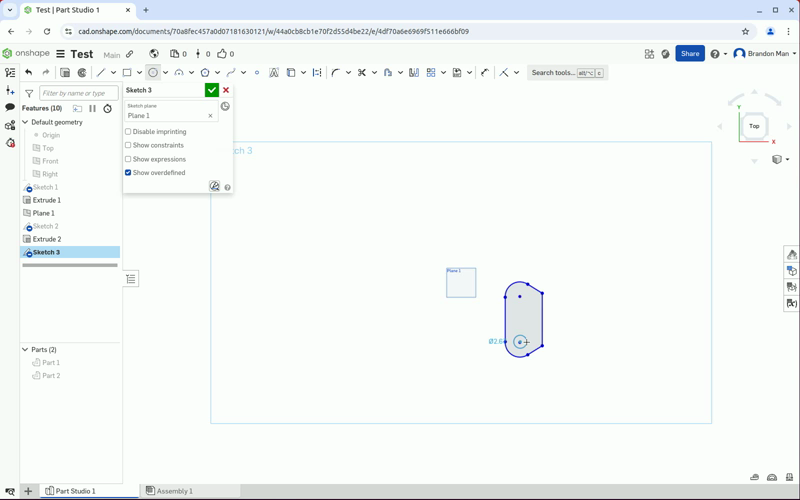
click(526, 341)
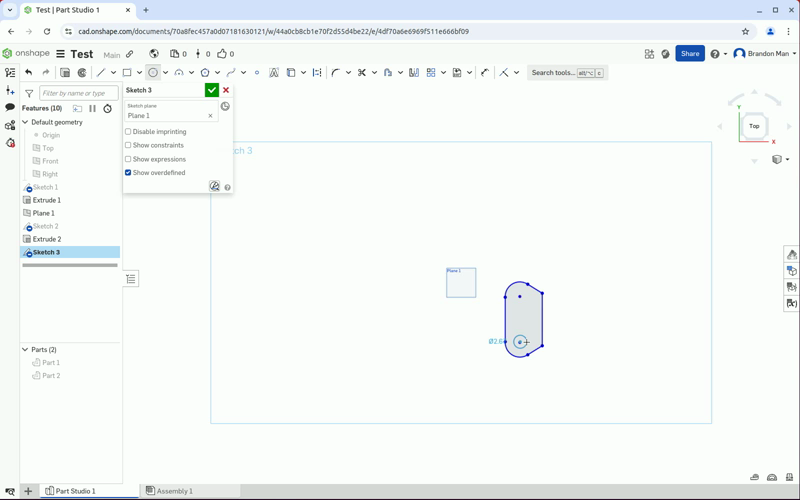
key(esc)
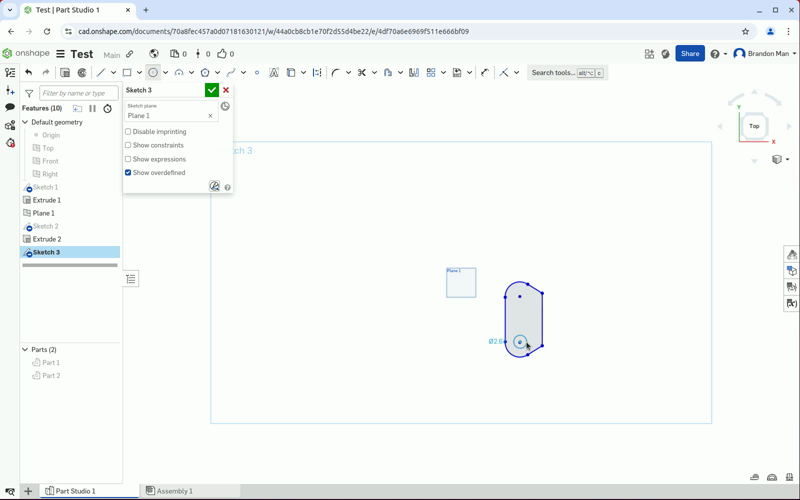
key(c)
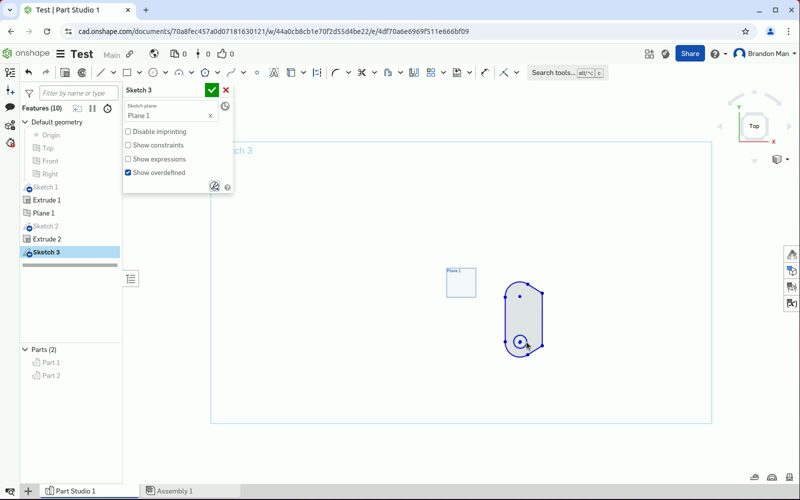
key_down(shift)
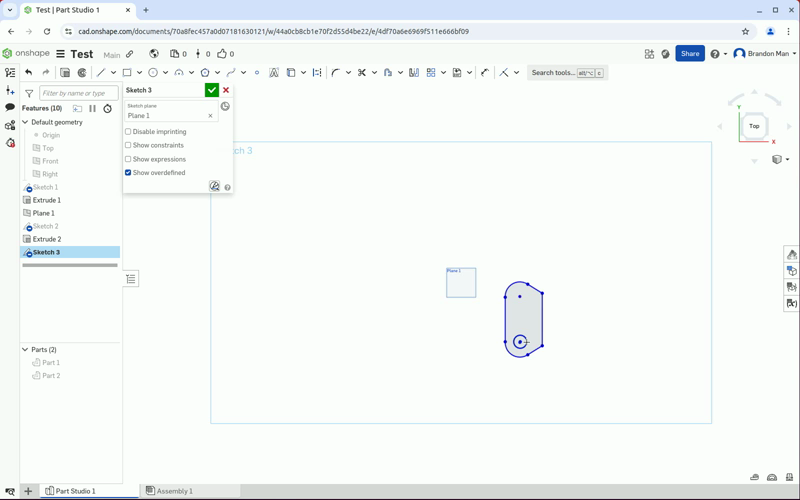
mouse_move(520, 297)
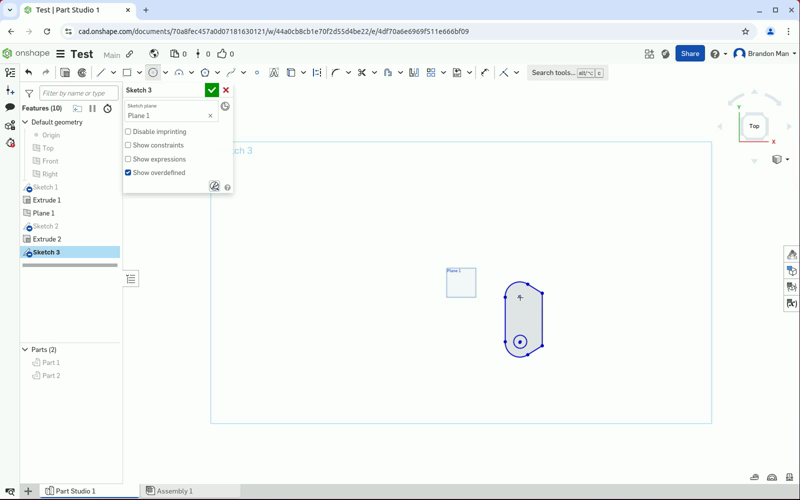
click(520, 297)
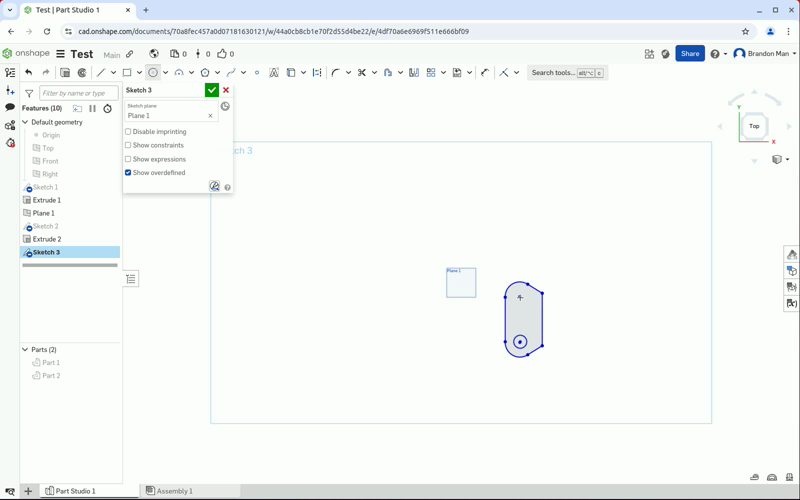
key_up(shift)
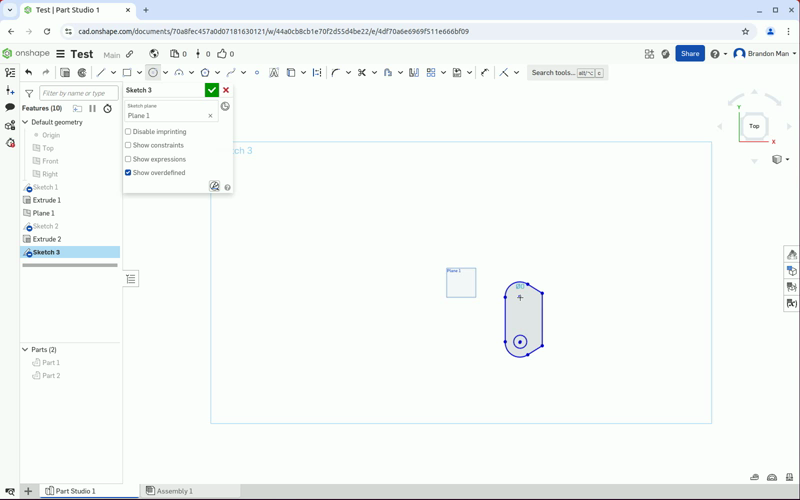
mouse_move(526, 297)
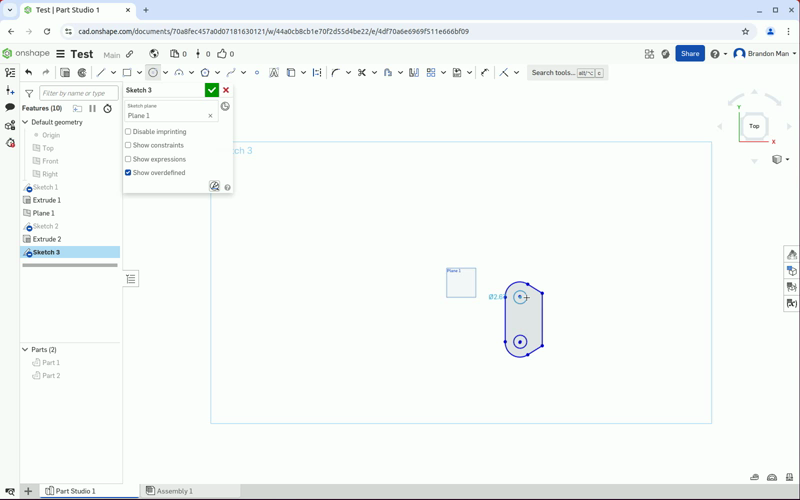
click(526, 297)
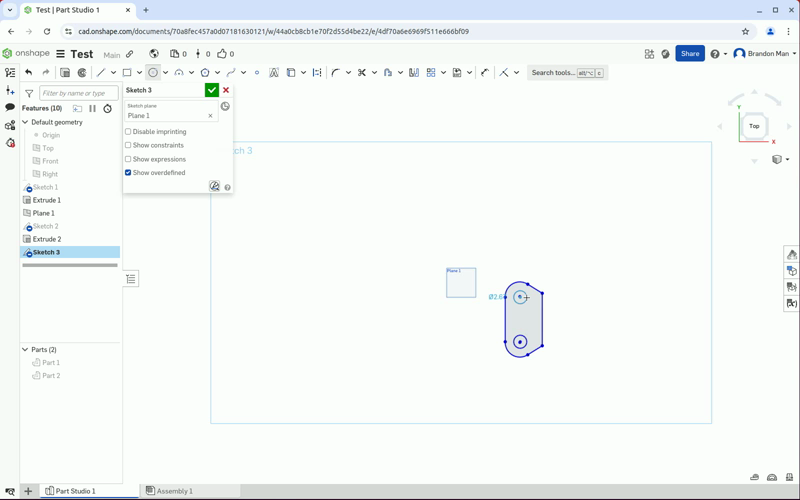
key(esc)
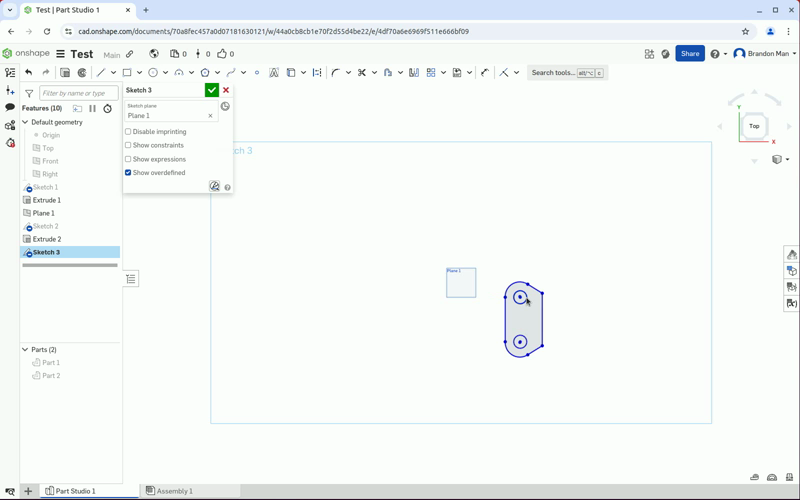
mouse_move(520, 318)
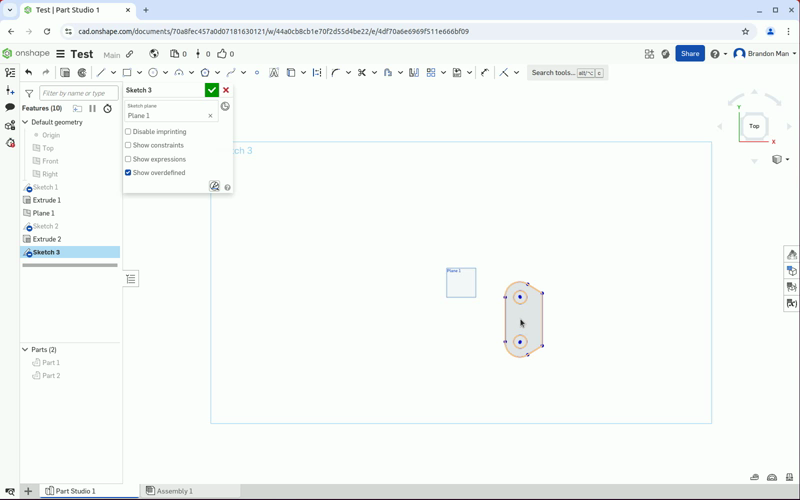
click(520, 318)
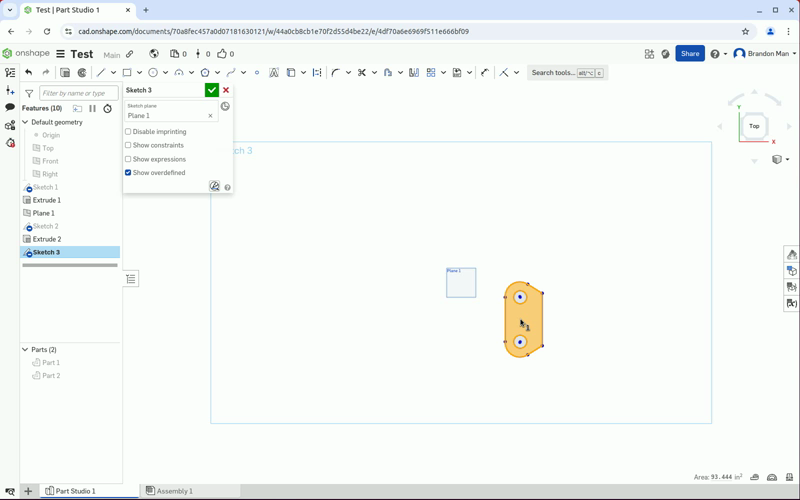
mouse_move(73, 352)
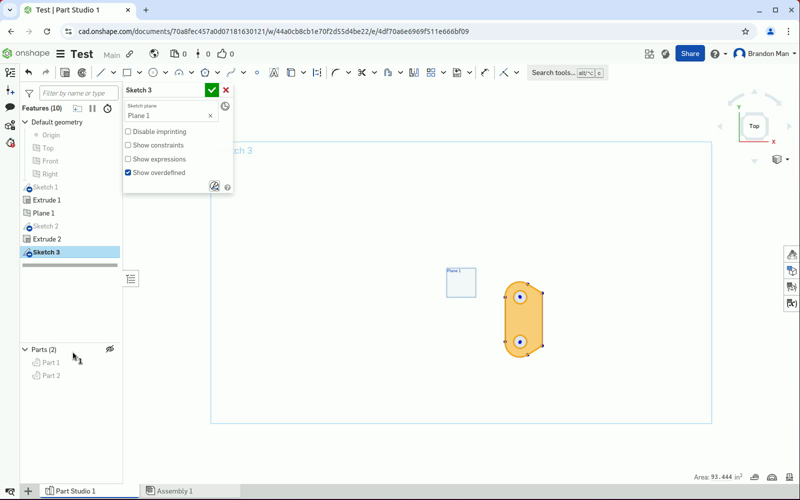
key(shift+y)
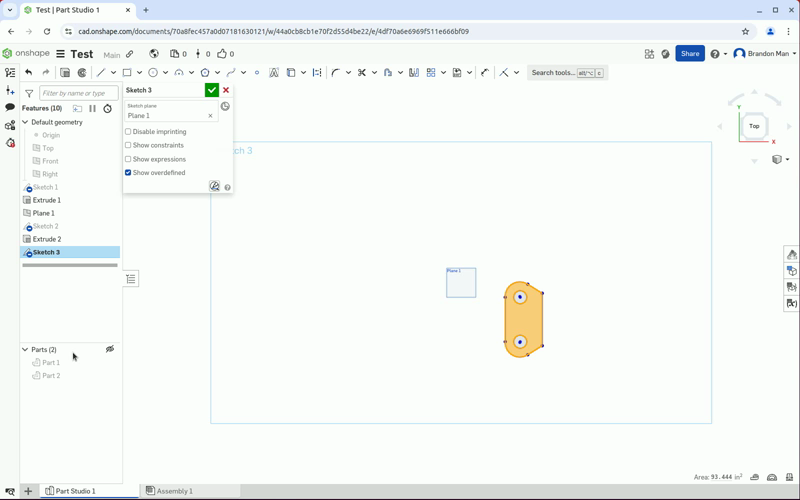
key(shift+e)
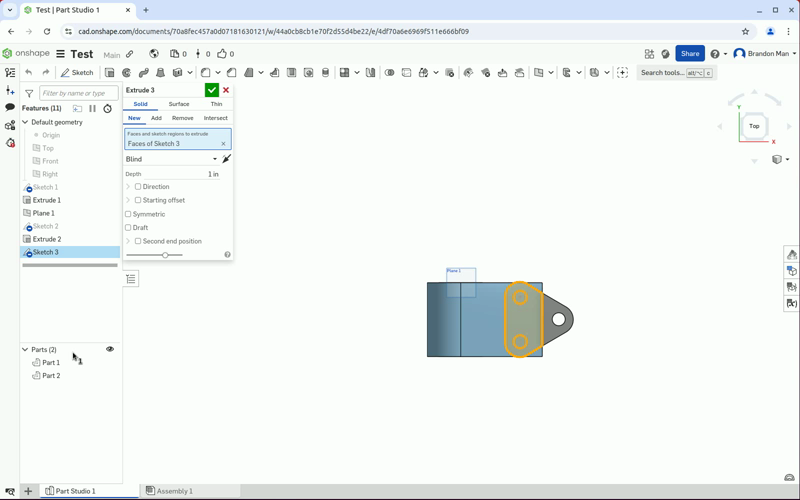
mouse_move(143, 106)
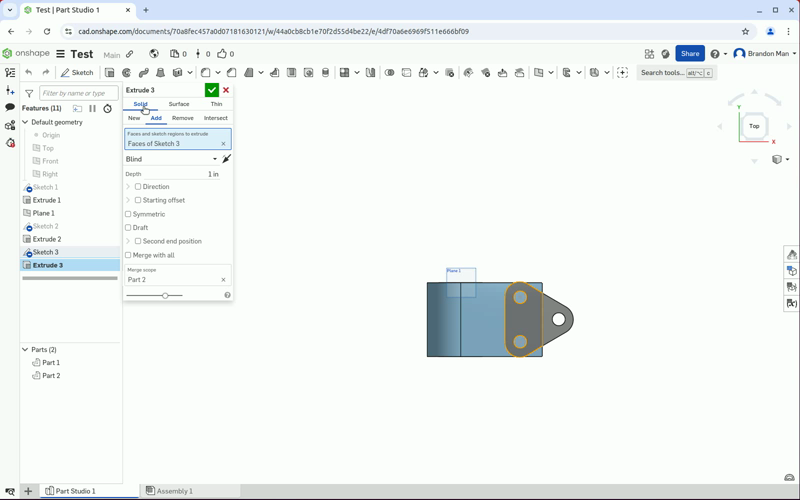
click(143, 106)
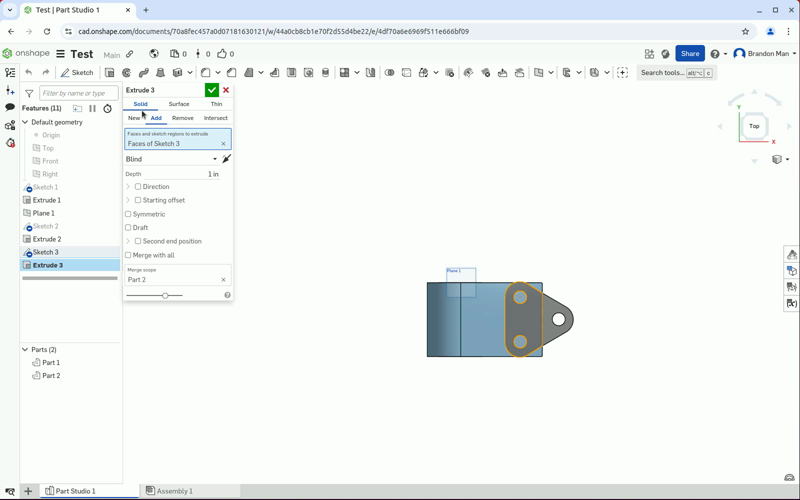
mouse_move(137, 120)
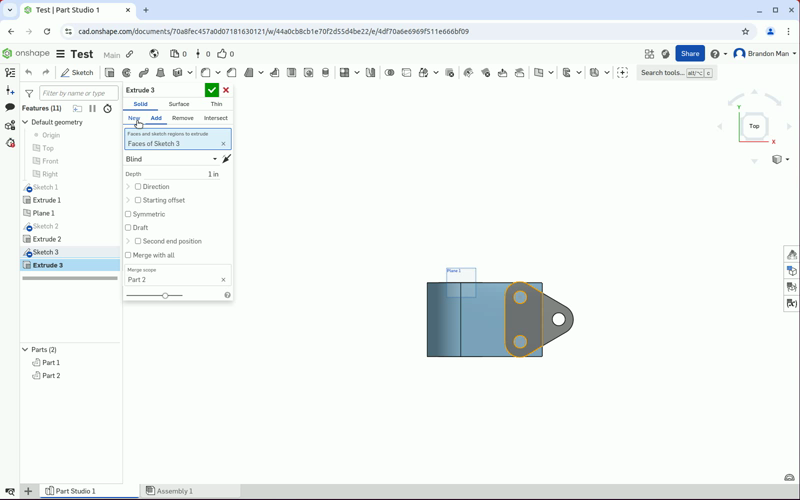
click(137, 120)
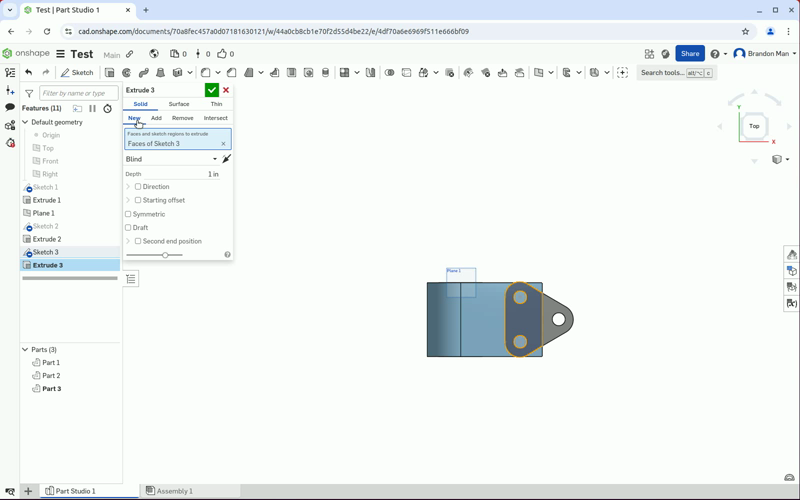
key(tab, 4)
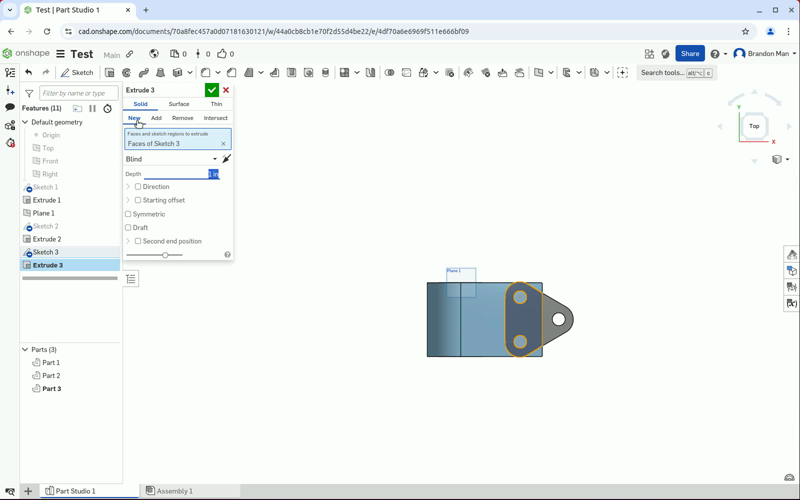
text(1.204)
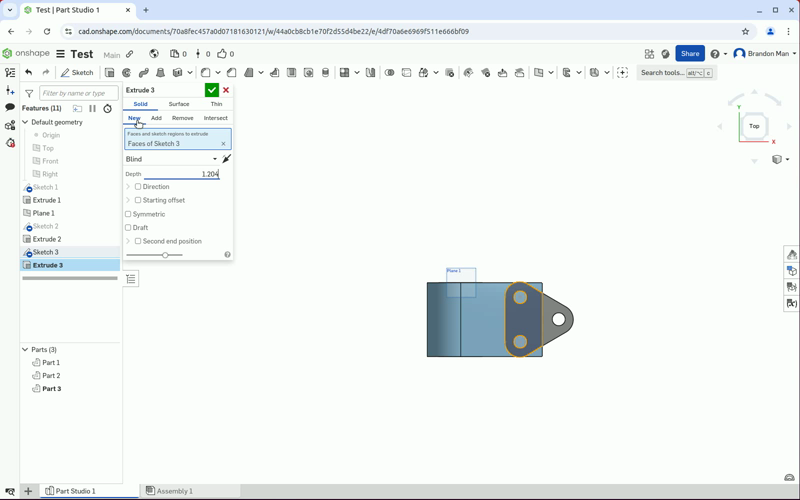
key(enter)
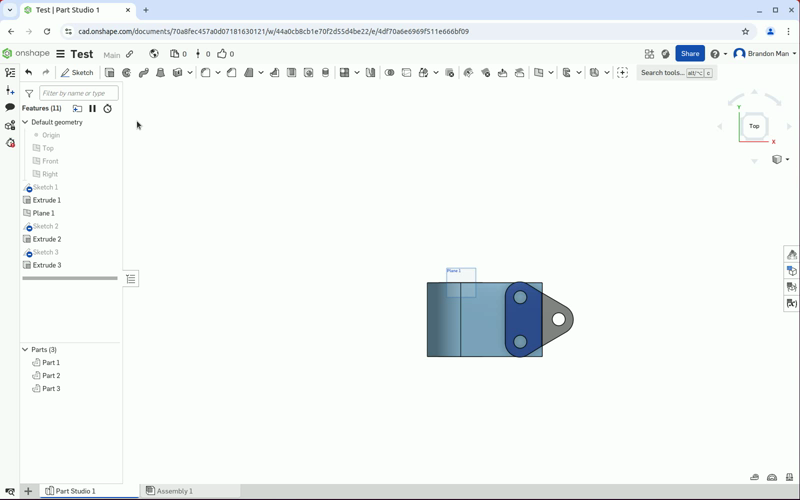
key(shift+h)
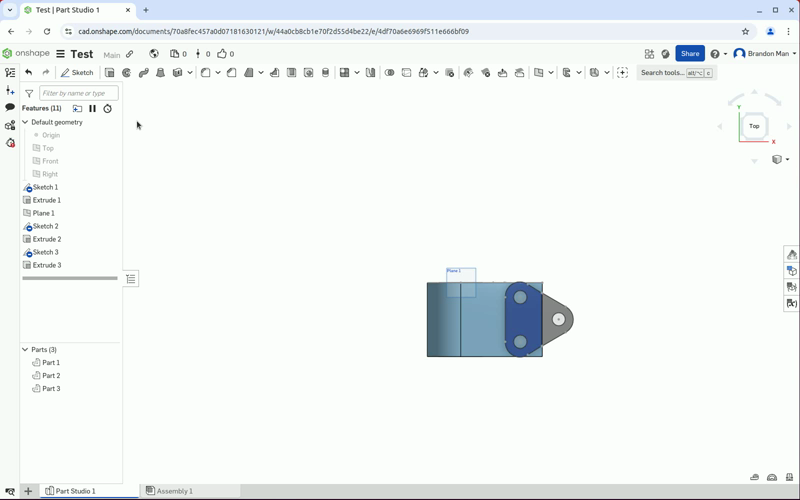
key(shift+h)
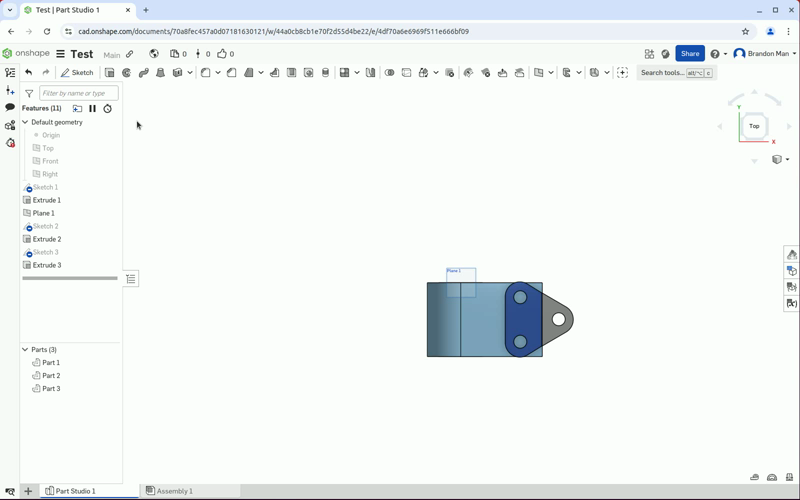
mouse_move(73, 189)
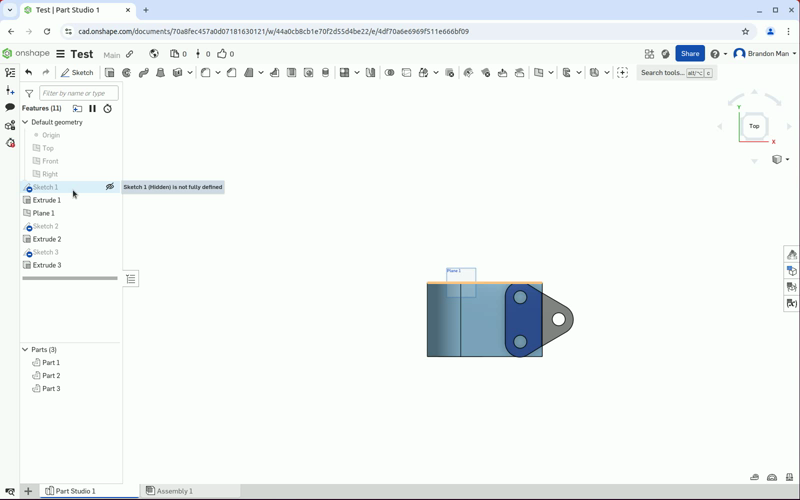
click(73, 189)
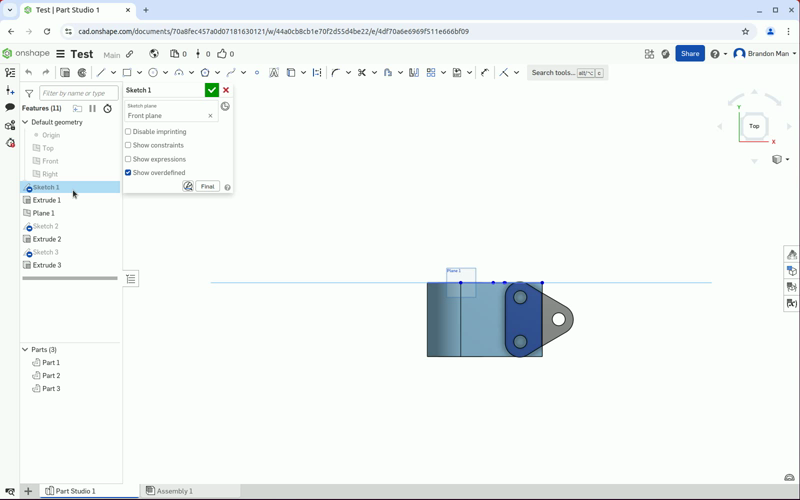
mouse_move(229, 92)
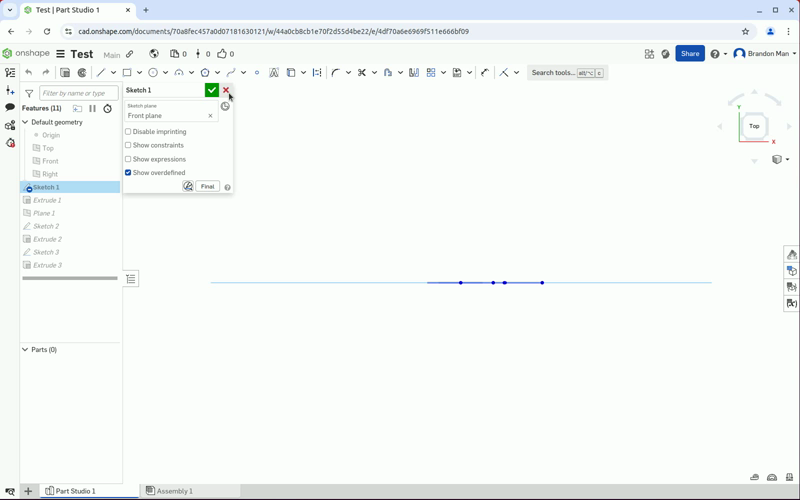
click(229, 92)
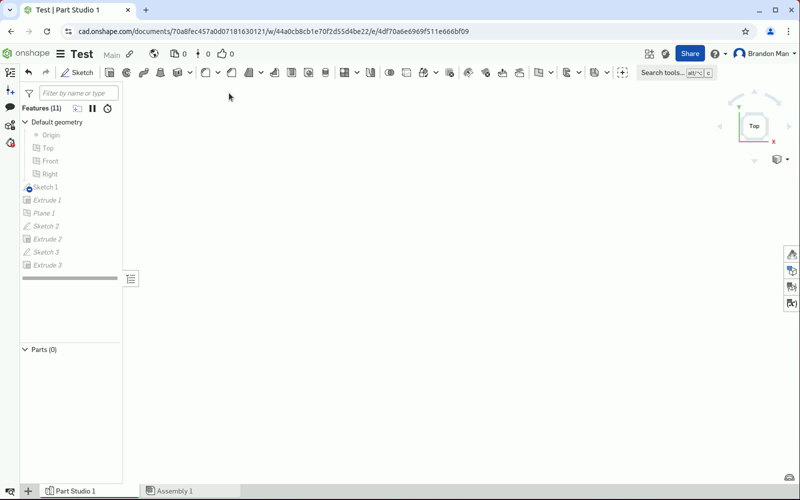
key(shift+s)
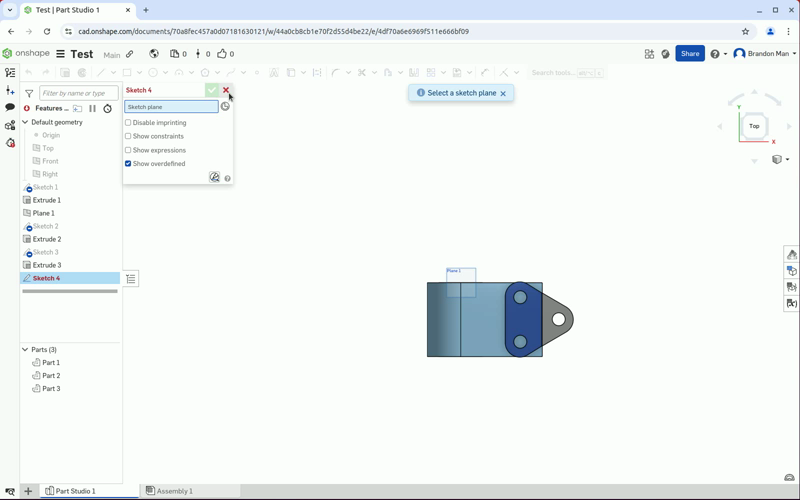
mouse_move(73, 215)
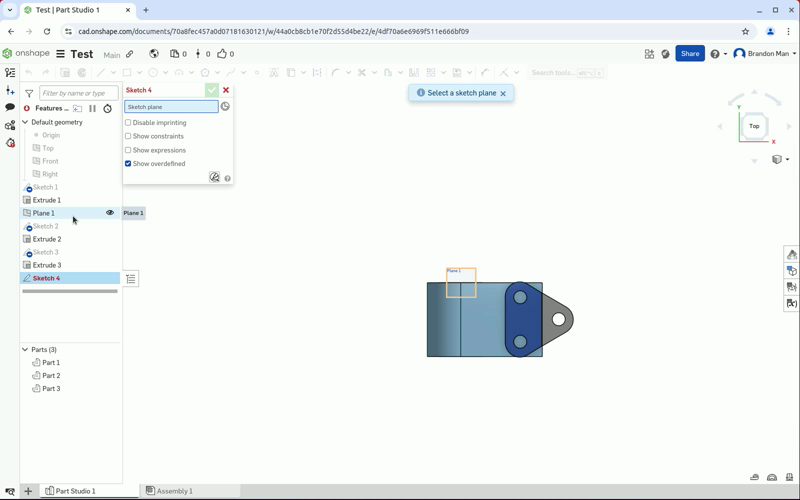
click(73, 215)
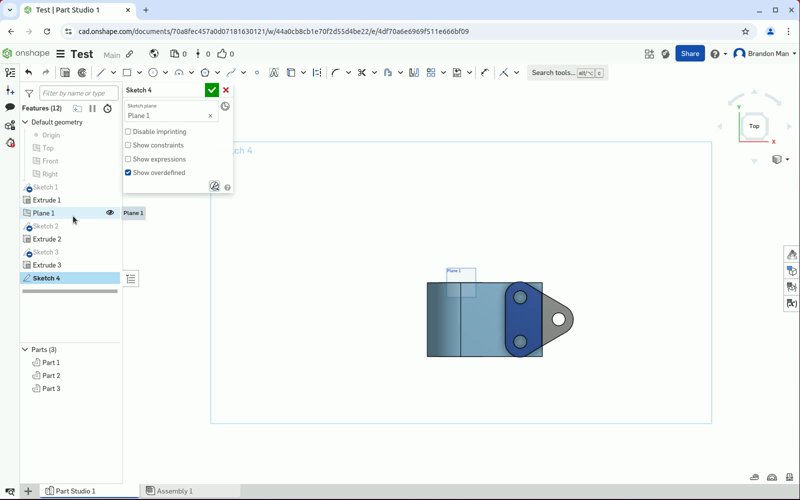
mouse_move(73, 352)
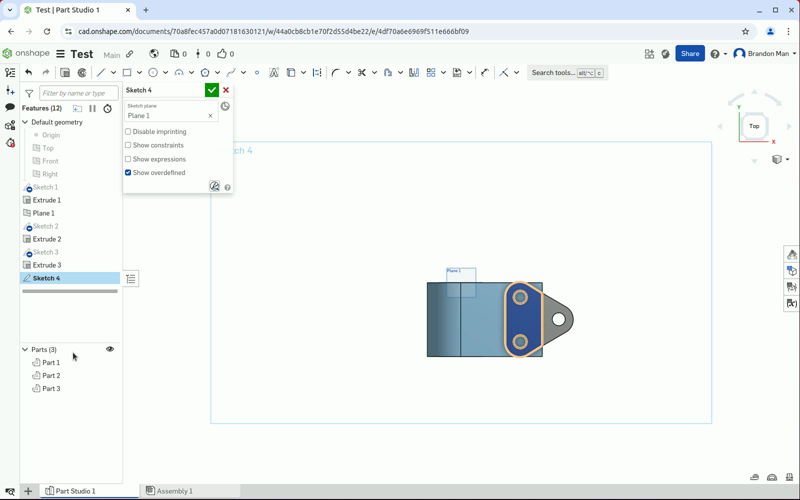
key(y)
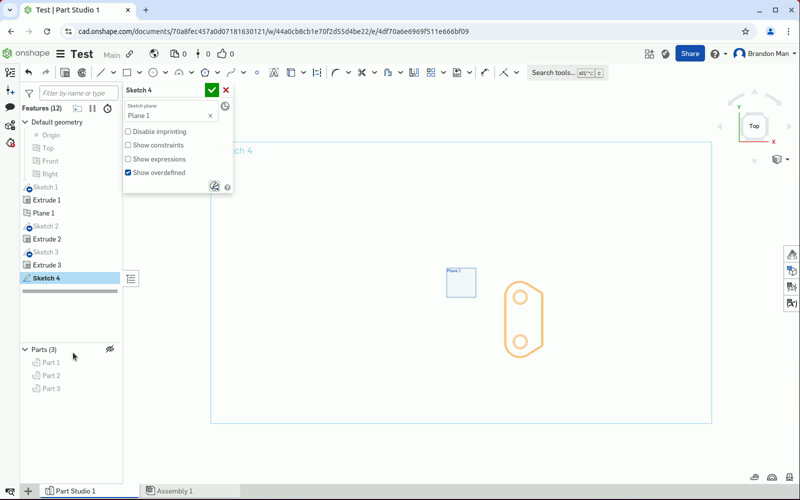
key(c)
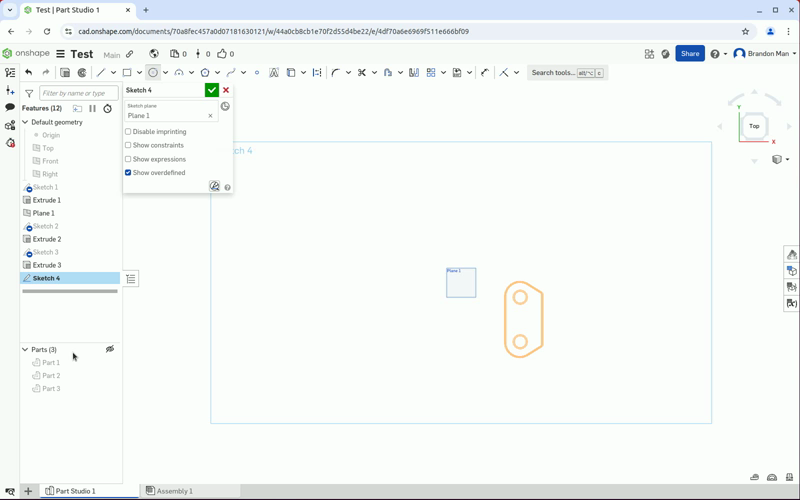
key_down(shift)
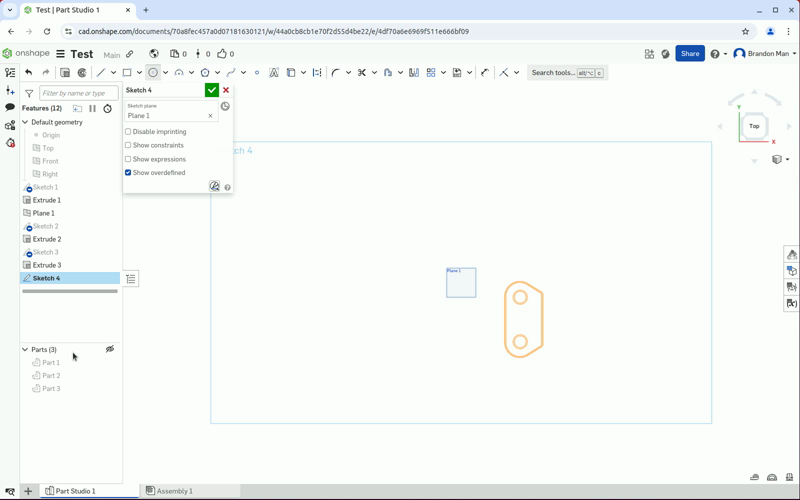
mouse_move(559, 319)
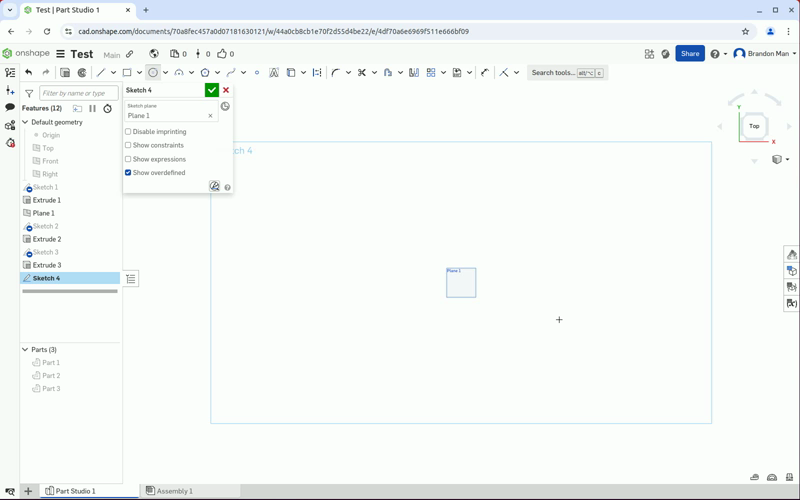
click(559, 319)
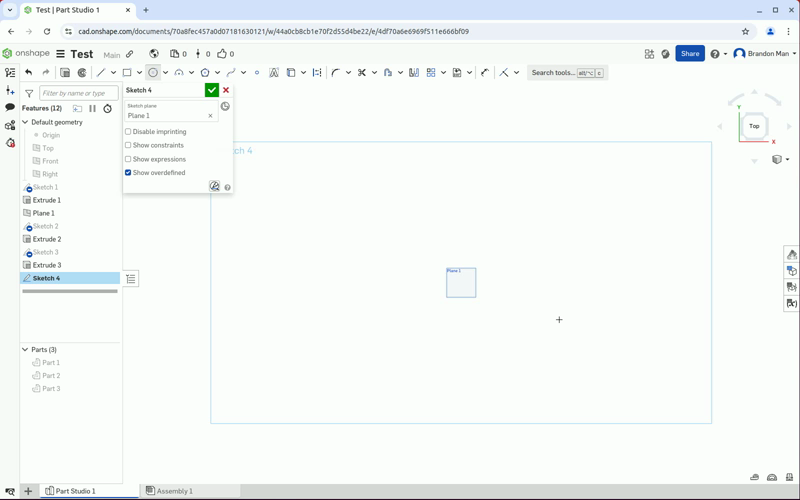
key_up(shift)
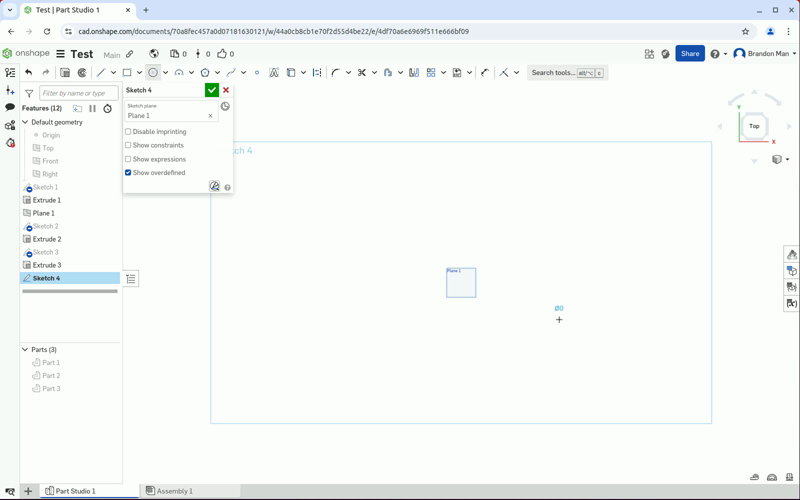
mouse_move(566, 319)
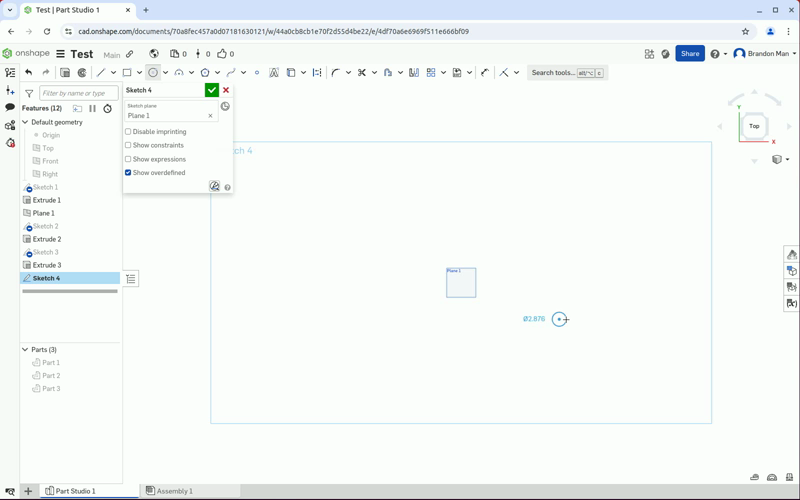
click(566, 319)
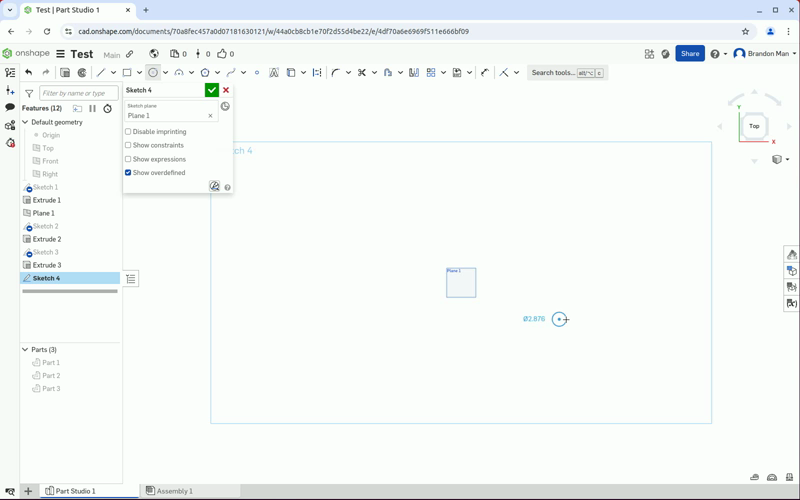
key(esc)
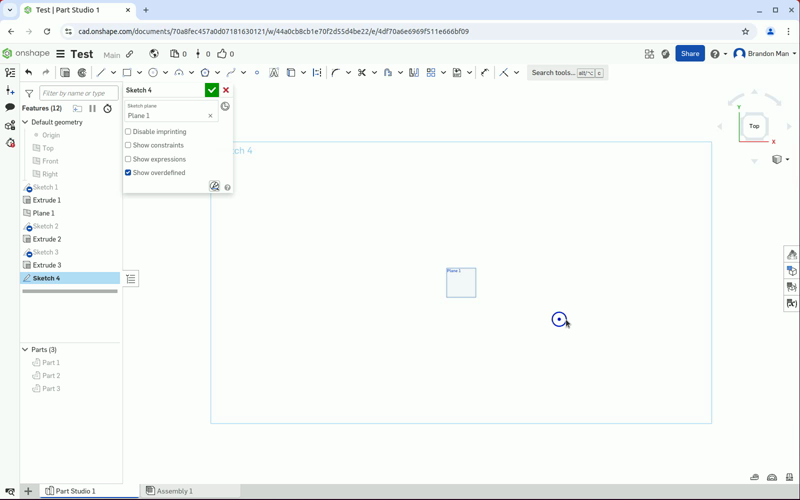
mouse_move(561, 322)
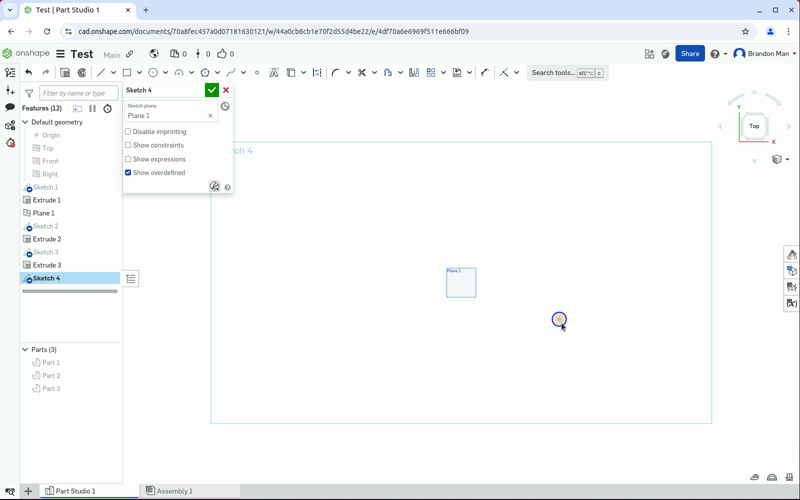
scroll(6)
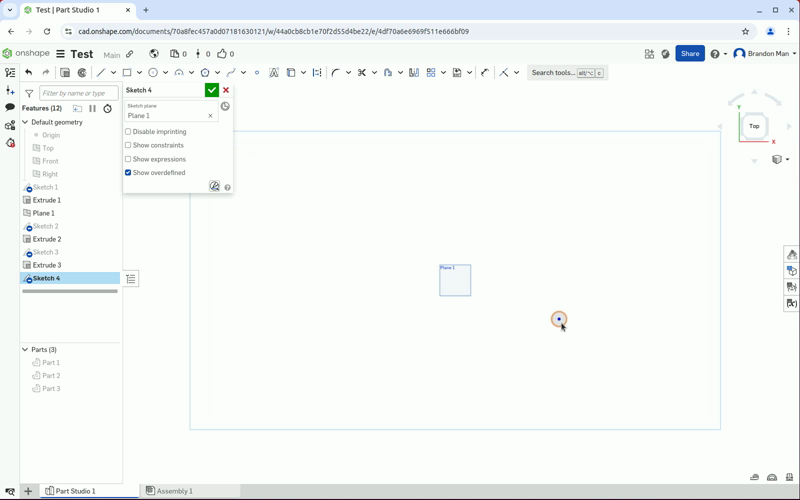
scroll(6)
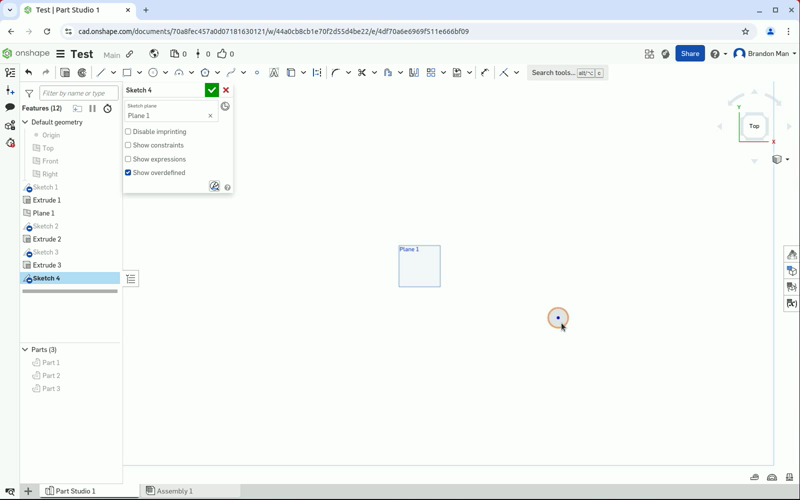
scroll(6)
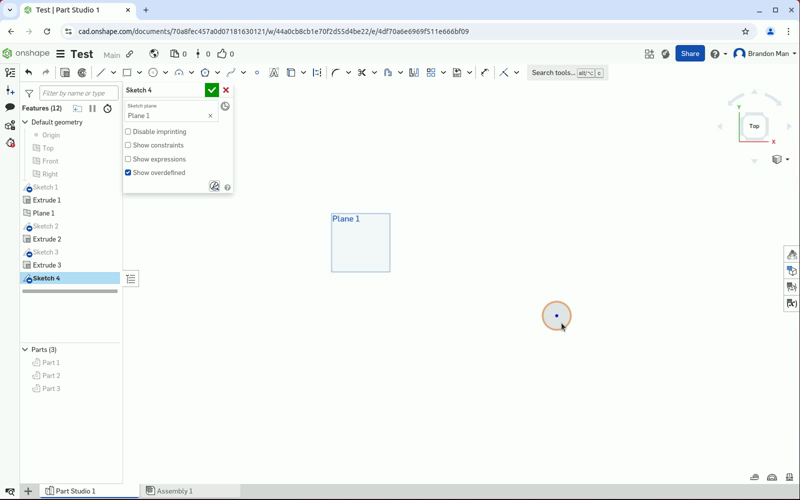
scroll(6)
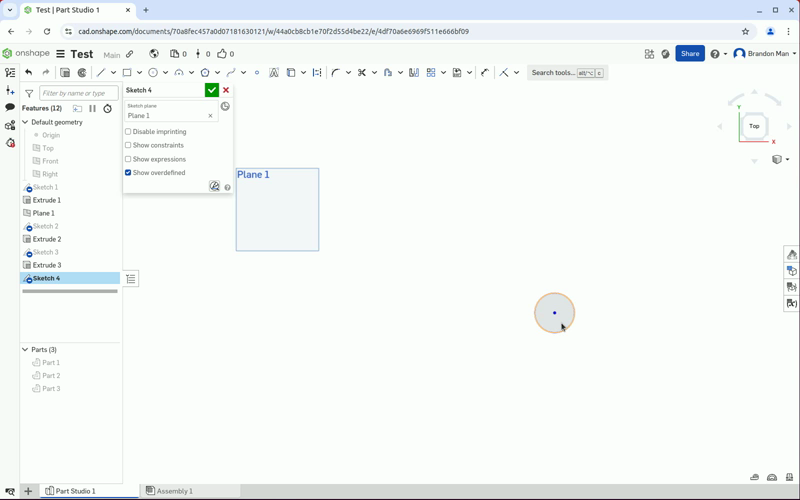
scroll(6)
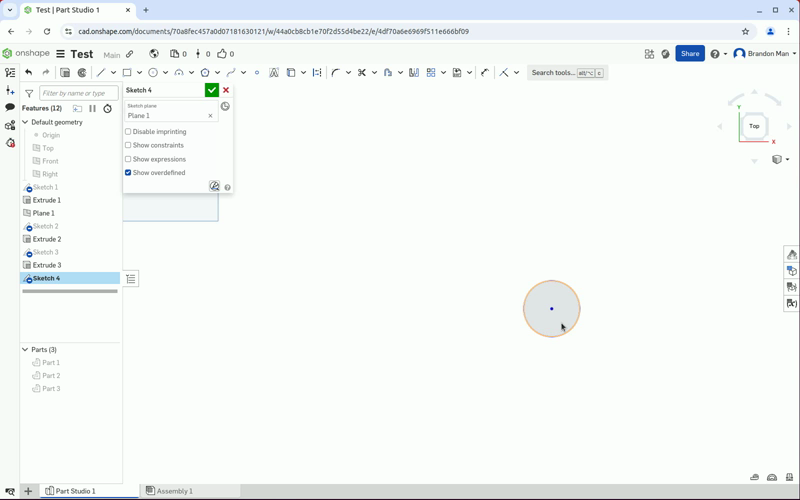
scroll(6)
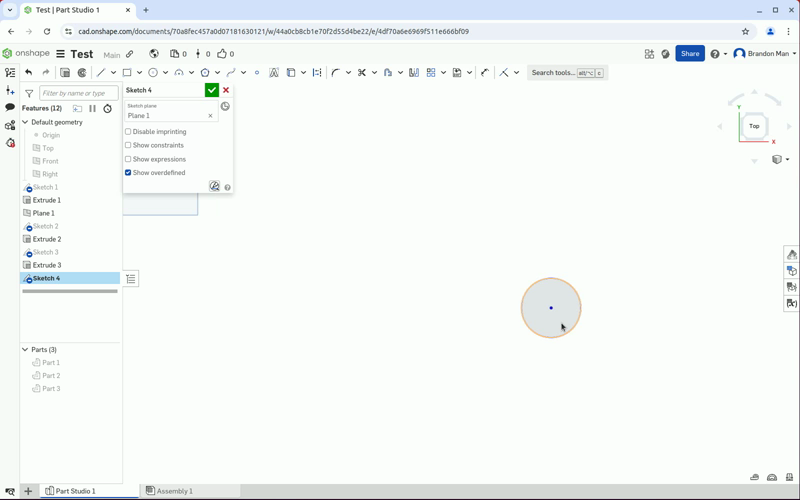
scroll(6)
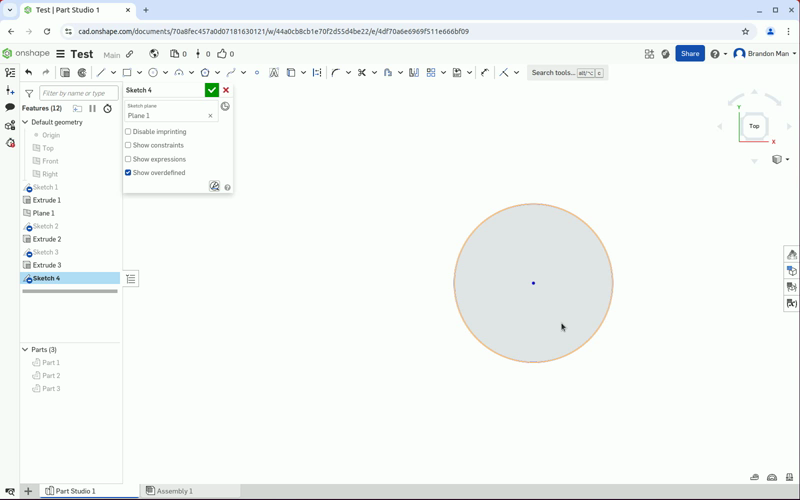
click(561, 322)
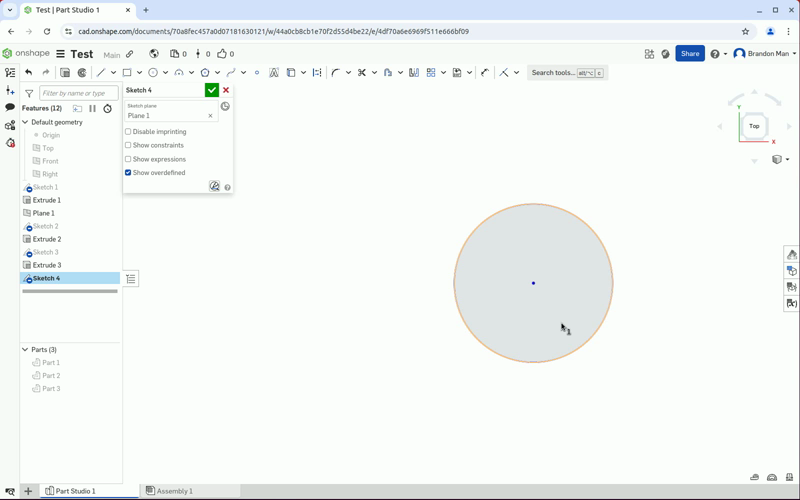
scroll(-6)
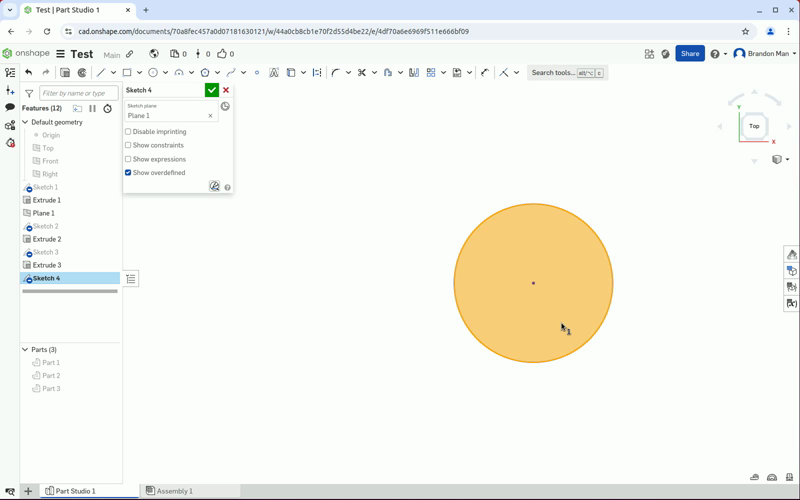
scroll(-6)
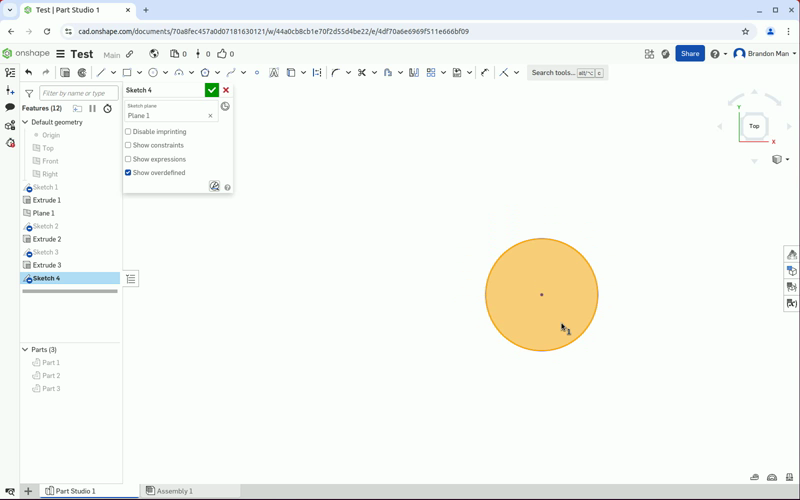
scroll(-6)
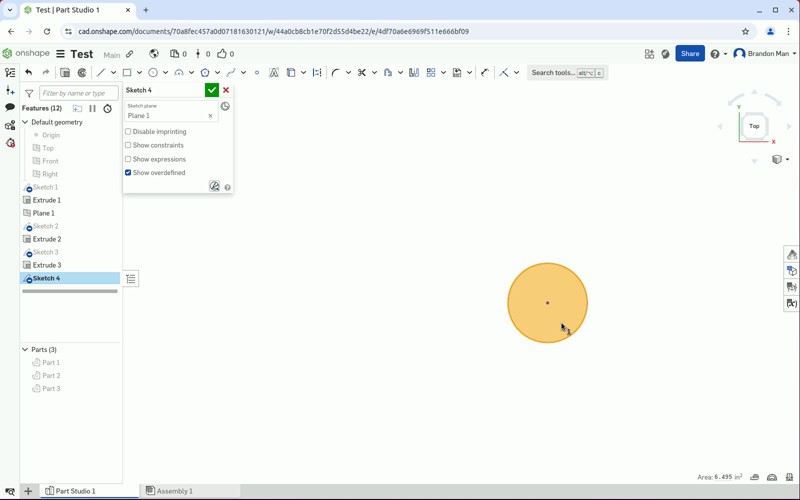
scroll(-6)
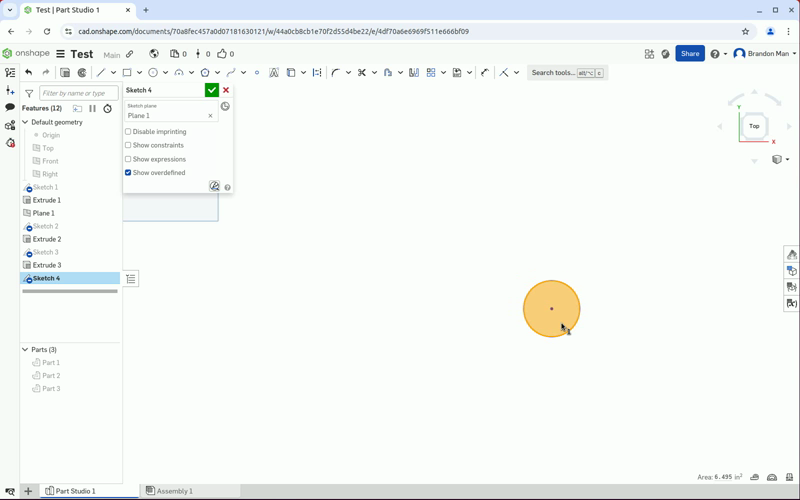
scroll(-6)
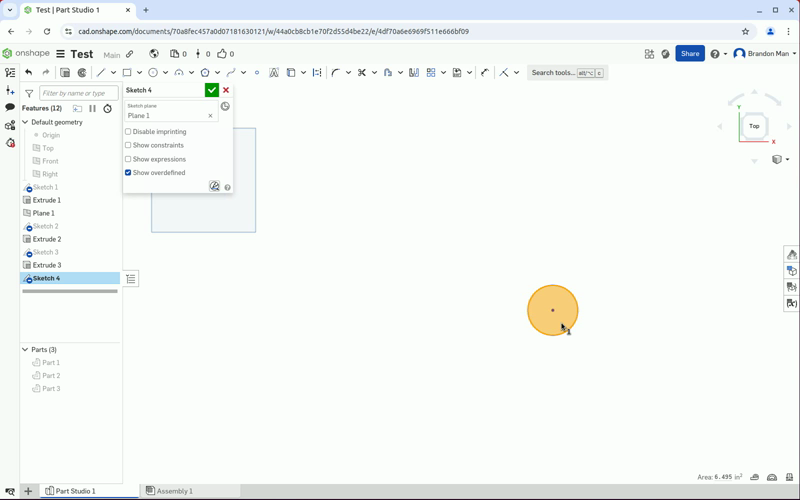
scroll(-6)
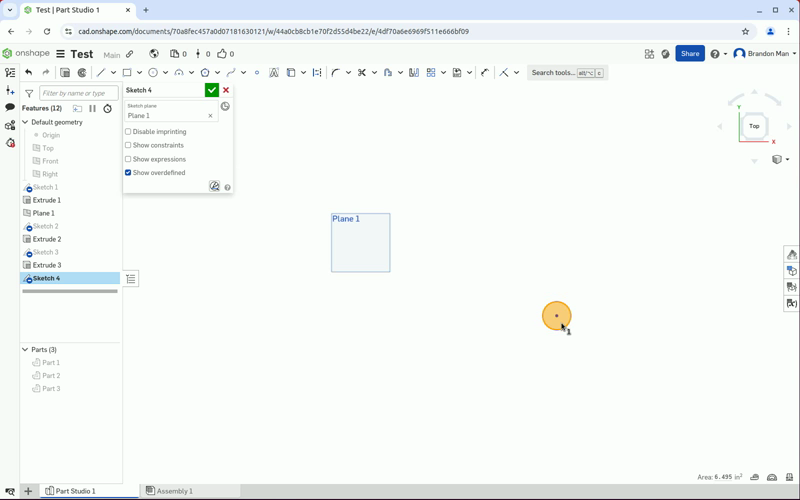
scroll(-6)
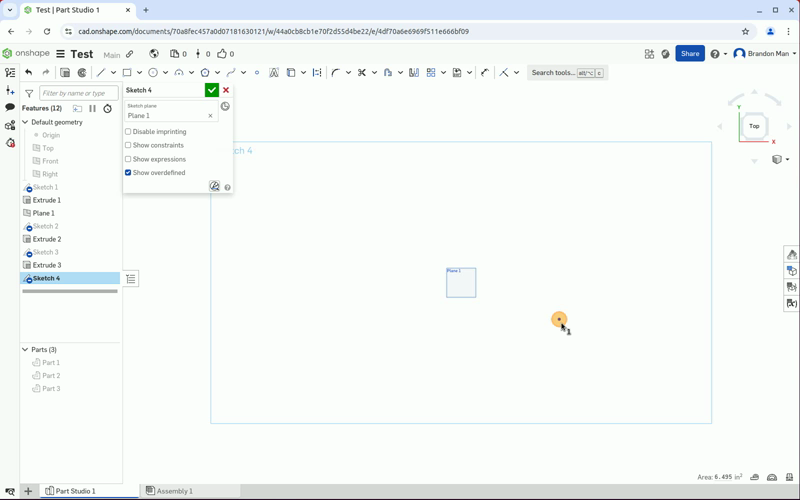
mouse_move(73, 352)
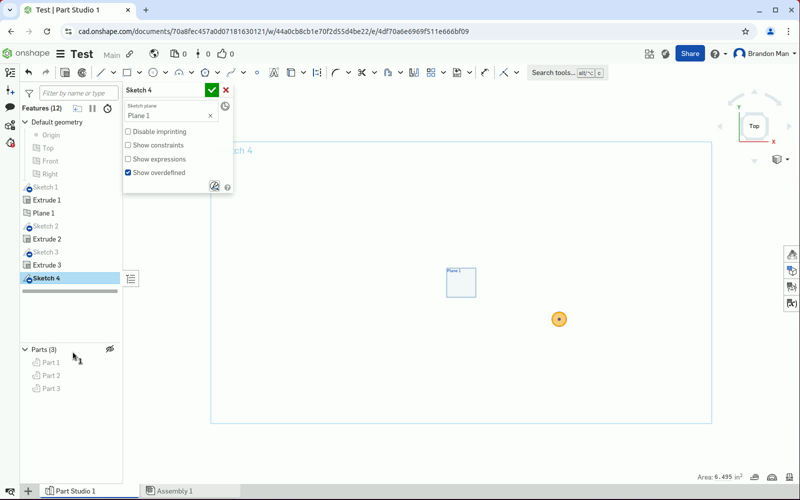
key(shift+y)
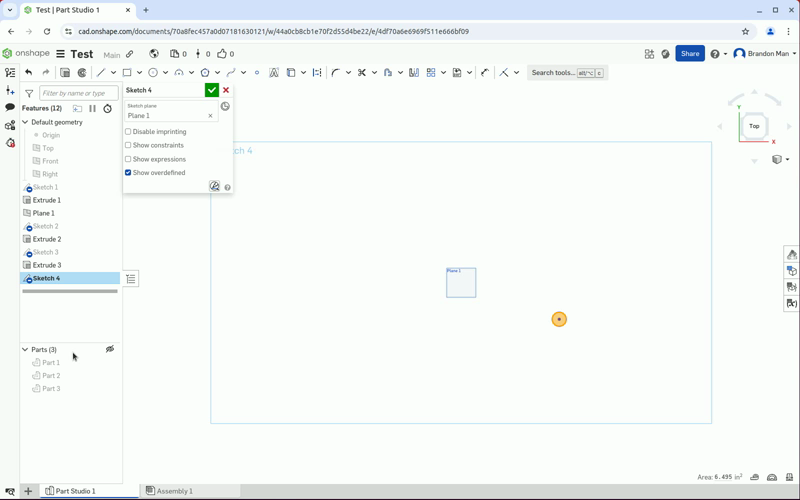
key(shift+e)
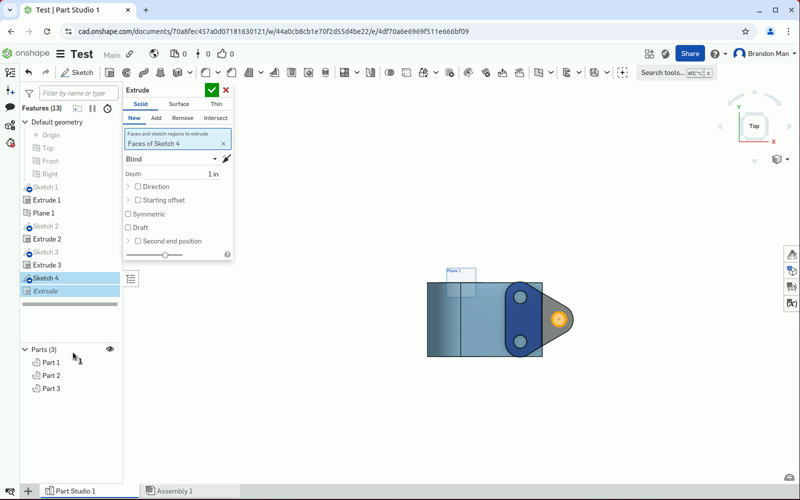
mouse_move(143, 106)
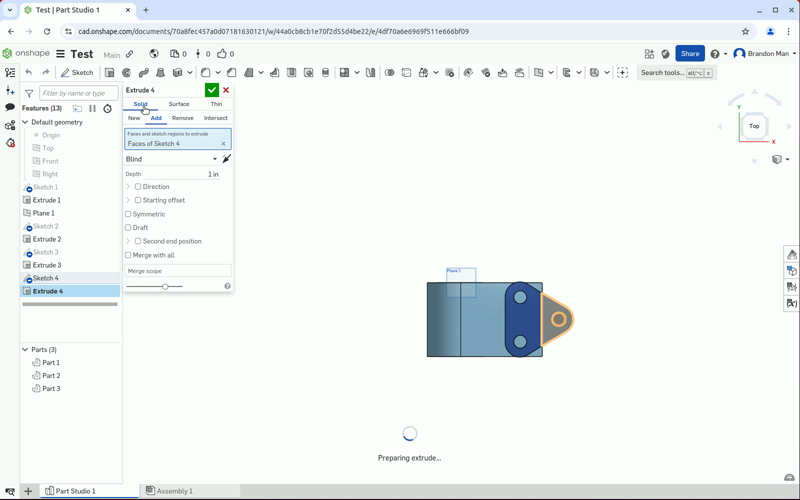
click(143, 106)
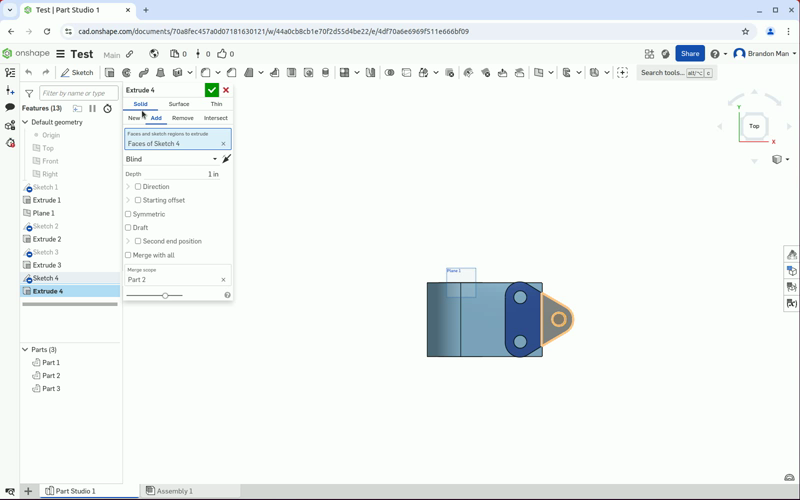
mouse_move(137, 120)
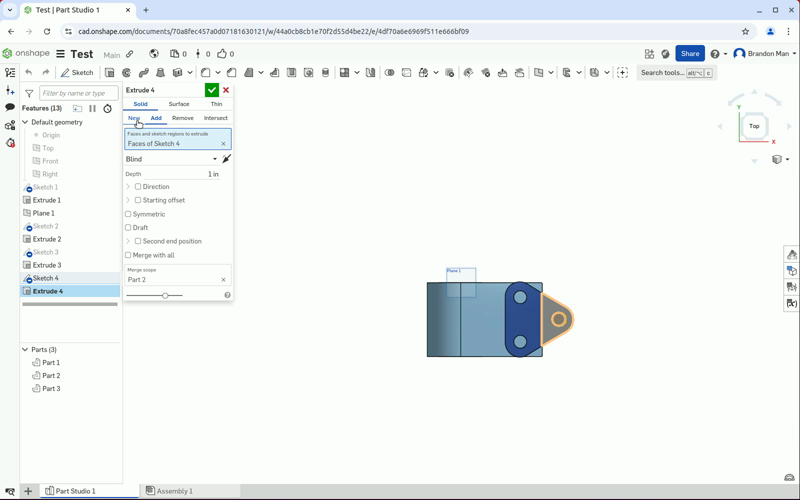
click(137, 120)
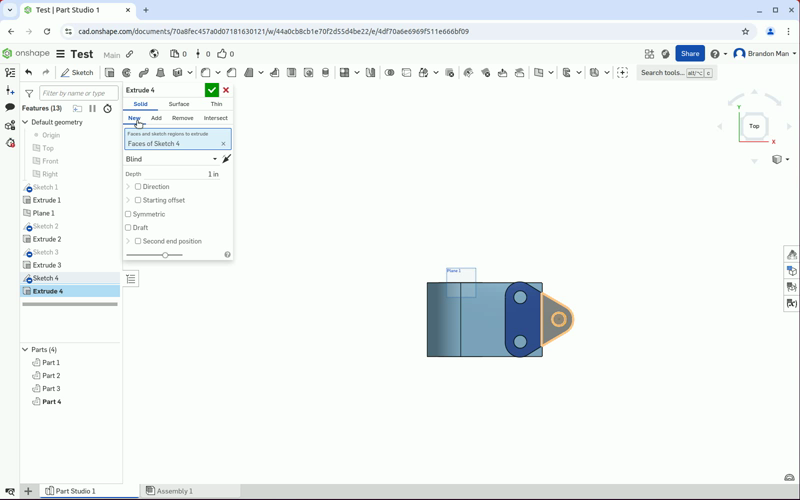
key(tab, 4)
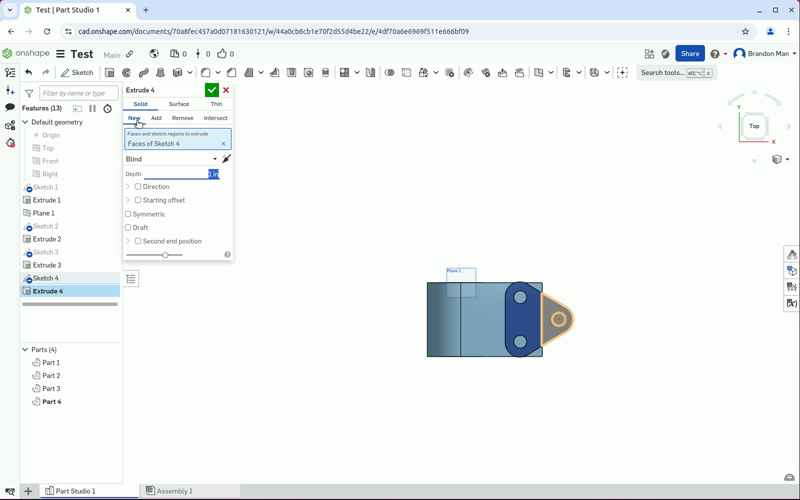
text(1.204)
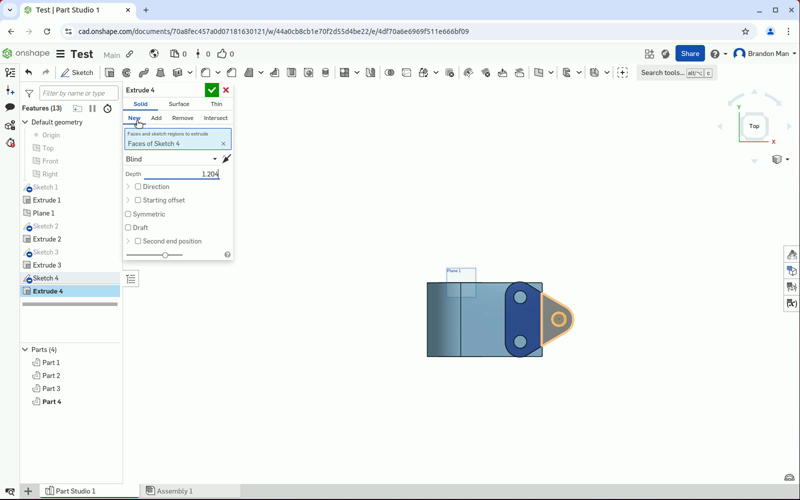
key(enter)
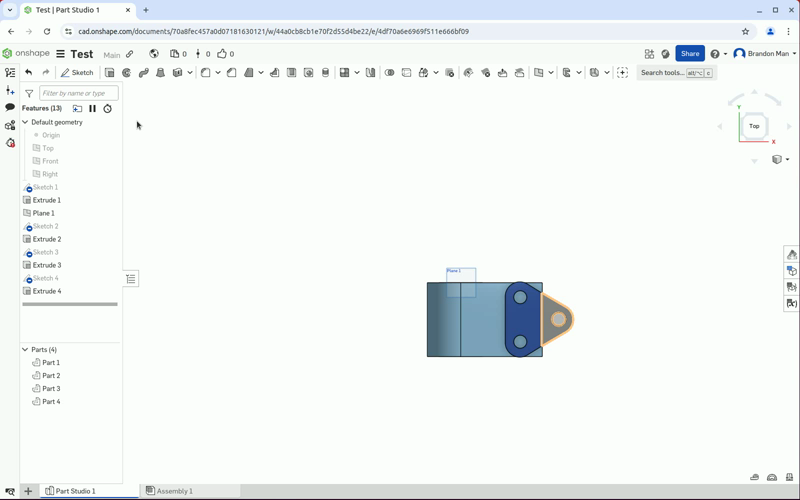
key(shift+h)
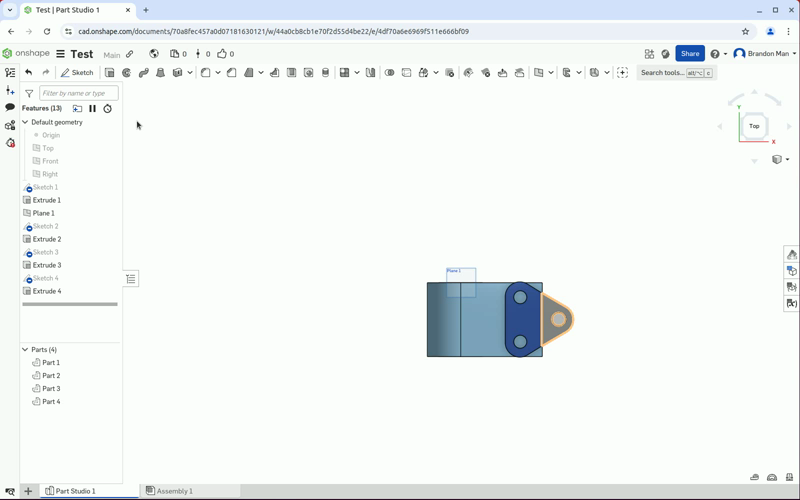
key(shift+h)
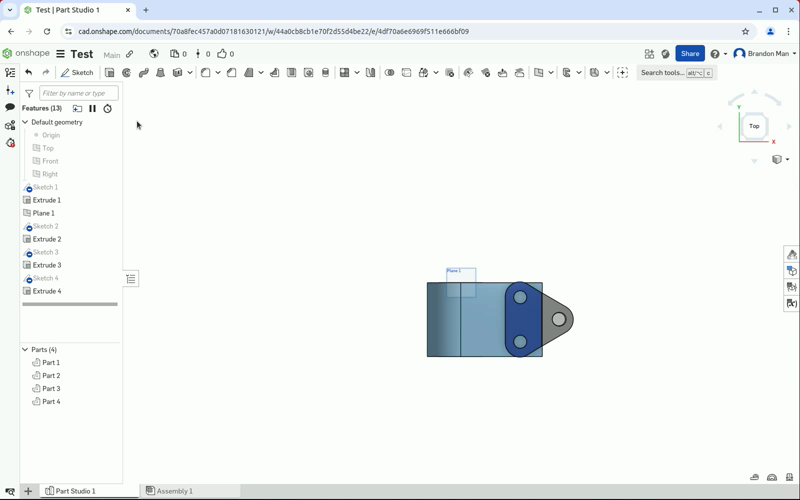
mouse_move(73, 189)
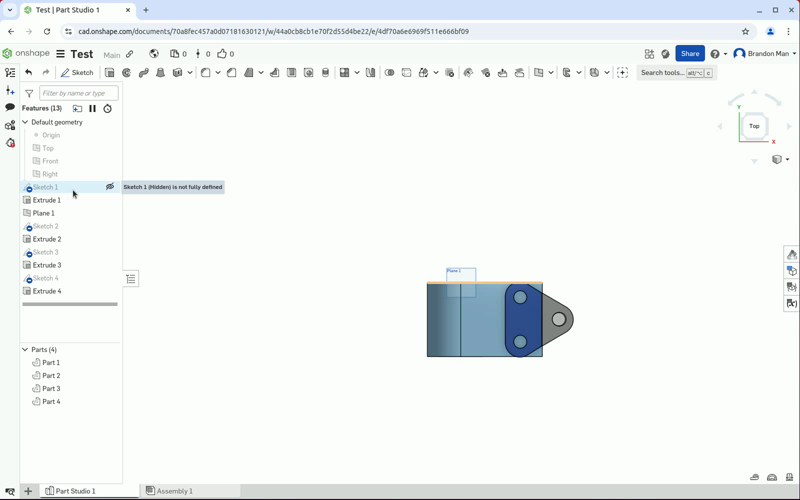
click(73, 189)
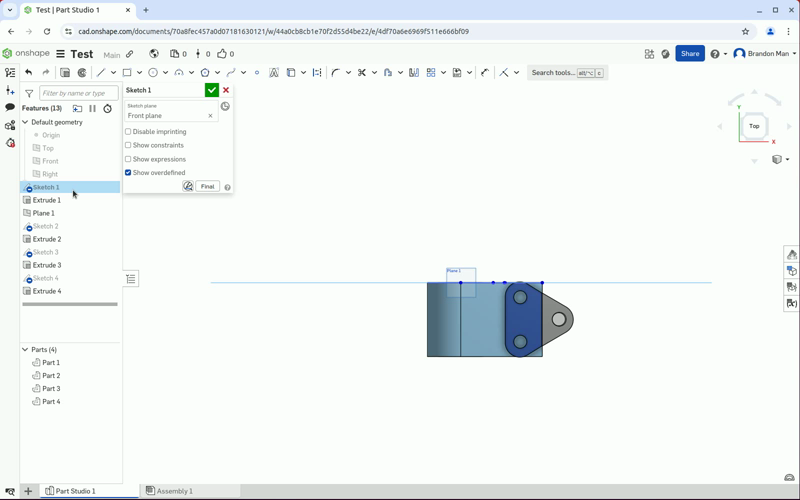
mouse_move(229, 92)
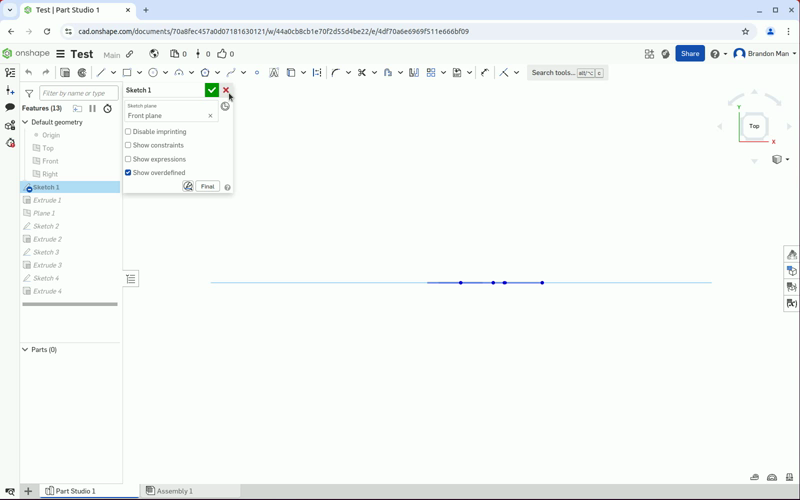
click(229, 92)
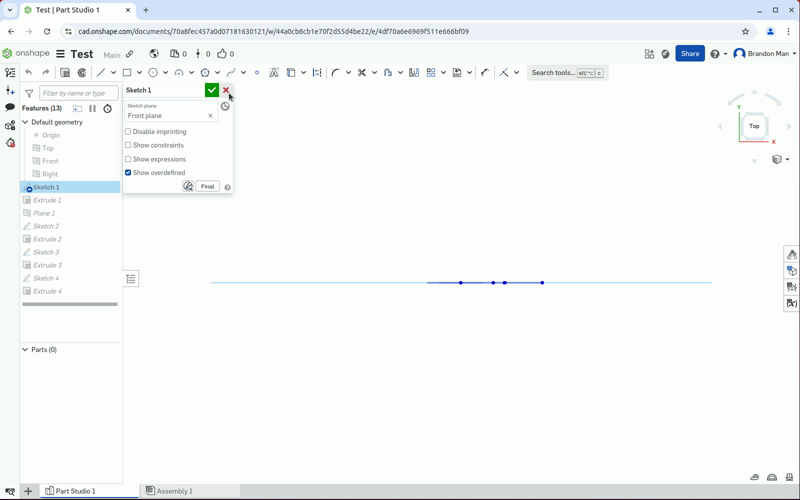
key(shift+s)
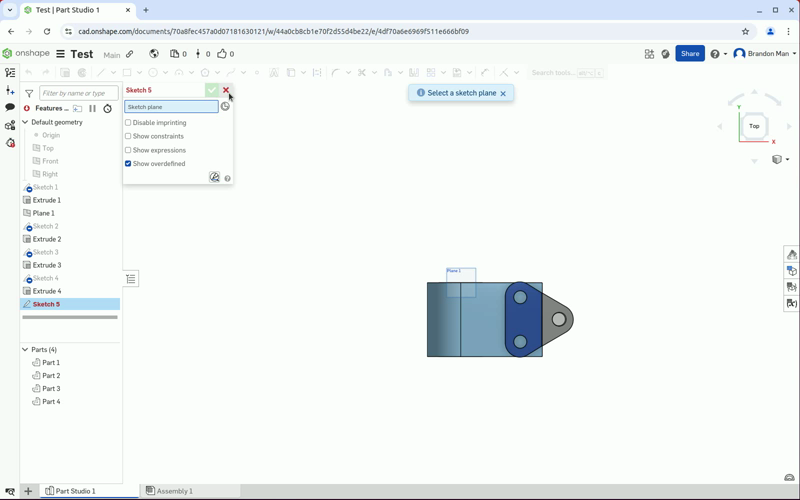
mouse_move(73, 215)
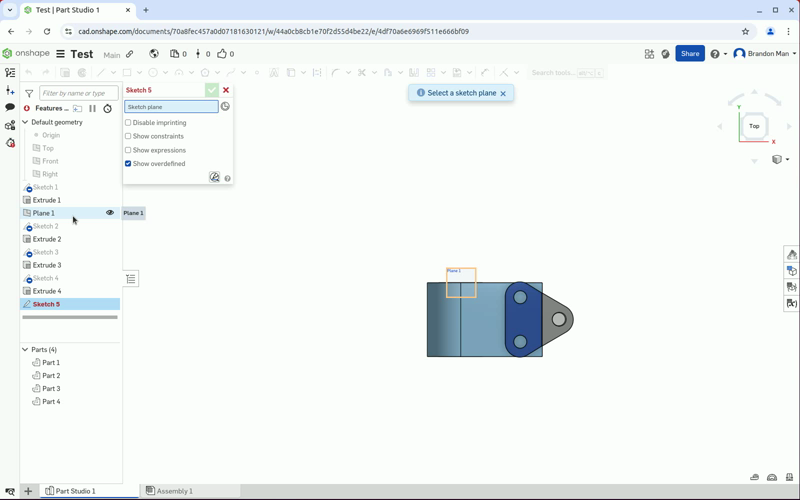
click(73, 215)
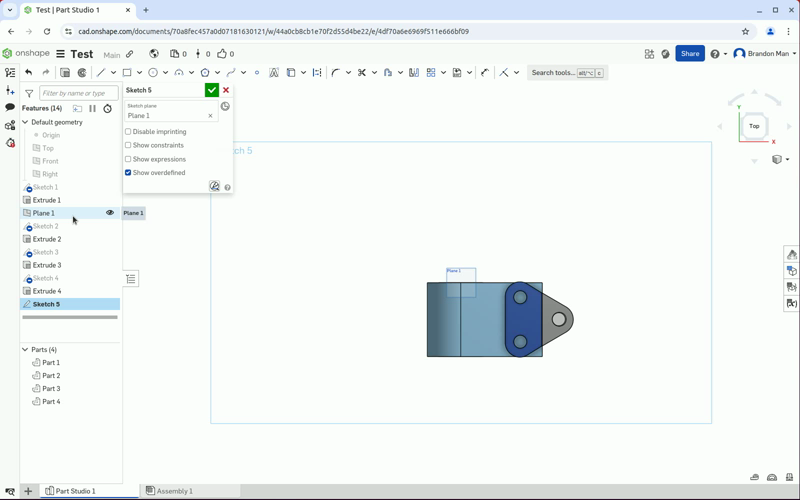
mouse_move(73, 352)
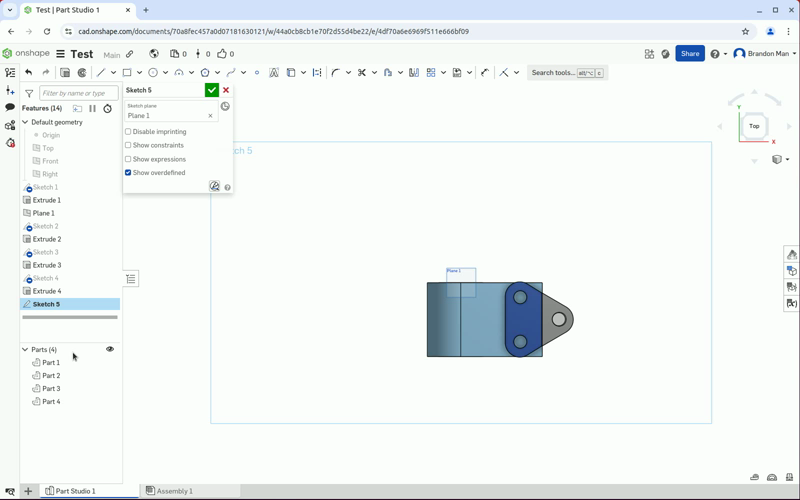
key(y)
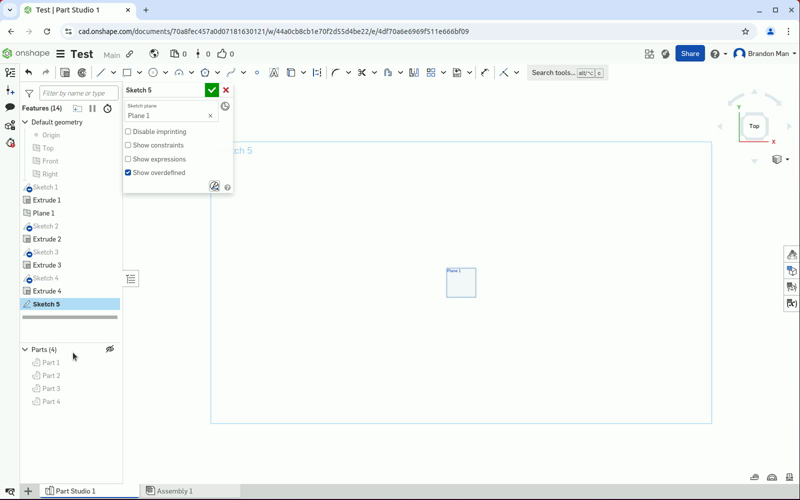
key(l)
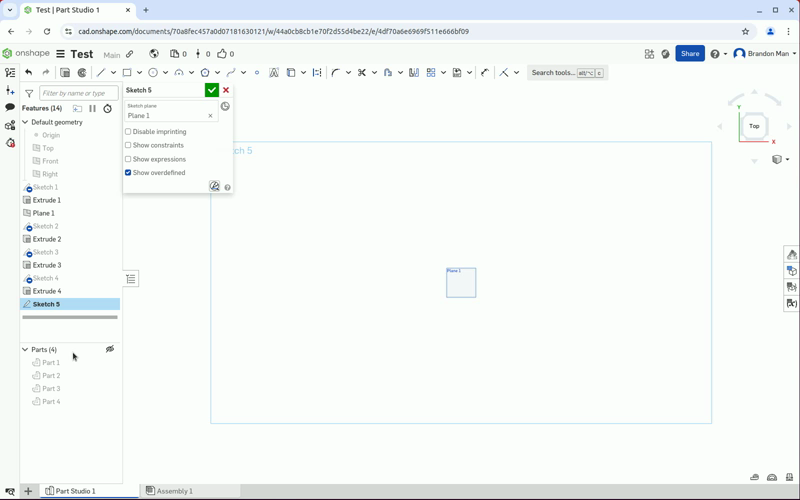
key_down(shift)
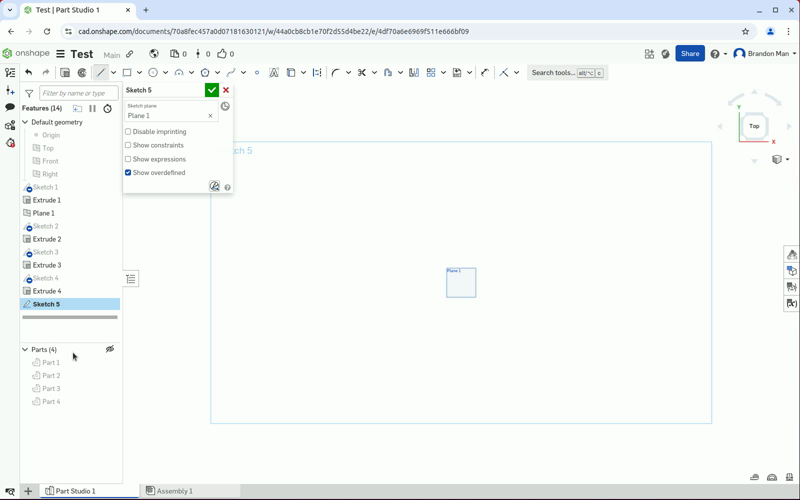
mouse_move(541, 346)
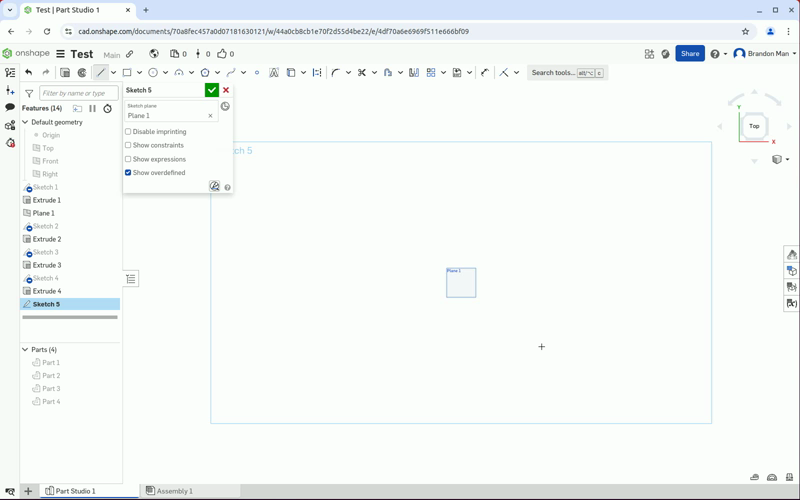
click(541, 346)
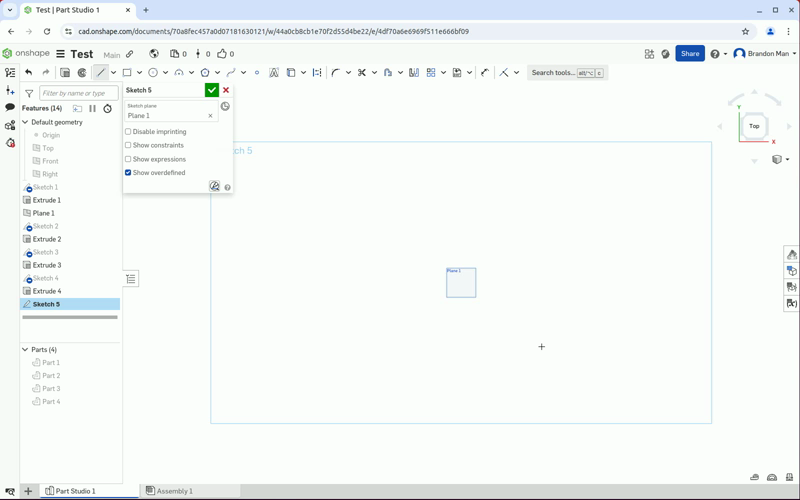
key_up(shift)
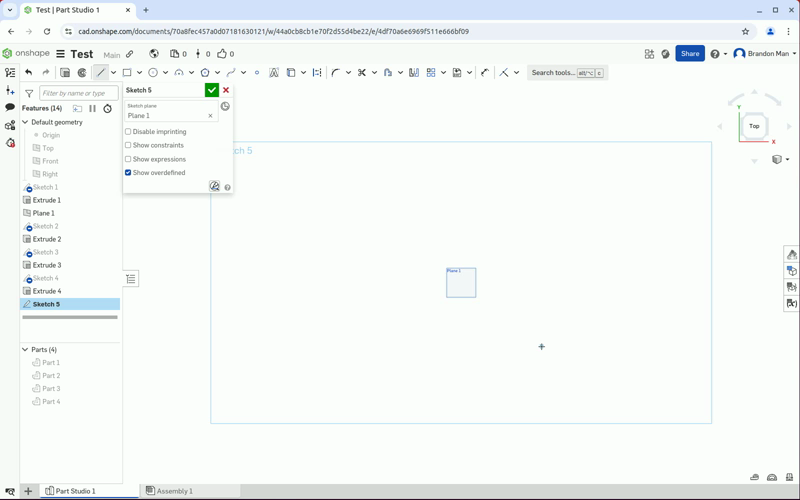
key_down(shift)
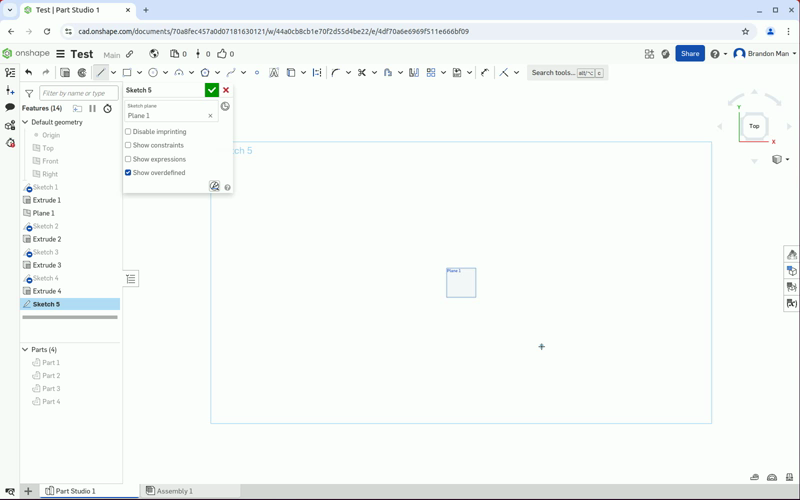
mouse_move(571, 346)
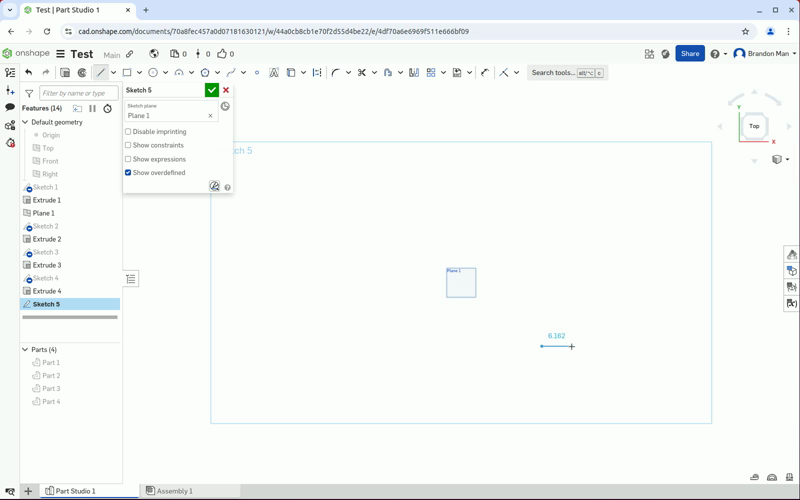
mouse_move(565, 332)
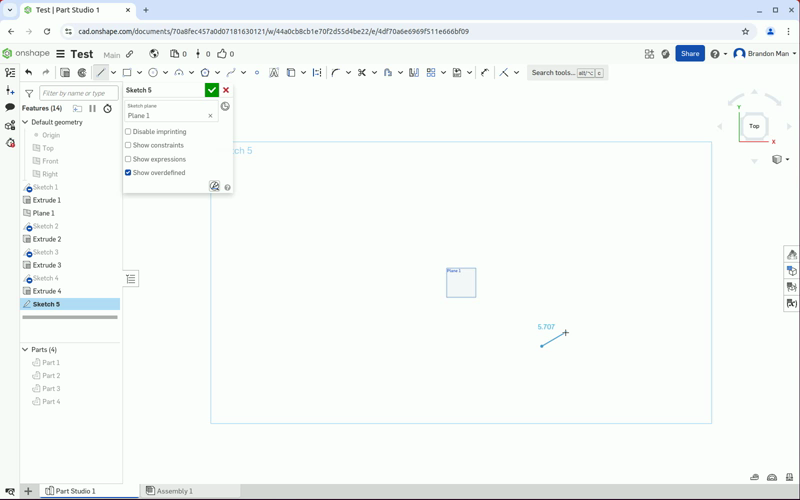
click(565, 332)
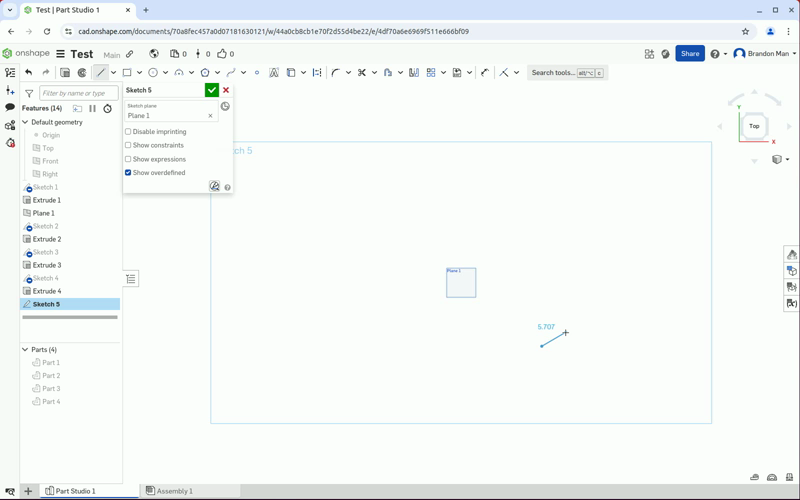
key_up(shift)
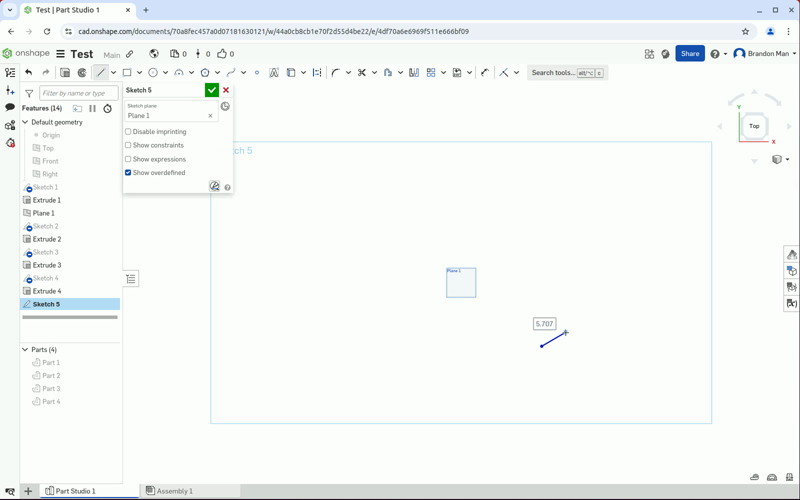
key(esc)
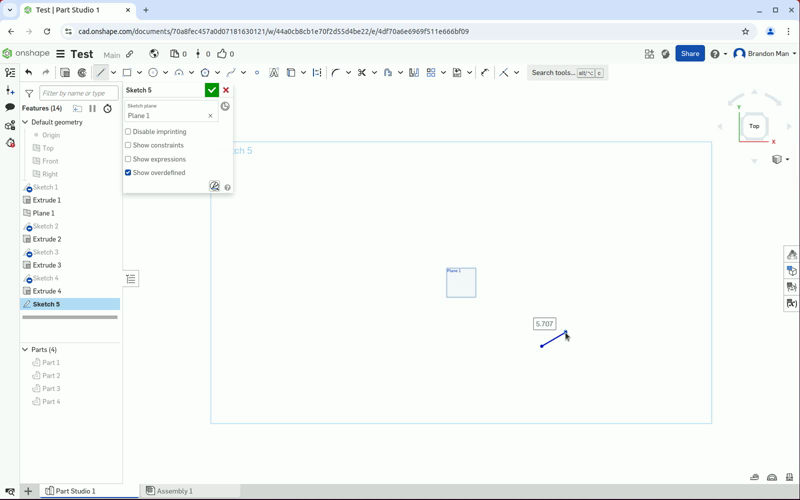
key(a)
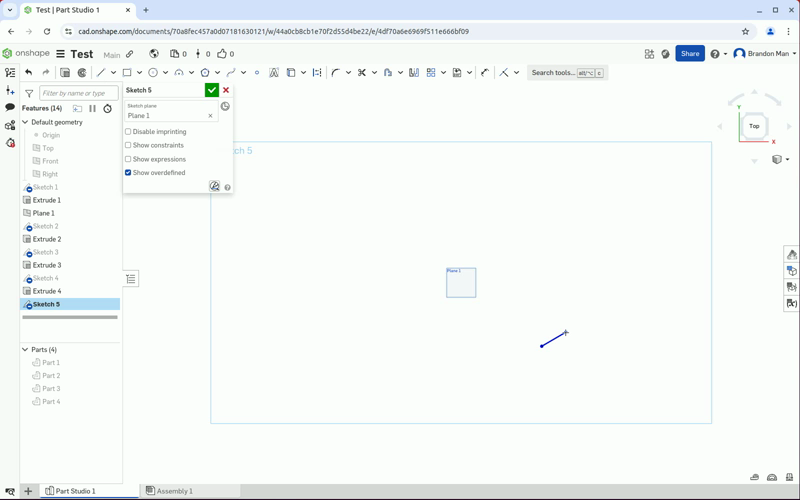
mouse_move(565, 332)
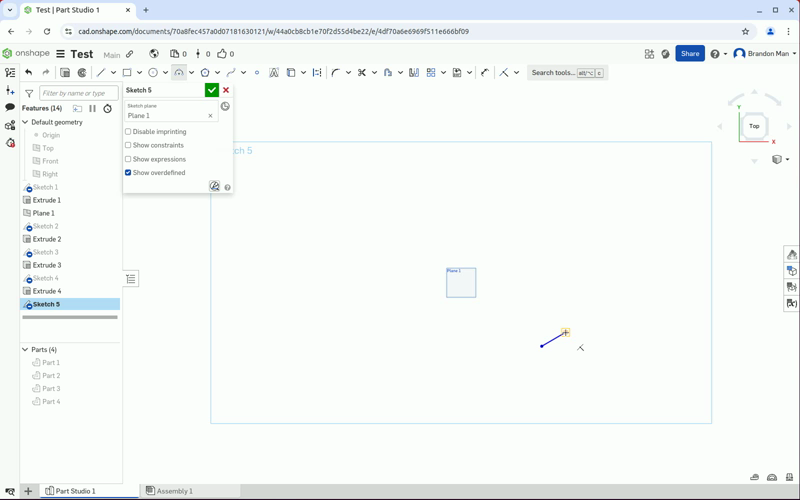
click(565, 332)
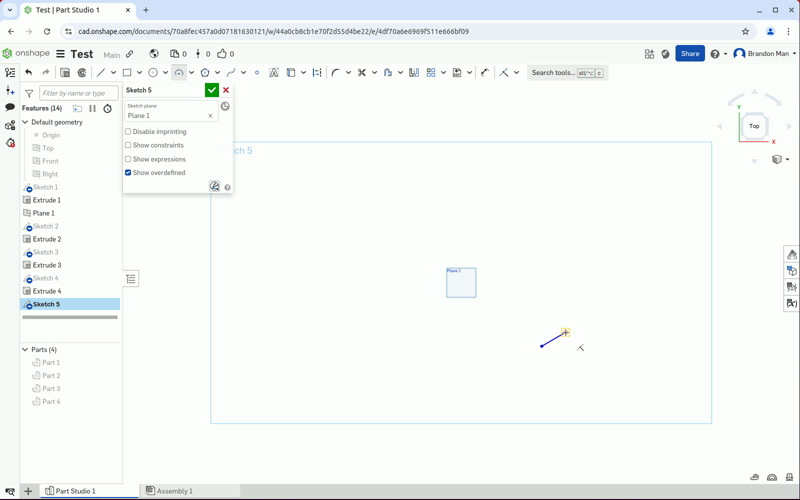
key_down(shift)
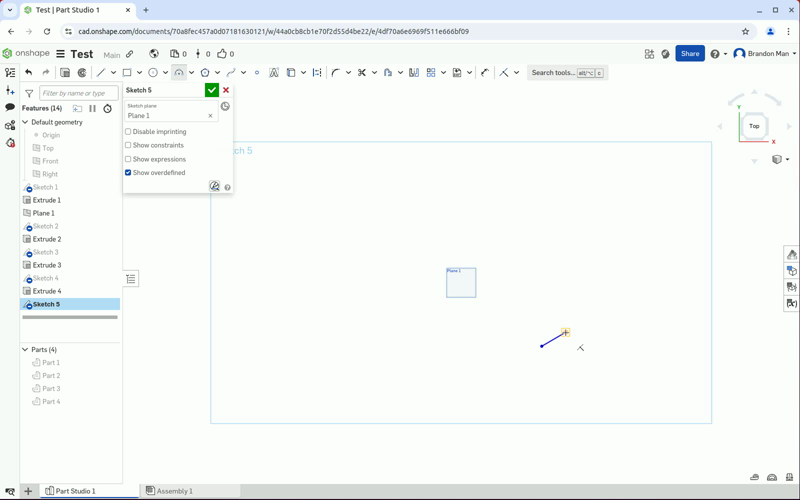
mouse_move(565, 306)
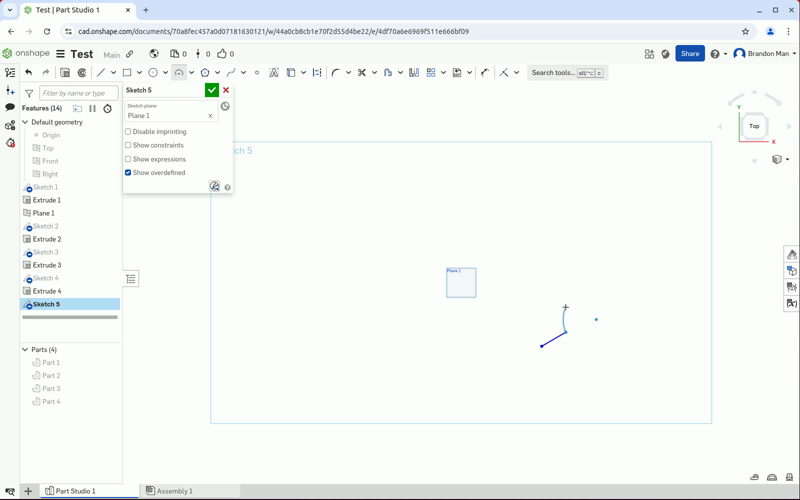
click(565, 306)
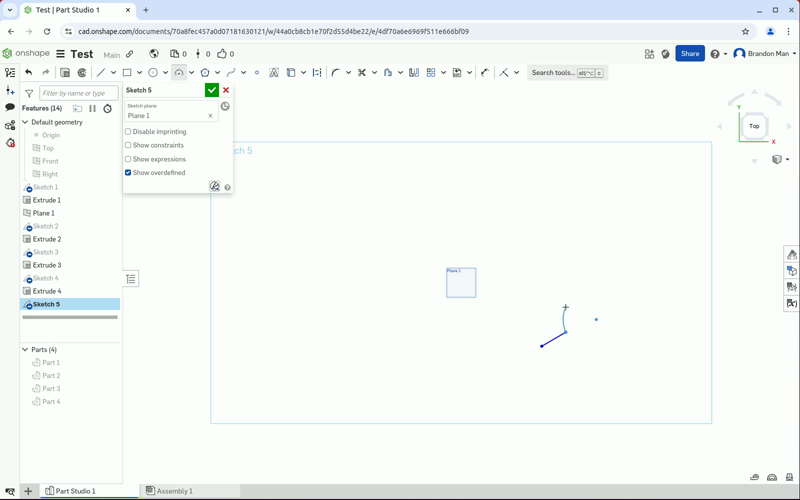
mouse_move(573, 319)
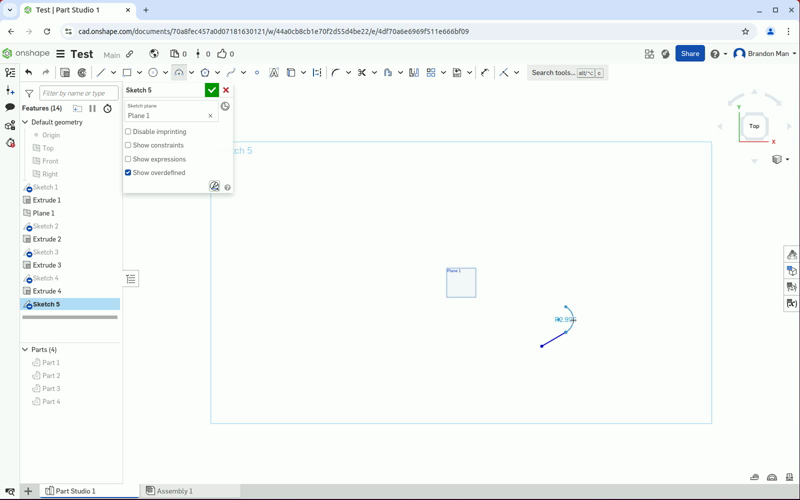
click(573, 319)
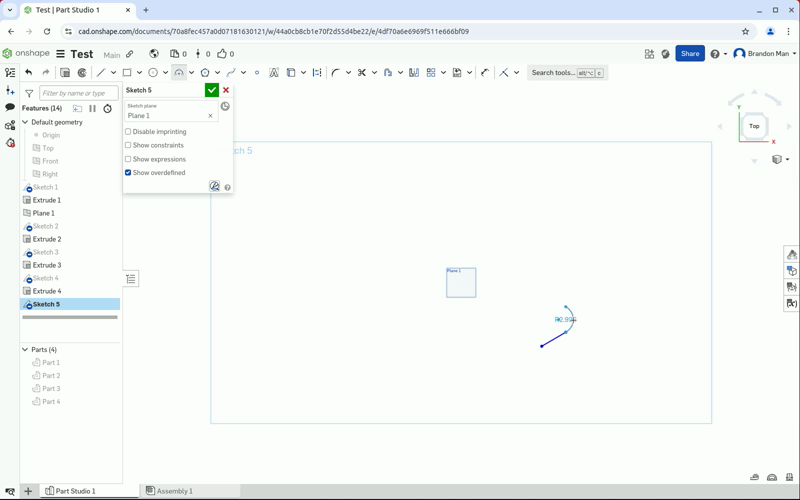
key_up(shift)
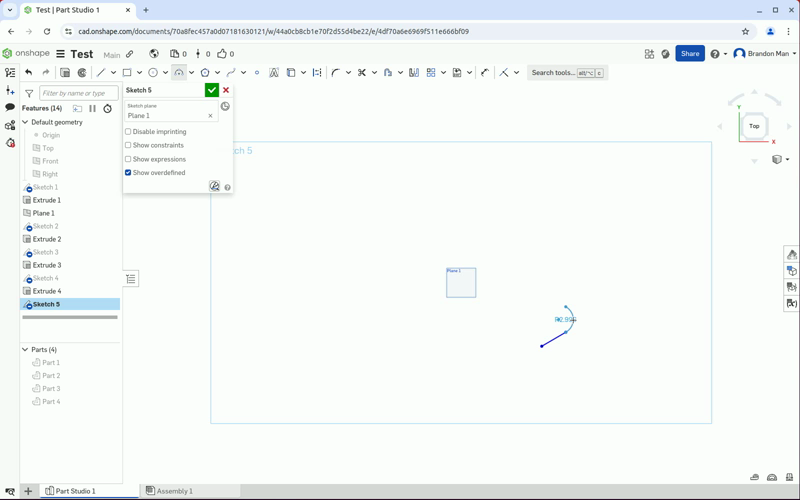
key(esc)
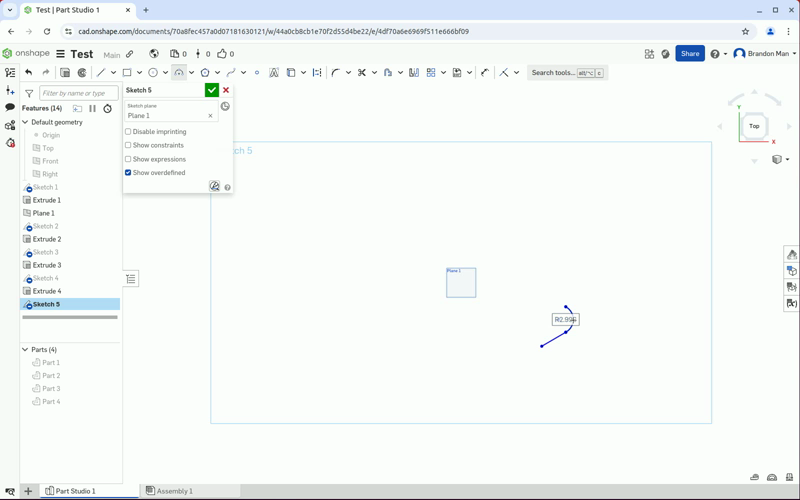
key(l)
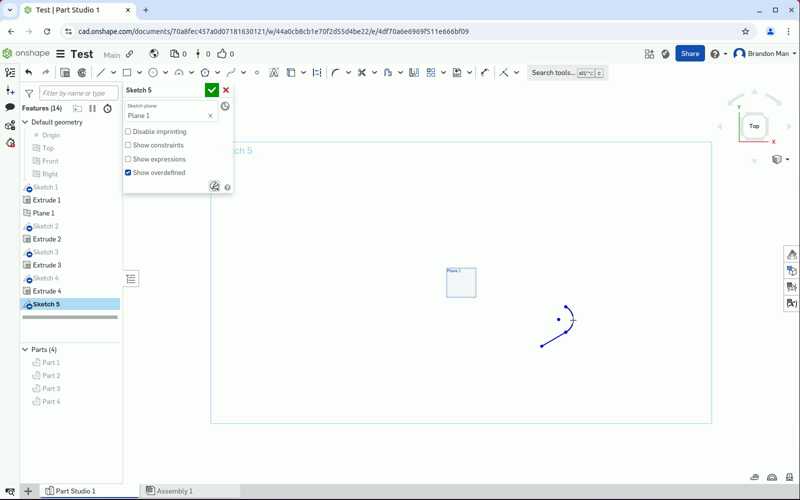
mouse_move(565, 306)
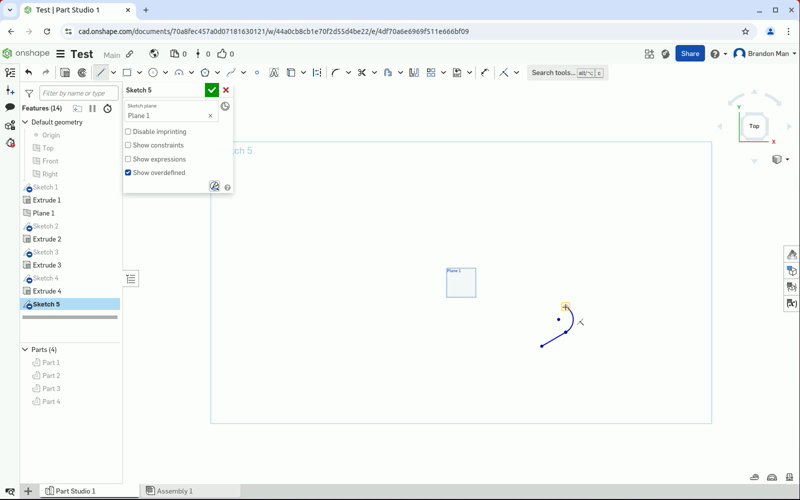
click(565, 306)
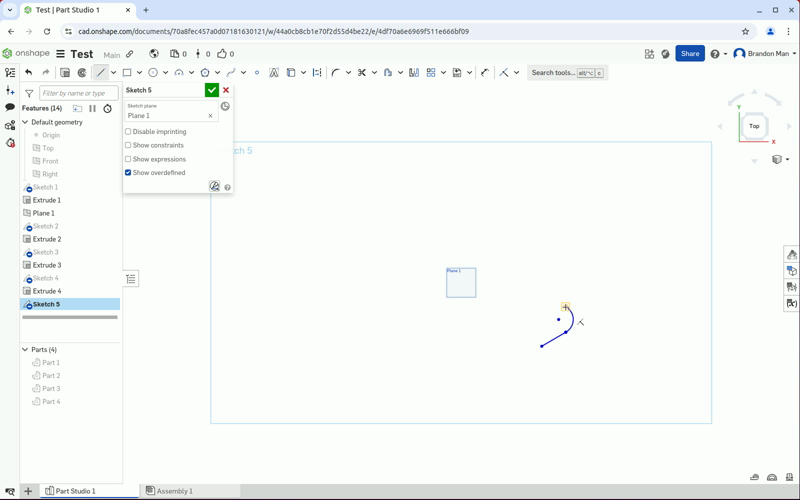
key_down(shift)
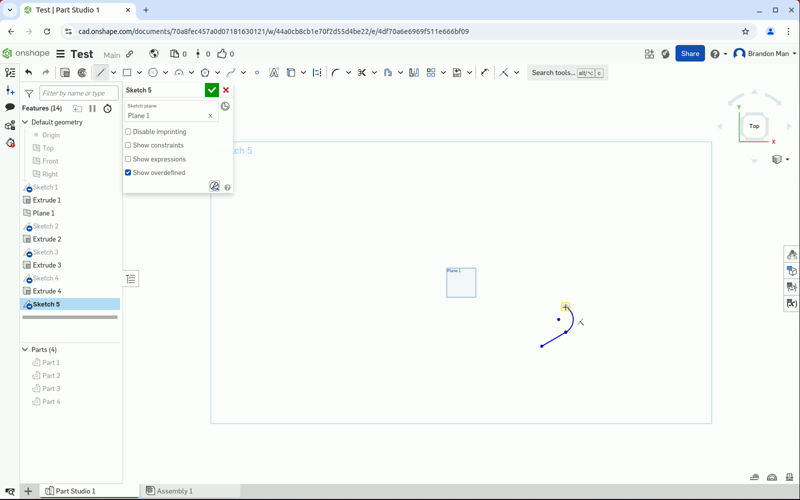
mouse_move(589, 306)
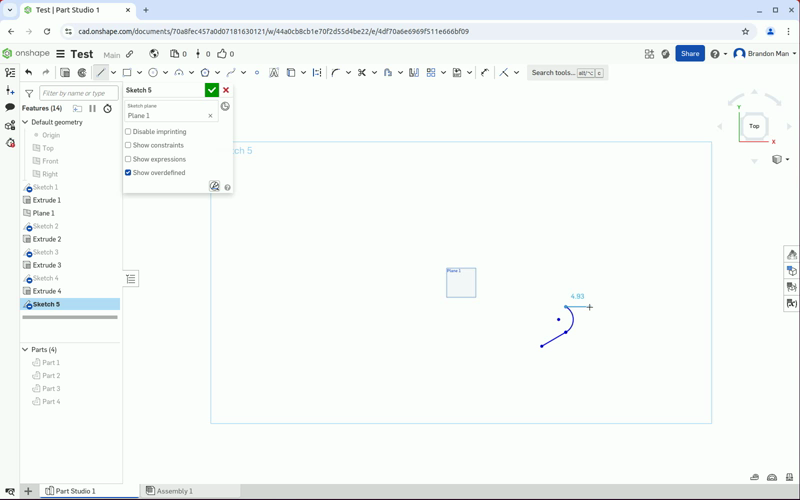
mouse_move(541, 292)
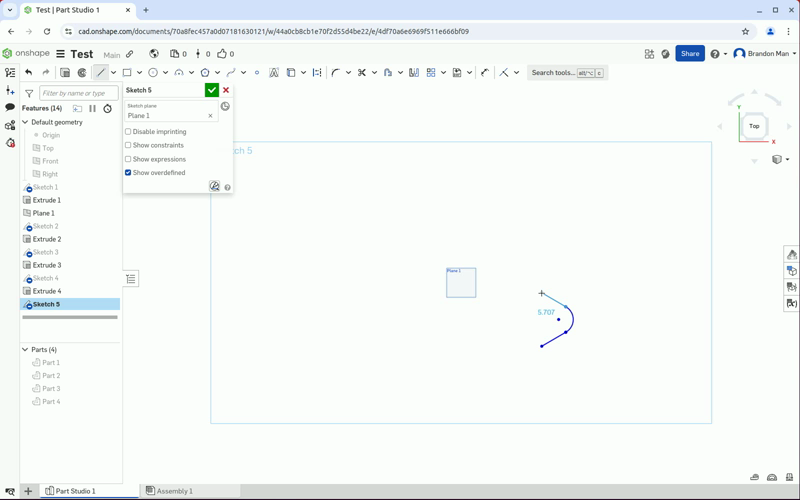
click(541, 292)
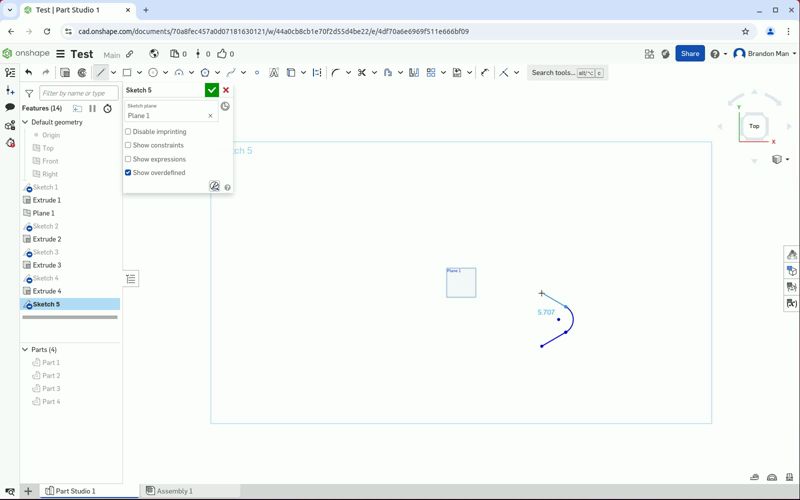
key_up(shift)
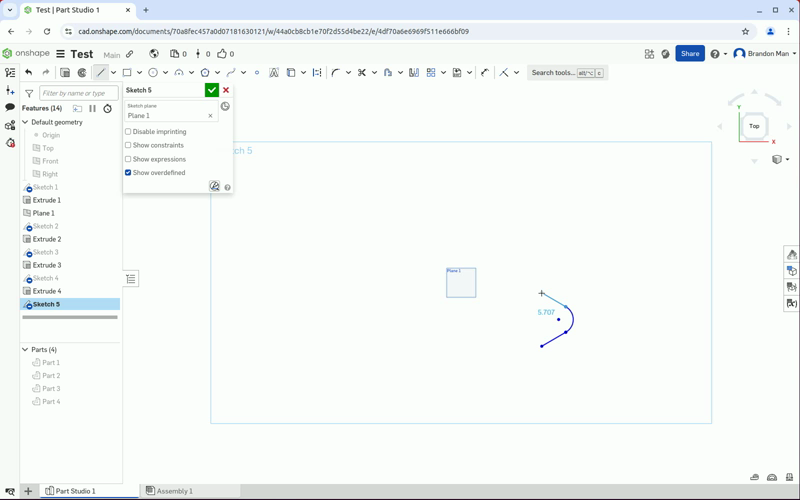
mouse_move(571, 292)
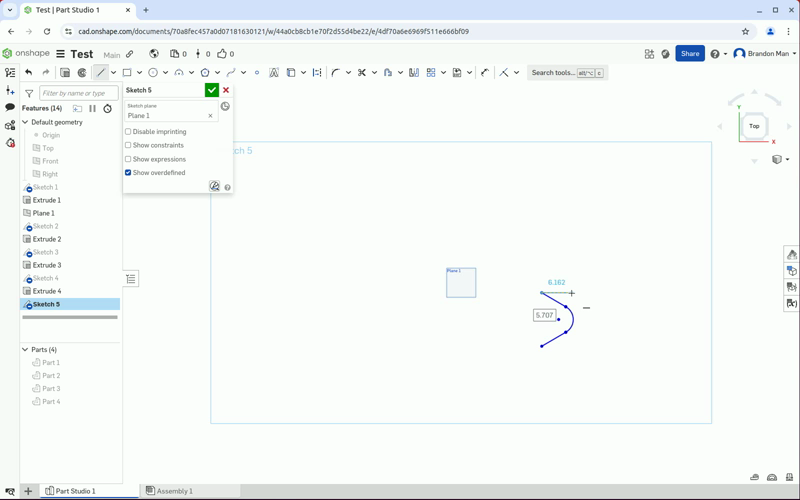
key_down(shift)
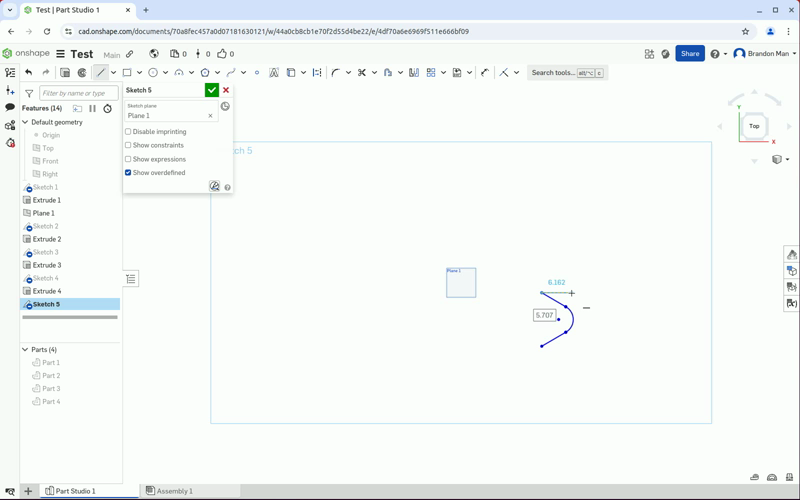
mouse_move(541, 346)
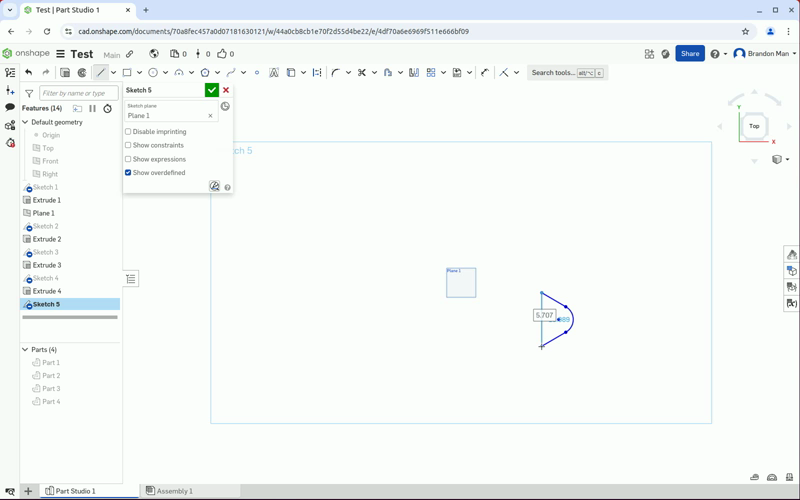
key_up(shift)
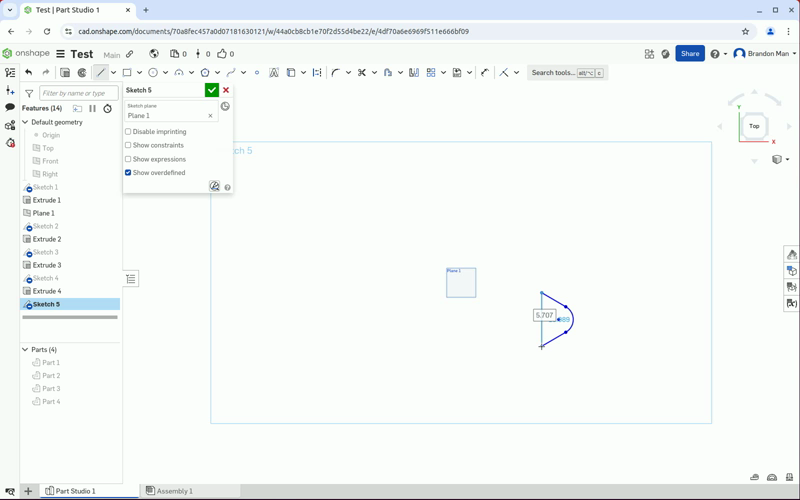
click(541, 346)
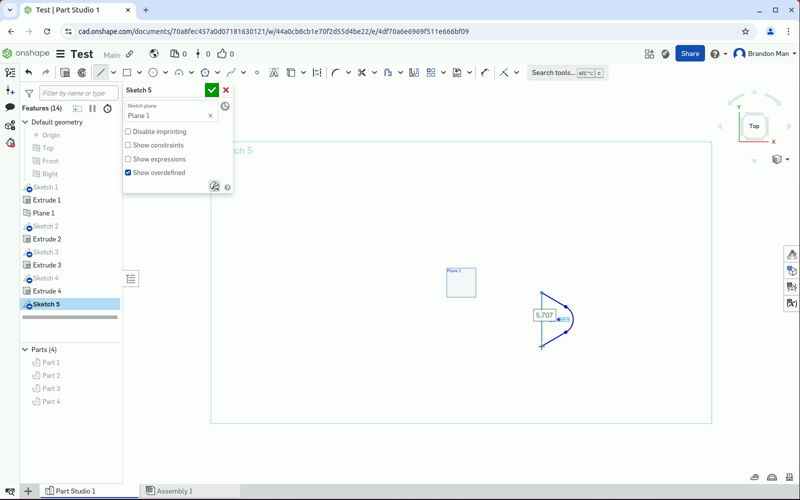
key(esc)
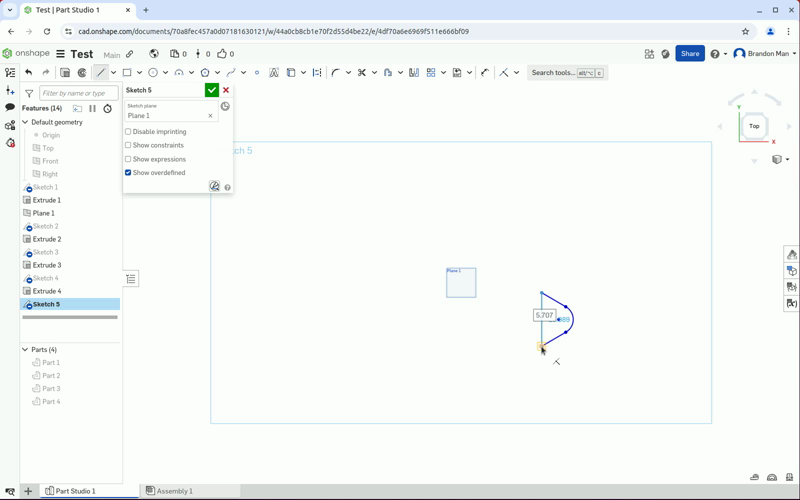
key(c)
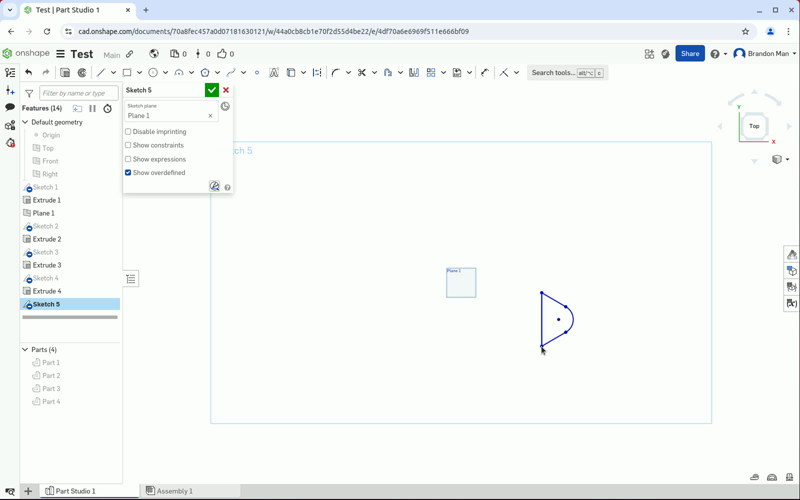
key_down(shift)
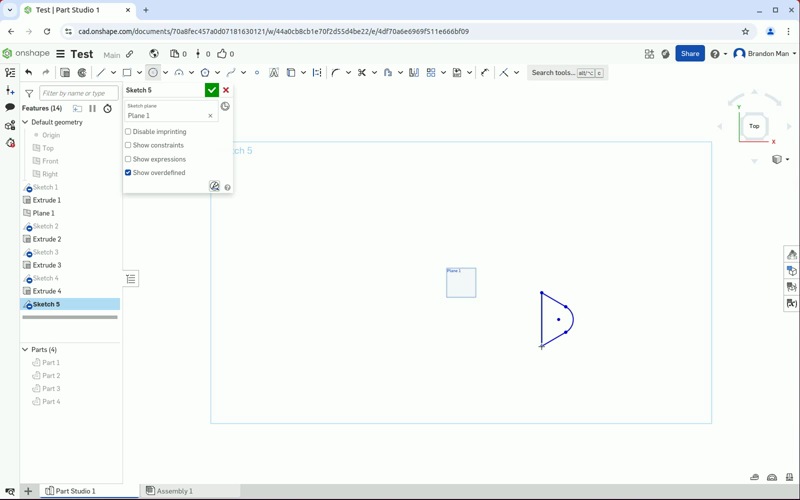
mouse_move(558, 319)
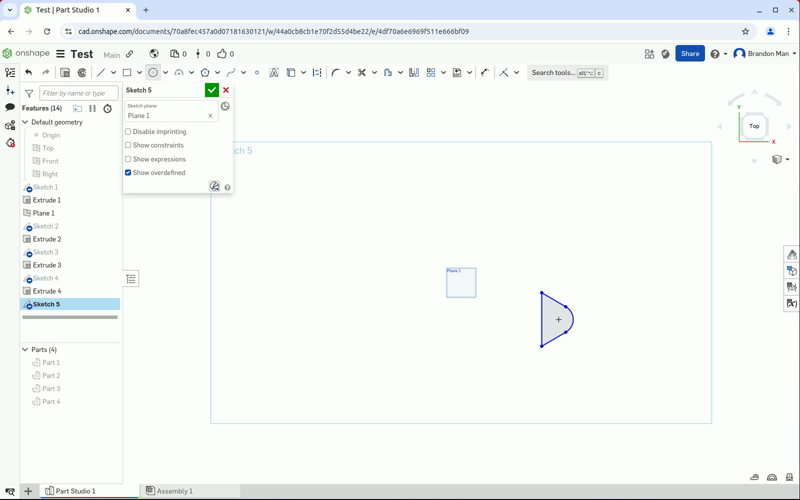
click(558, 319)
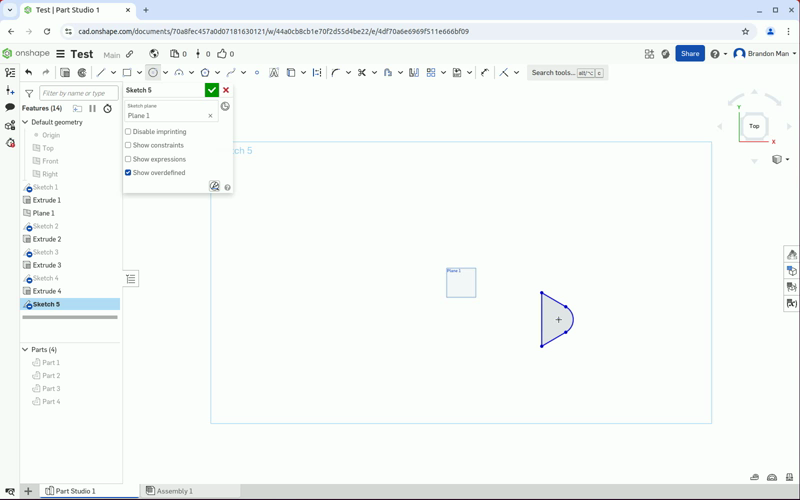
key_up(shift)
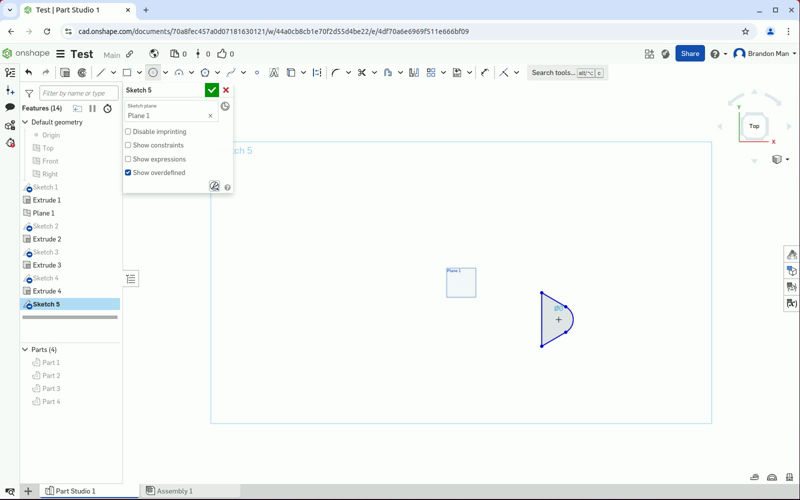
mouse_move(565, 319)
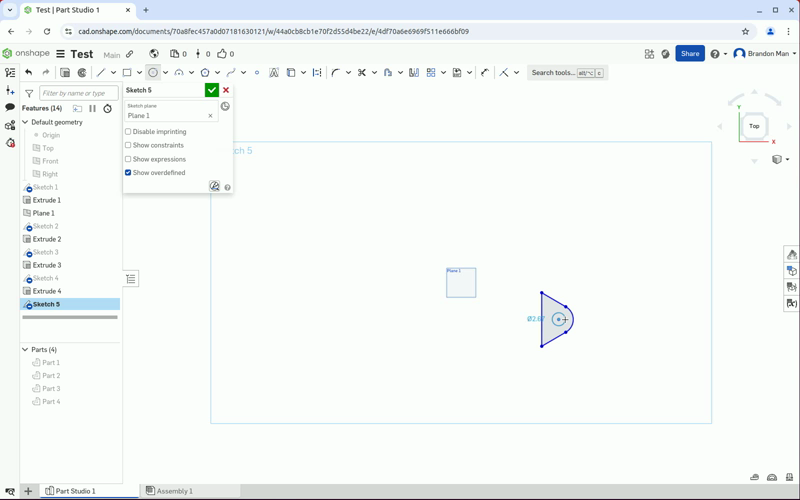
click(565, 319)
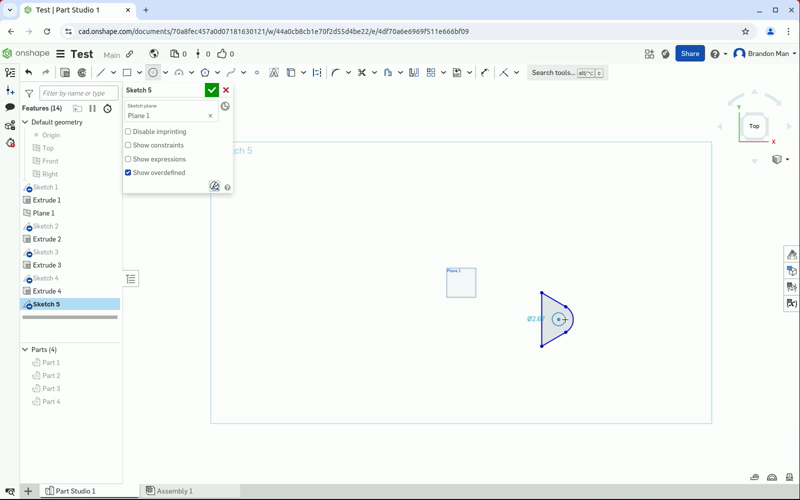
key(esc)
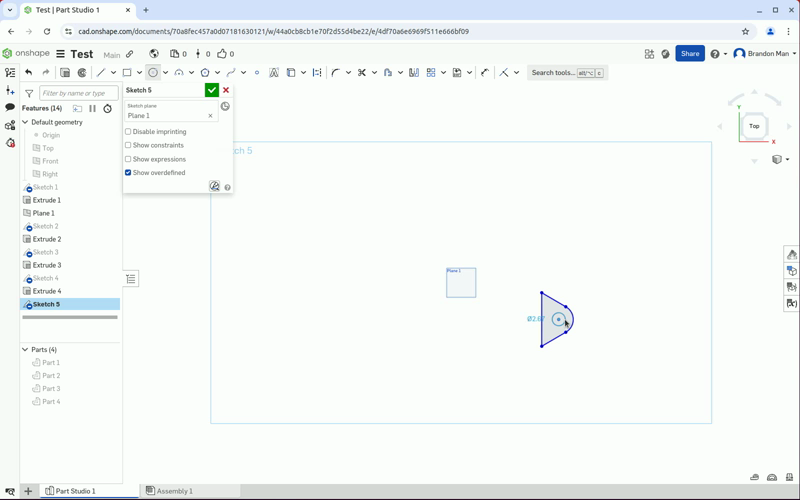
mouse_move(558, 304)
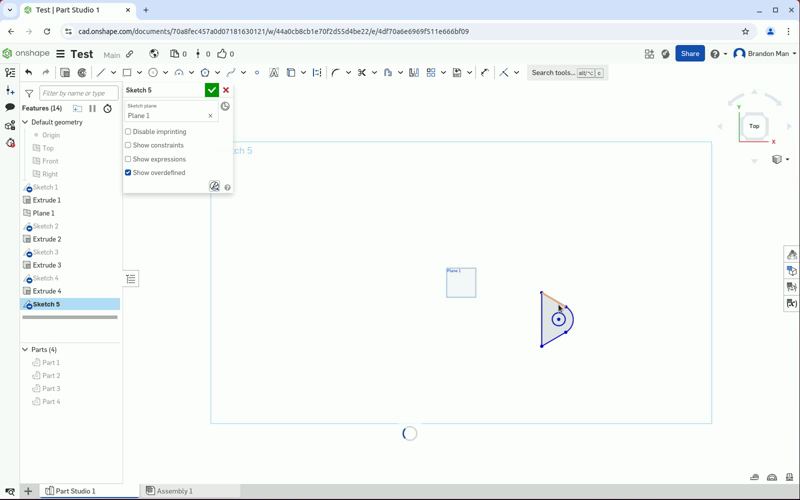
scroll(6)
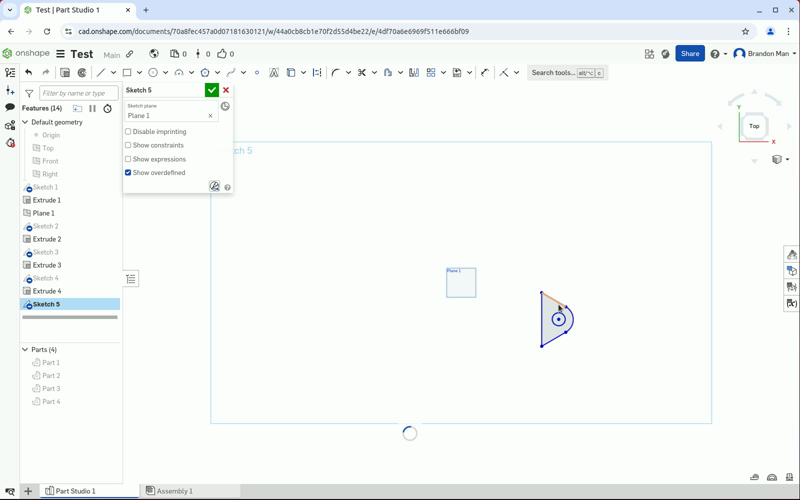
scroll(6)
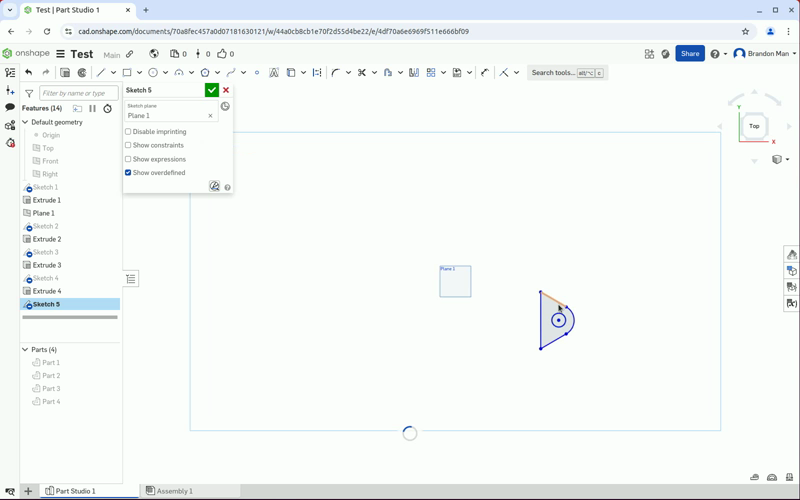
scroll(6)
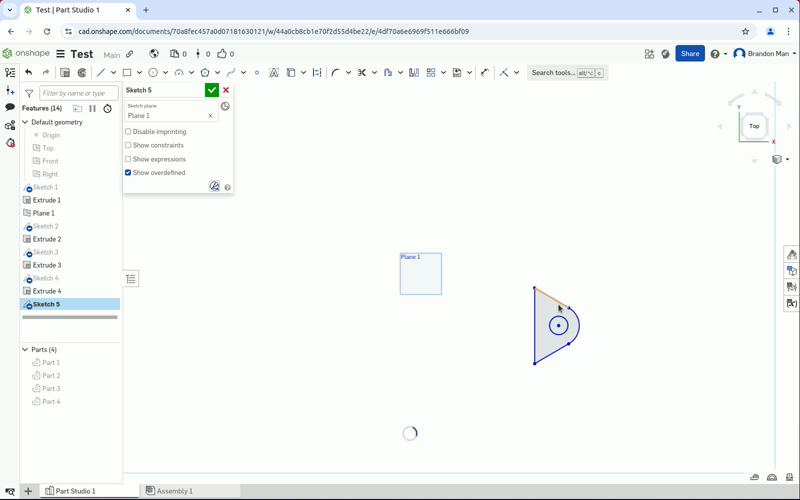
scroll(6)
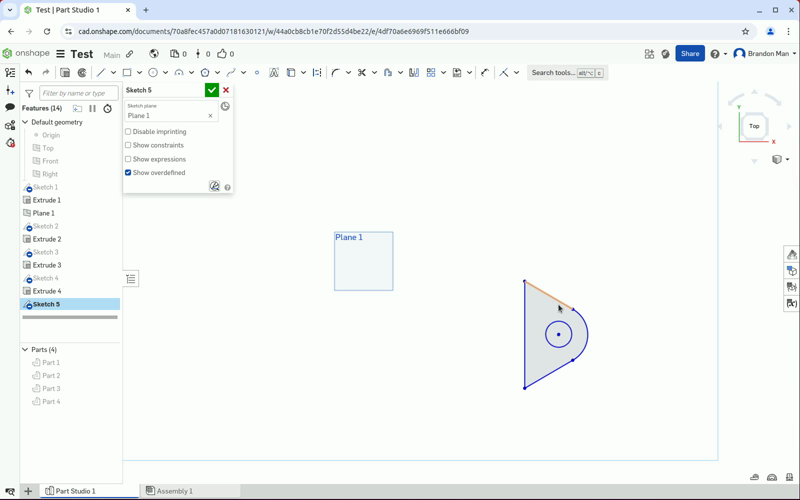
scroll(6)
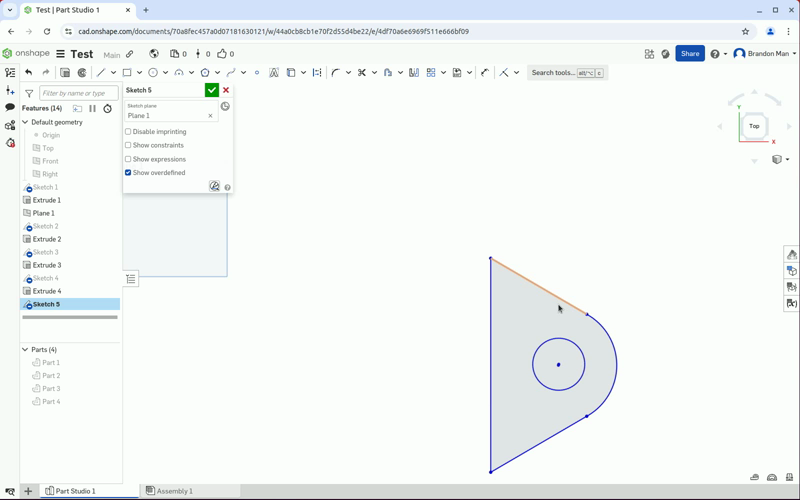
scroll(6)
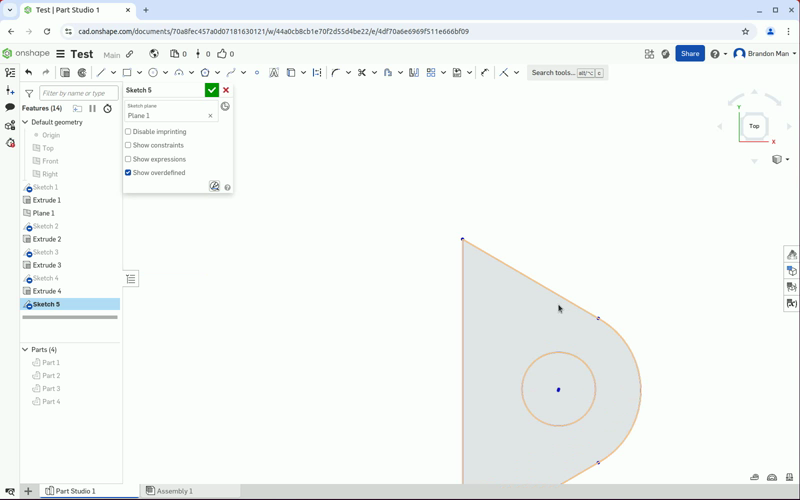
scroll(6)
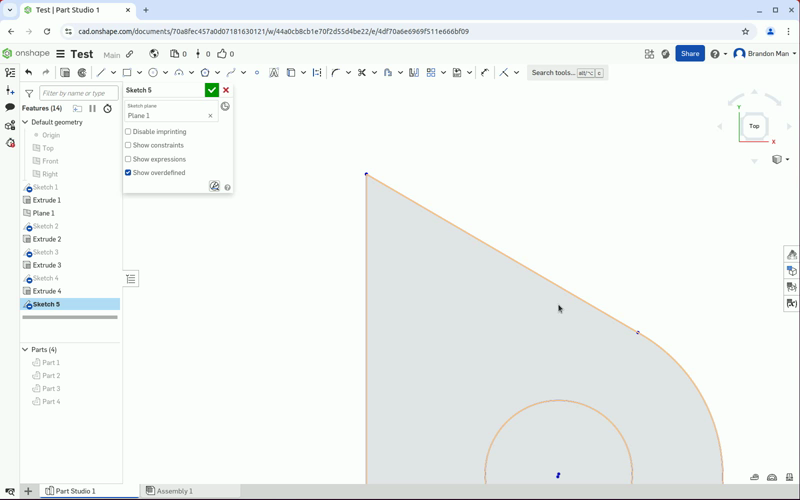
click(558, 304)
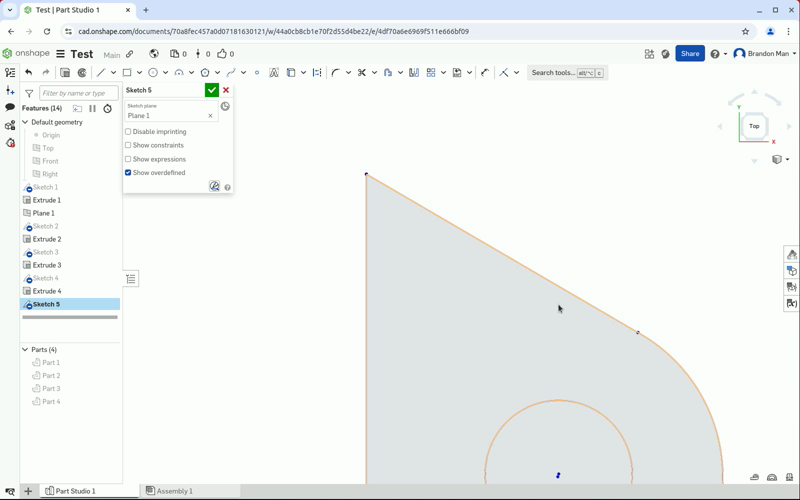
scroll(-6)
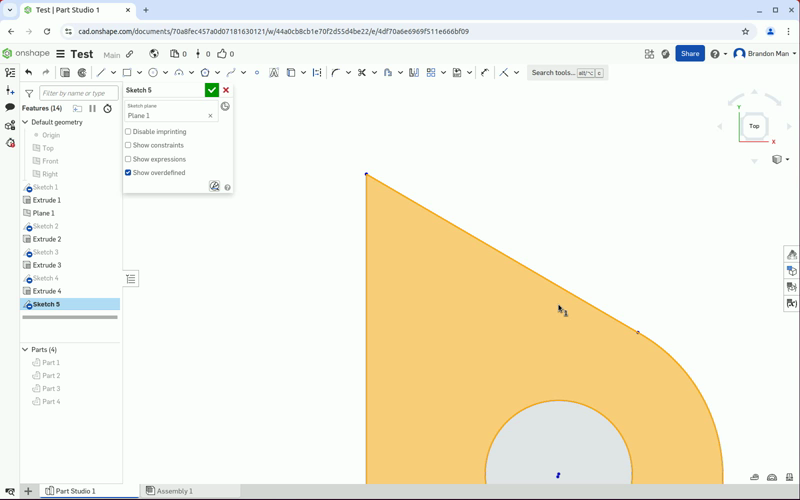
scroll(-6)
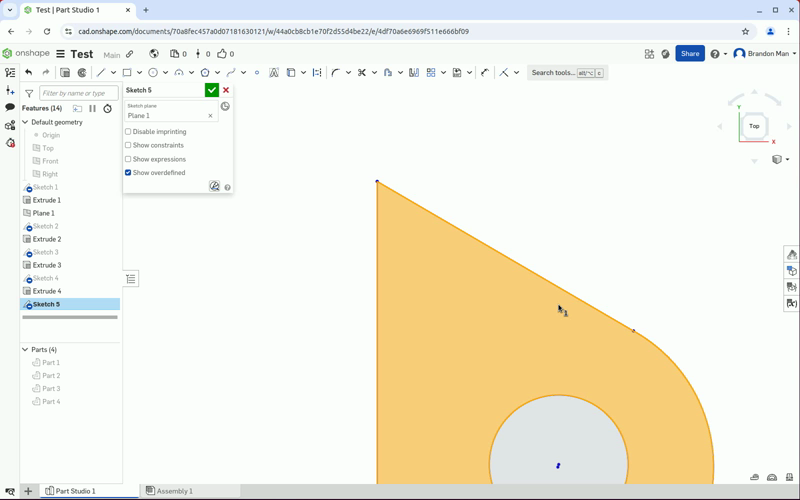
scroll(-6)
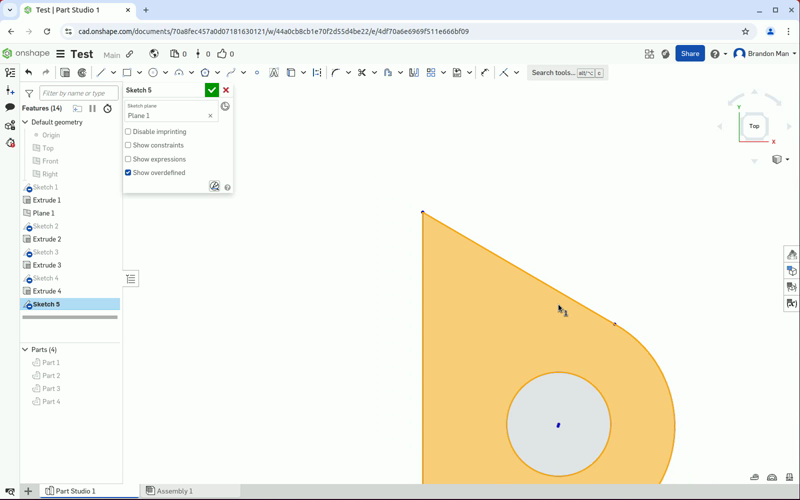
scroll(-6)
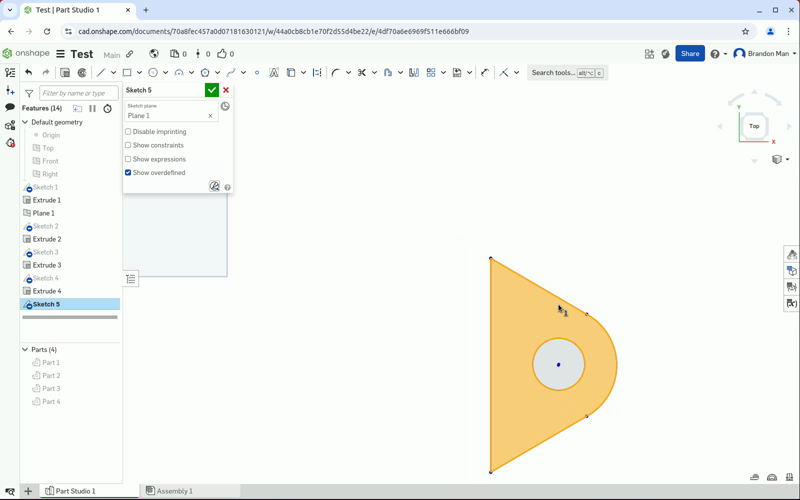
scroll(-6)
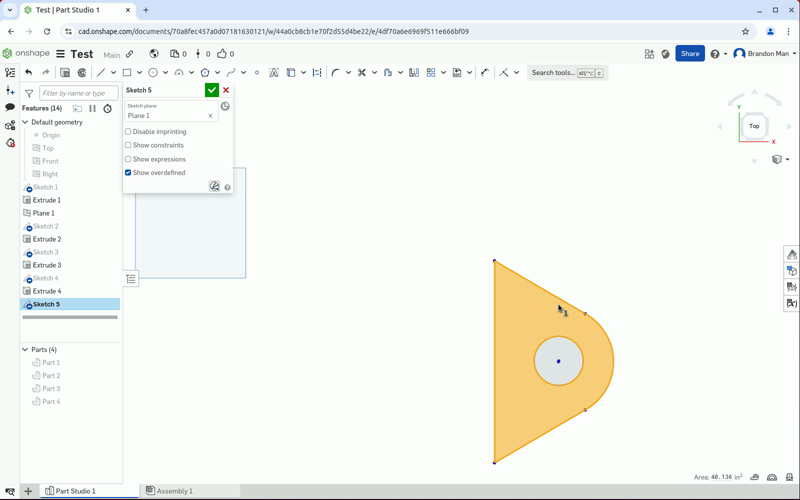
scroll(-6)
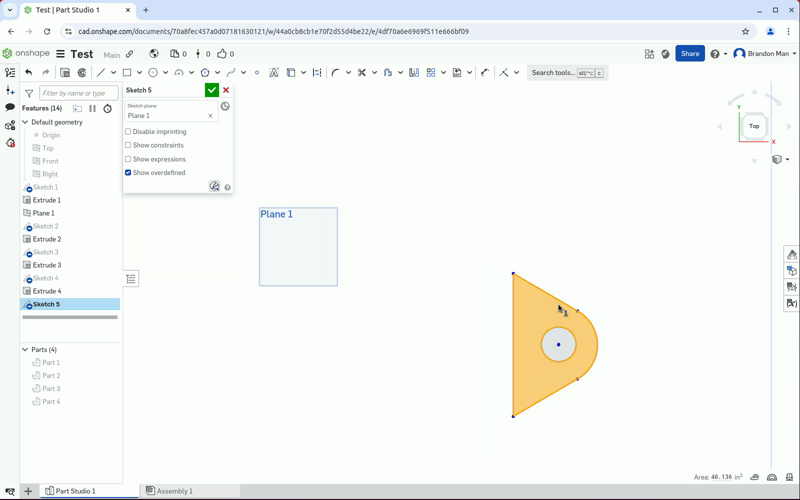
scroll(-6)
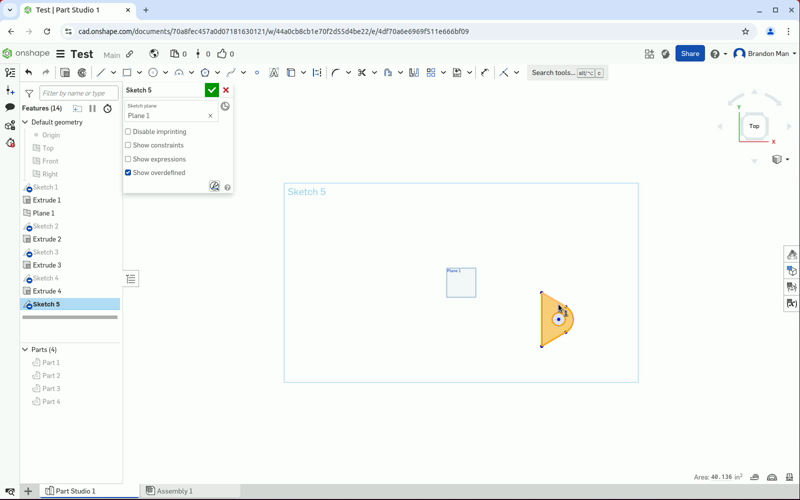
mouse_move(73, 352)
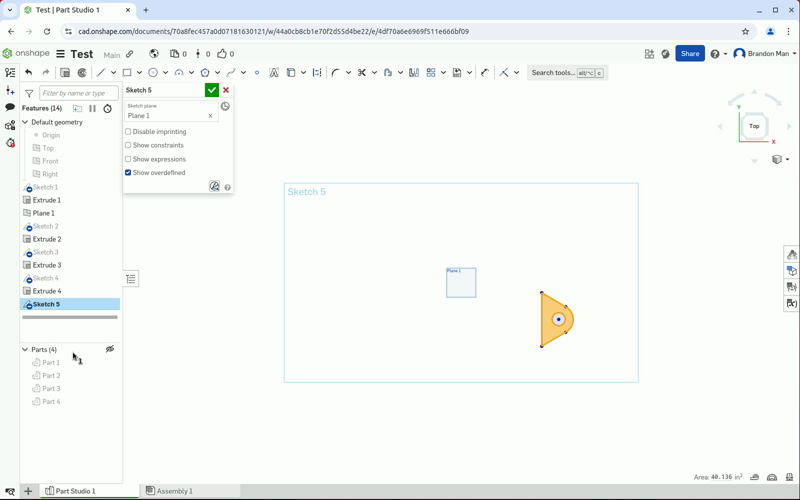
key(shift+y)
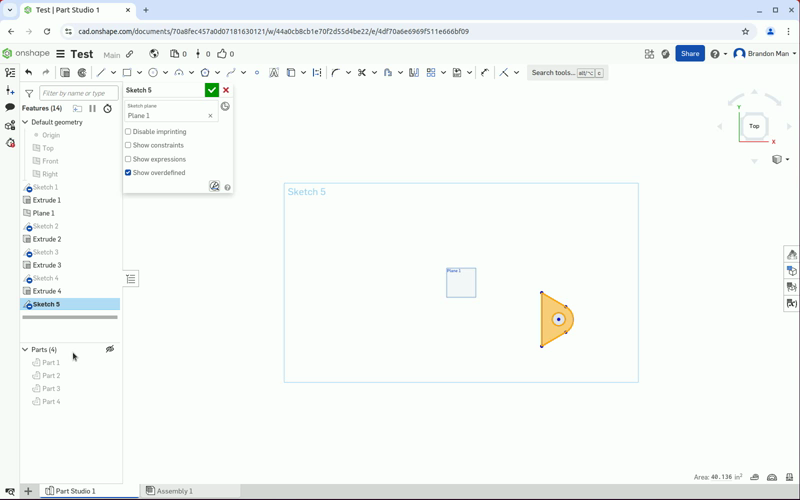
key(shift+e)
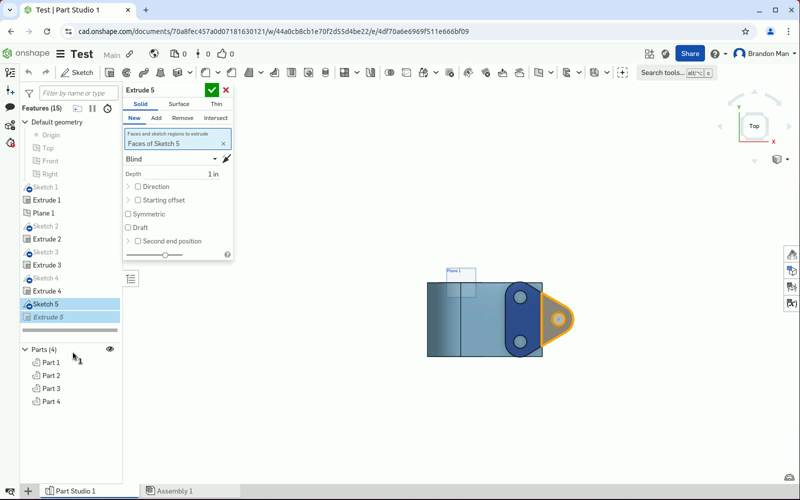
mouse_move(143, 106)
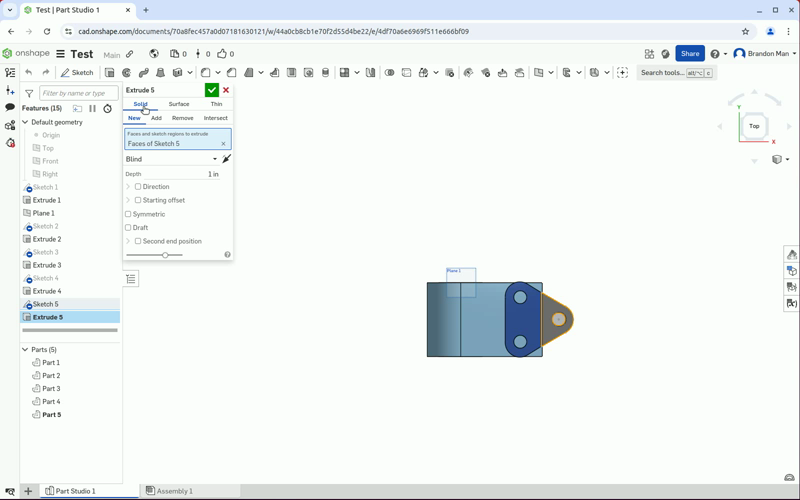
click(143, 106)
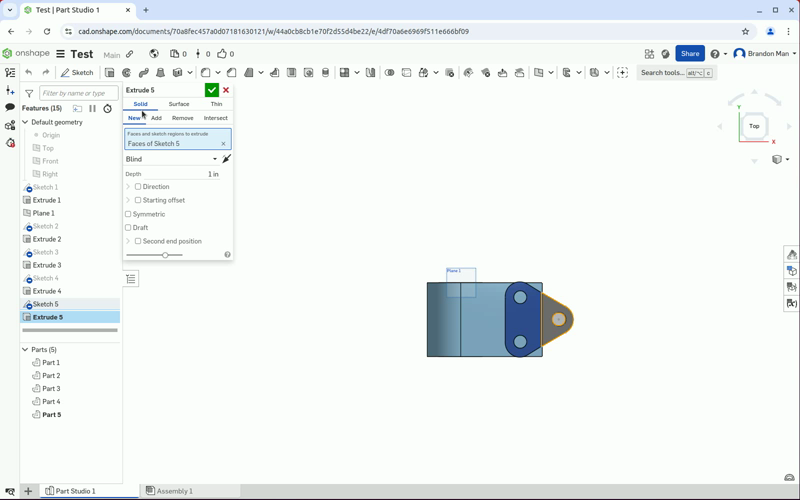
mouse_move(137, 120)
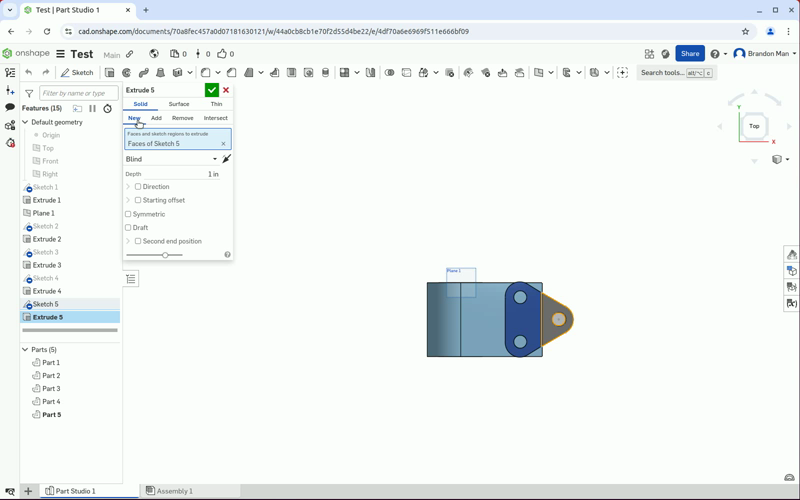
click(137, 120)
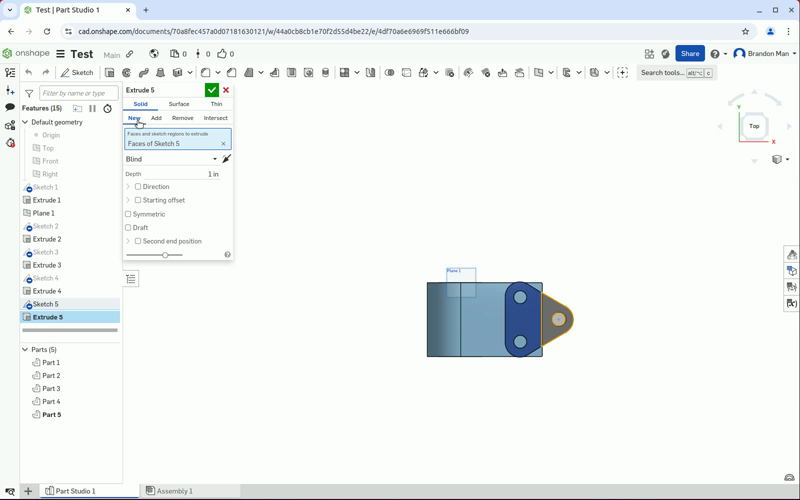
key(tab, 4)
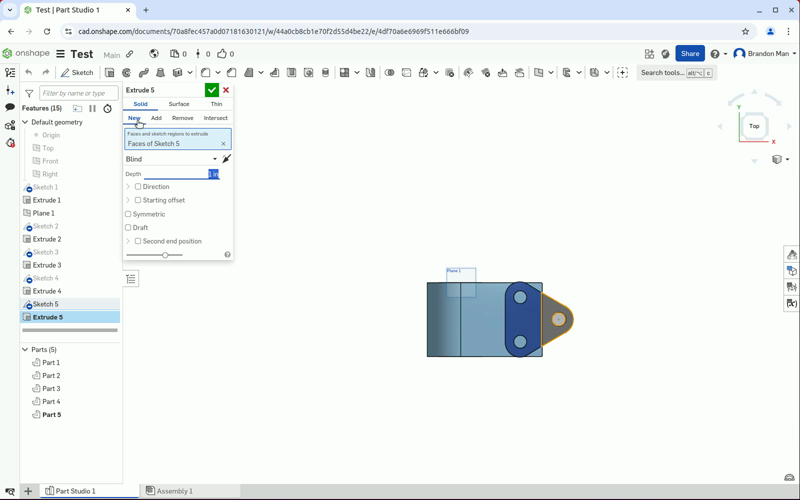
text(1.204)
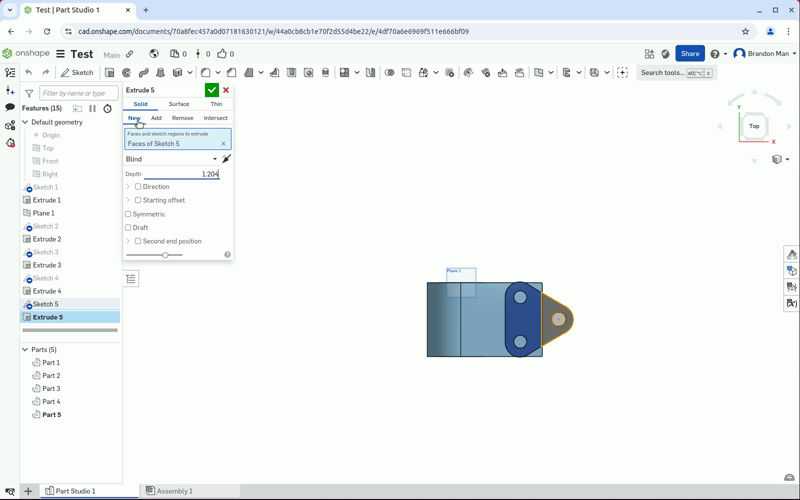
key(enter)
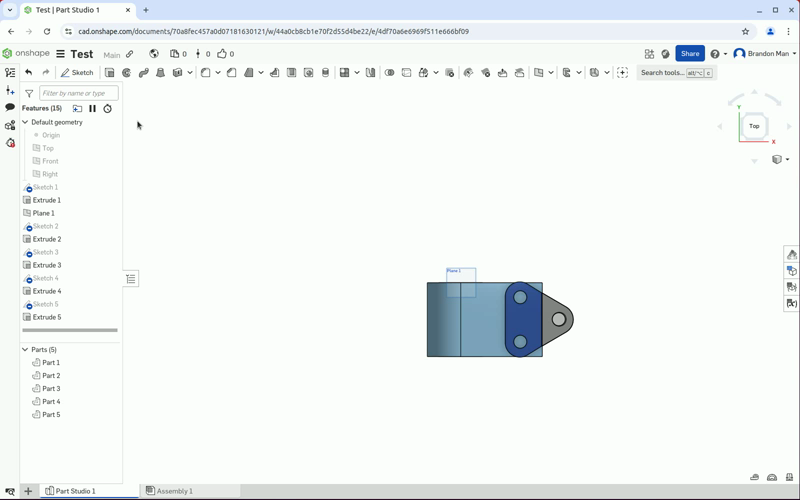
key(shift+h)
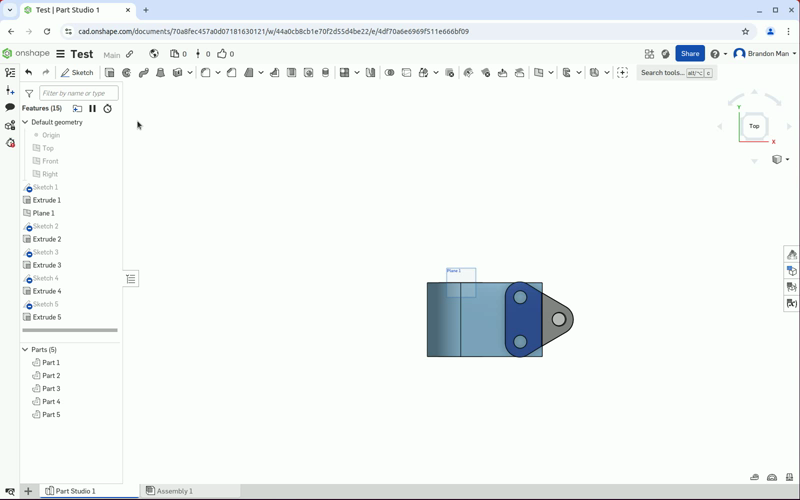
key(shift+h)
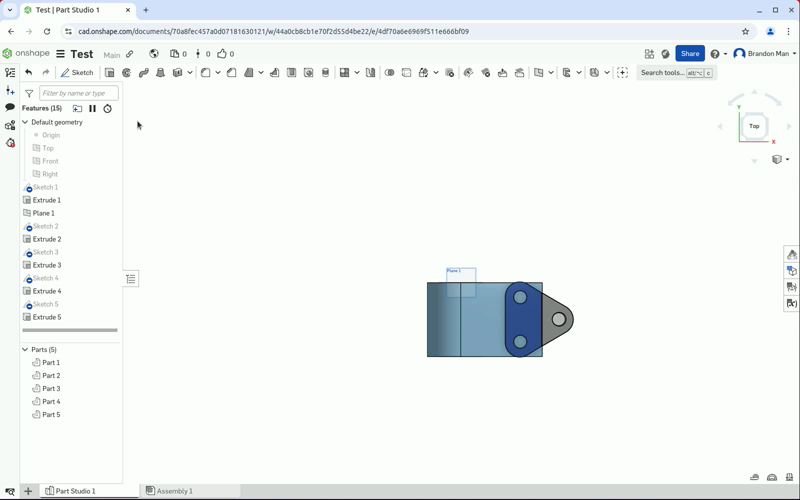
mouse_move(73, 189)
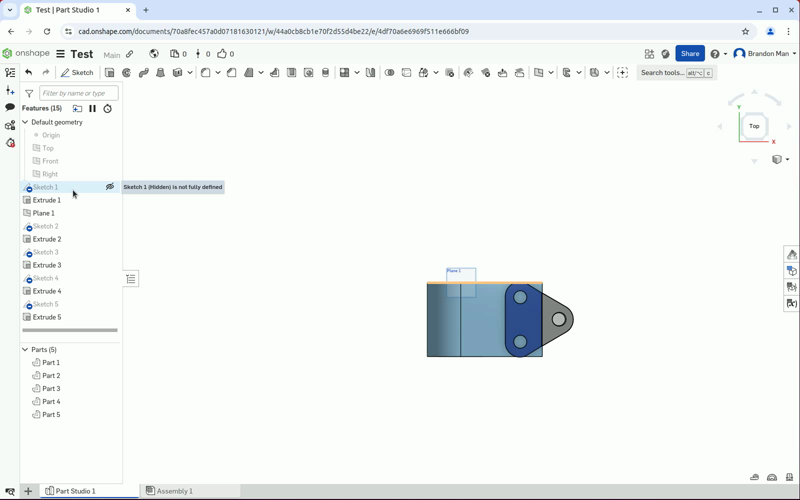
click(73, 189)
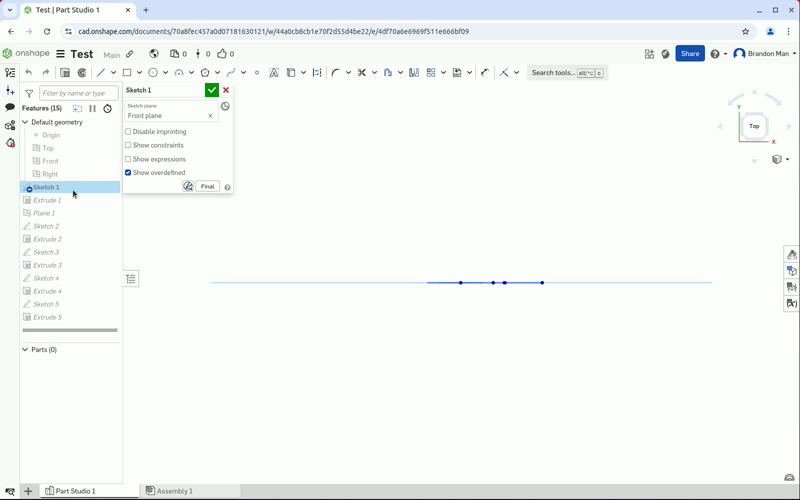
mouse_move(229, 92)
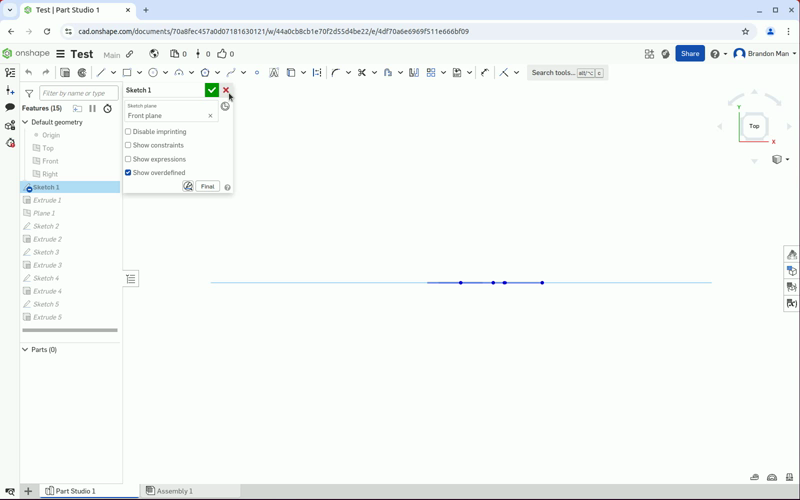
click(229, 92)
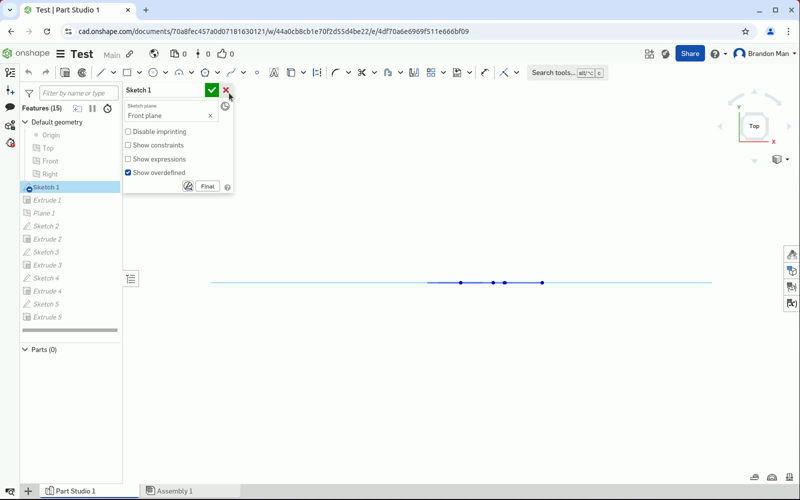
key(shift+s)
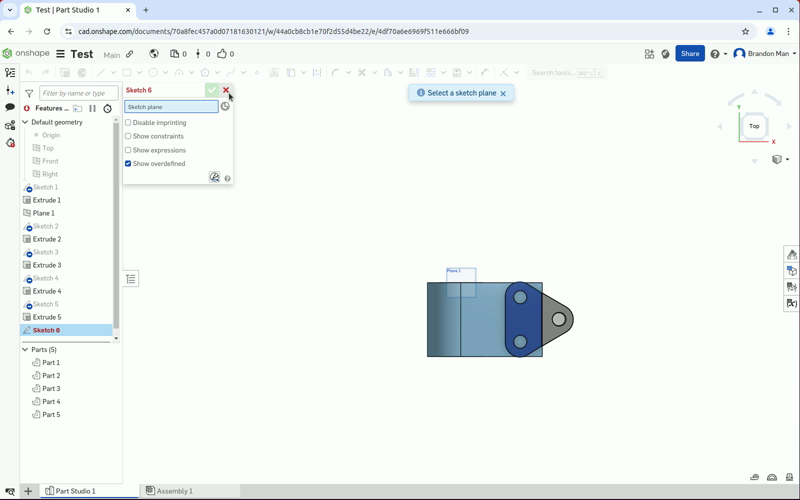
mouse_move(69, 215)
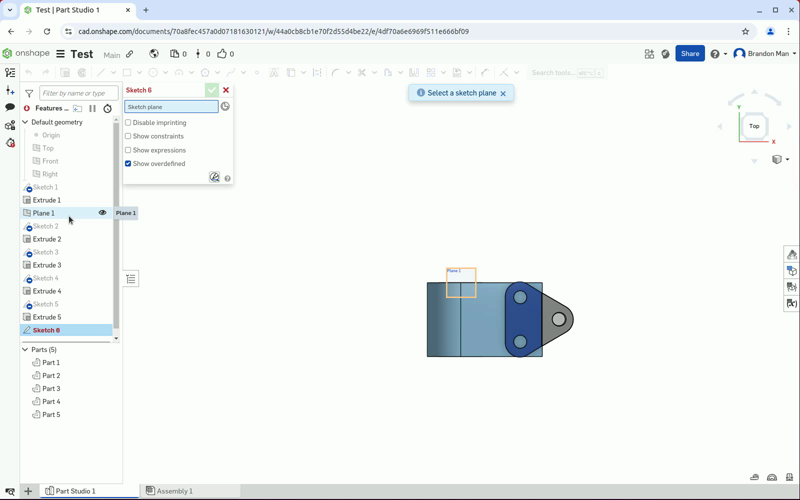
click(69, 215)
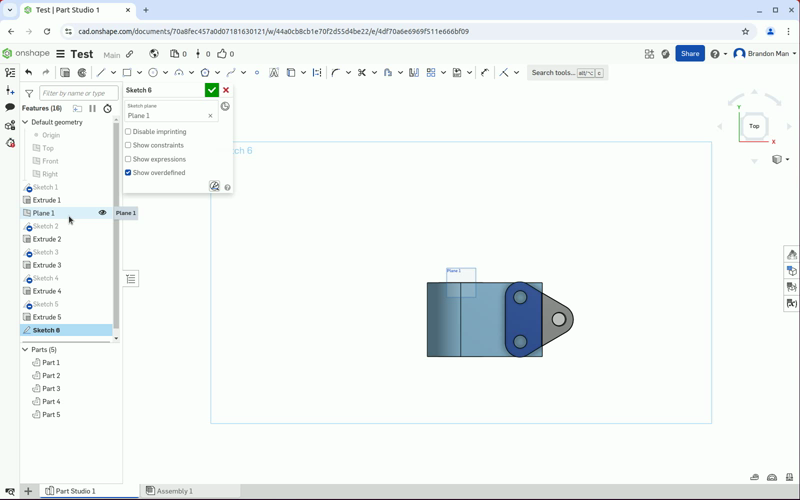
mouse_move(73, 352)
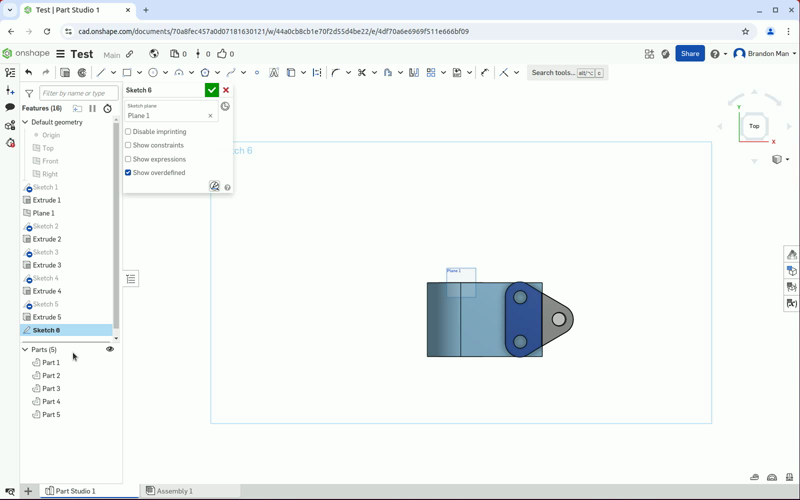
key(y)
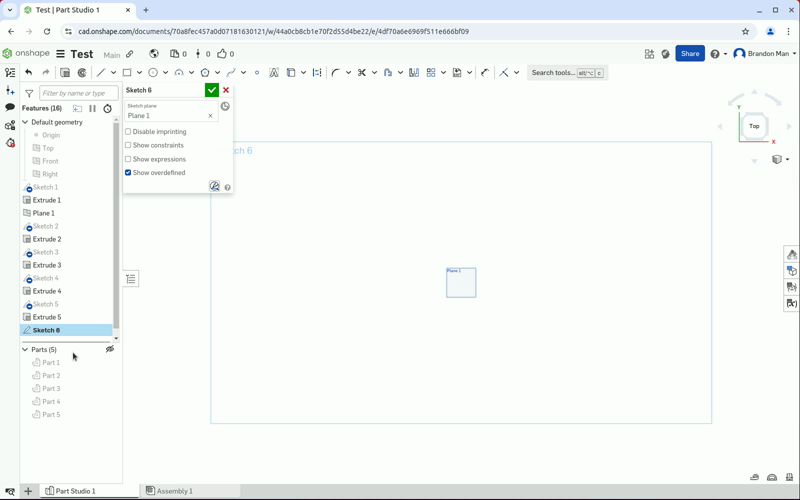
key(a)
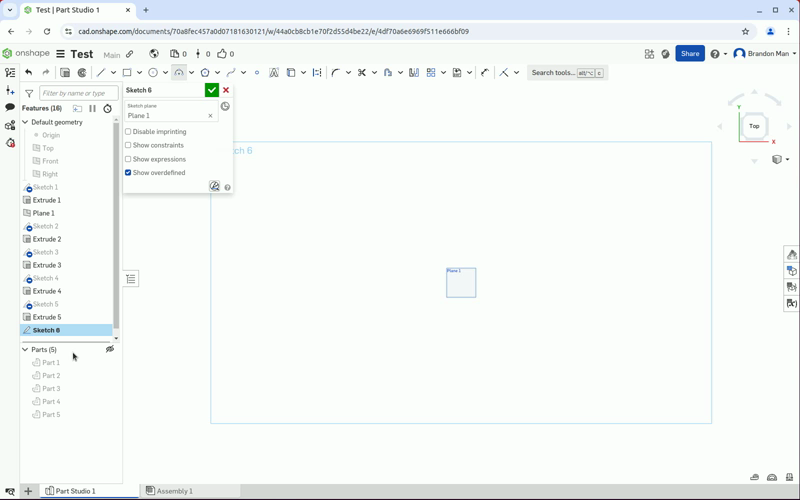
key_down(shift)
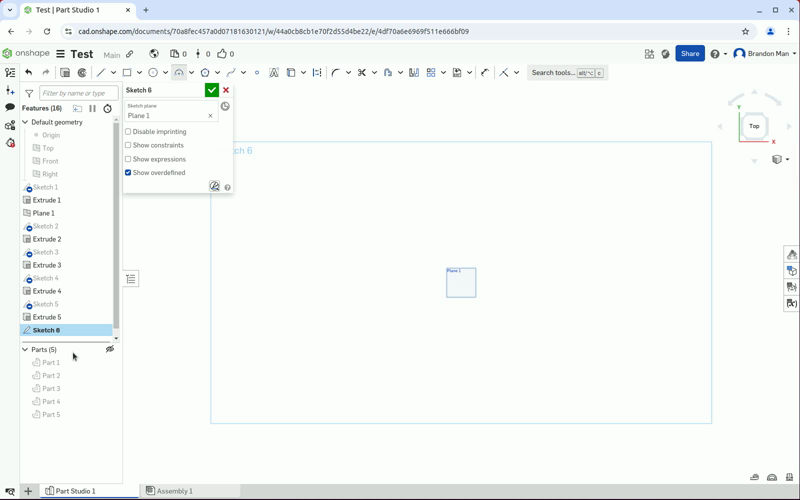
mouse_move(505, 341)
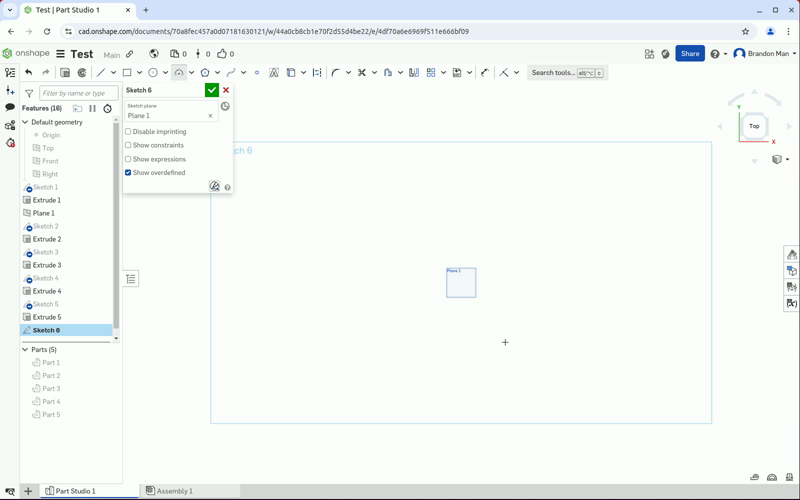
click(505, 341)
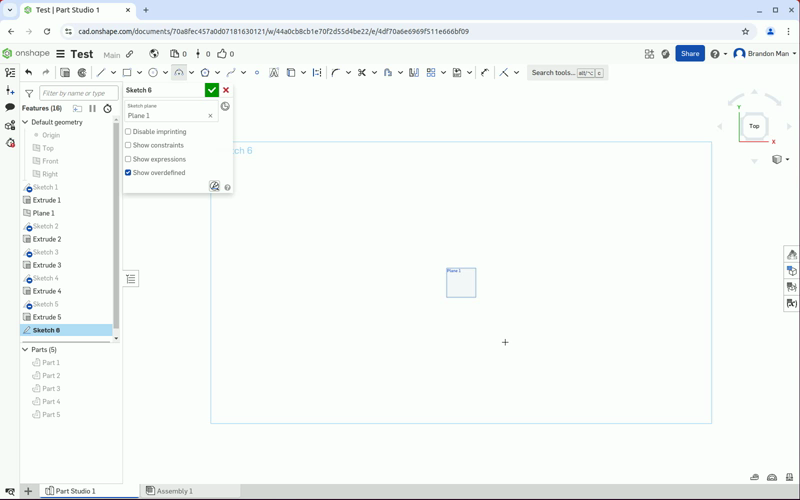
key_up(shift)
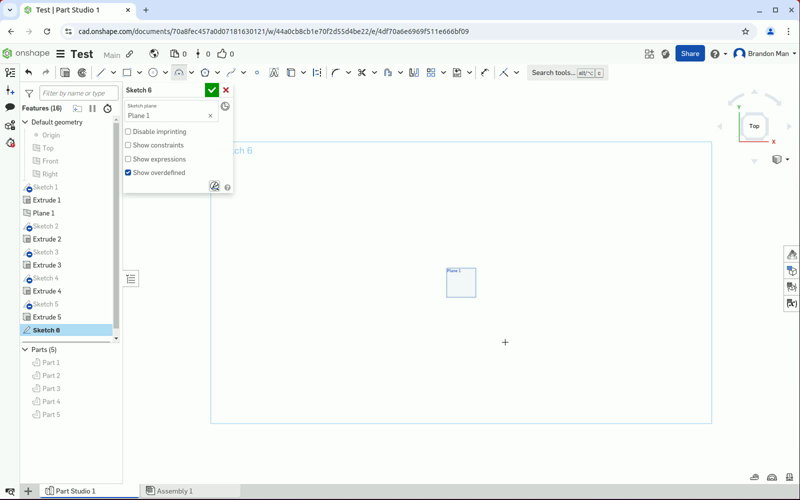
key_down(shift)
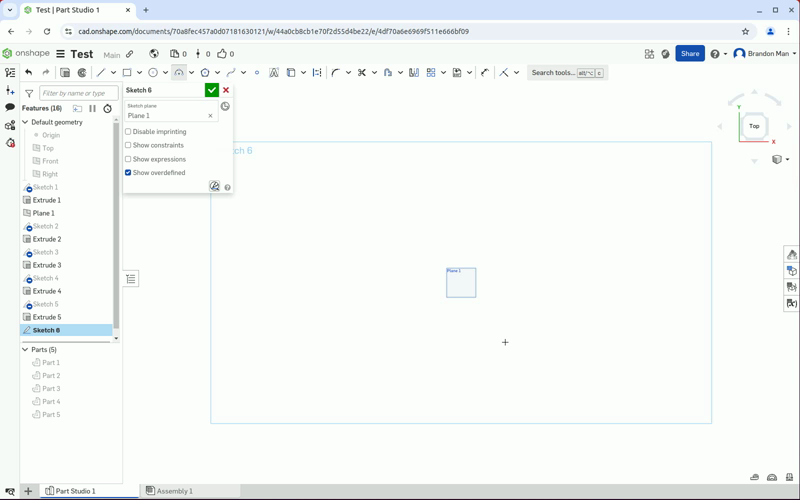
mouse_move(527, 354)
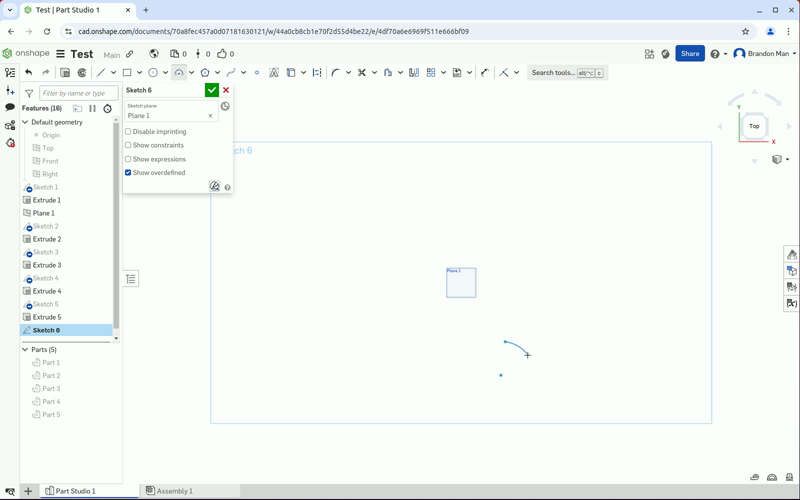
click(527, 354)
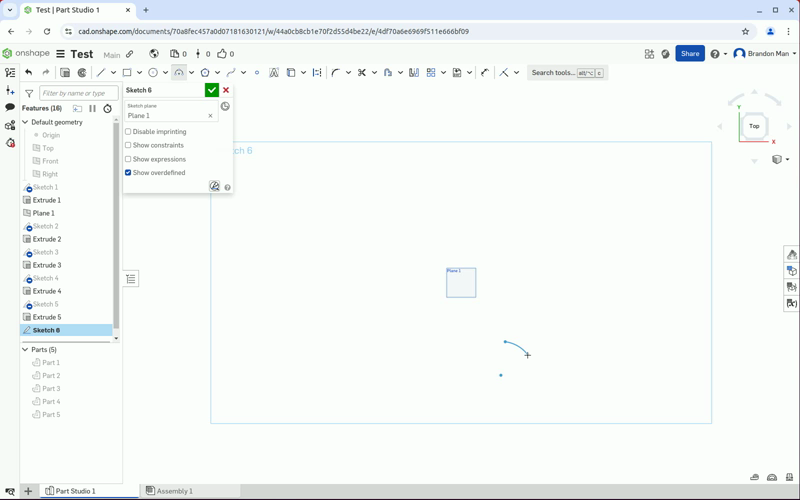
mouse_move(512, 355)
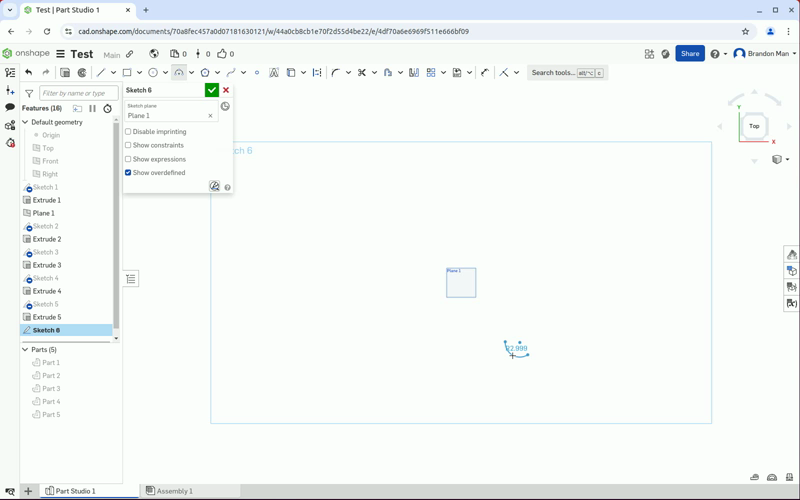
click(512, 355)
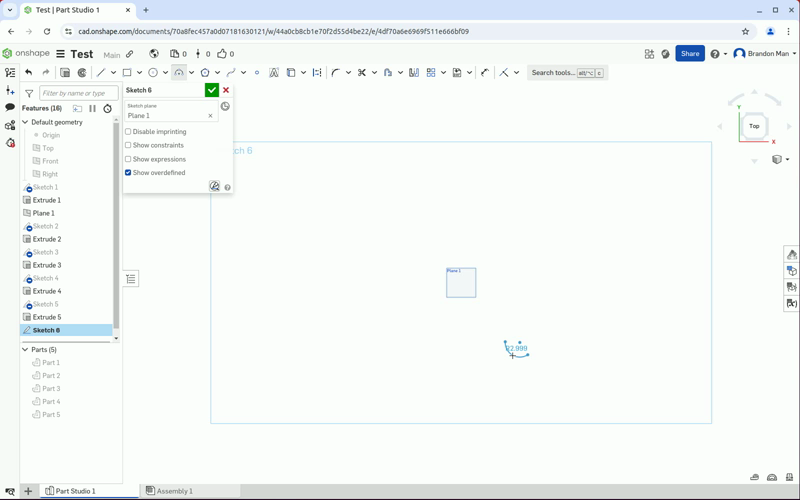
key_up(shift)
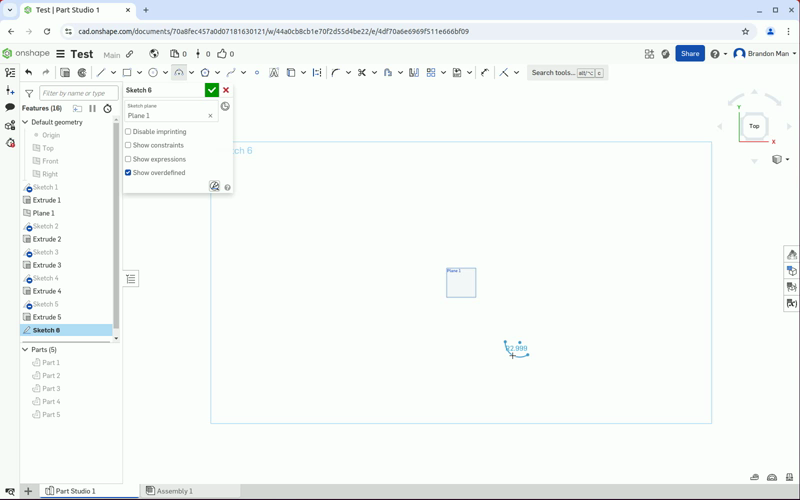
key(esc)
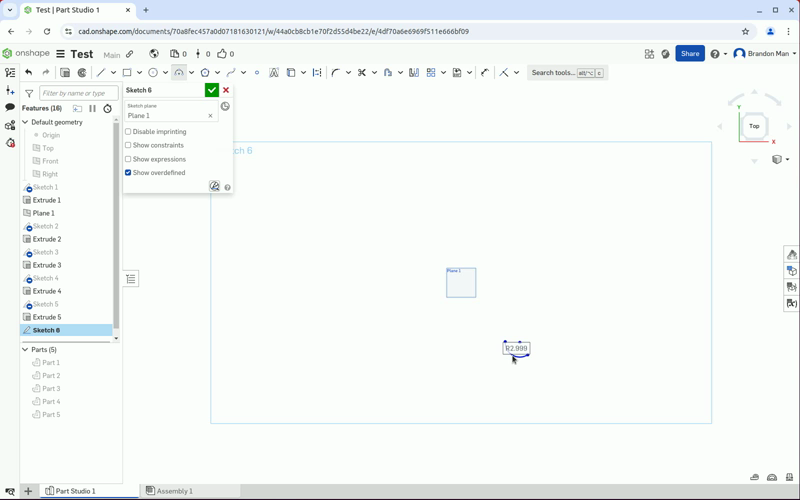
key(l)
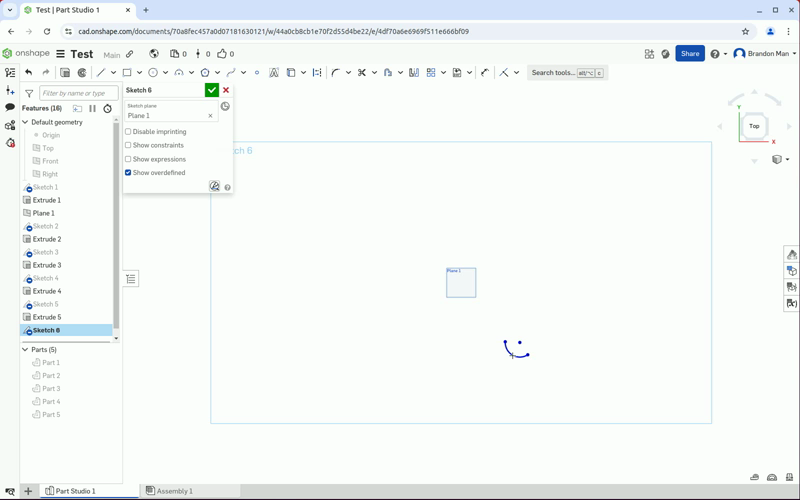
mouse_move(527, 354)
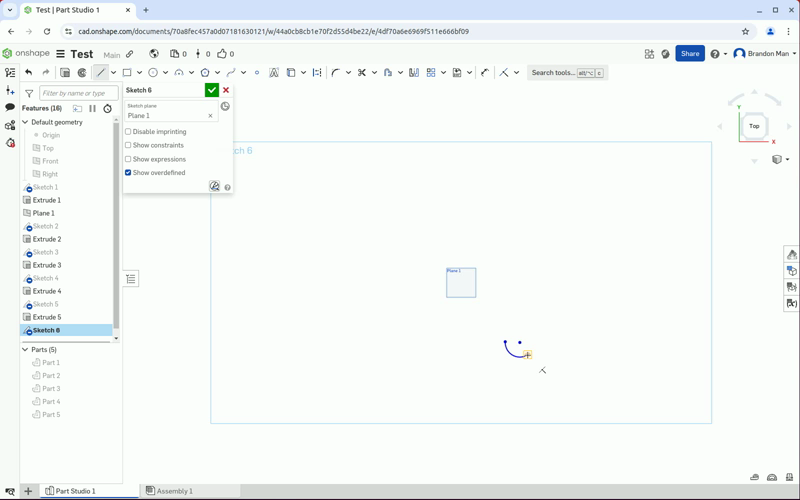
click(527, 354)
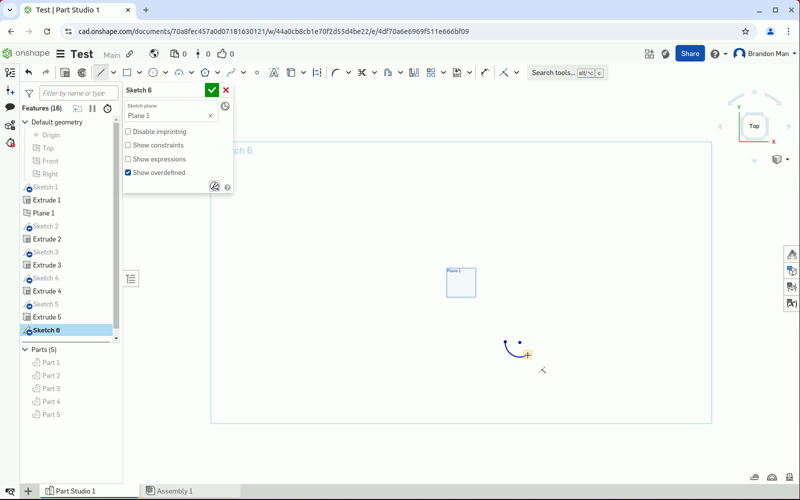
key_down(shift)
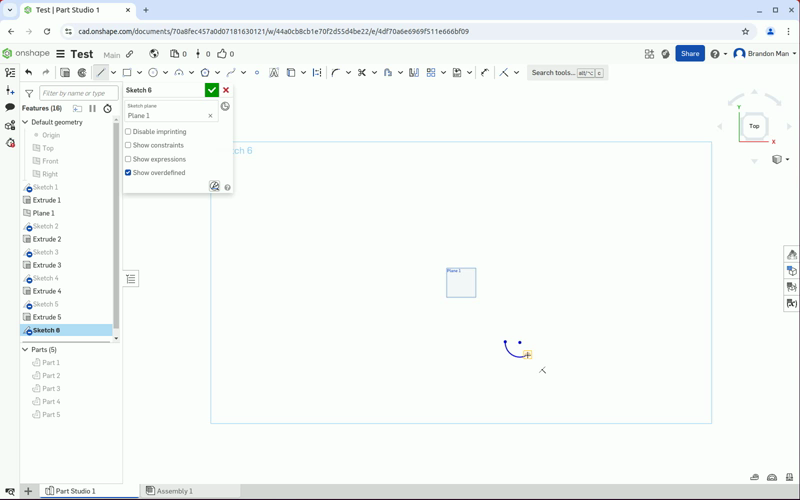
mouse_move(557, 354)
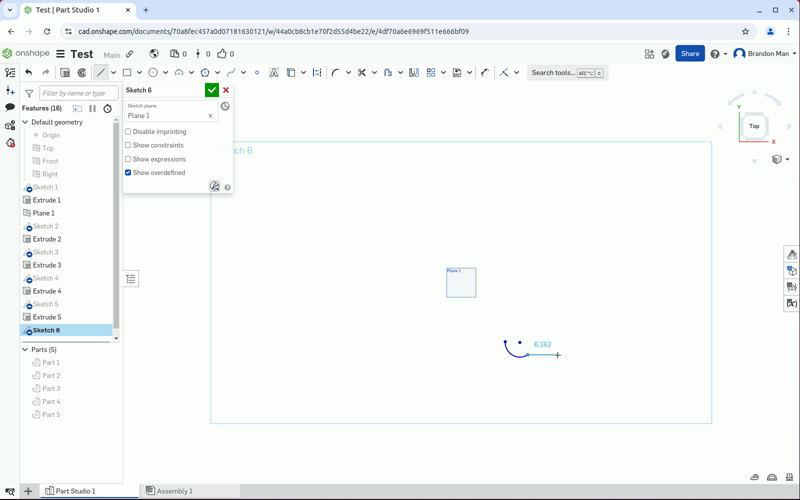
mouse_move(542, 345)
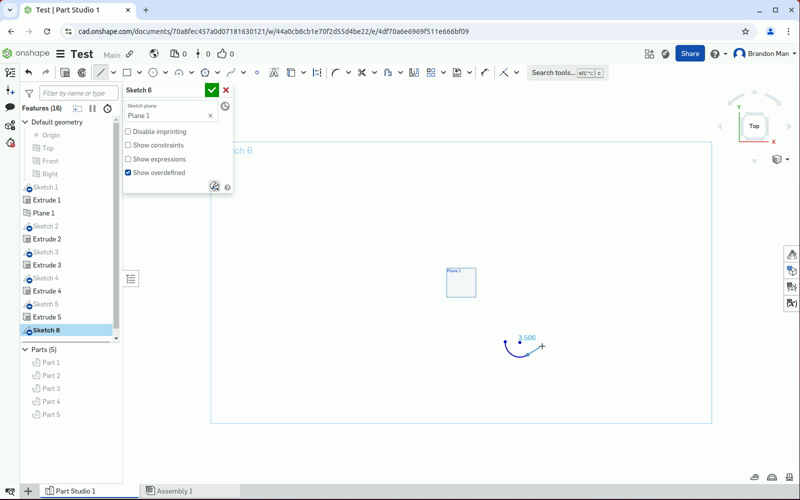
click(542, 345)
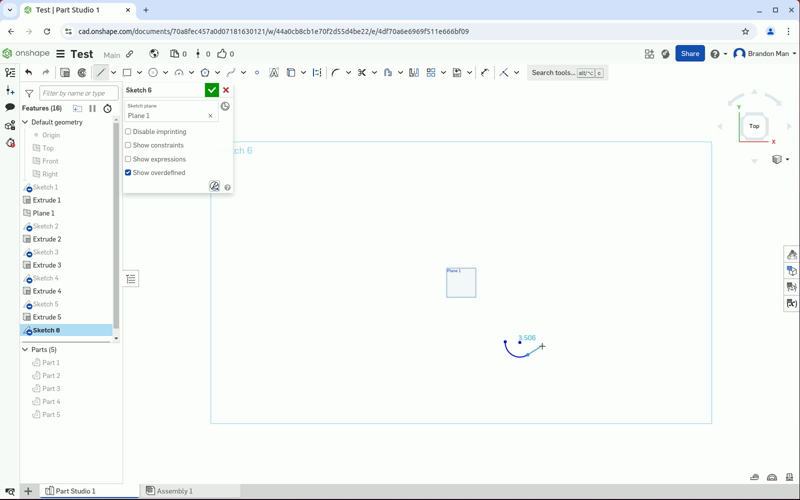
key_up(shift)
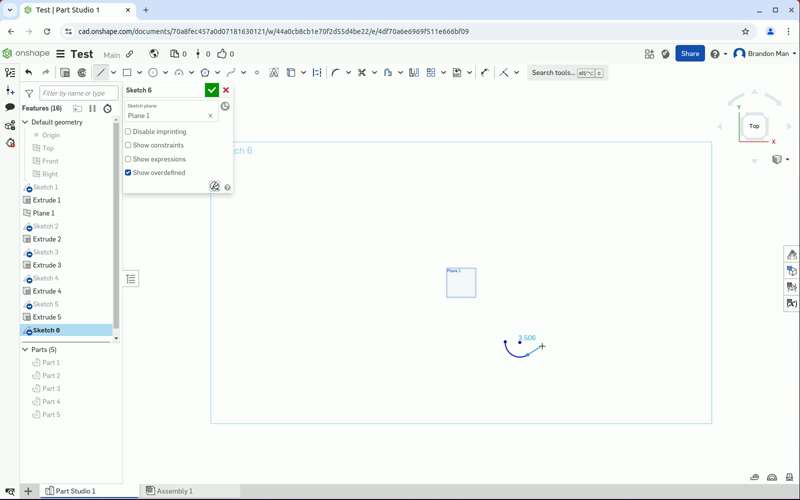
key_down(shift)
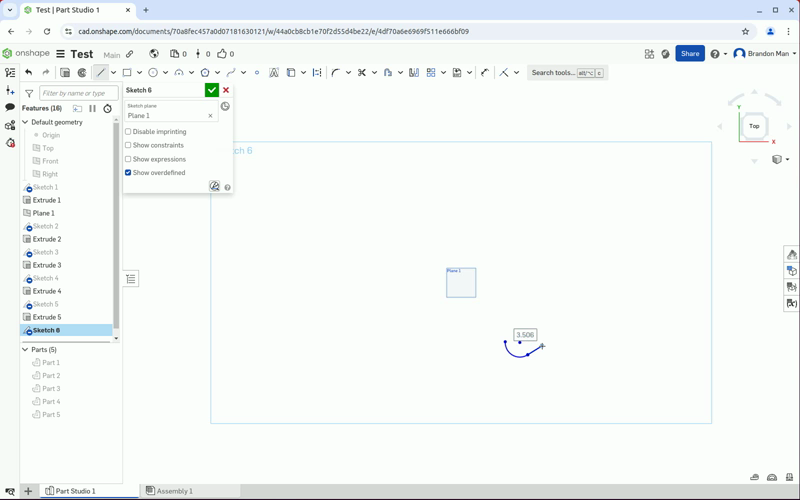
mouse_move(572, 345)
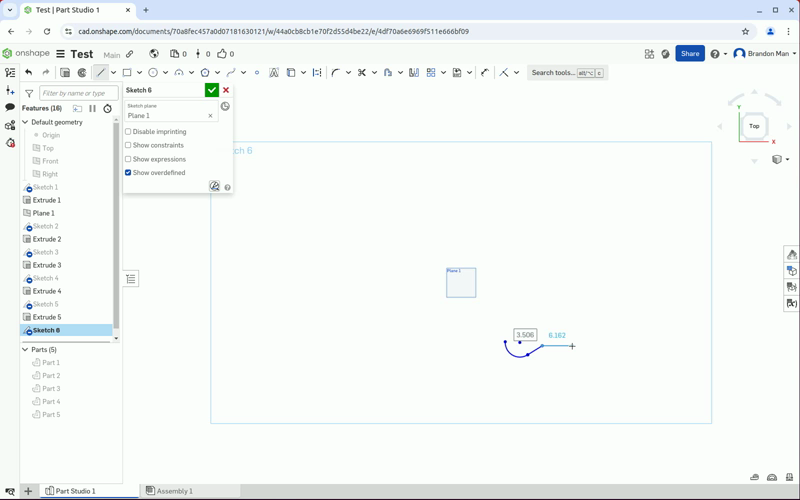
mouse_move(542, 293)
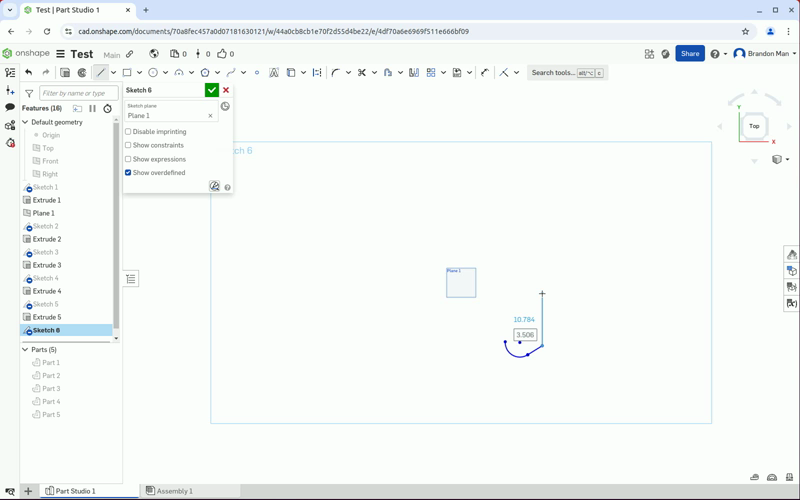
click(542, 293)
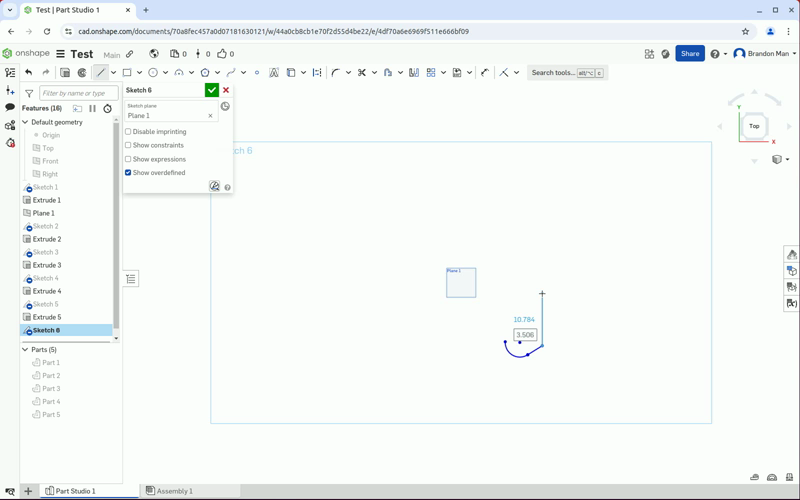
key_up(shift)
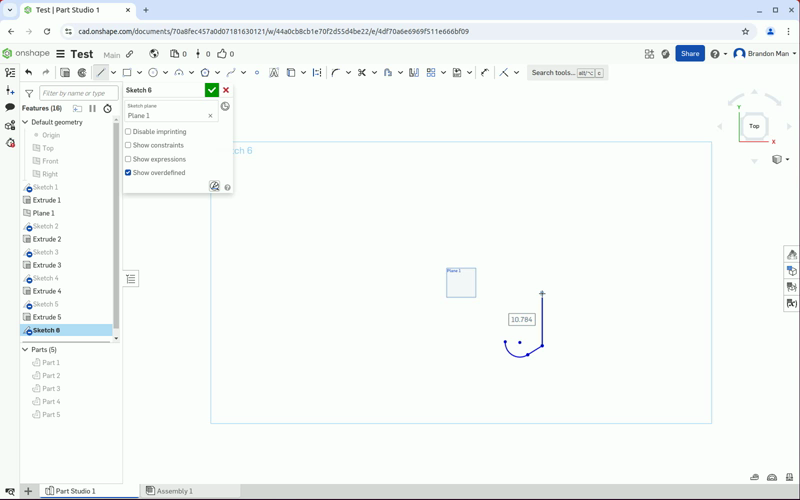
key_down(shift)
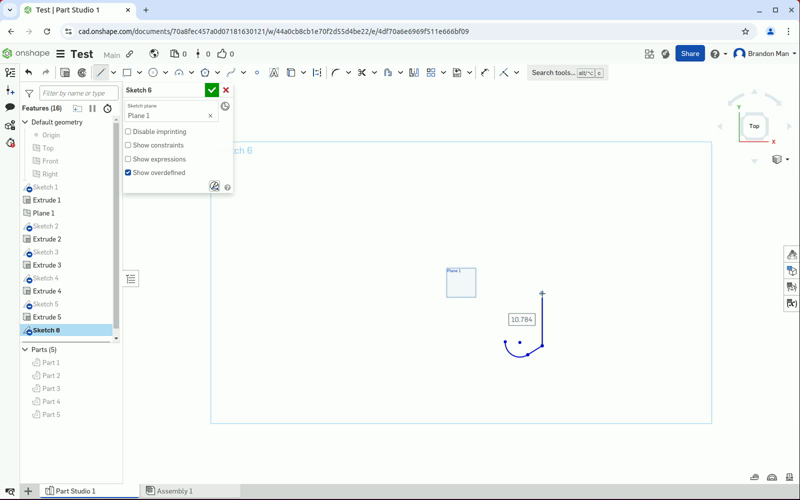
mouse_move(572, 293)
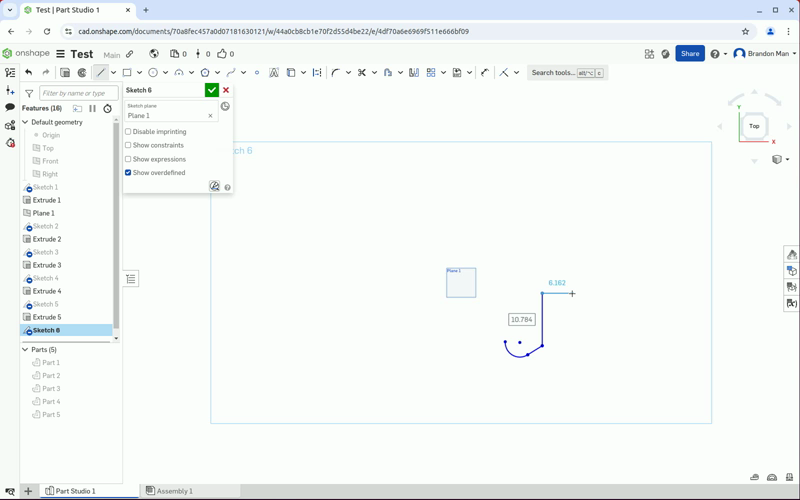
mouse_move(527, 284)
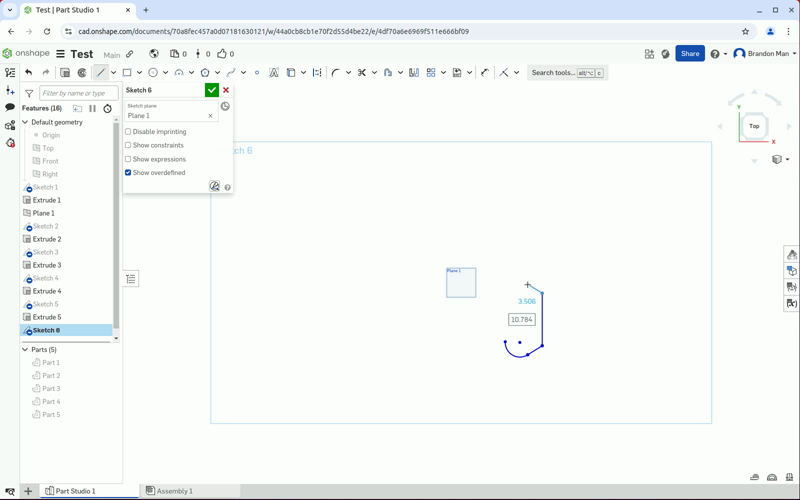
click(527, 284)
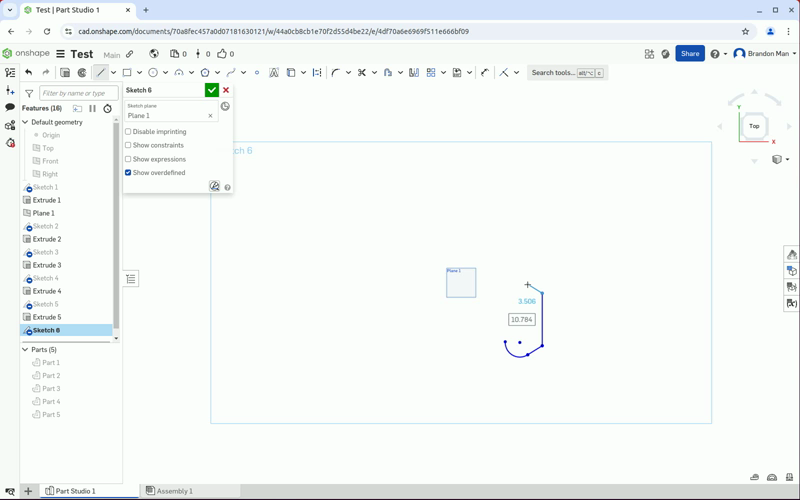
key_up(shift)
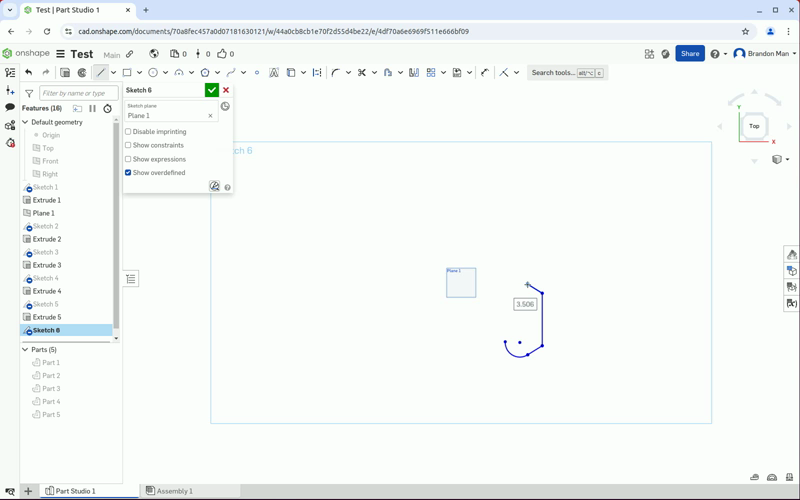
key(esc)
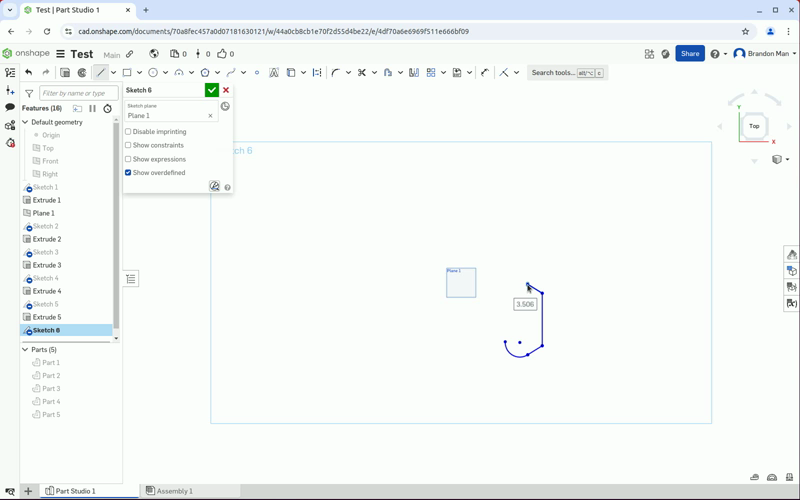
key(a)
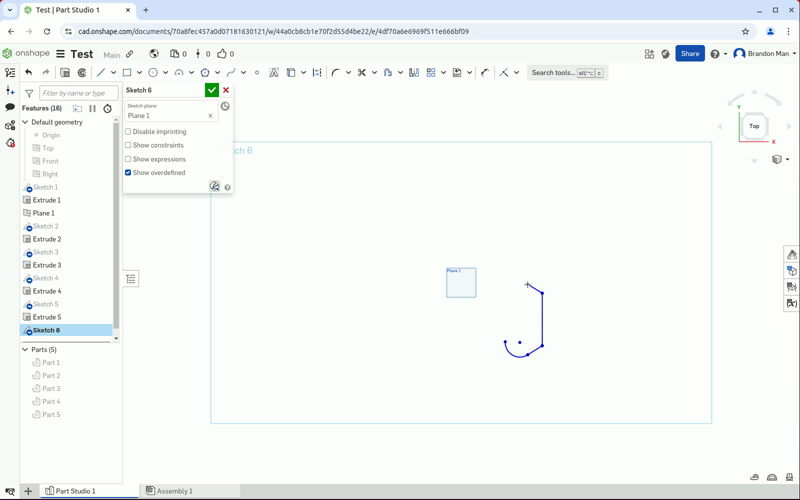
mouse_move(527, 284)
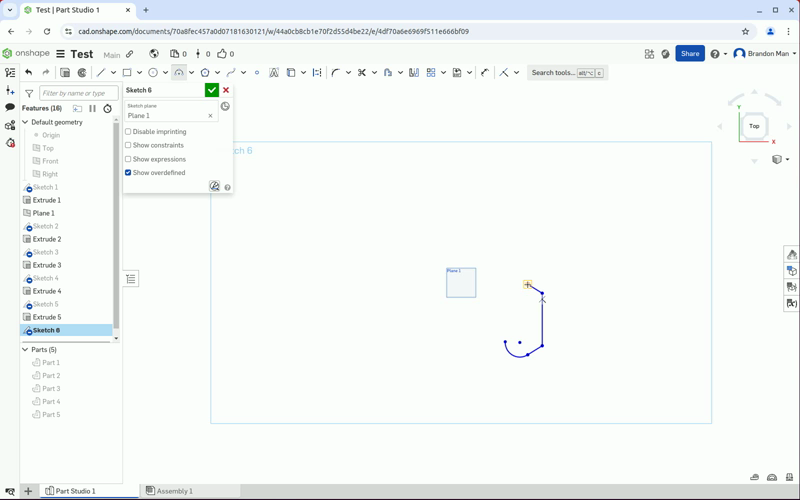
click(527, 284)
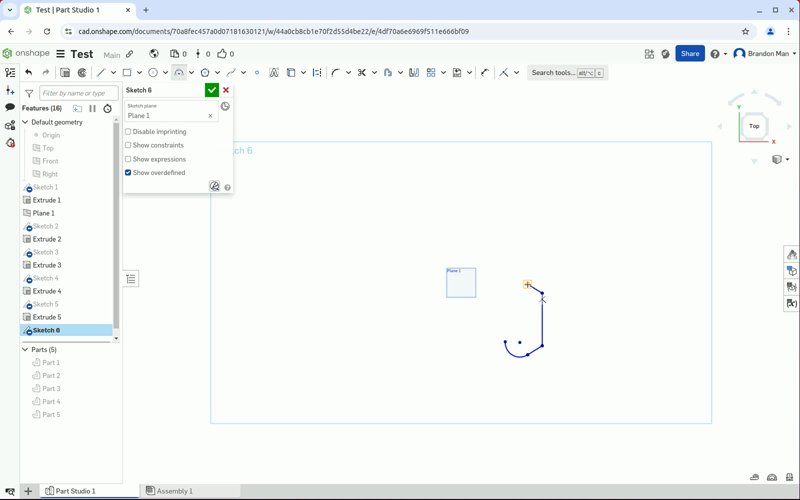
key_down(shift)
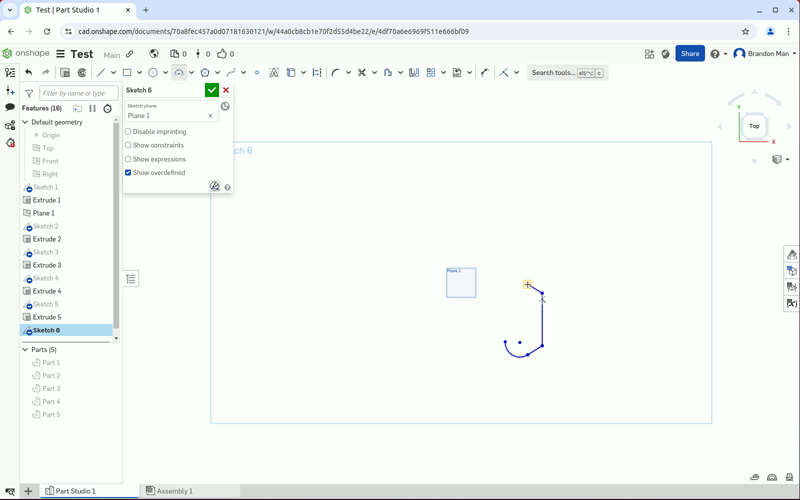
mouse_move(505, 297)
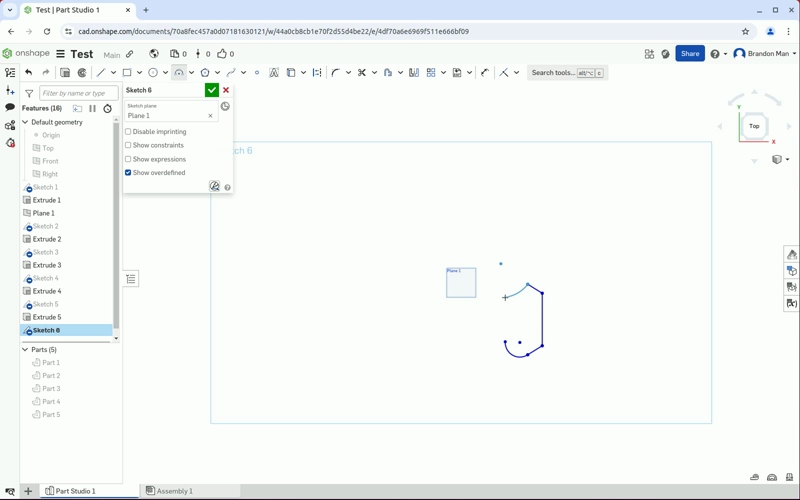
click(505, 297)
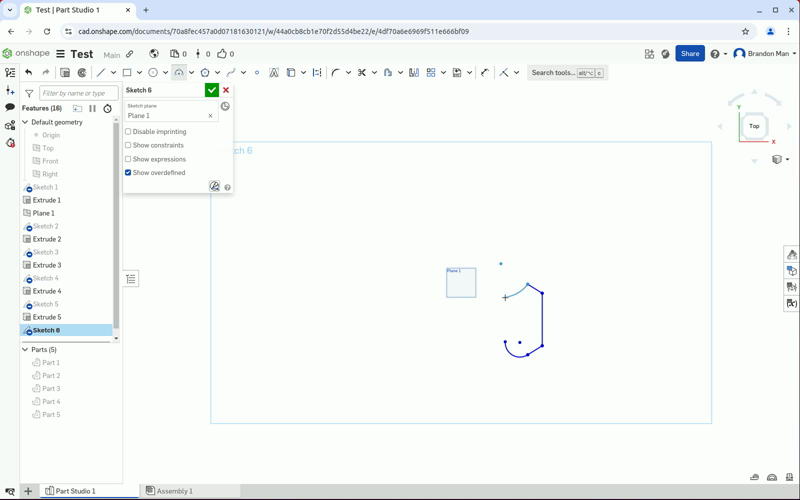
mouse_move(512, 283)
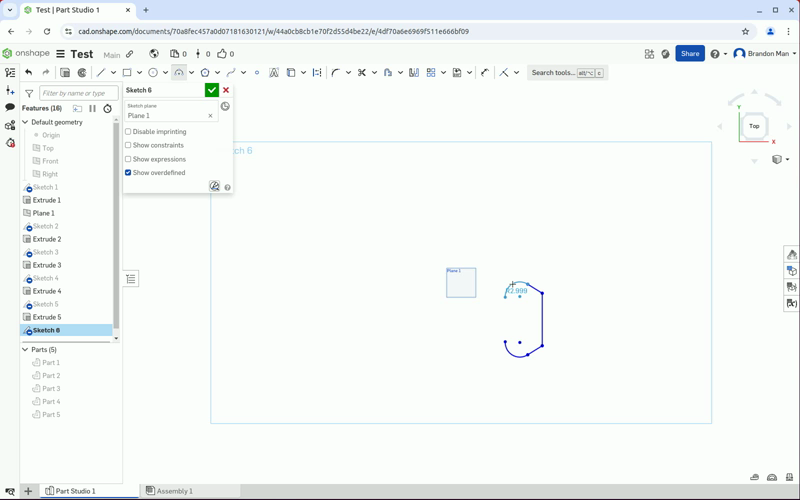
click(512, 283)
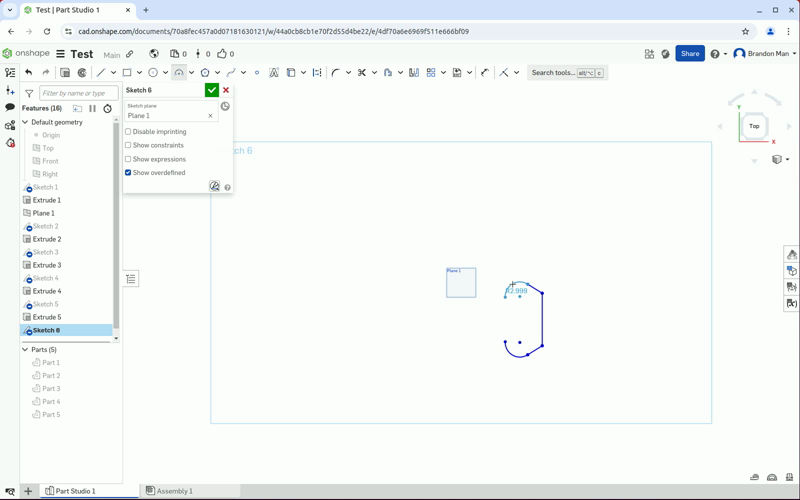
key_up(shift)
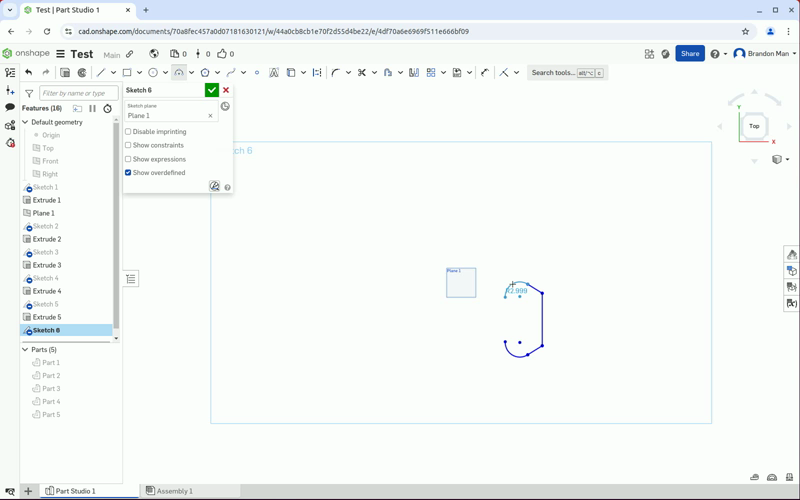
key(esc)
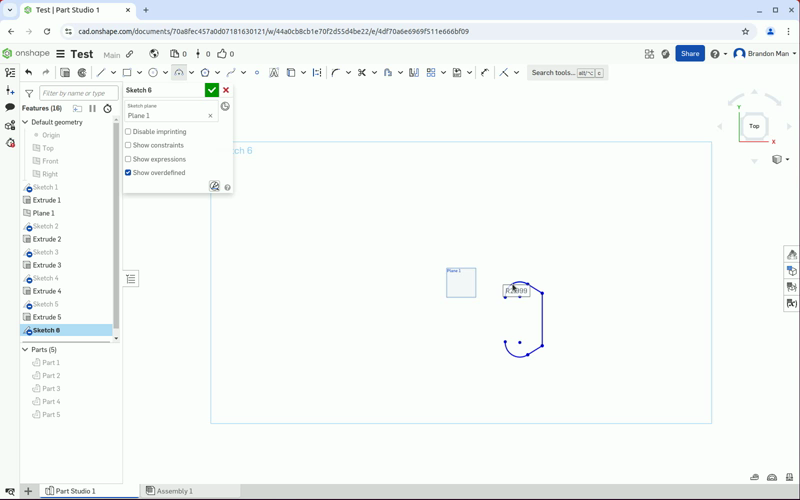
key(l)
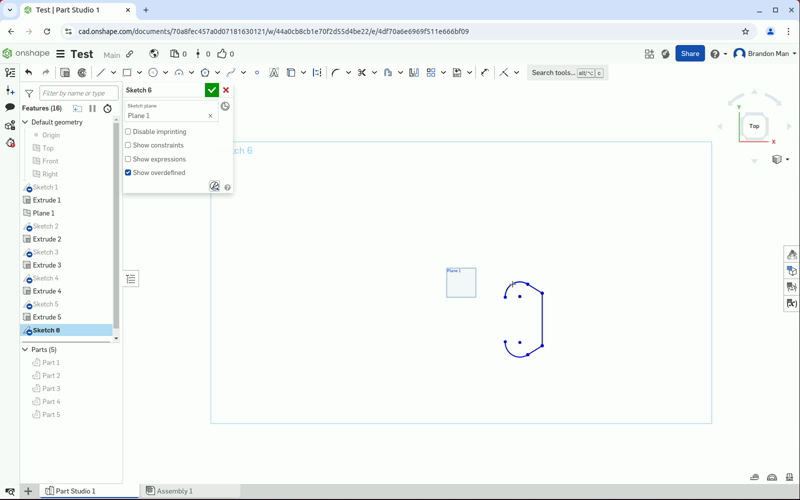
mouse_move(505, 297)
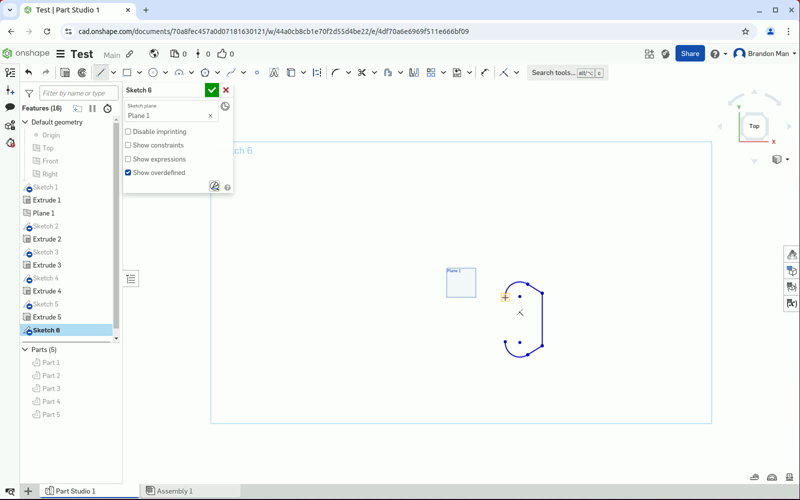
click(505, 297)
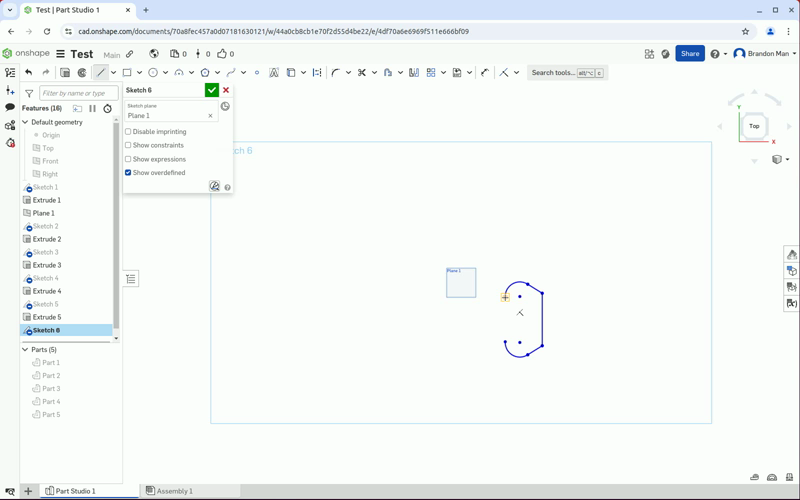
mouse_move(535, 297)
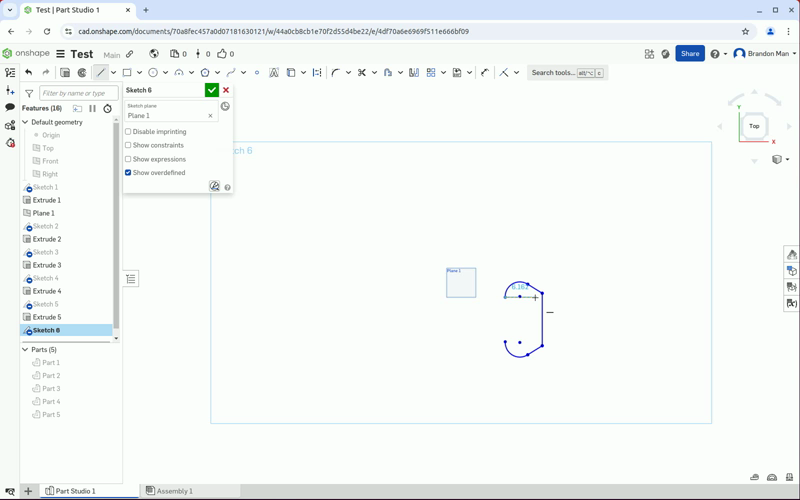
key_down(shift)
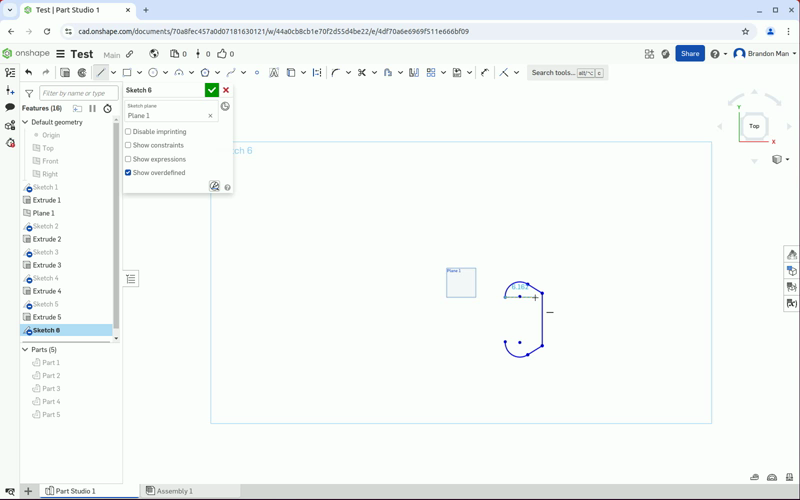
mouse_move(505, 341)
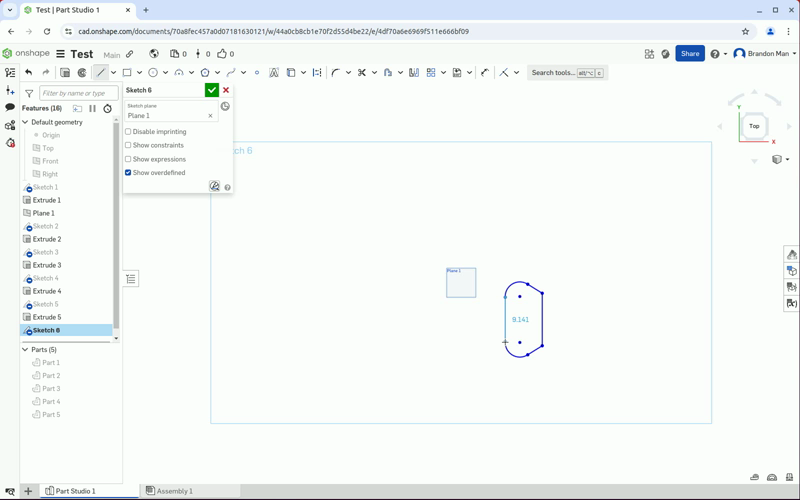
key_up(shift)
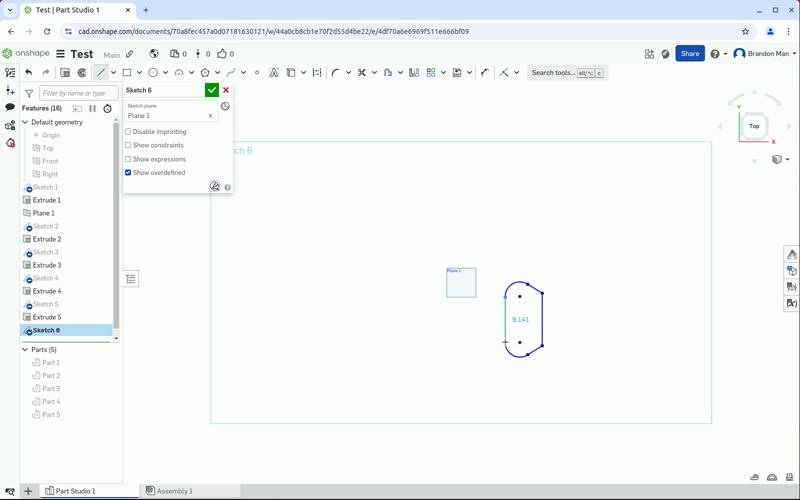
click(505, 341)
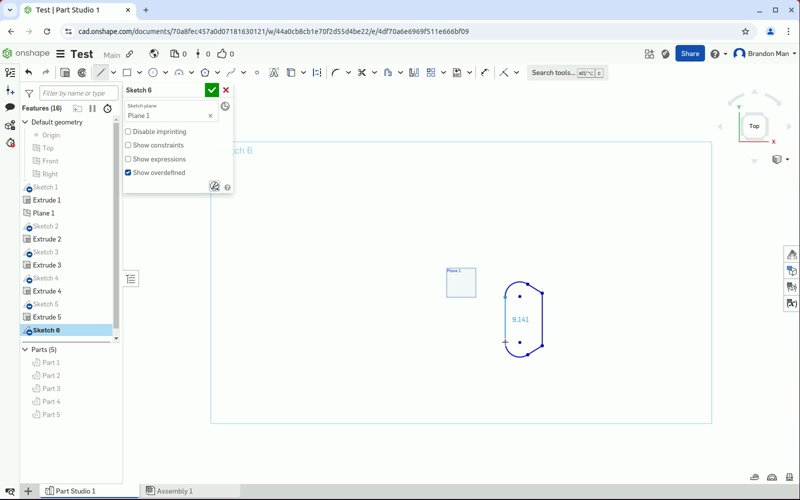
key(esc)
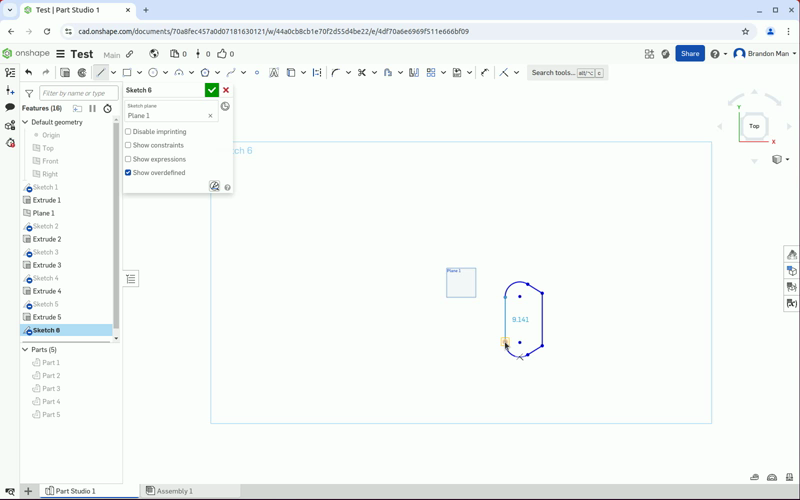
key(c)
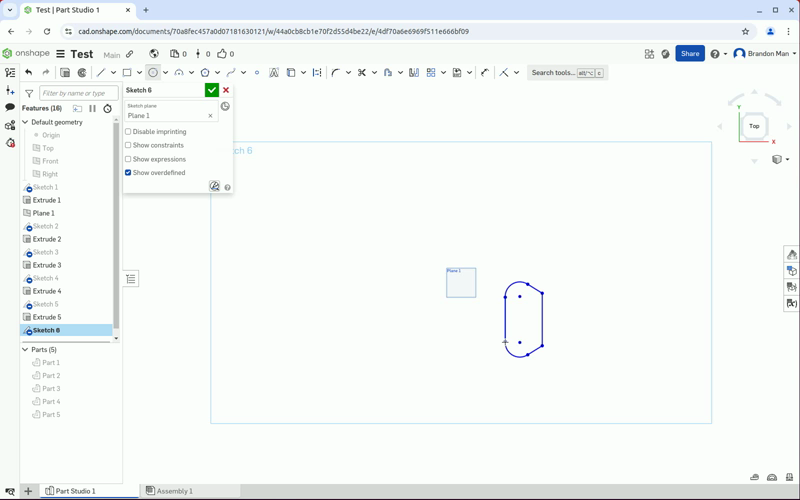
key_down(shift)
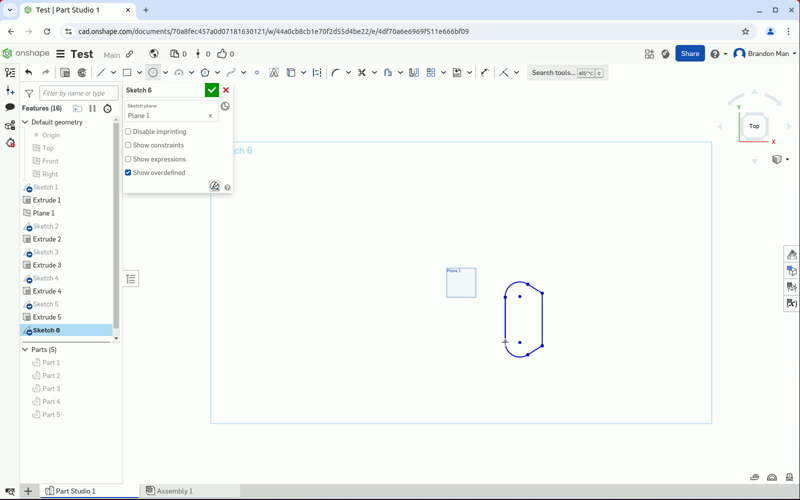
mouse_move(520, 341)
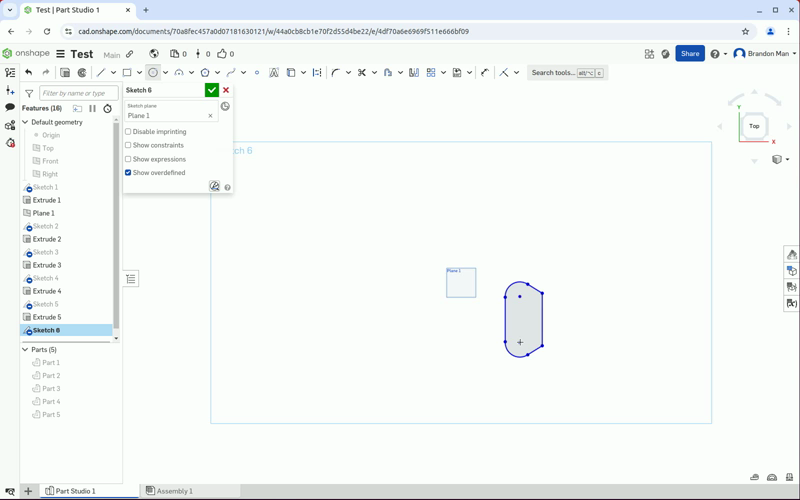
click(520, 341)
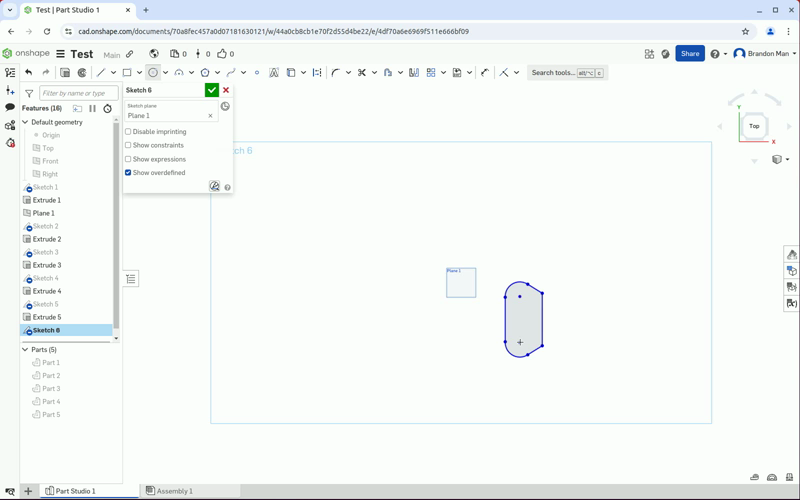
key_up(shift)
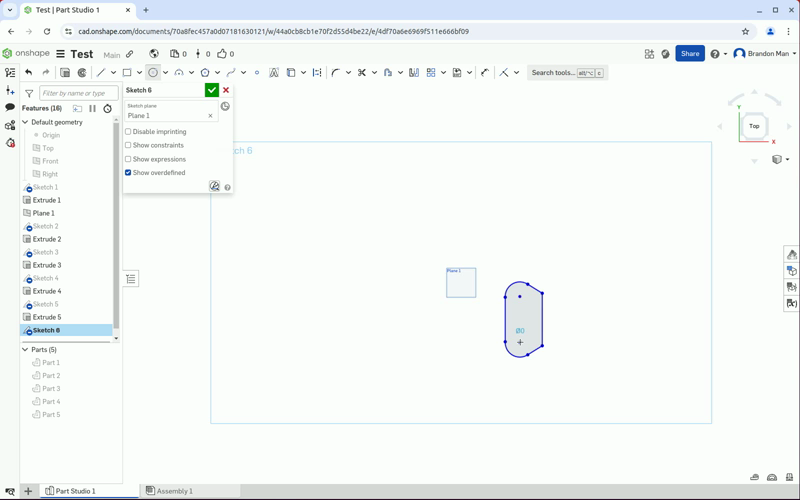
mouse_move(526, 341)
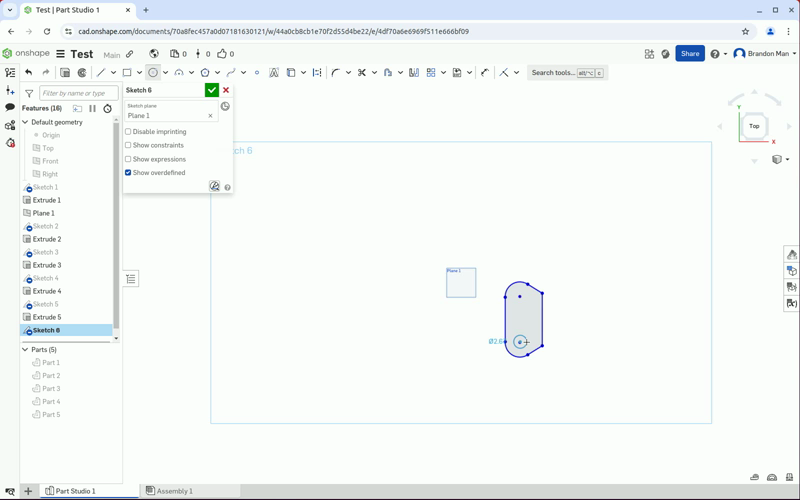
click(526, 341)
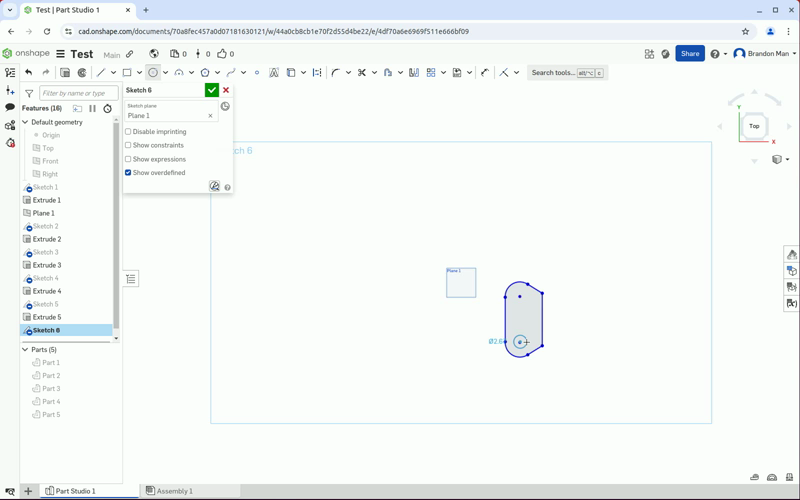
key(esc)
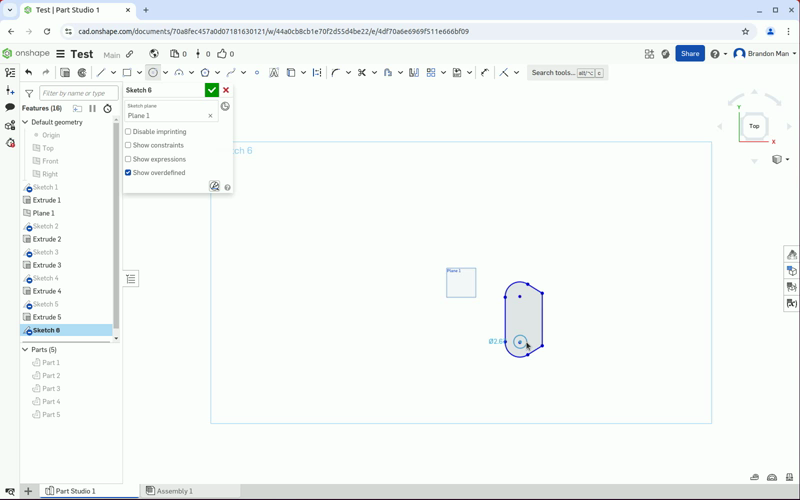
key(c)
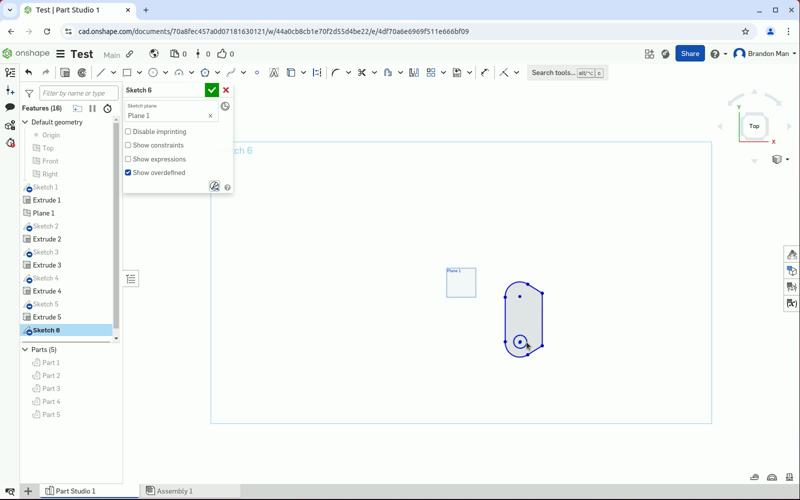
key_down(shift)
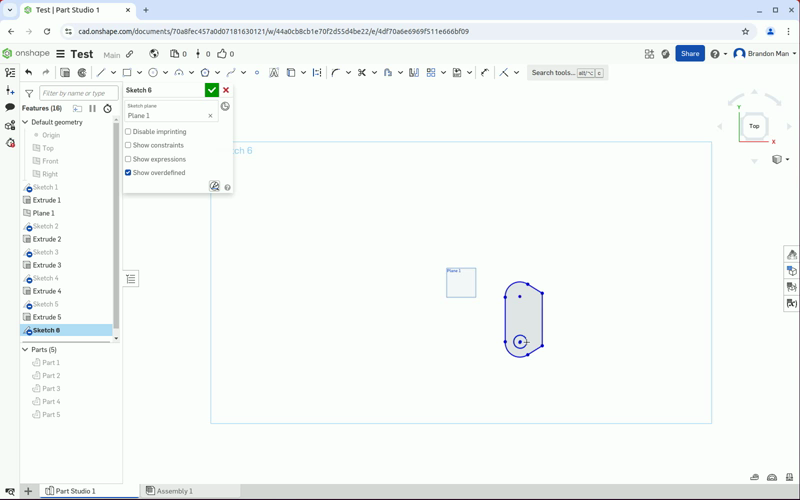
mouse_move(520, 297)
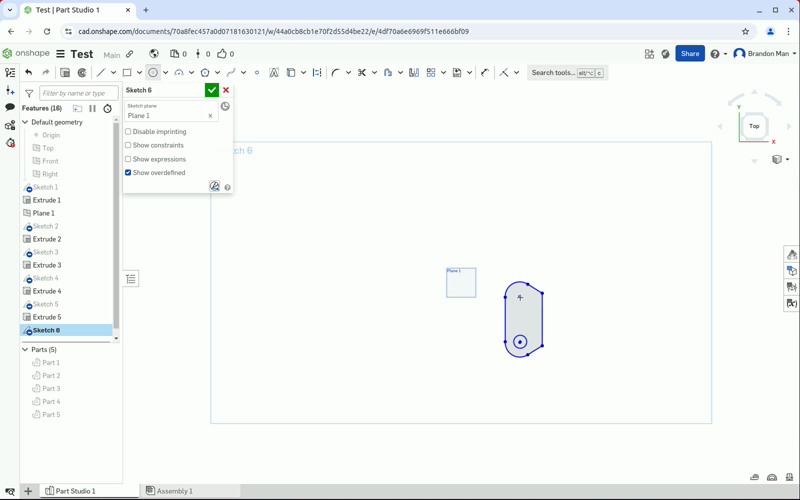
click(520, 297)
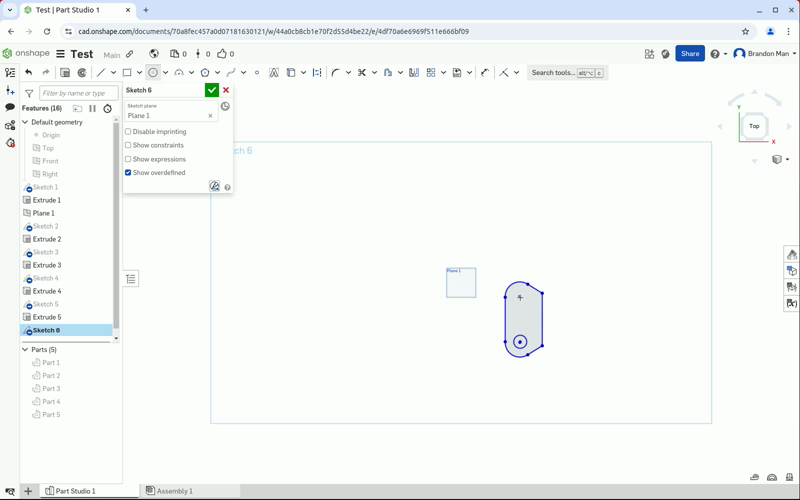
key_up(shift)
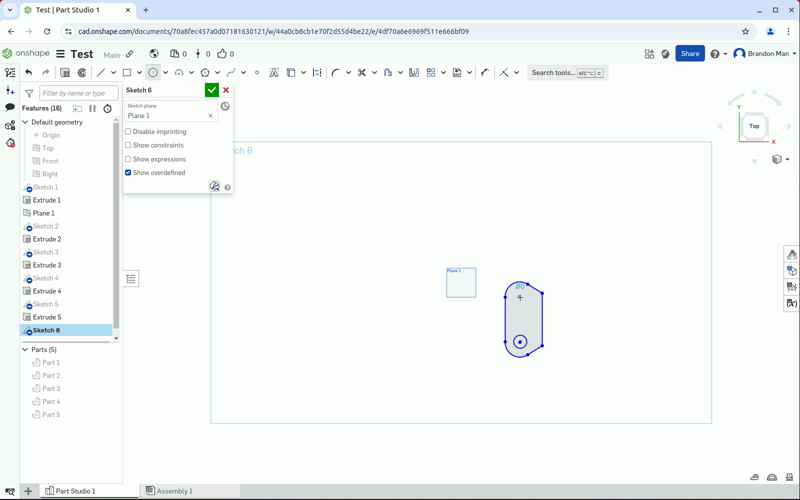
mouse_move(526, 297)
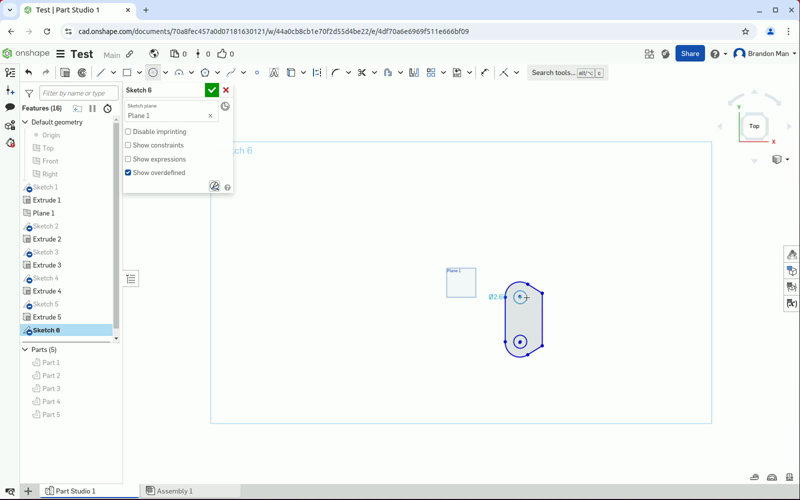
click(526, 297)
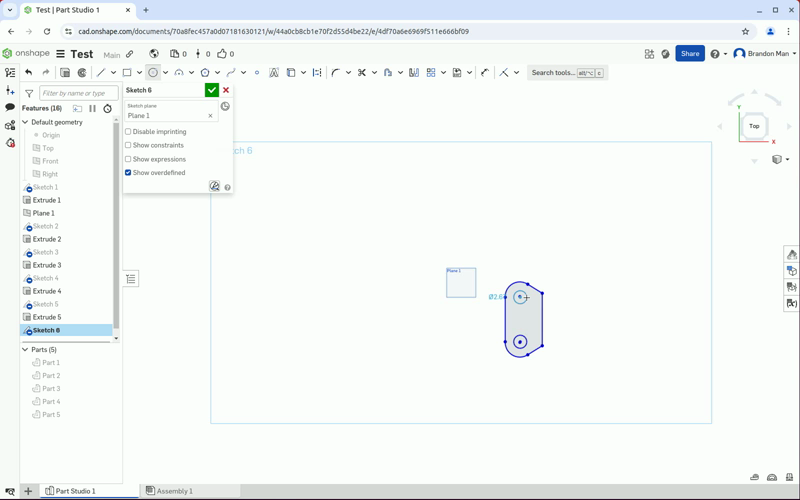
key(esc)
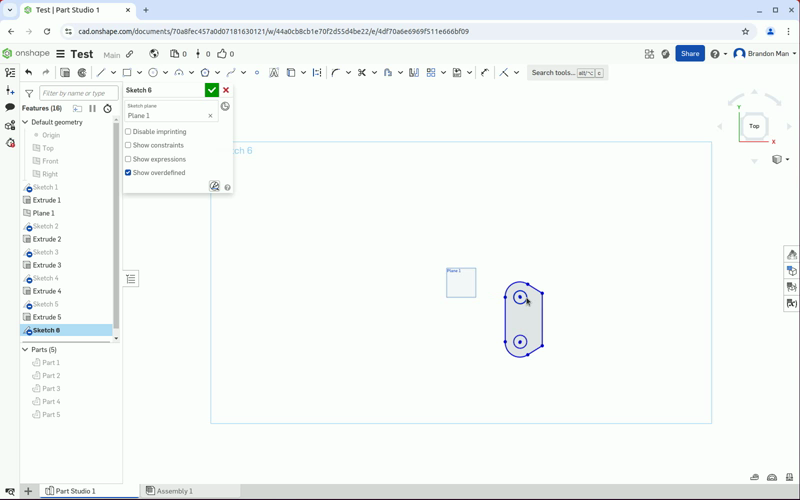
mouse_move(539, 333)
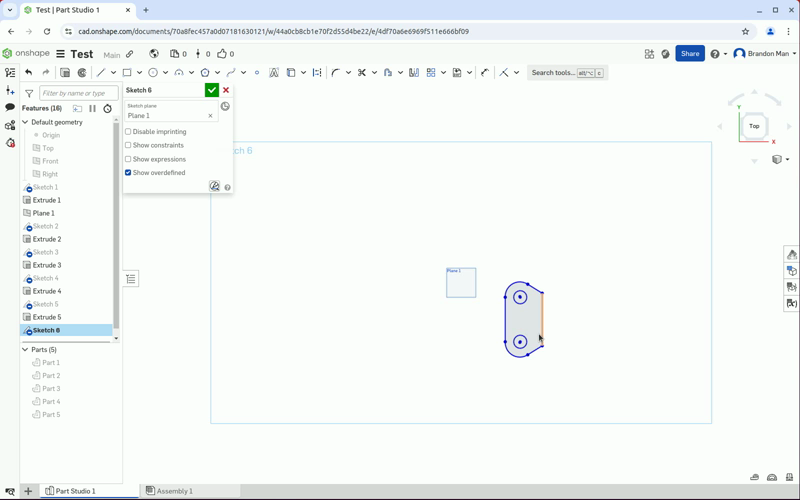
click(539, 333)
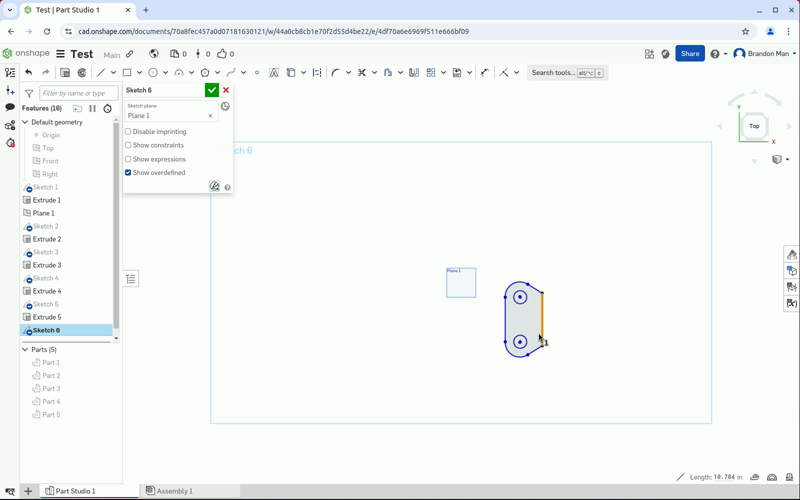
mouse_move(73, 352)
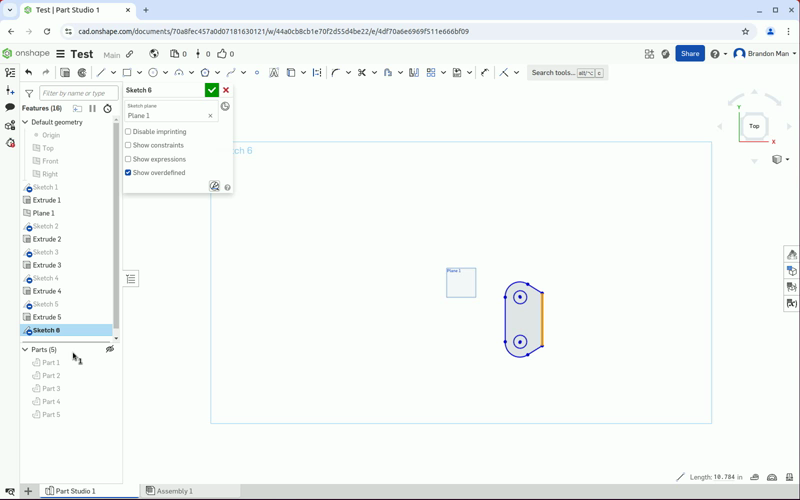
key(shift+y)
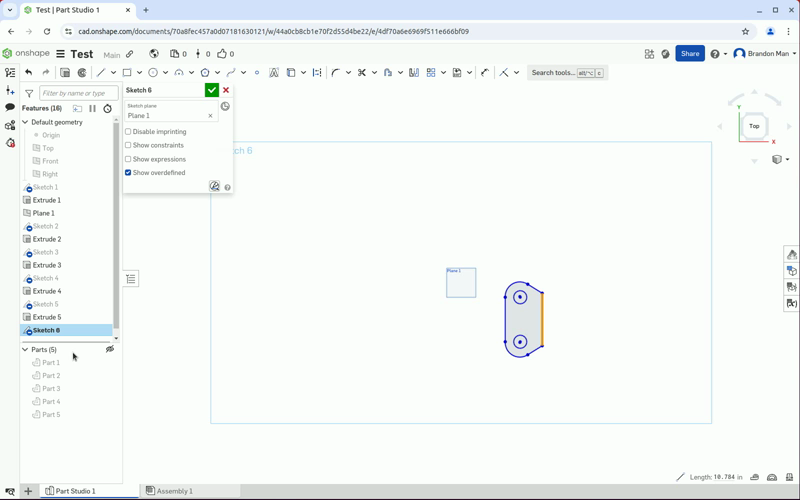
key(shift+e)
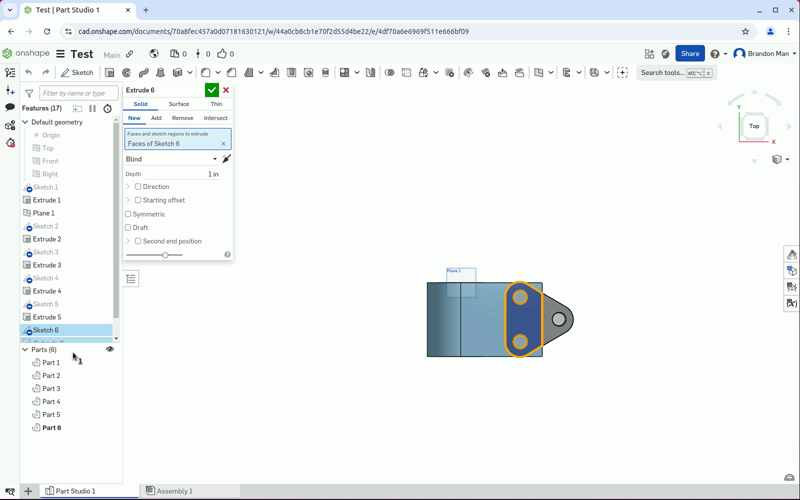
mouse_move(143, 106)
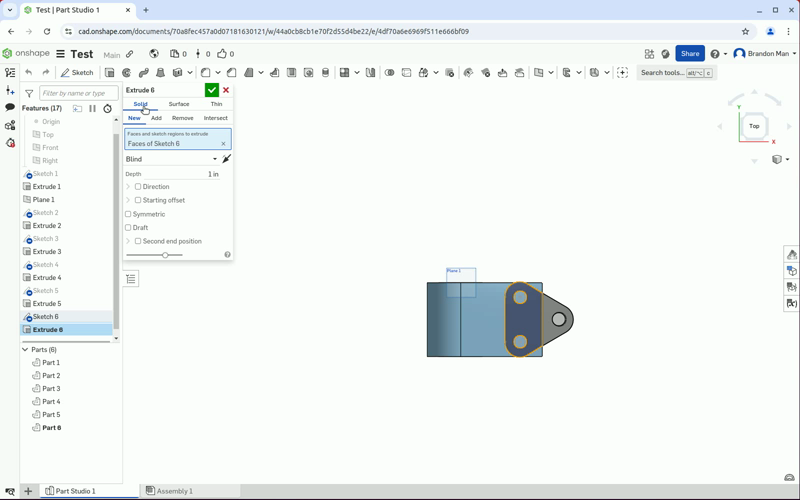
click(143, 106)
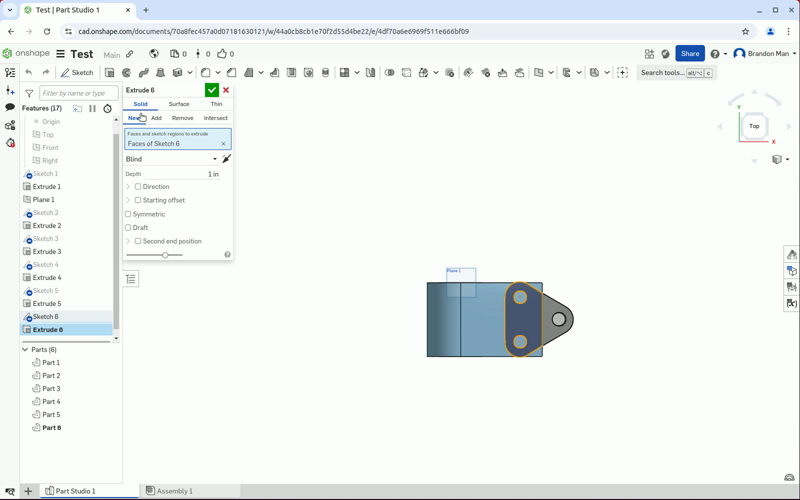
mouse_move(137, 120)
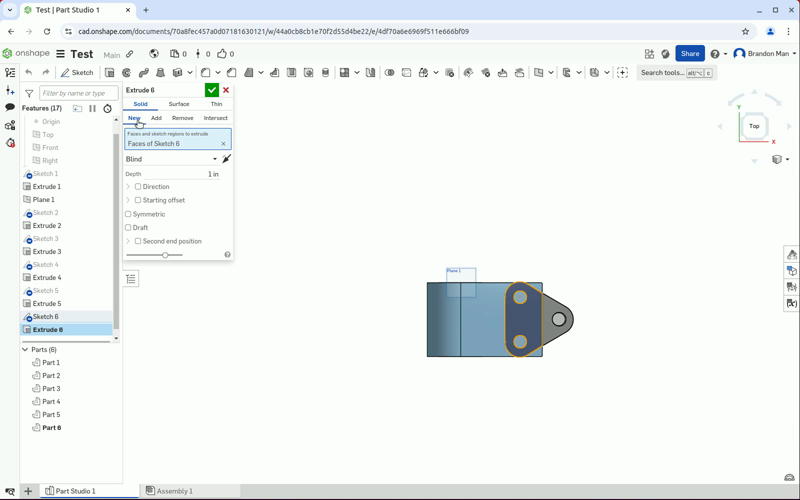
click(137, 120)
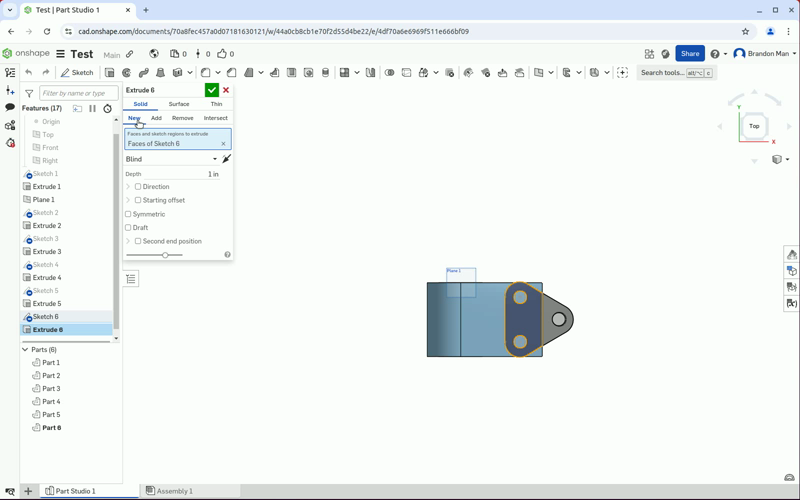
key(tab, 4)
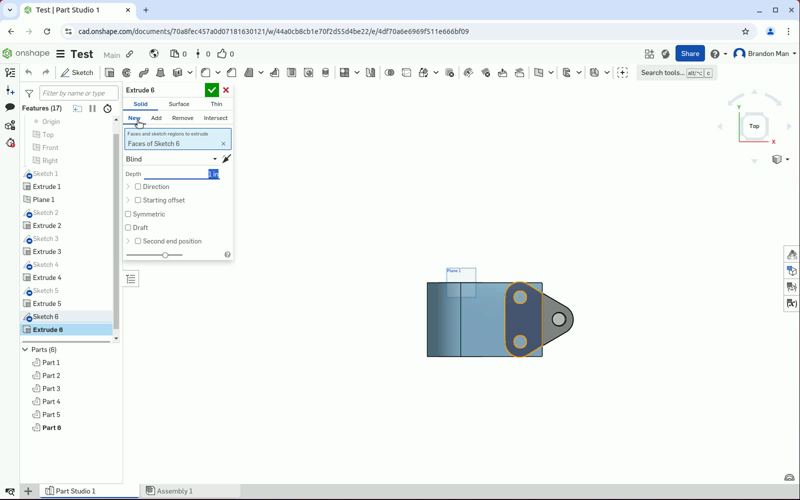
text(1.204)
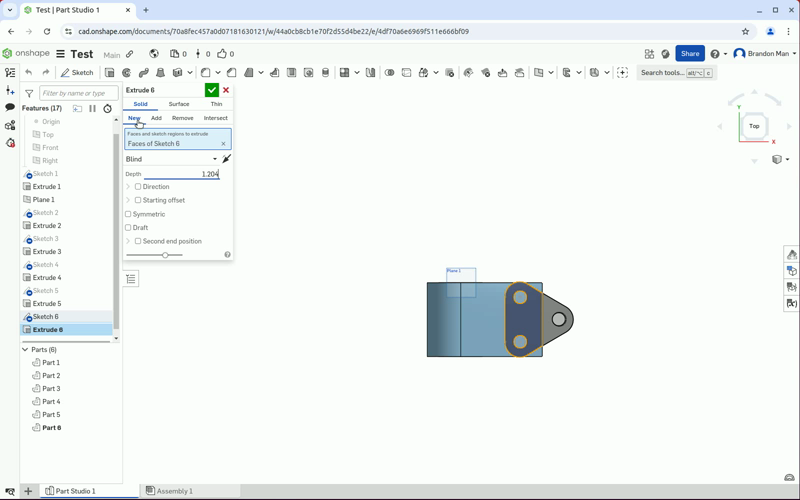
key(enter)
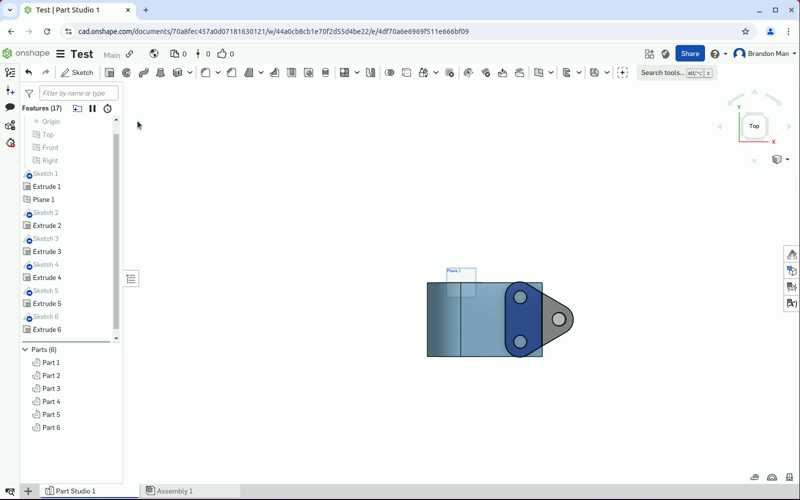
key(shift+h)
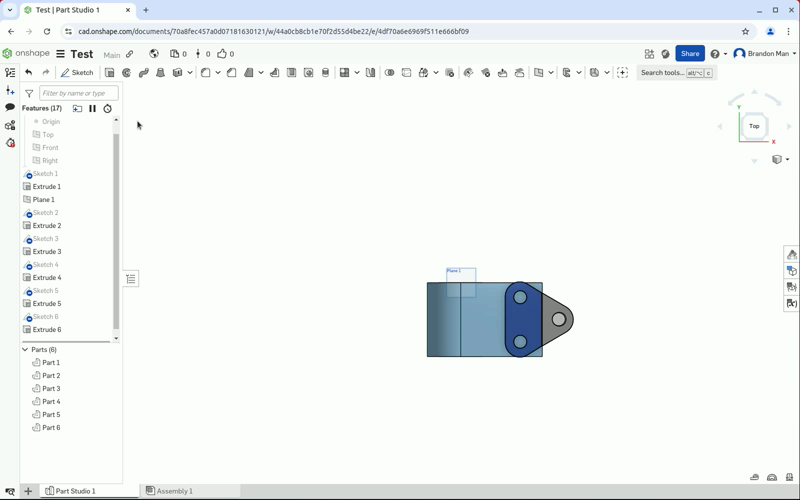
key(shift+h)
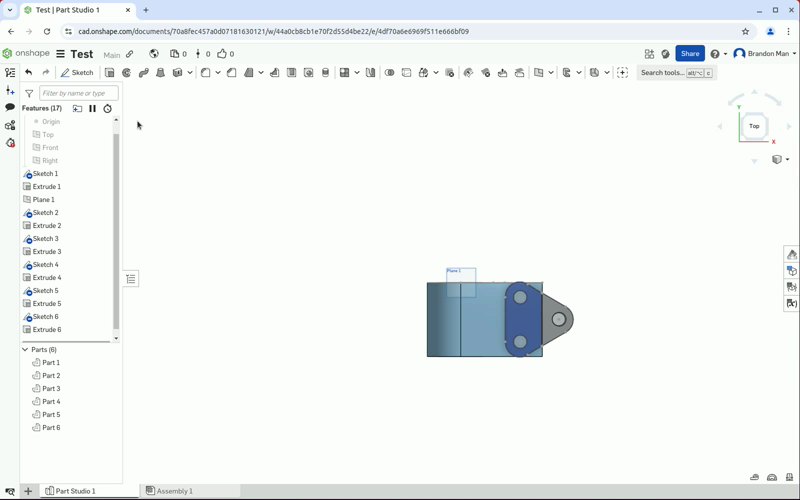
key(shift+7)
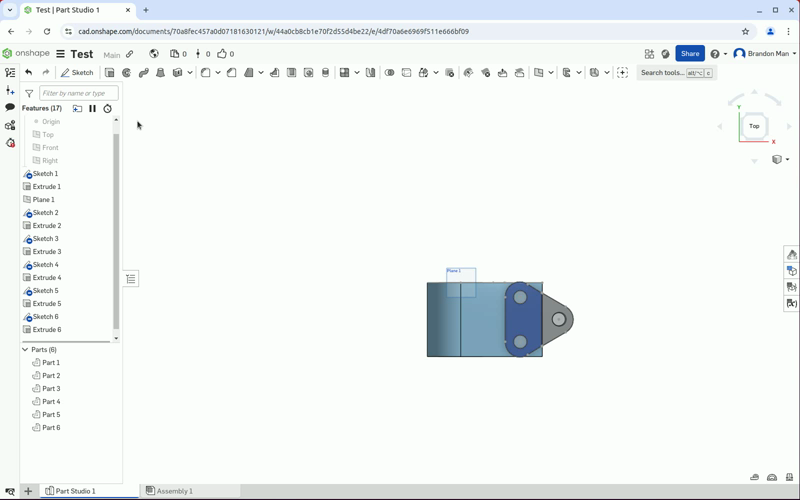
key(up, 3)
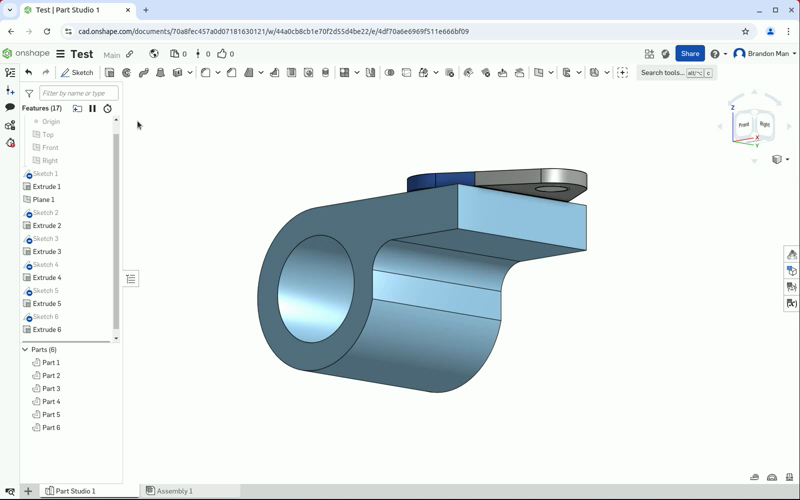
key(left, 3)
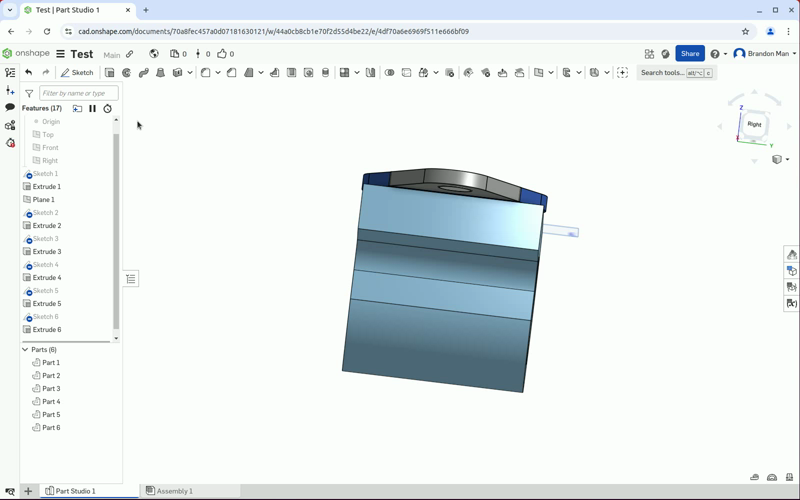
key(right, 3)
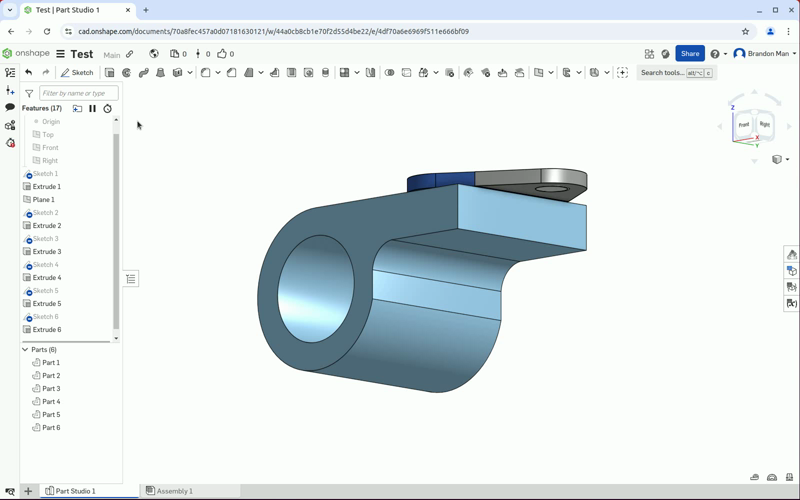
key(down, 3)
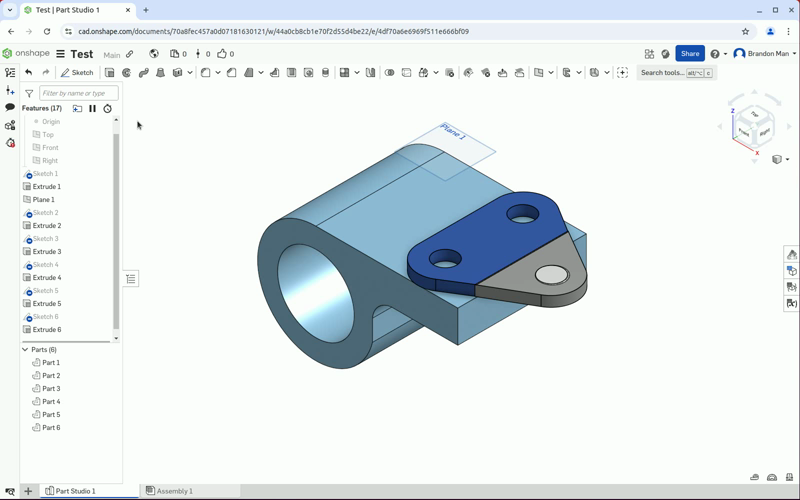
mouse_move(69, 176)
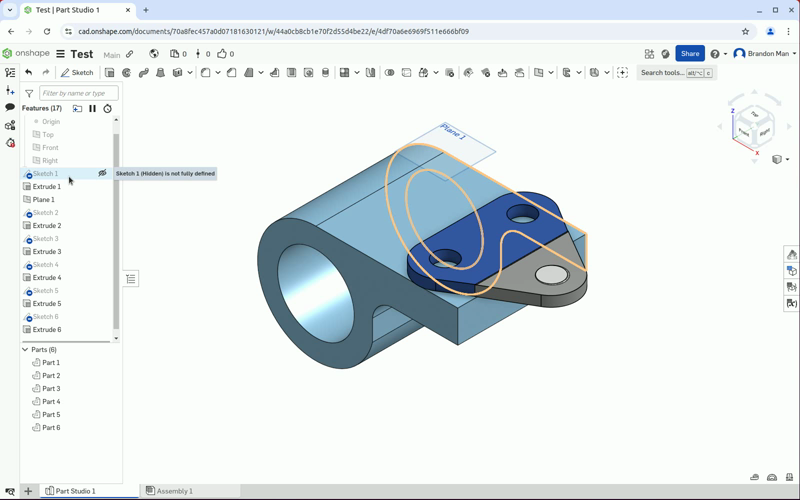
click(69, 176)